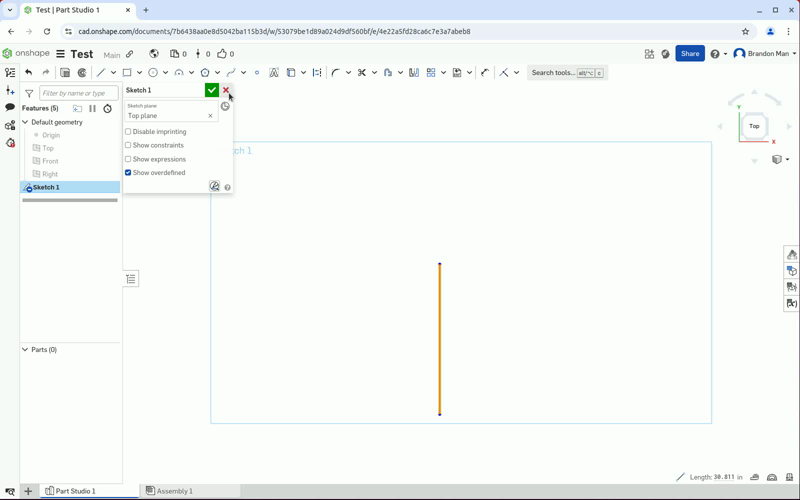
key(shift+h)
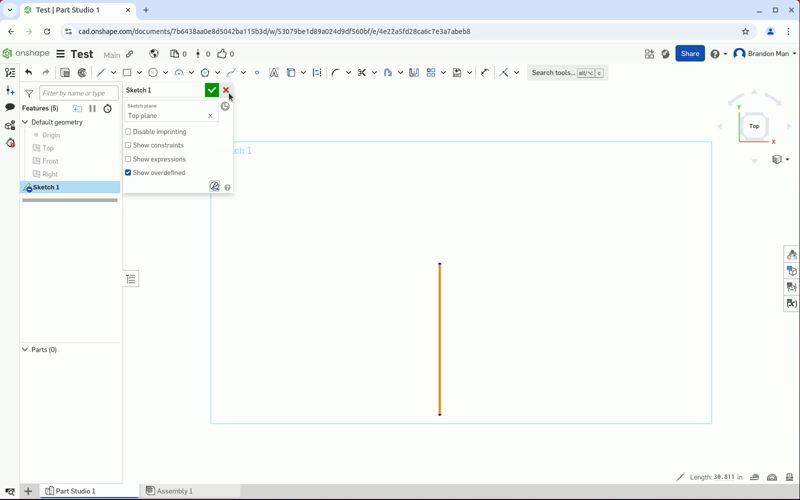
key(shift+s)
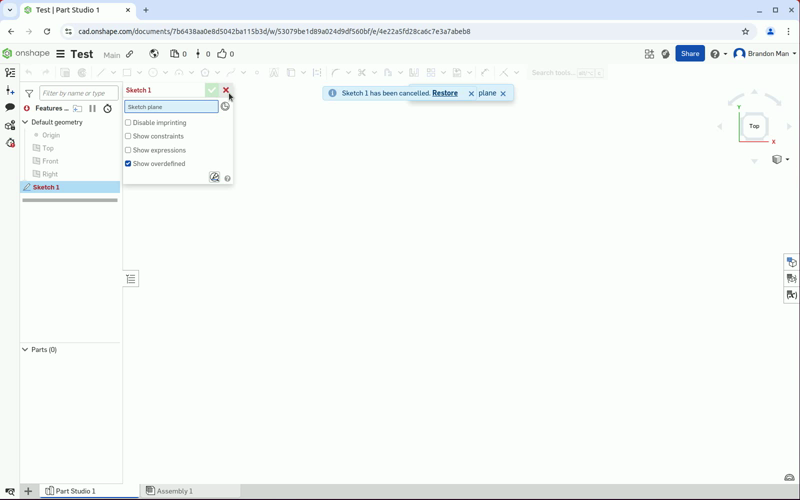
mouse_move(73, 150)
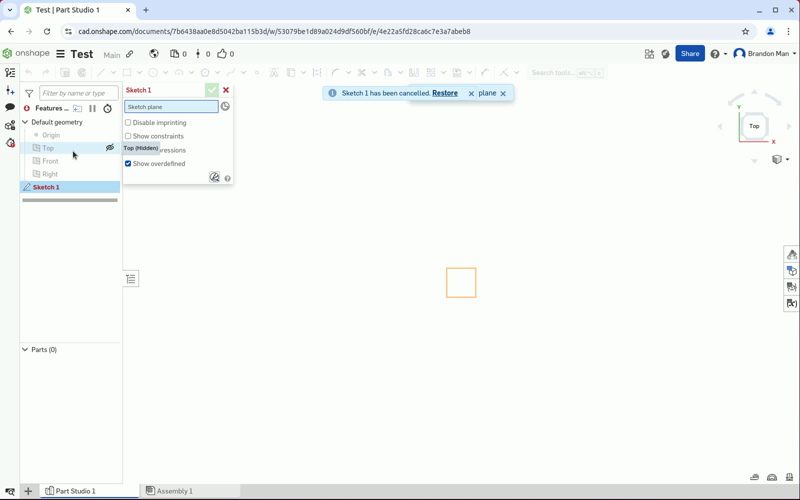
click(73, 150)
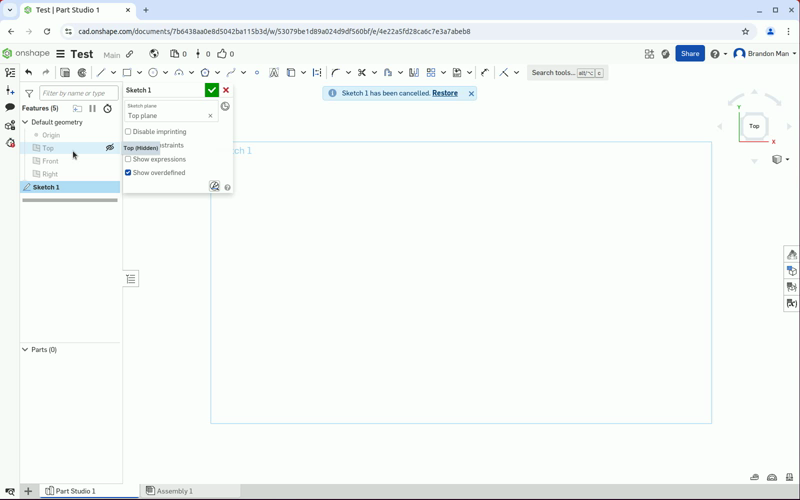
mouse_move(73, 352)
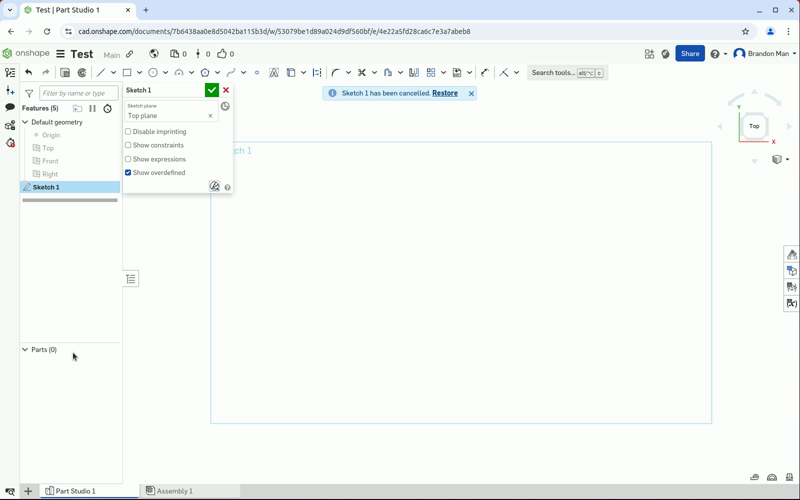
key(y)
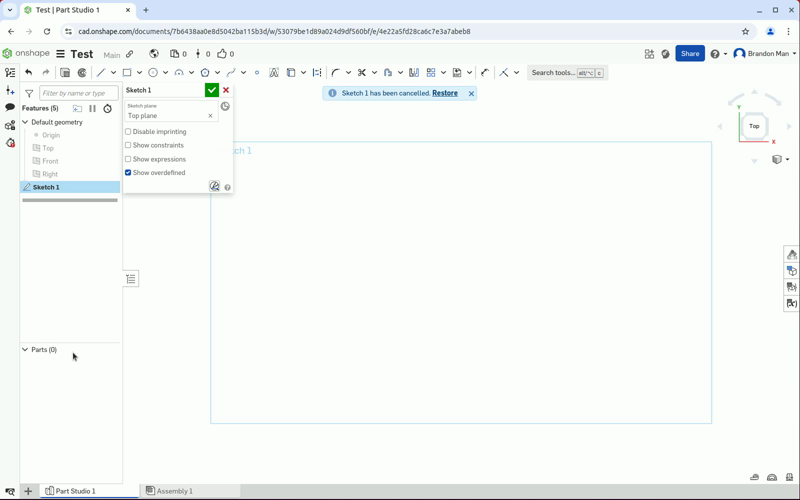
key(a)
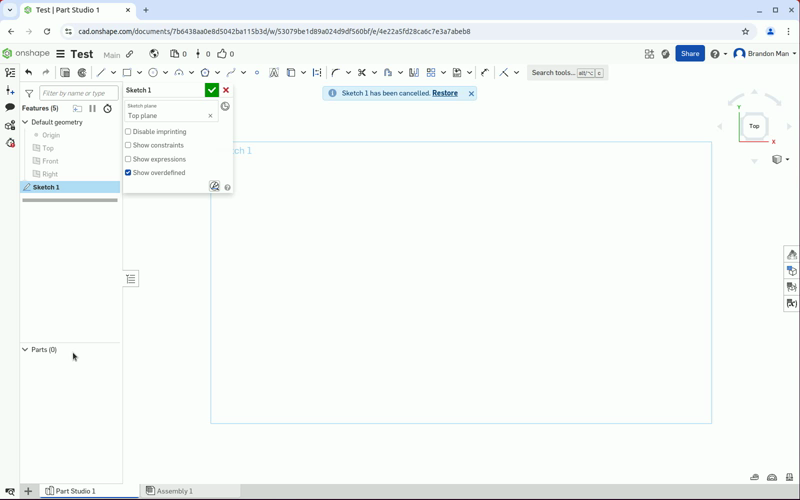
key_down(shift)
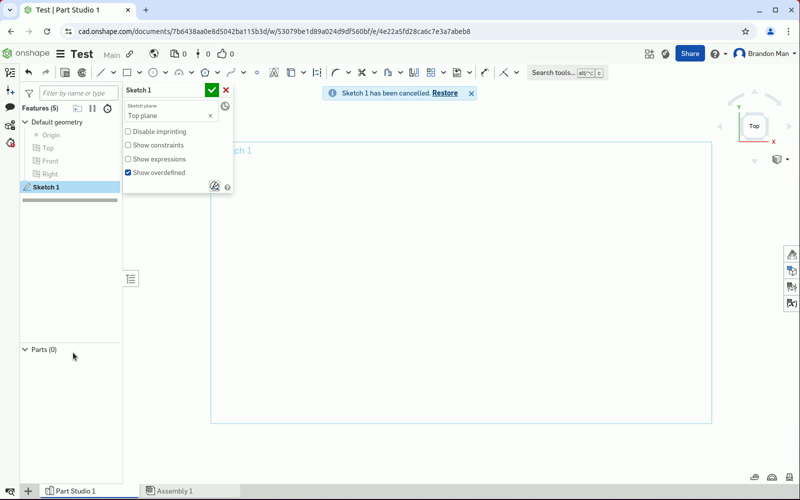
mouse_move(410, 383)
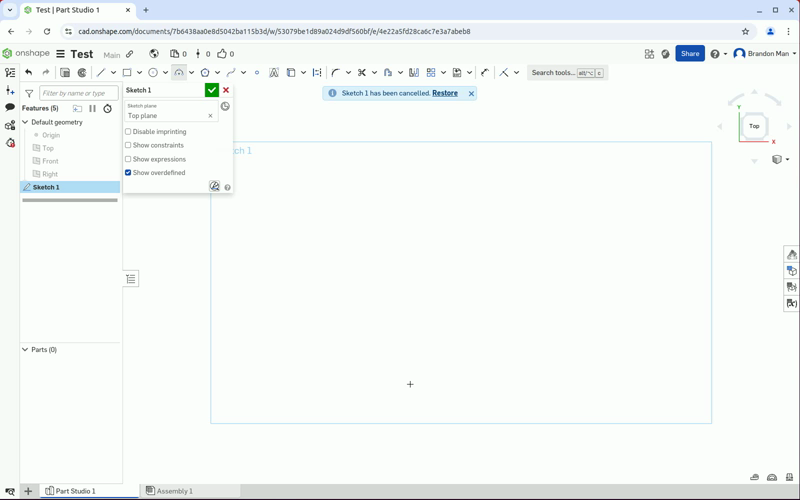
click(410, 383)
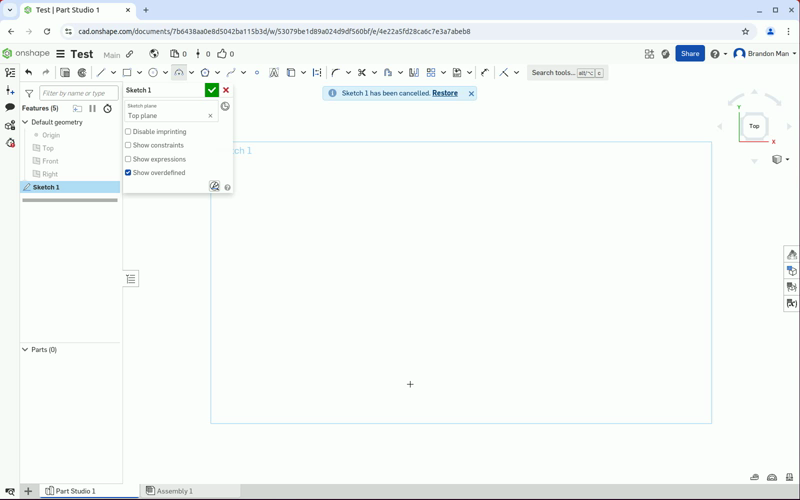
key_up(shift)
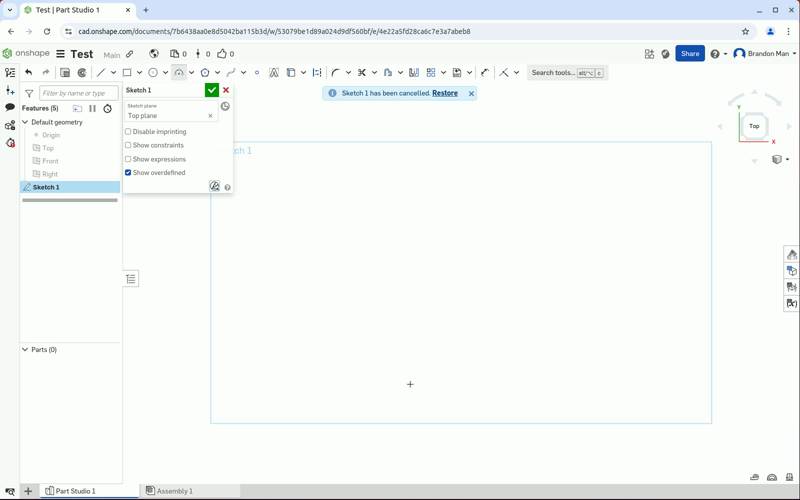
key_down(shift)
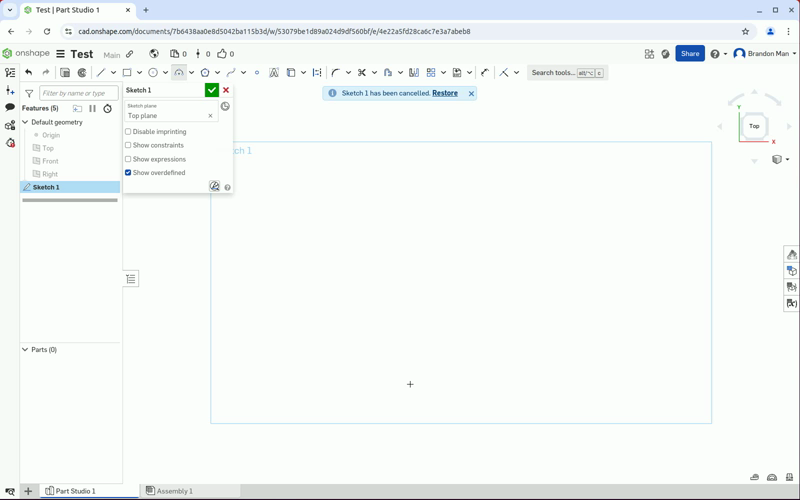
mouse_move(511, 383)
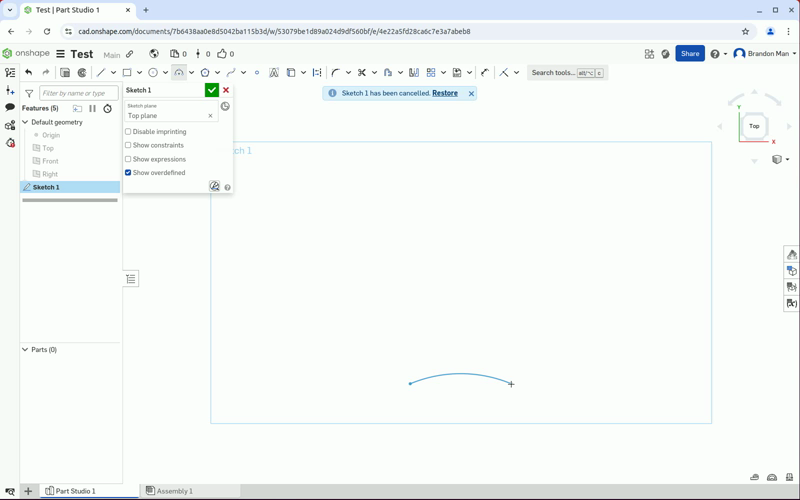
click(511, 383)
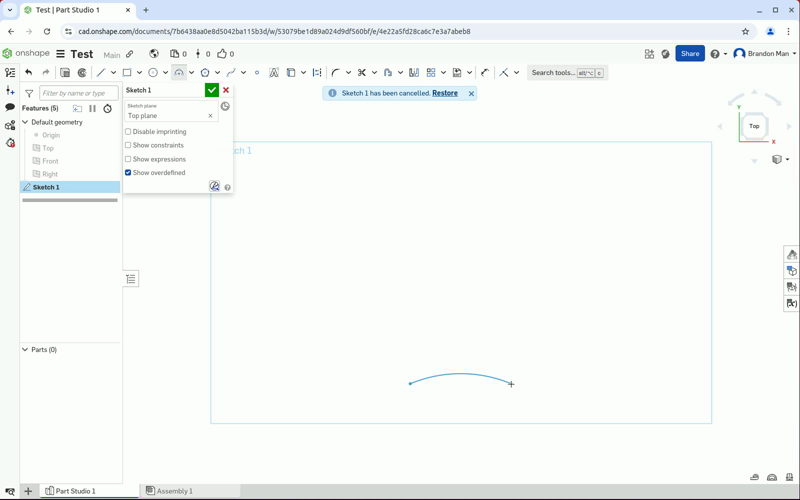
mouse_move(460, 395)
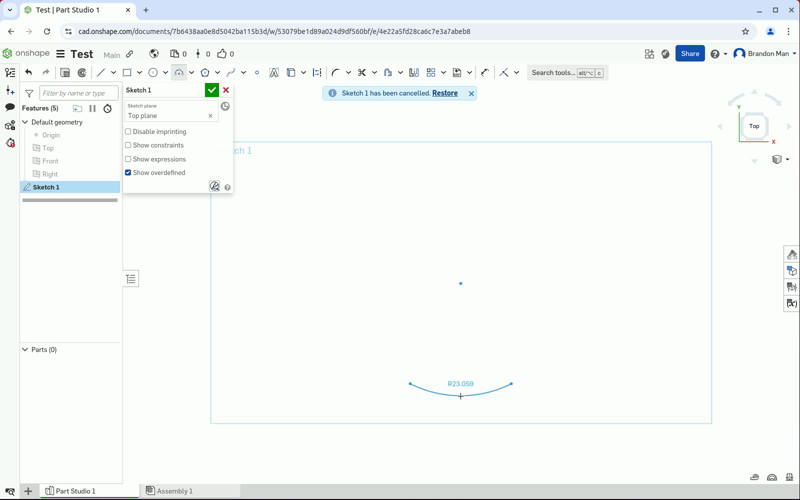
click(460, 395)
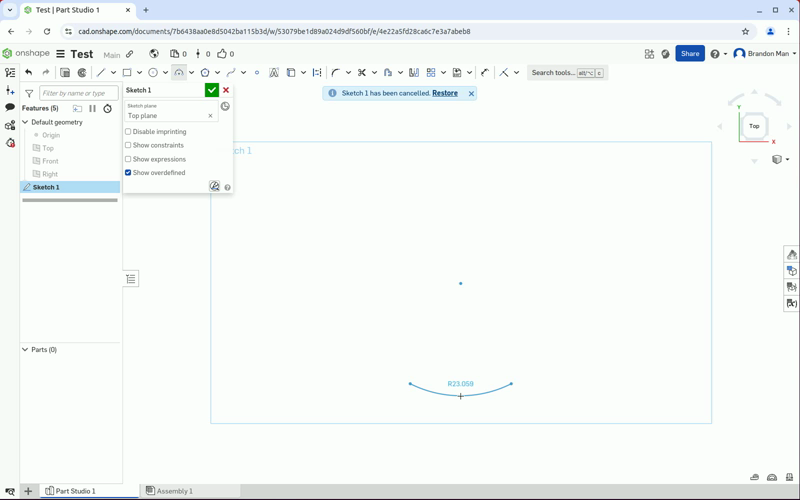
key_up(shift)
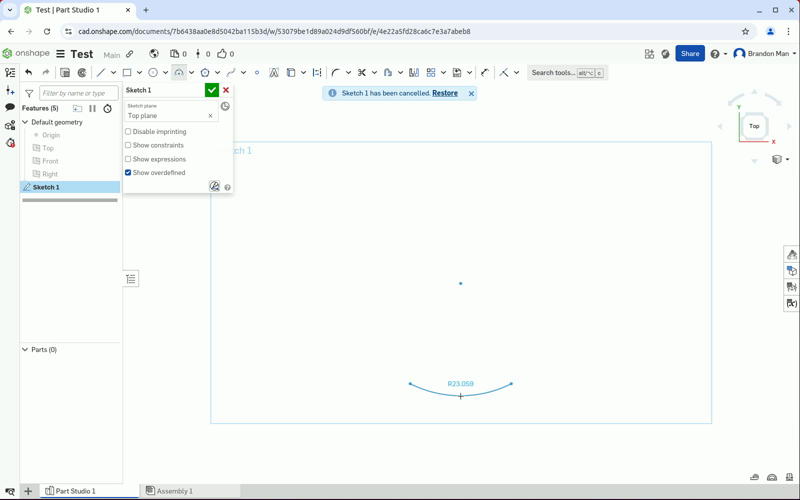
key(esc)
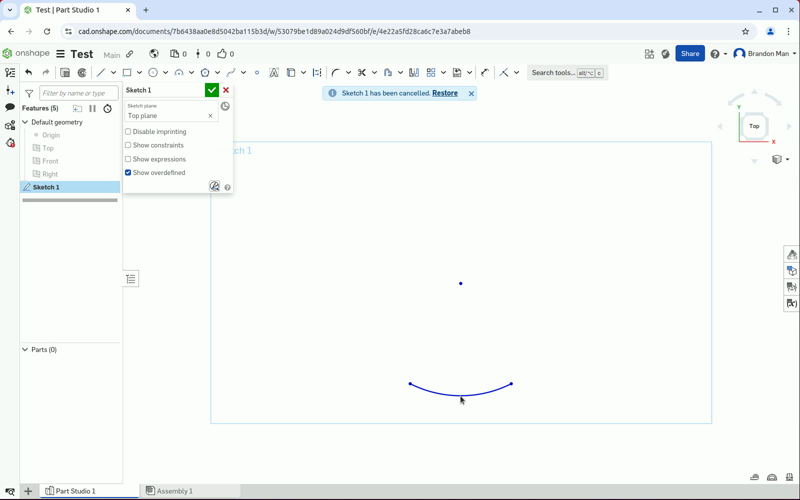
key(l)
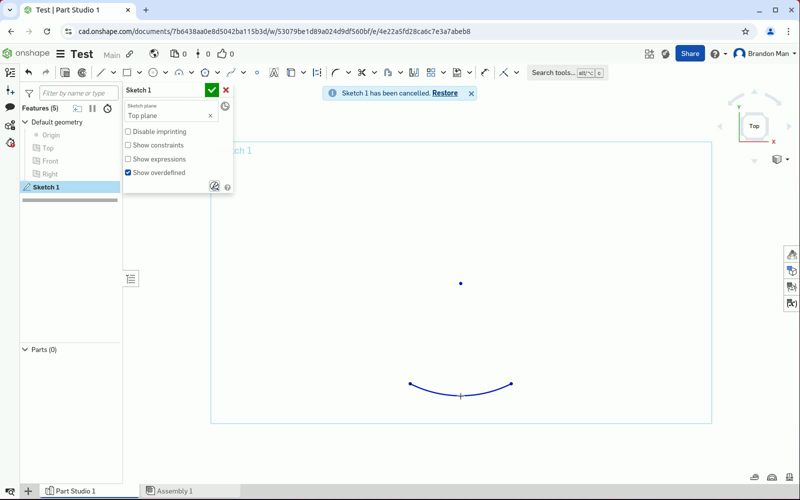
mouse_move(511, 383)
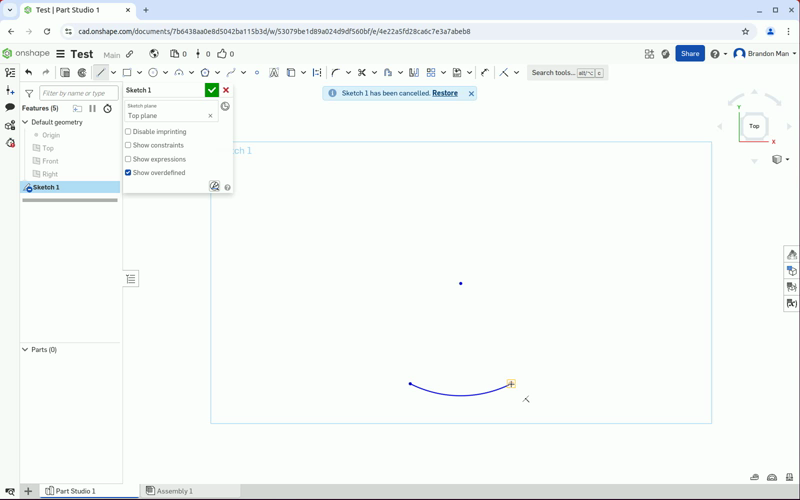
click(511, 383)
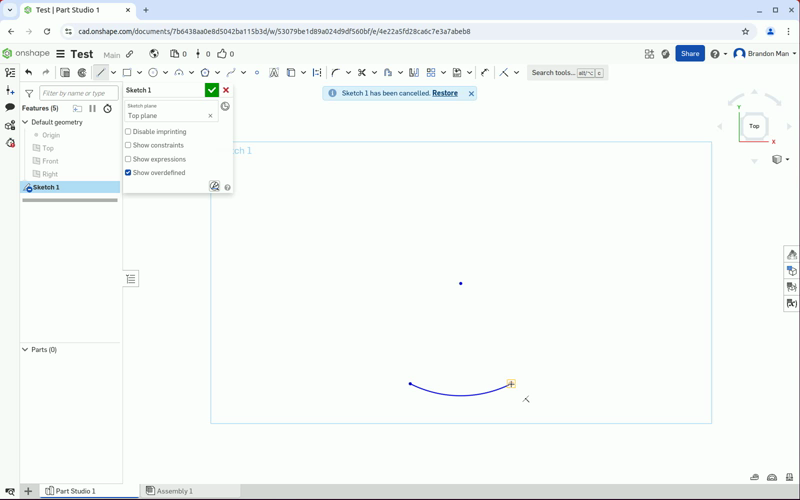
key_down(shift)
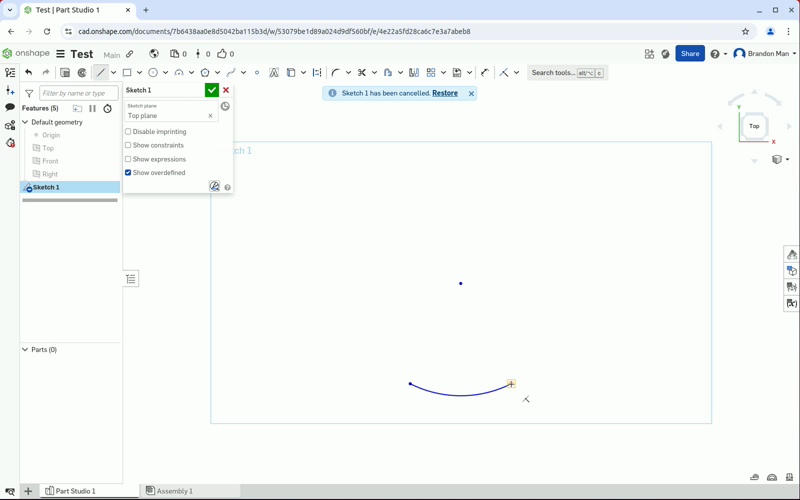
mouse_move(541, 383)
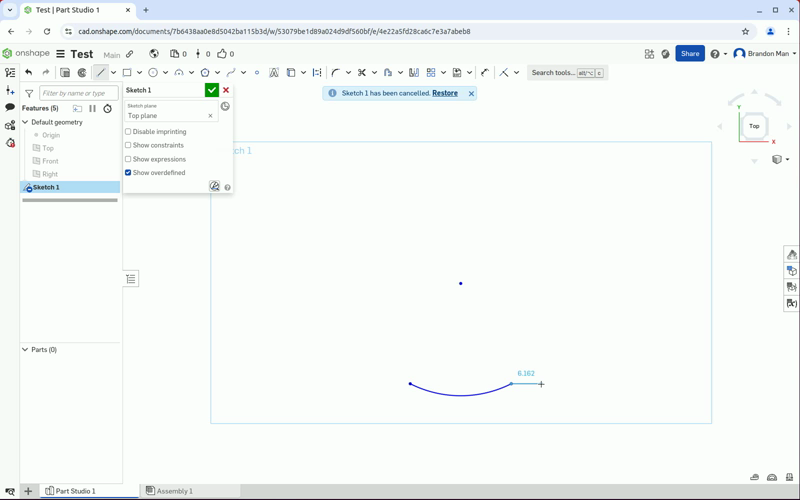
mouse_move(511, 346)
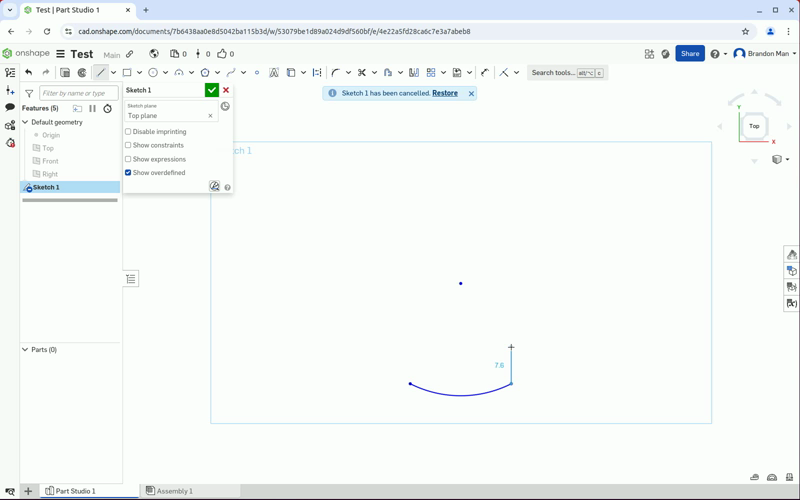
click(511, 346)
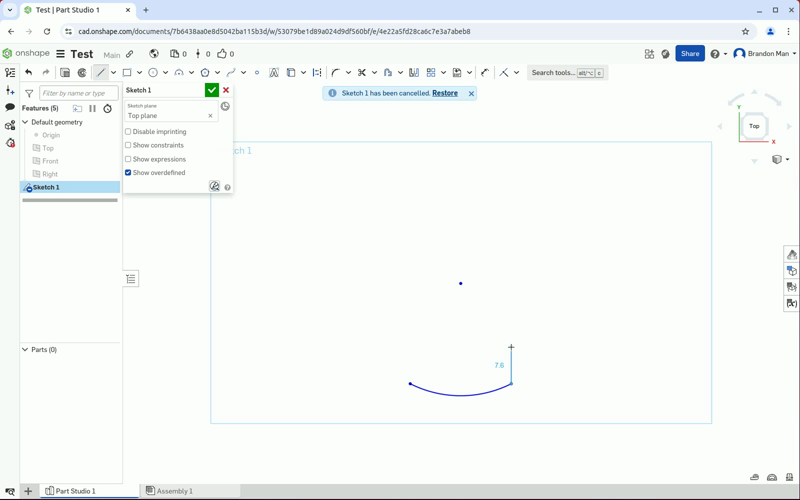
key_up(shift)
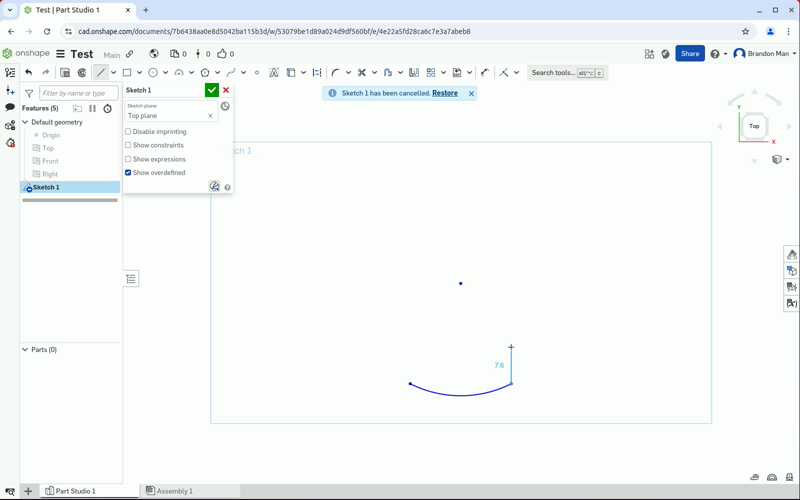
key_down(shift)
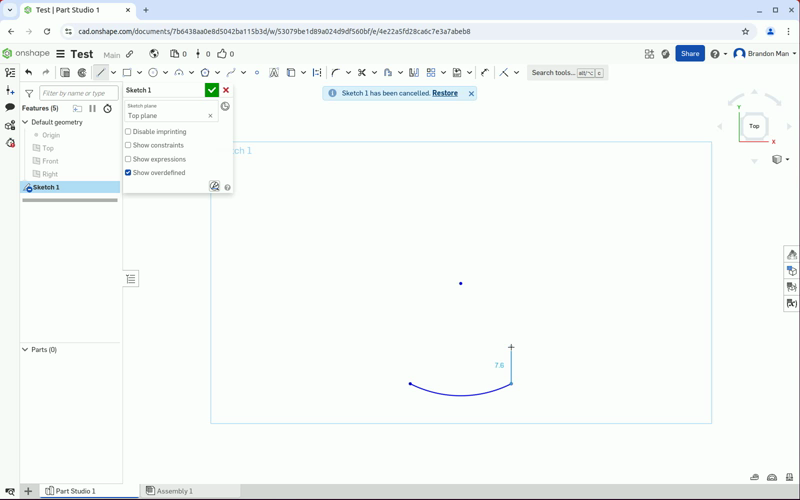
mouse_move(410, 346)
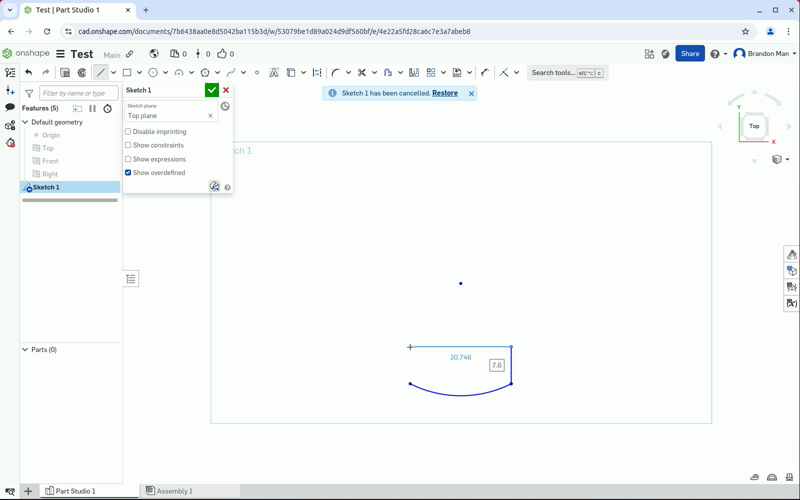
click(410, 346)
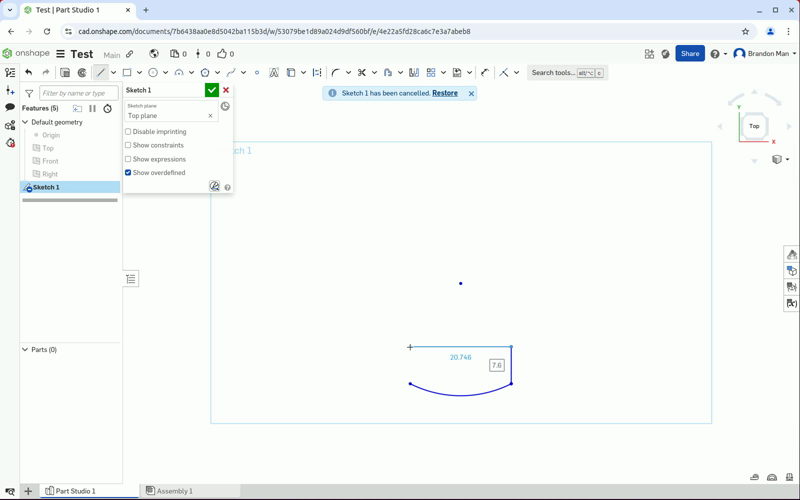
key_up(shift)
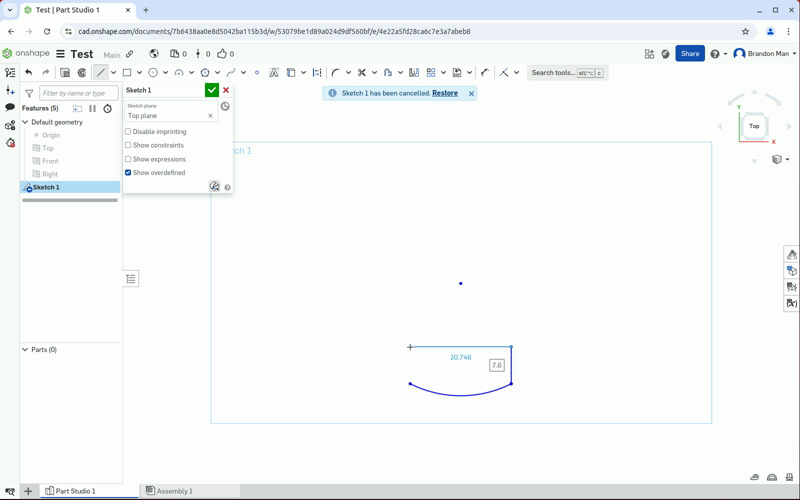
mouse_move(440, 346)
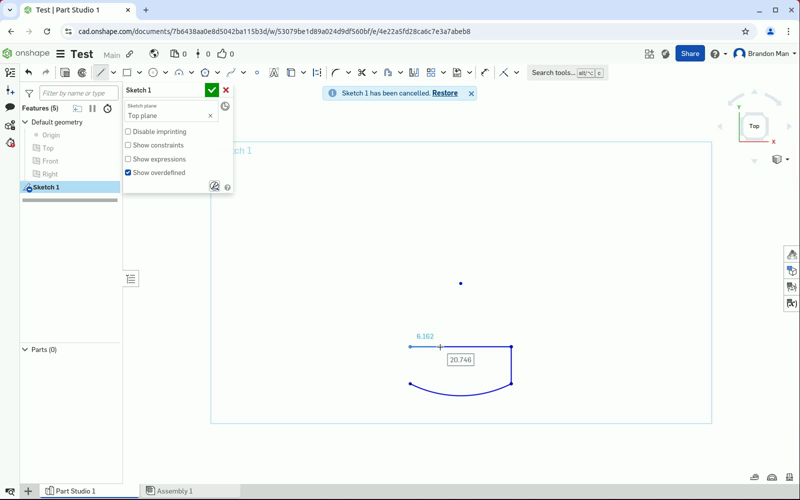
key_down(shift)
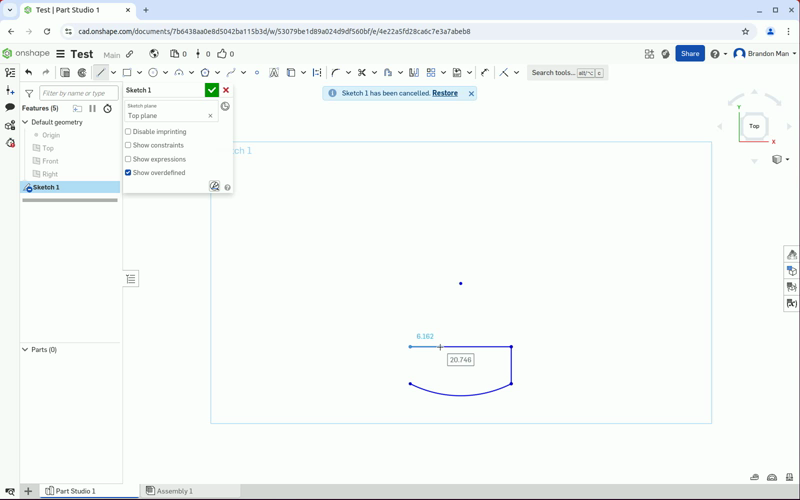
mouse_move(410, 383)
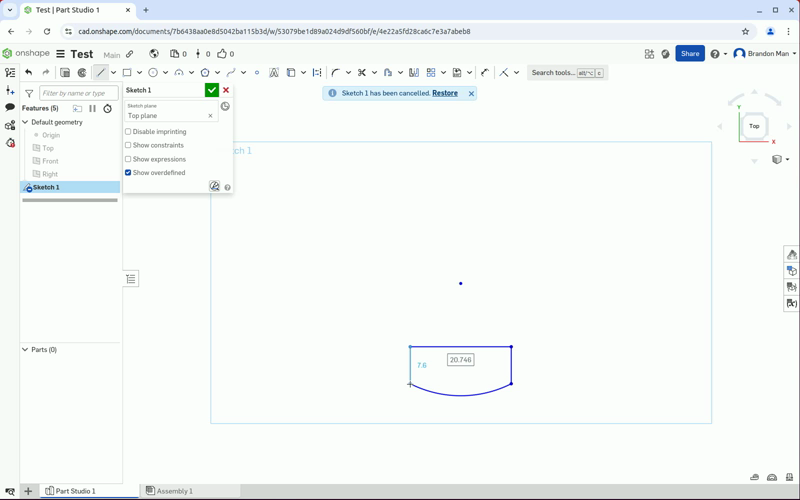
key_up(shift)
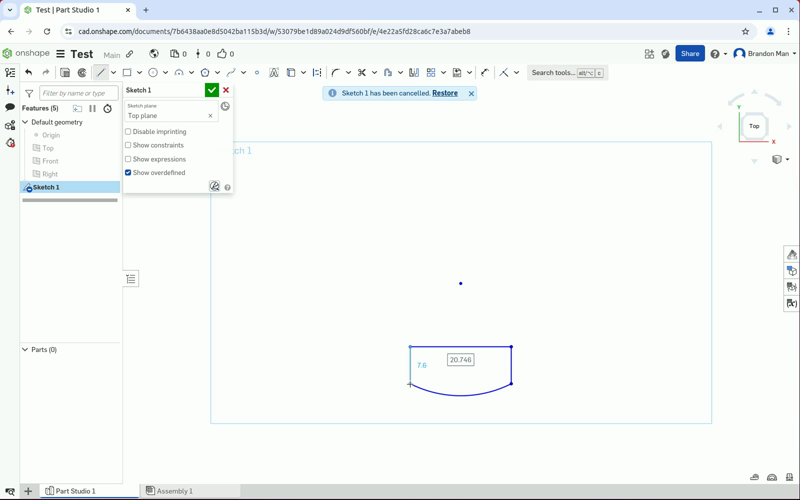
click(410, 383)
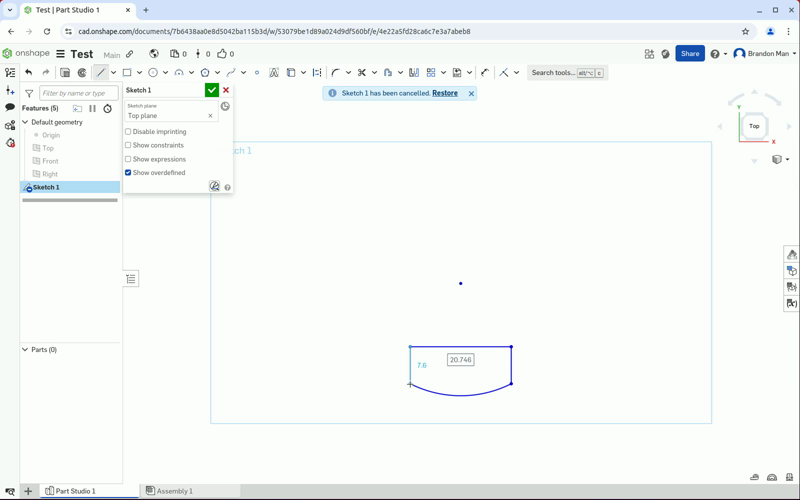
key(esc)
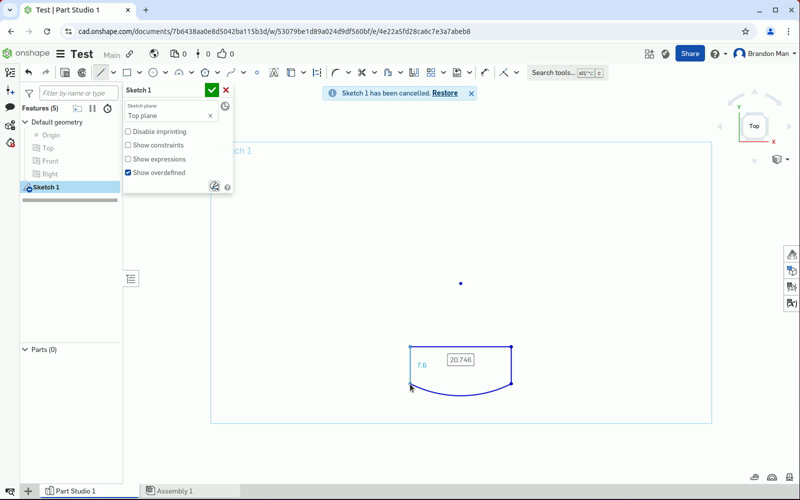
key(l)
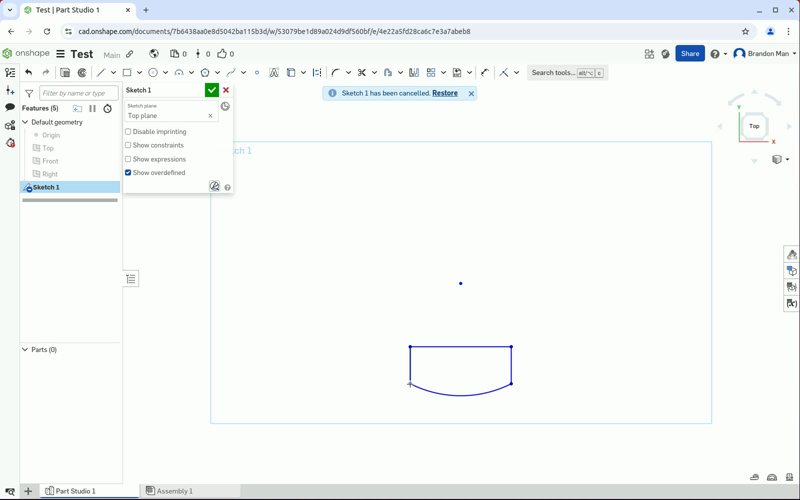
key_down(shift)
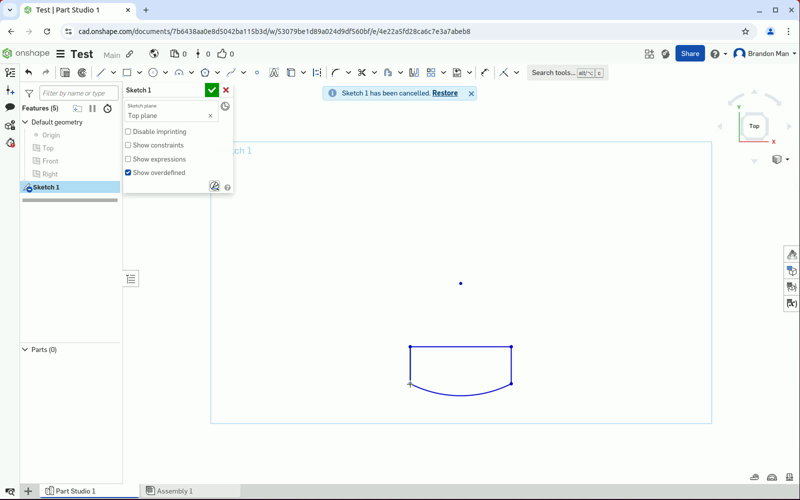
mouse_move(412, 381)
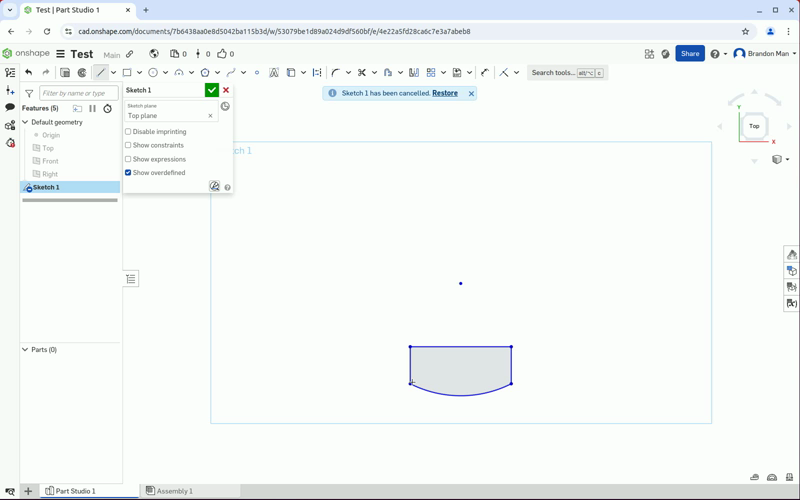
scroll(6)
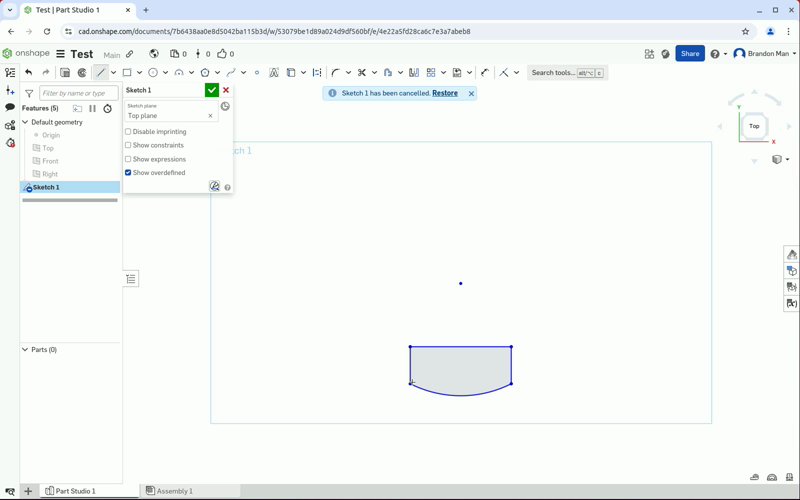
scroll(6)
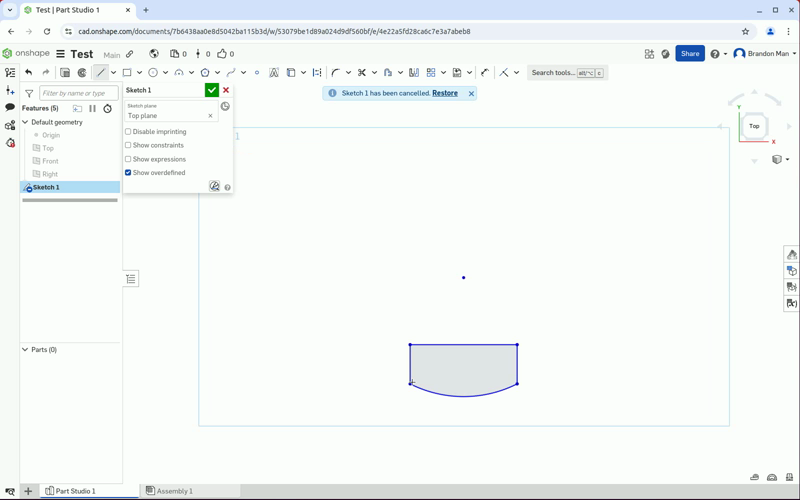
scroll(6)
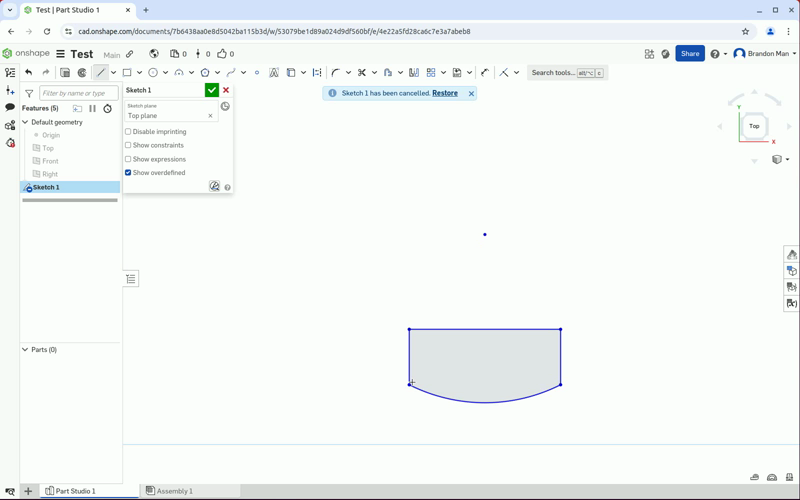
scroll(6)
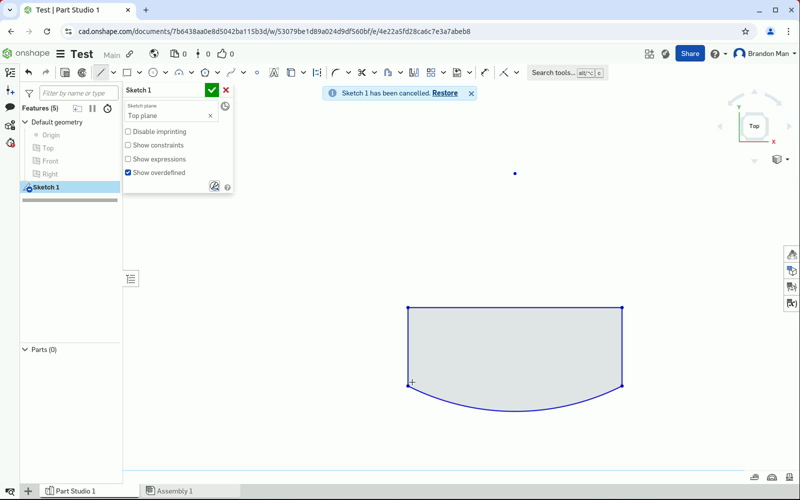
scroll(6)
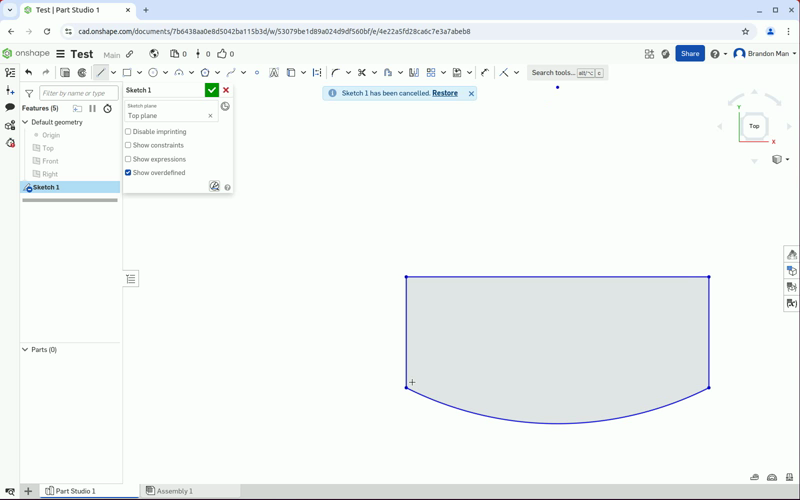
scroll(6)
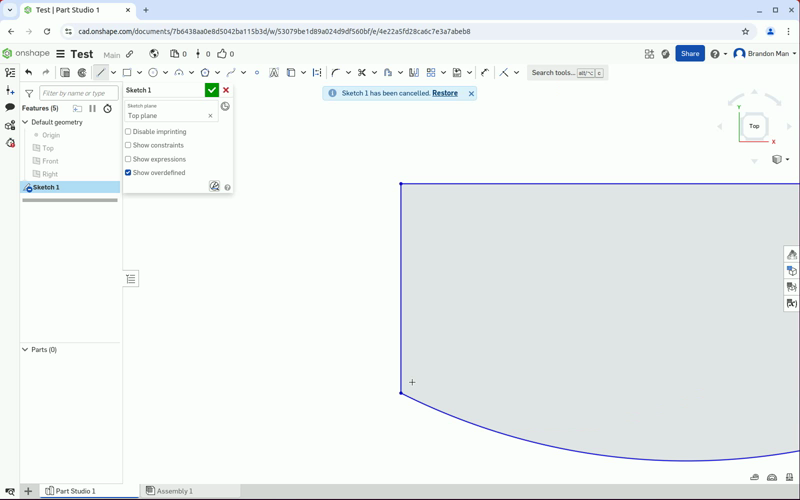
scroll(6)
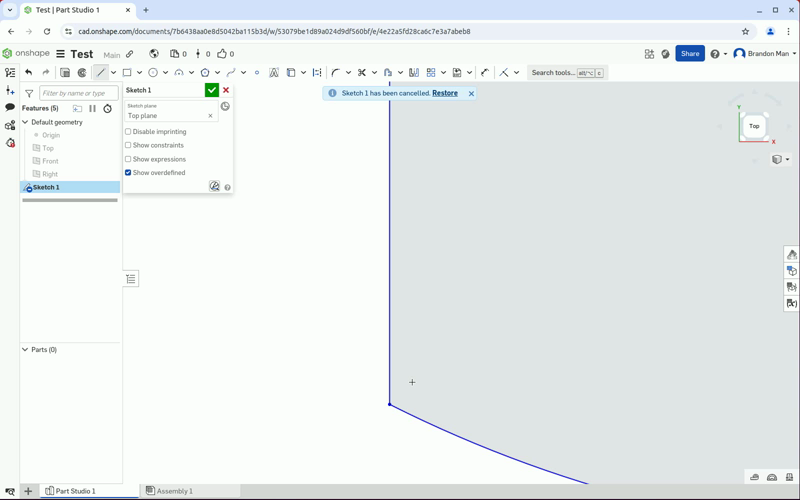
click(412, 381)
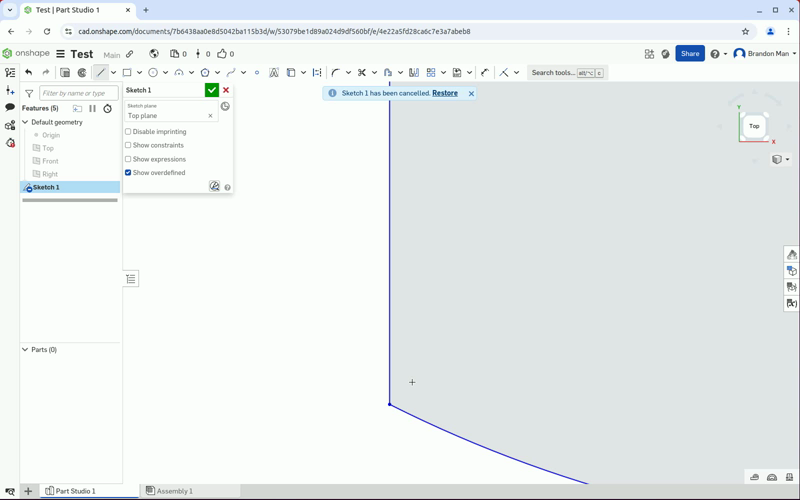
scroll(-6)
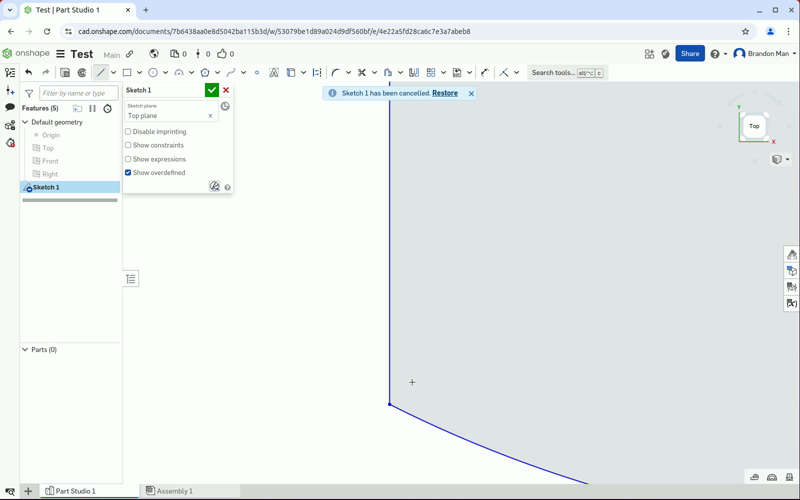
scroll(-6)
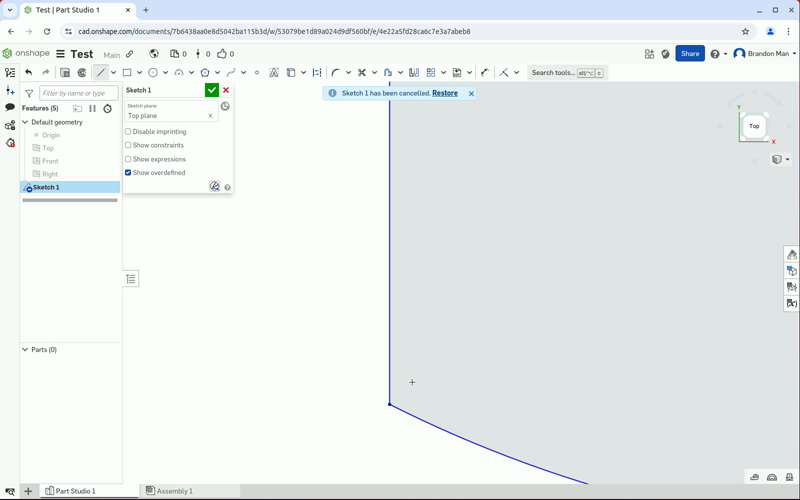
scroll(-6)
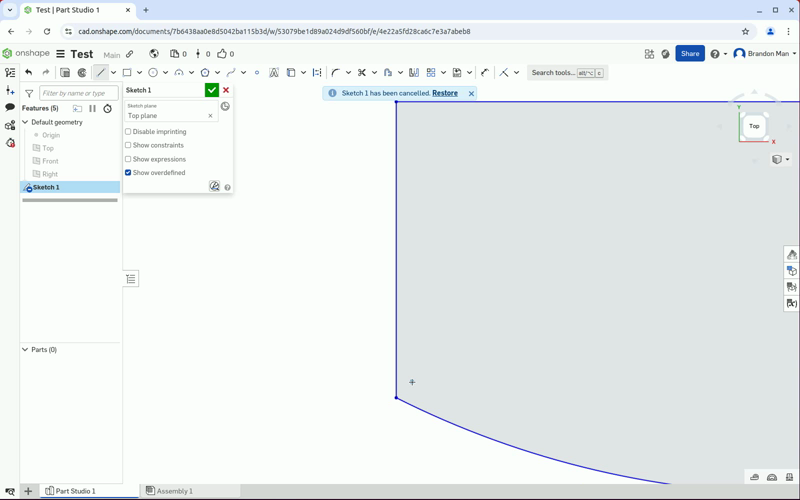
scroll(-6)
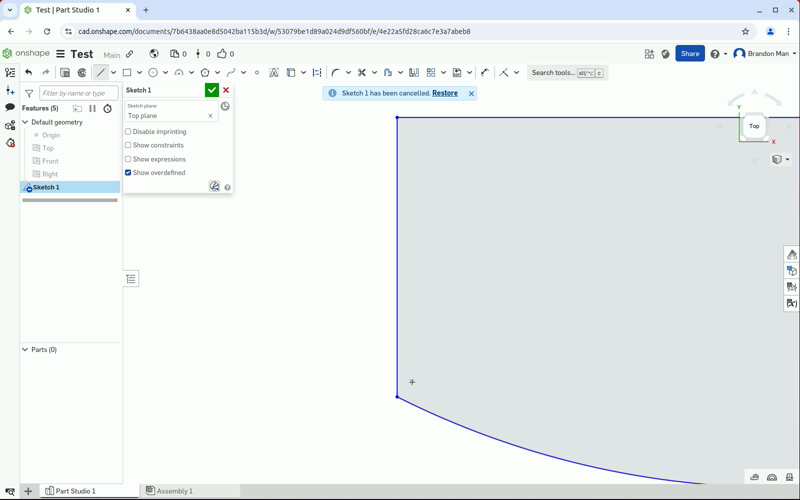
scroll(-6)
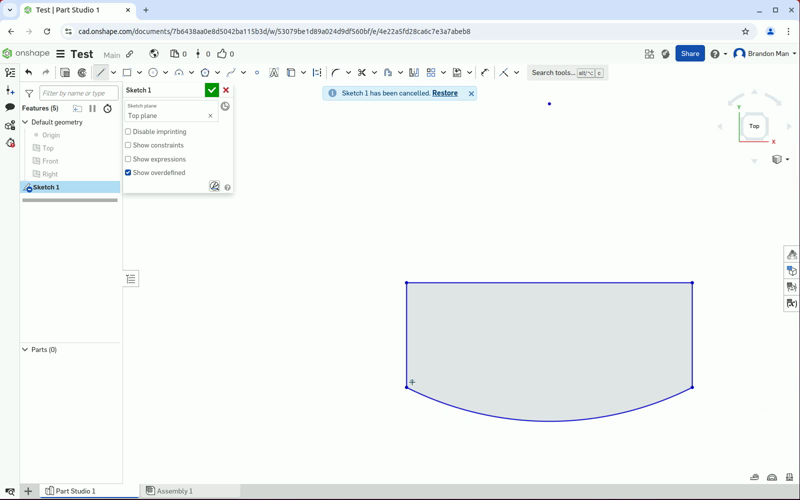
scroll(-6)
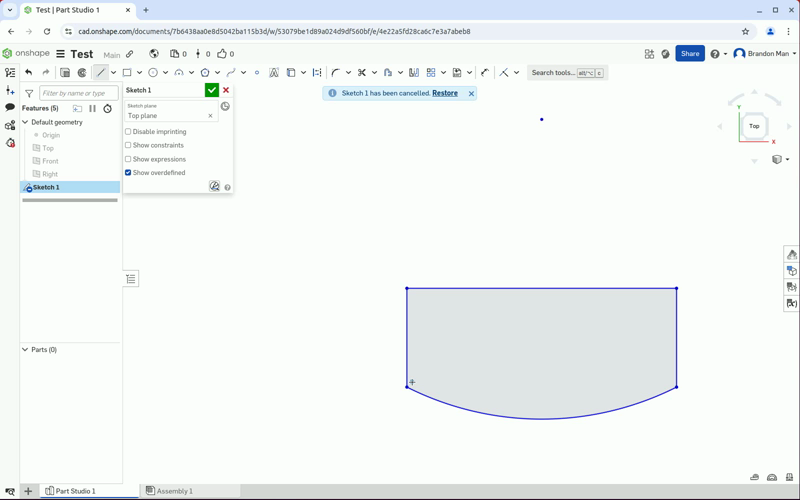
scroll(-6)
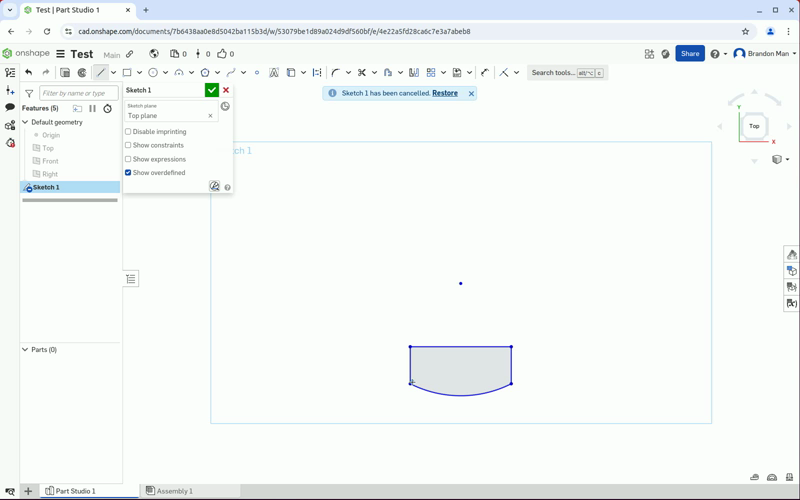
key_up(shift)
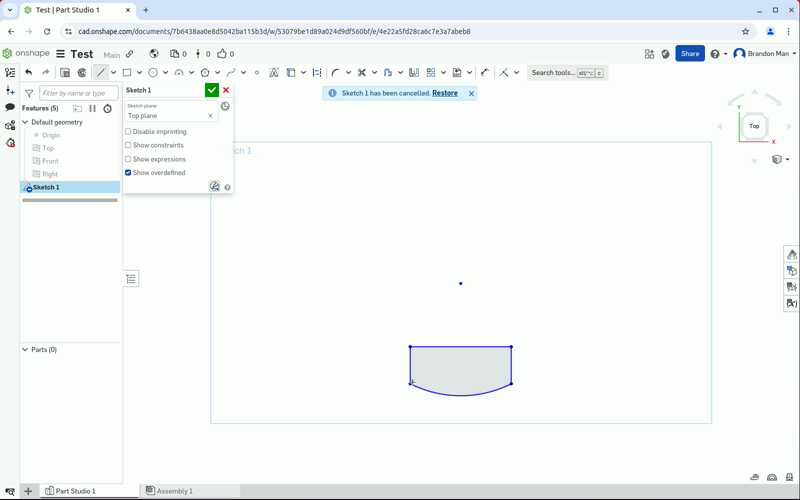
key_down(shift)
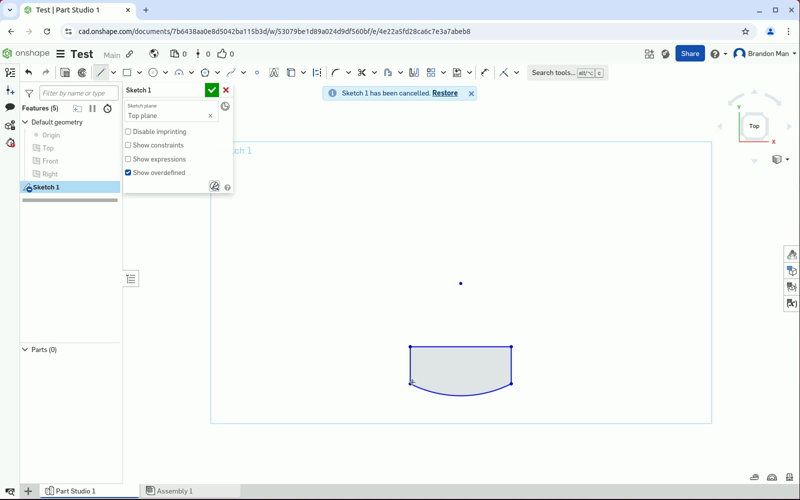
mouse_move(497, 381)
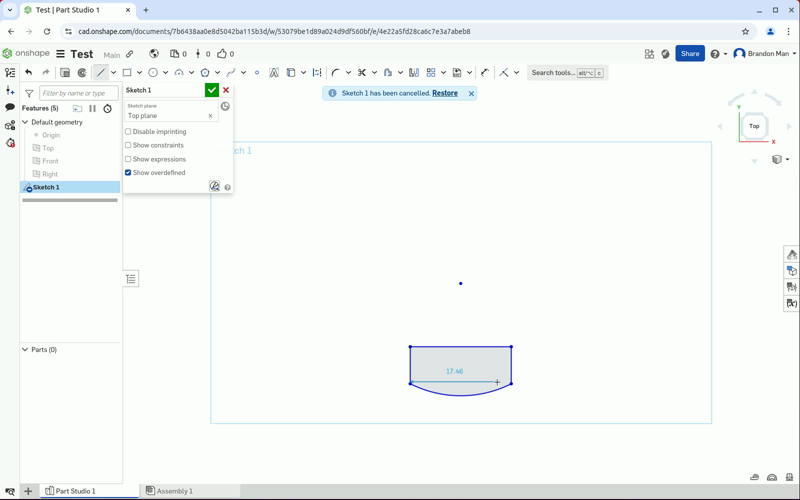
click(497, 381)
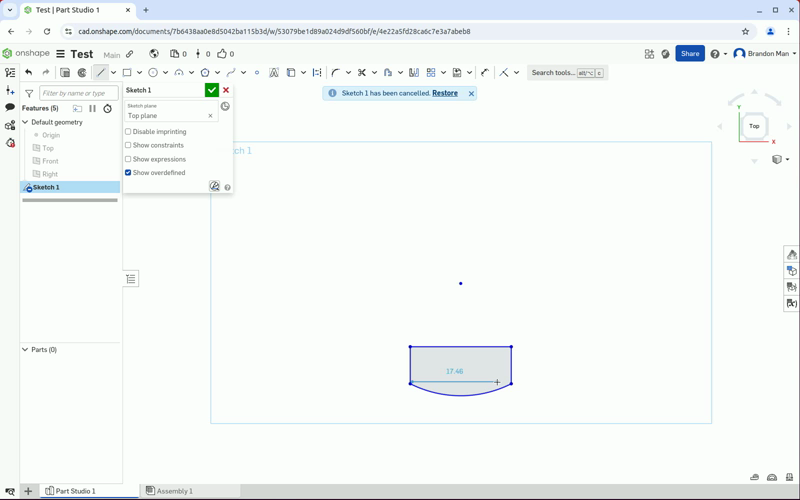
key_up(shift)
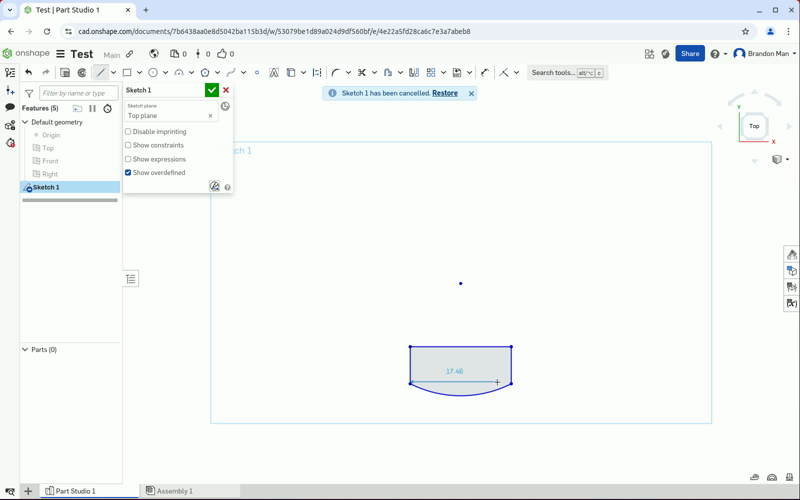
key_down(shift)
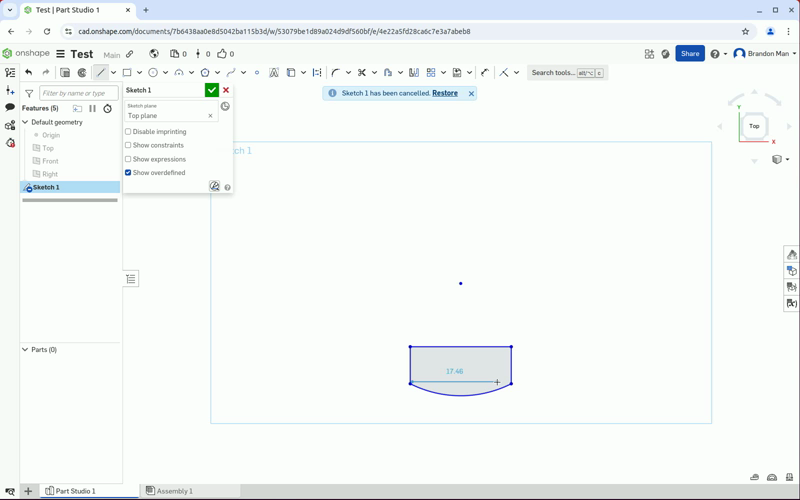
mouse_move(527, 381)
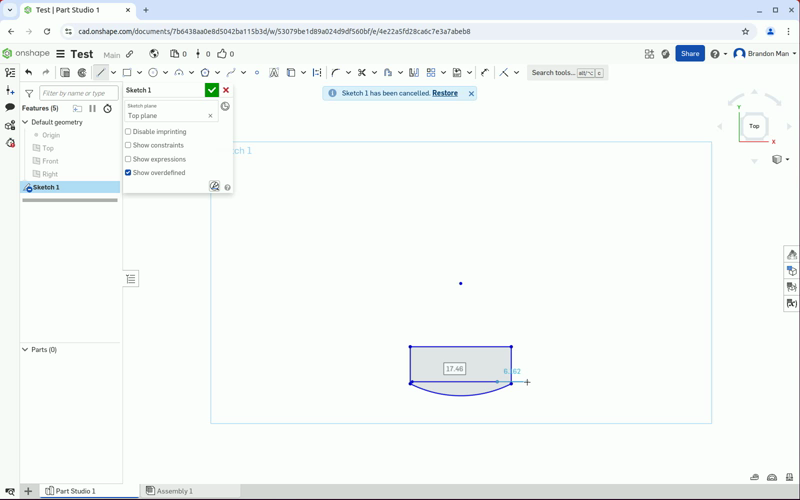
mouse_move(497, 378)
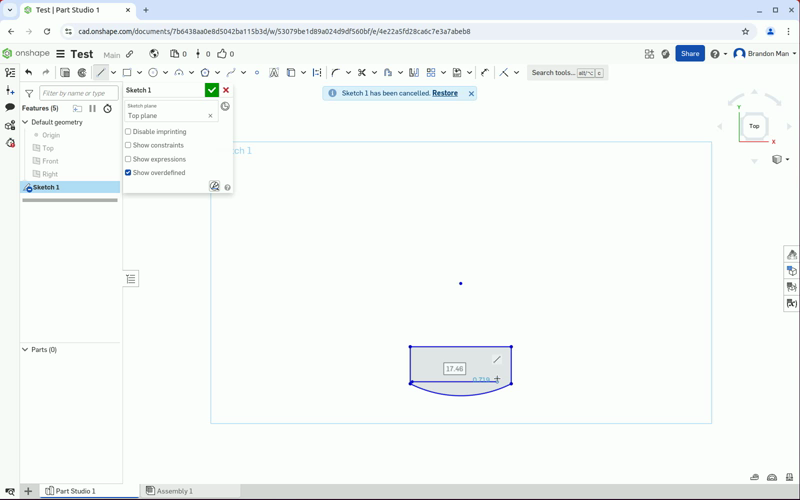
scroll(6)
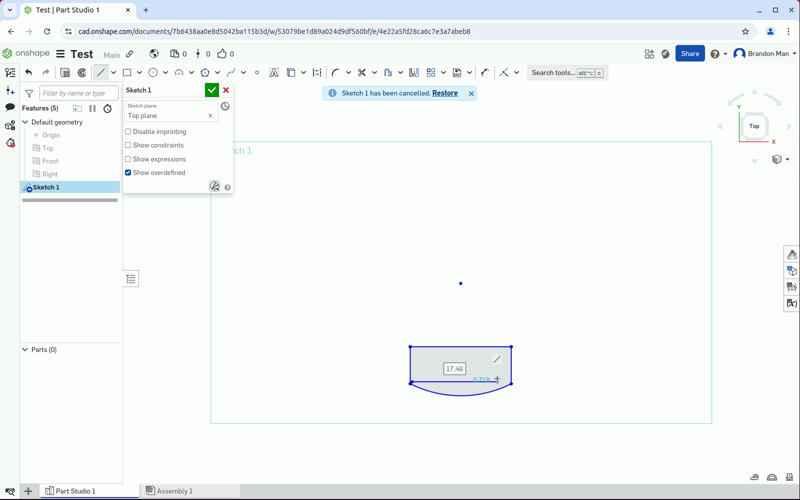
scroll(6)
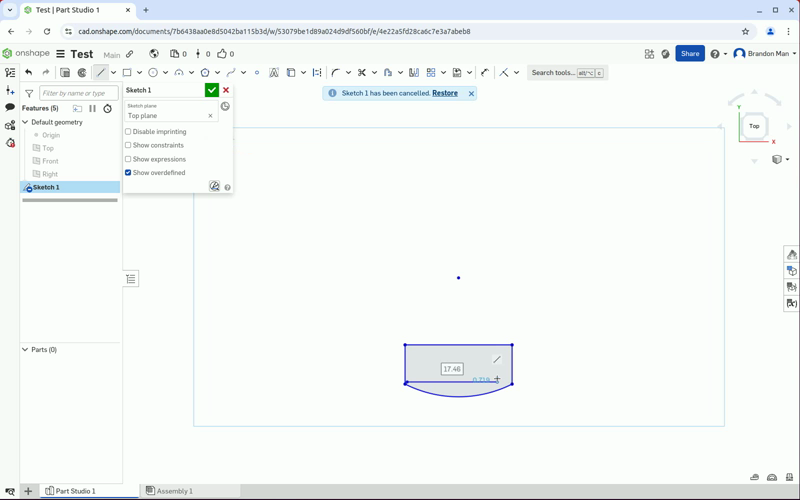
scroll(6)
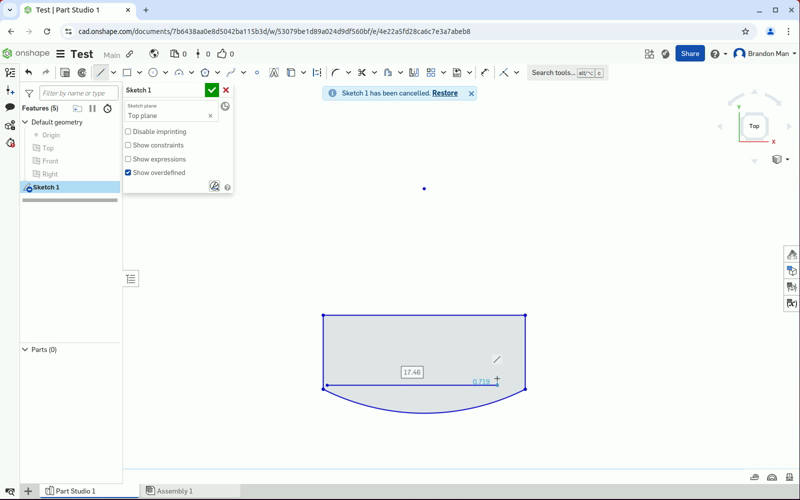
scroll(6)
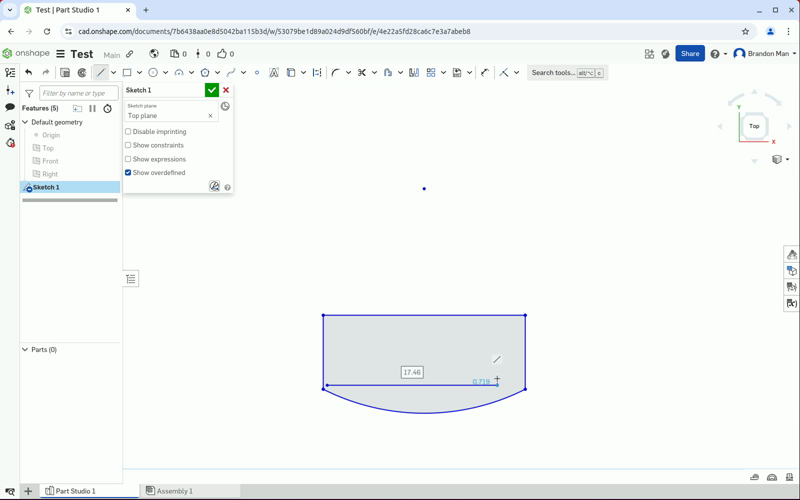
scroll(6)
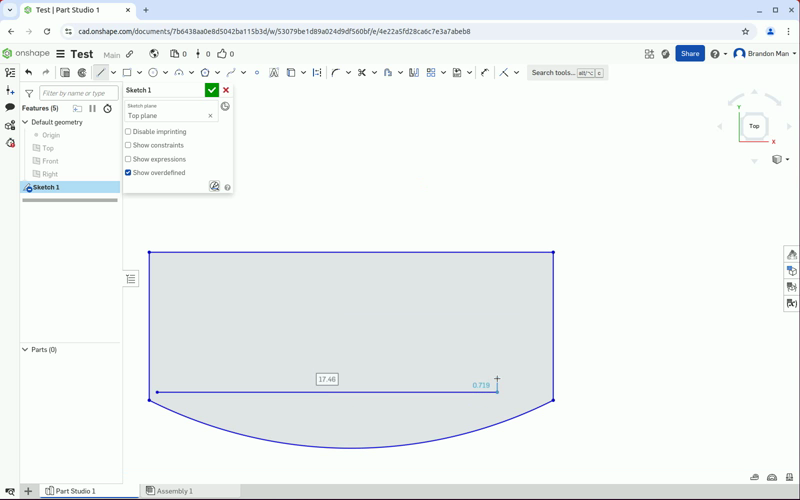
scroll(6)
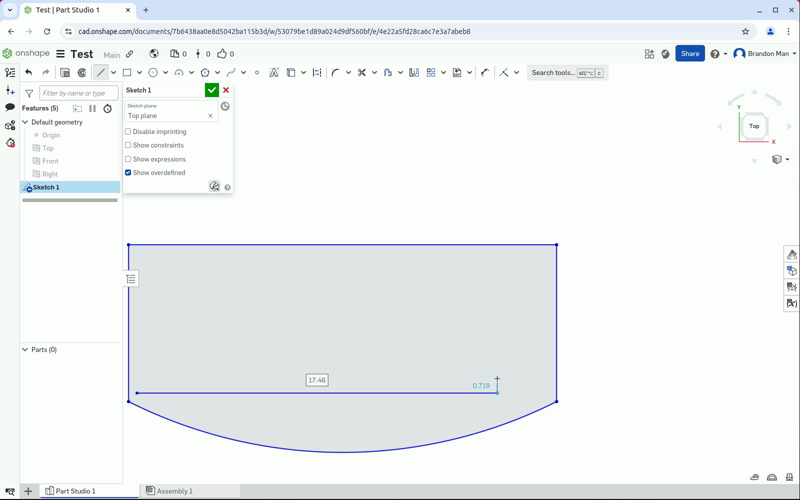
scroll(6)
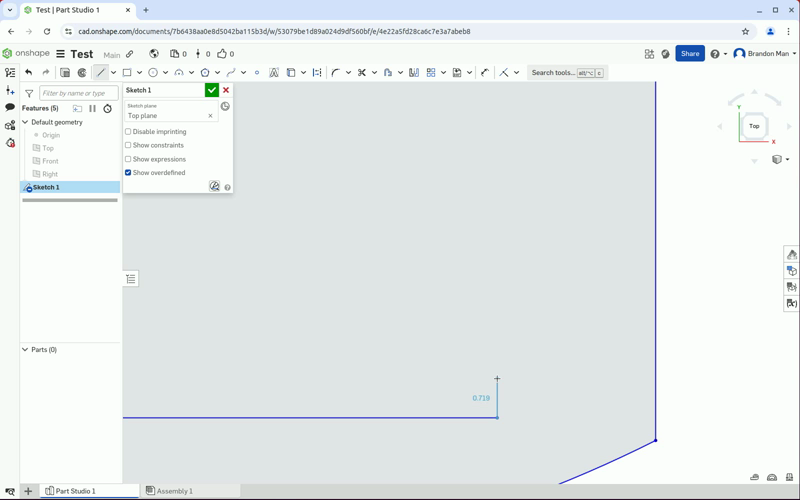
click(497, 378)
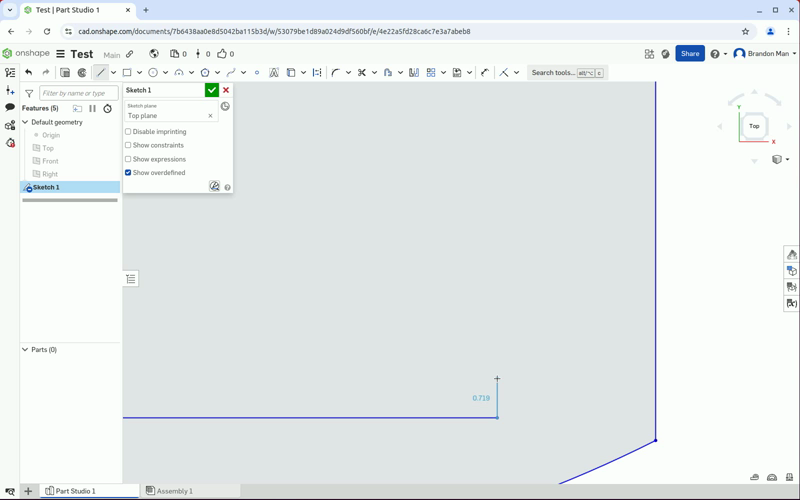
scroll(-6)
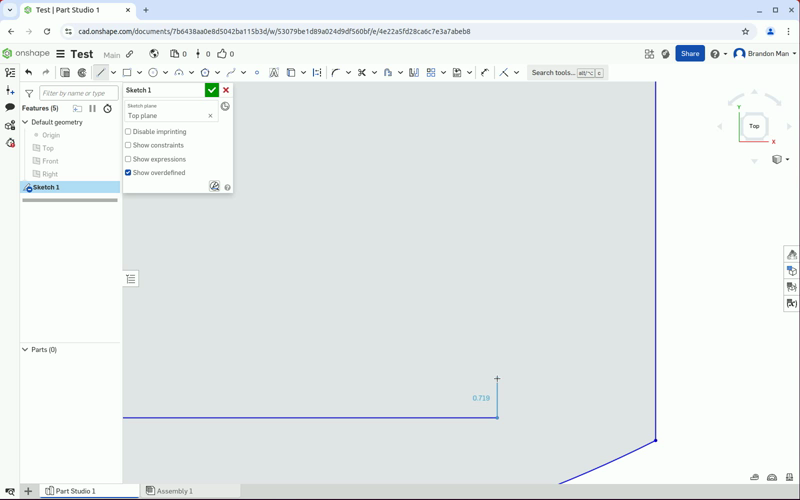
scroll(-6)
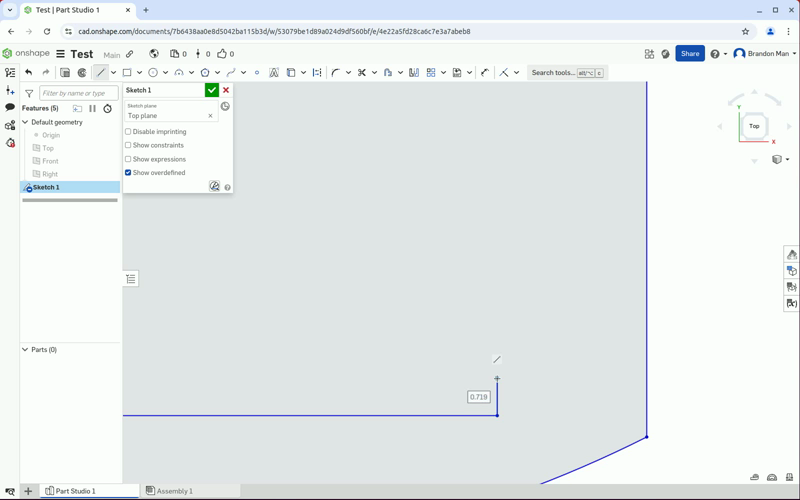
scroll(-6)
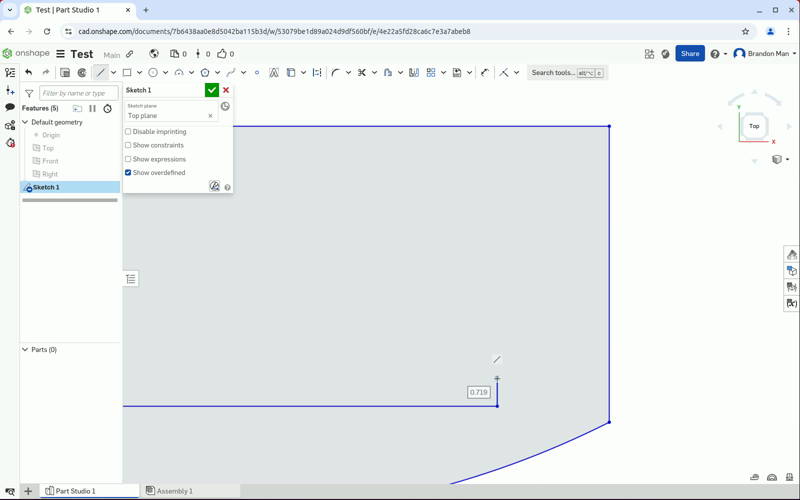
scroll(-6)
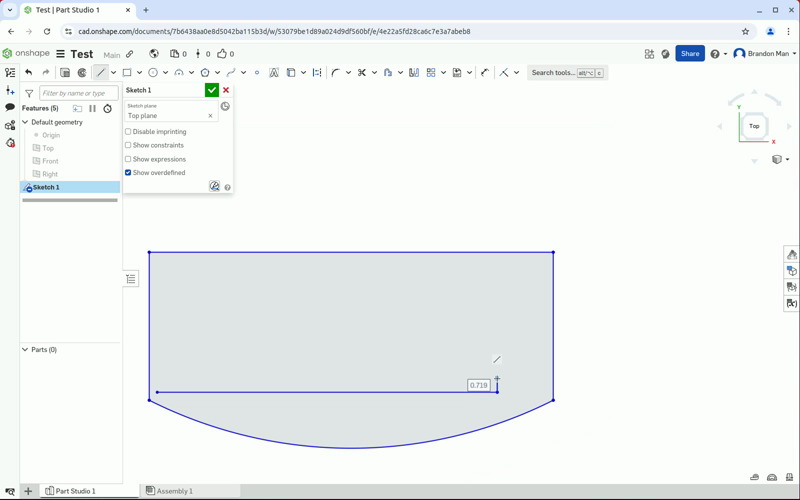
scroll(-6)
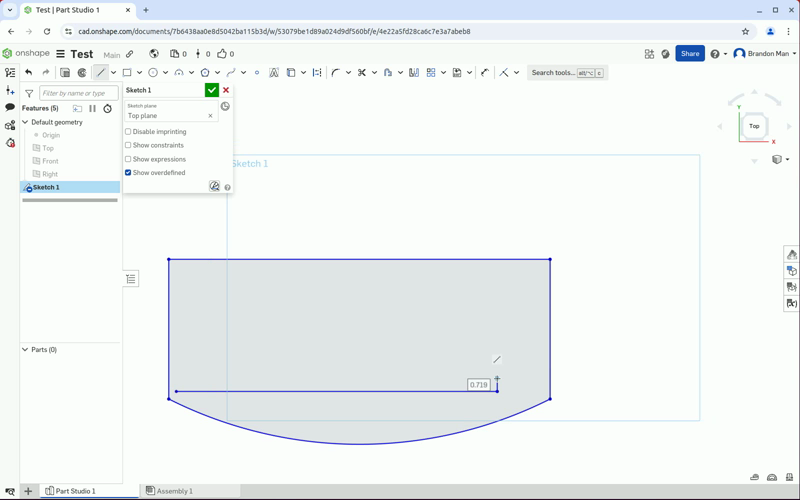
scroll(-6)
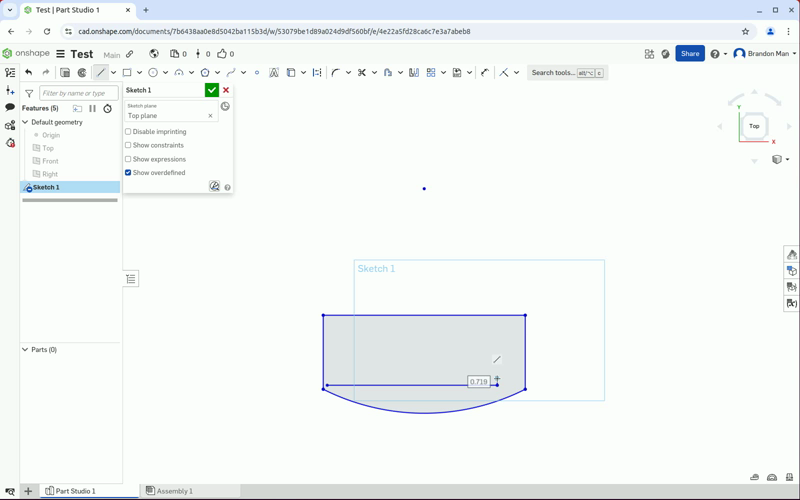
scroll(-6)
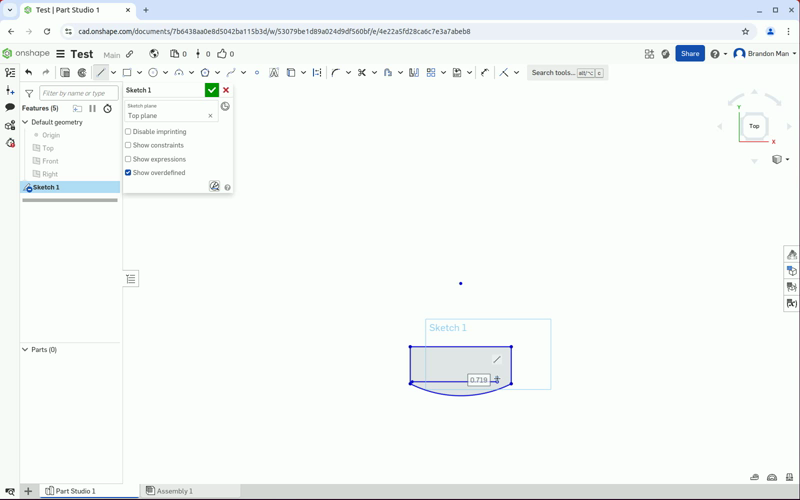
key_up(shift)
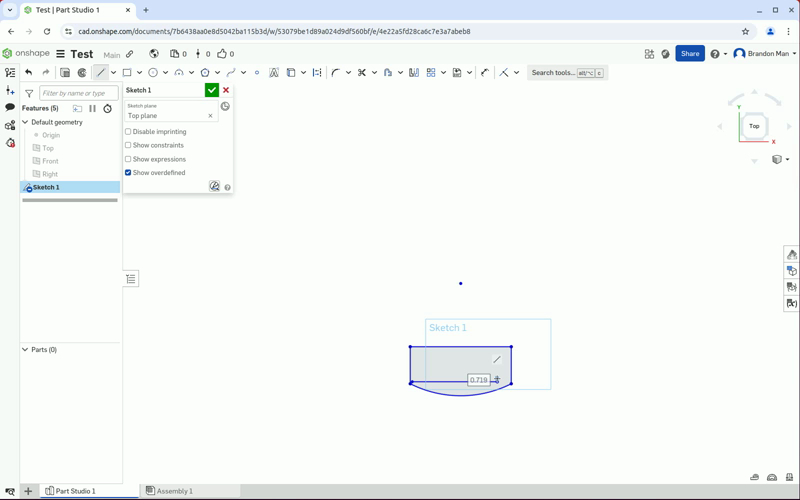
key_down(shift)
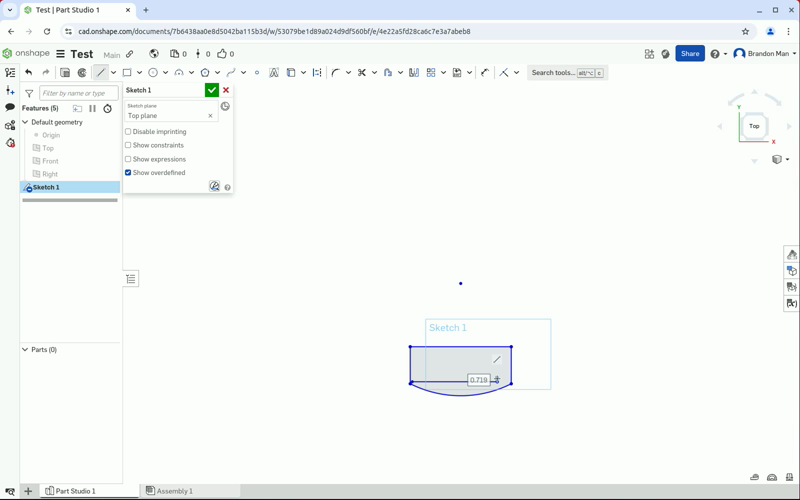
mouse_move(527, 378)
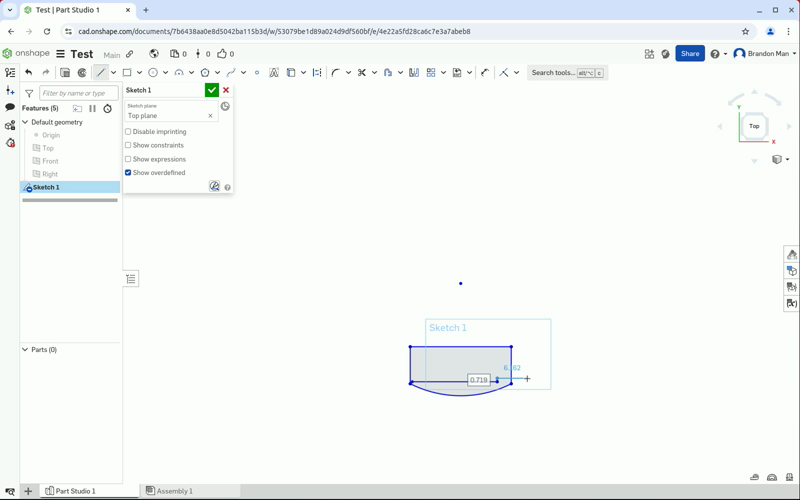
mouse_move(499, 378)
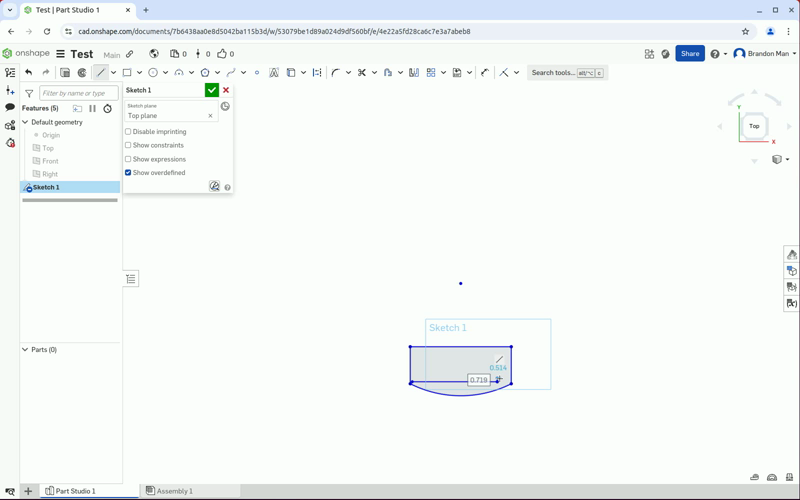
scroll(6)
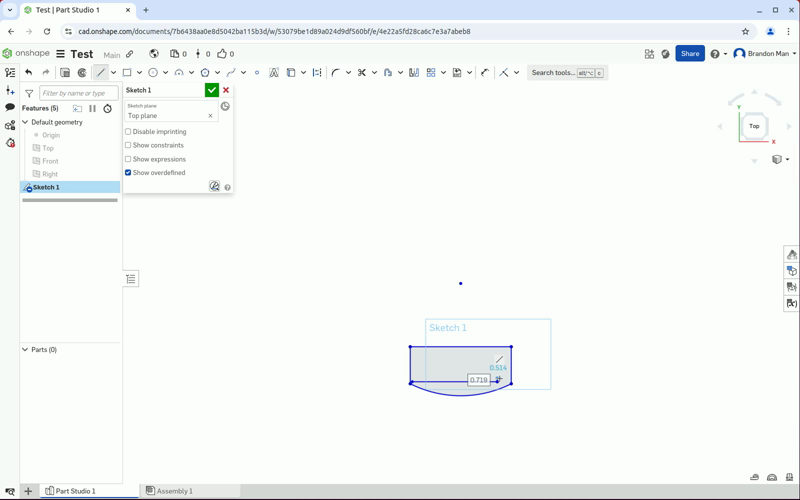
scroll(6)
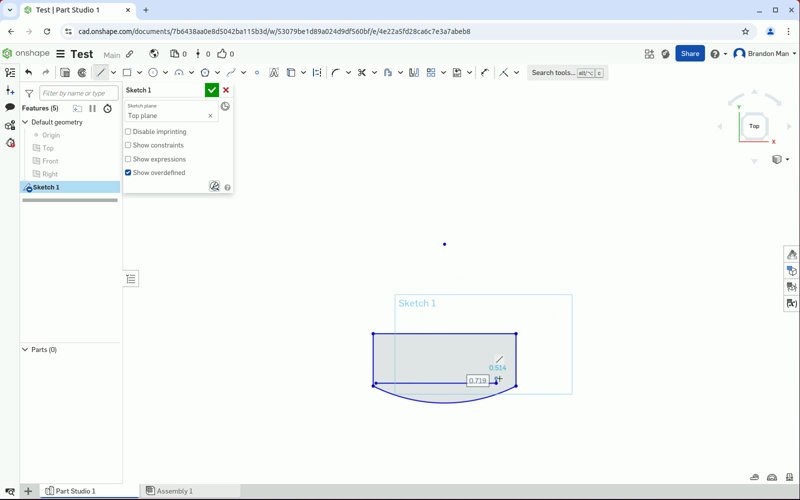
scroll(6)
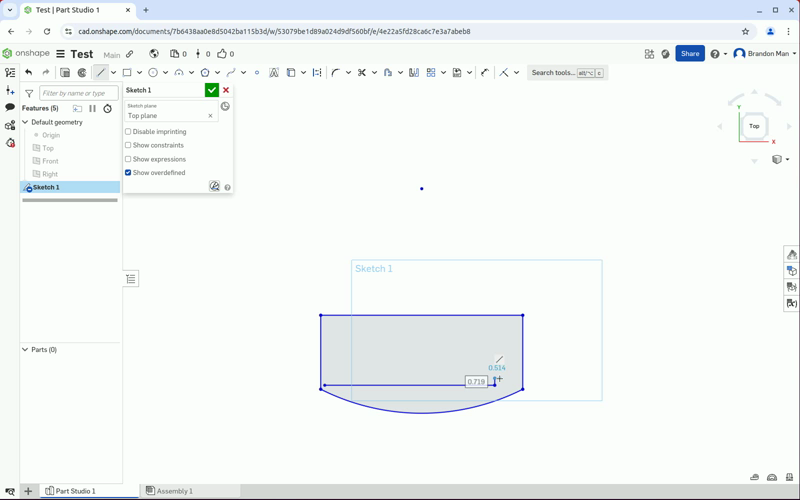
scroll(6)
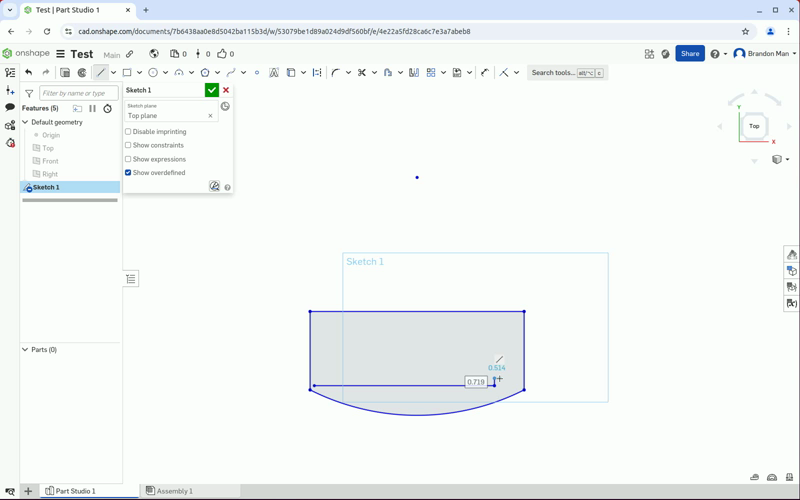
scroll(6)
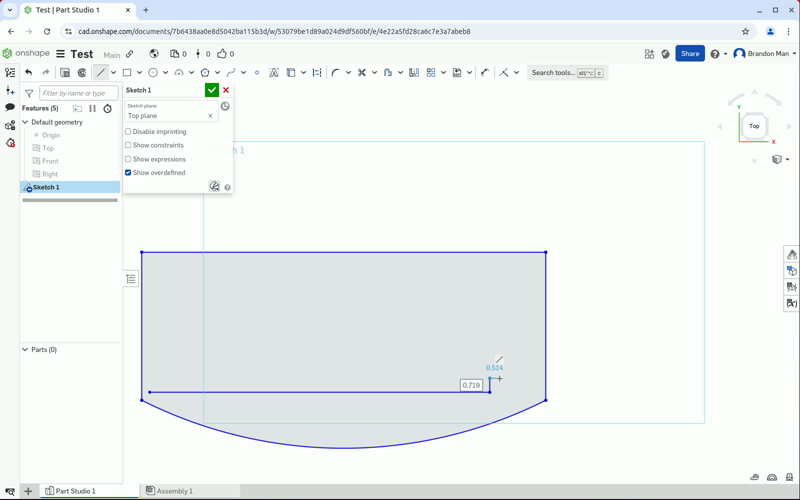
scroll(6)
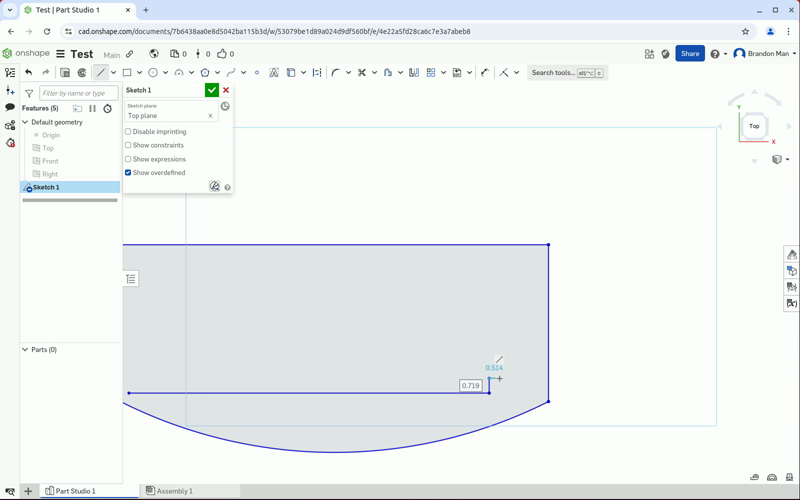
scroll(6)
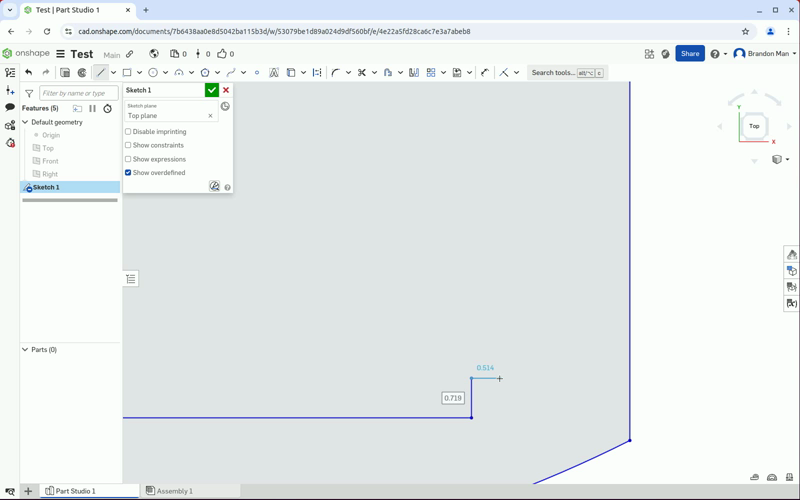
click(499, 378)
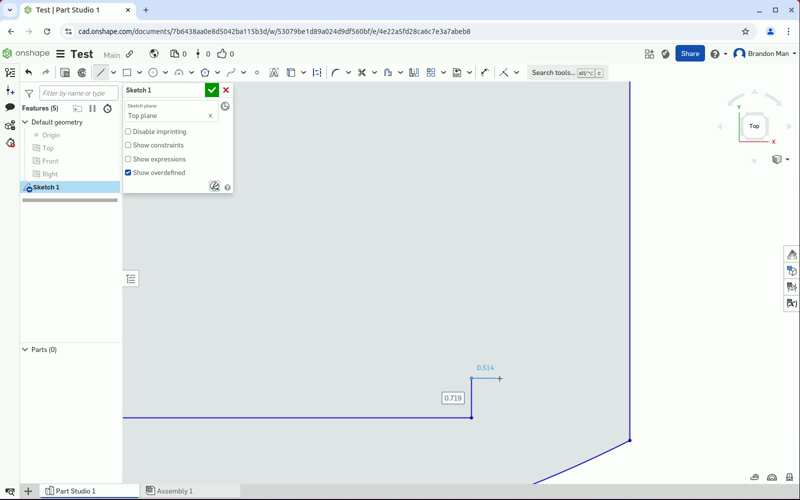
scroll(-6)
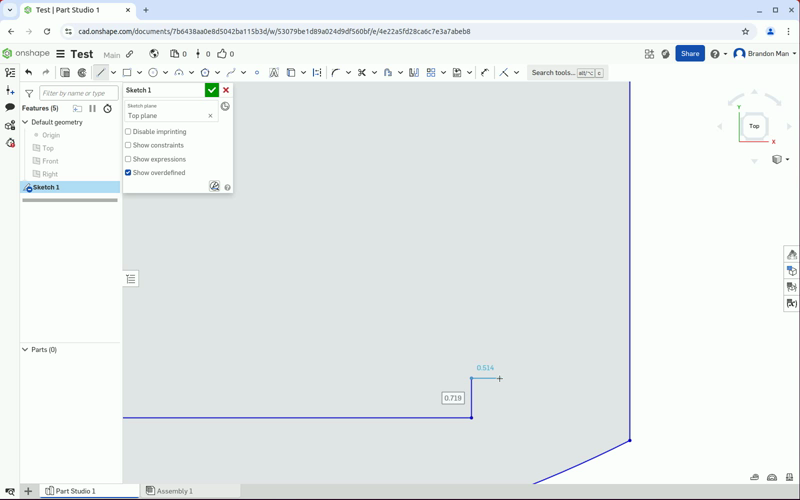
scroll(-6)
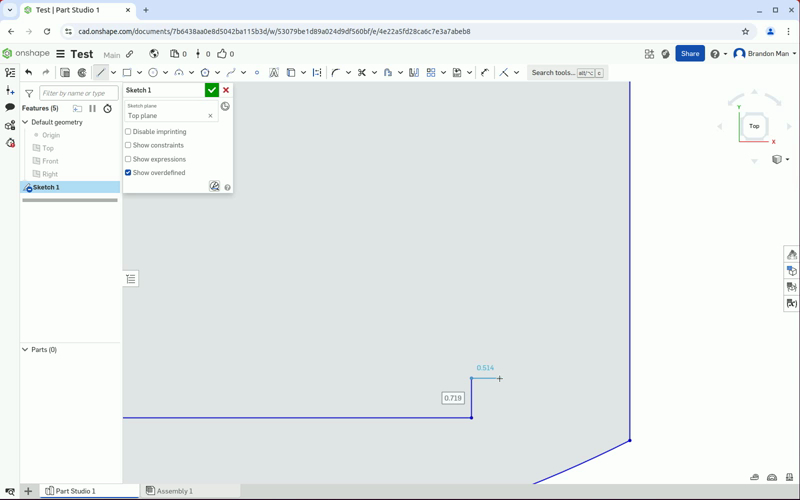
scroll(-6)
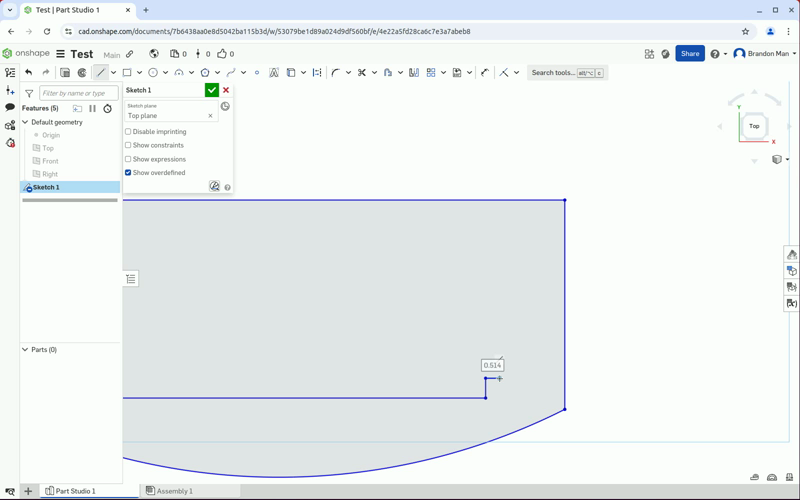
scroll(-6)
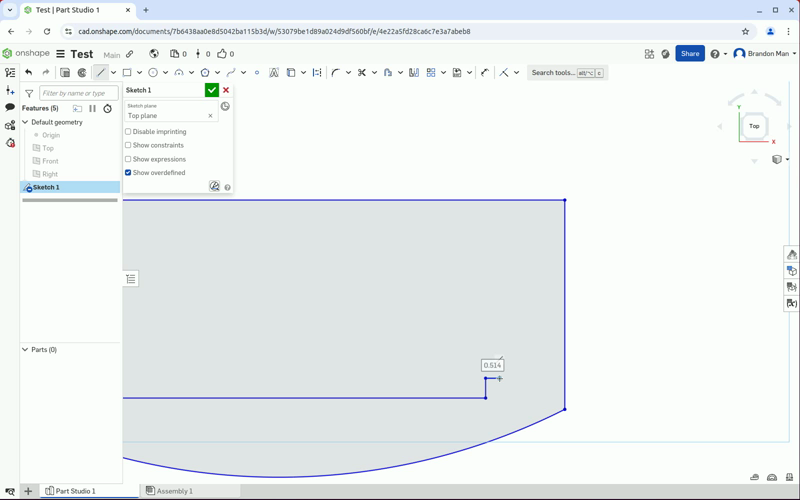
scroll(-6)
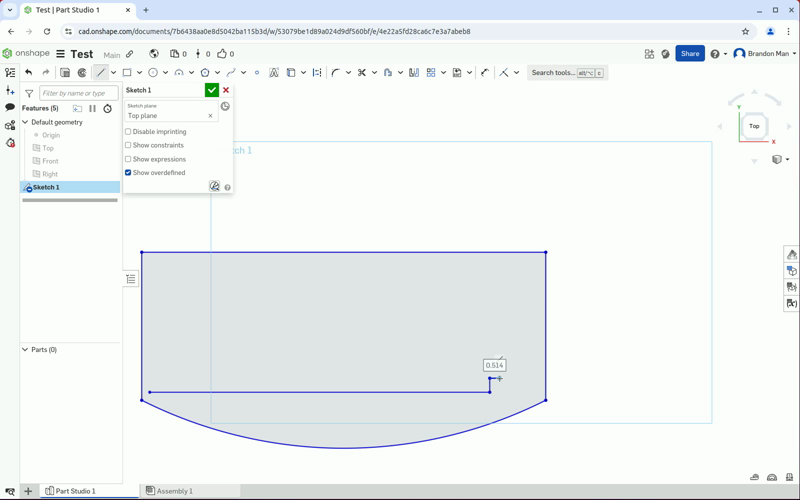
scroll(-6)
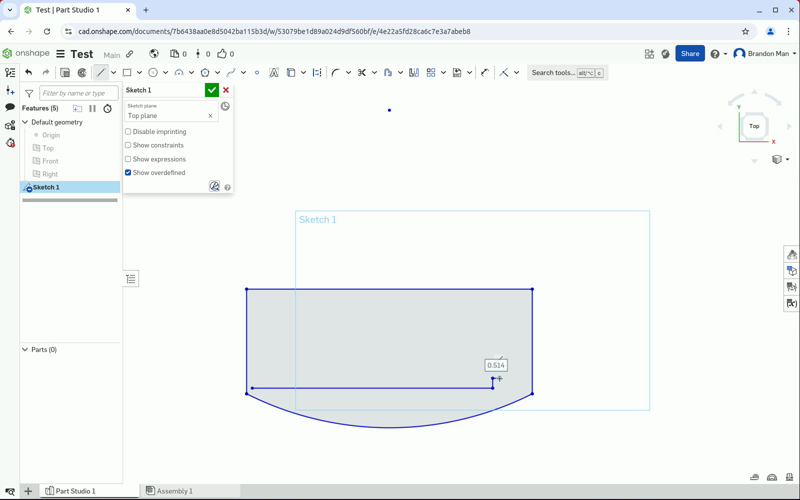
scroll(-6)
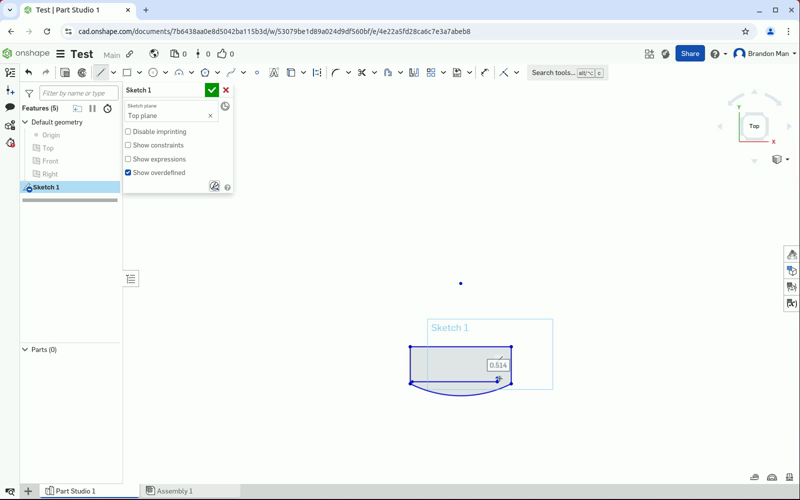
key_up(shift)
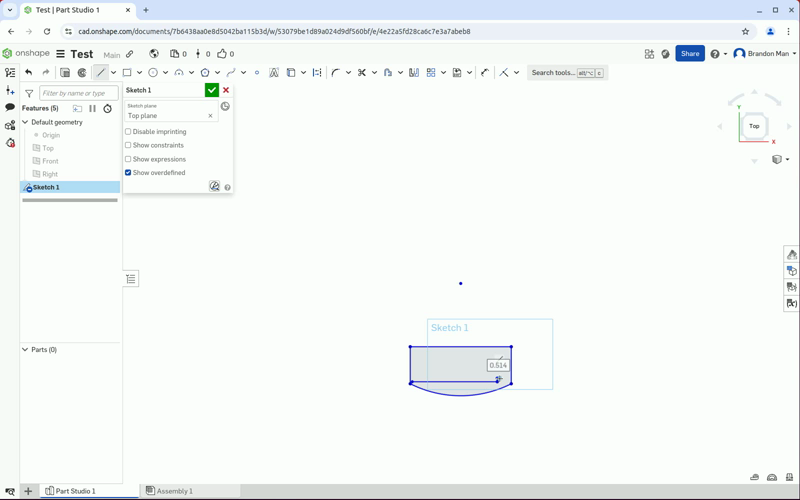
key_down(shift)
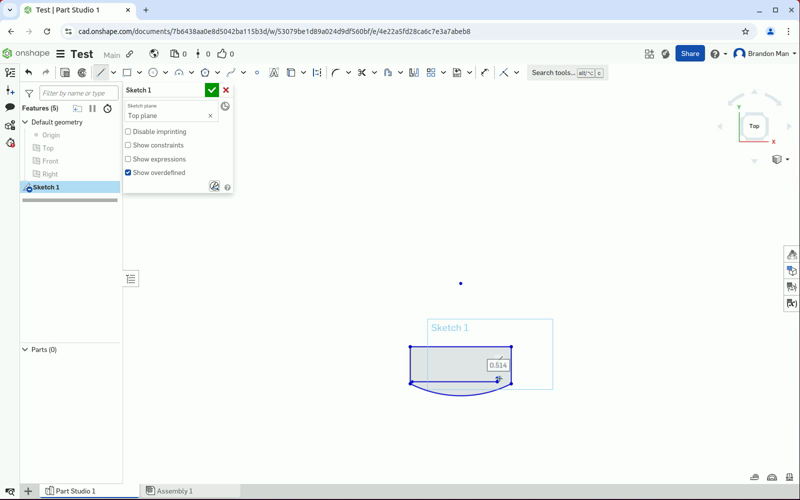
mouse_move(529, 378)
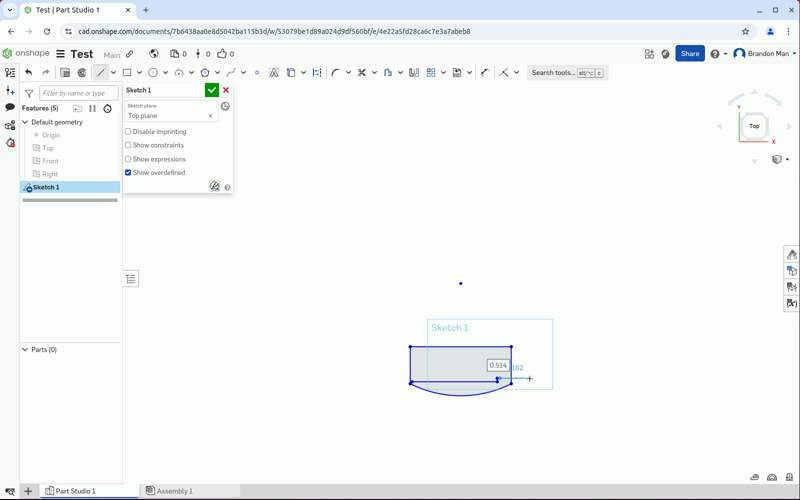
mouse_move(499, 381)
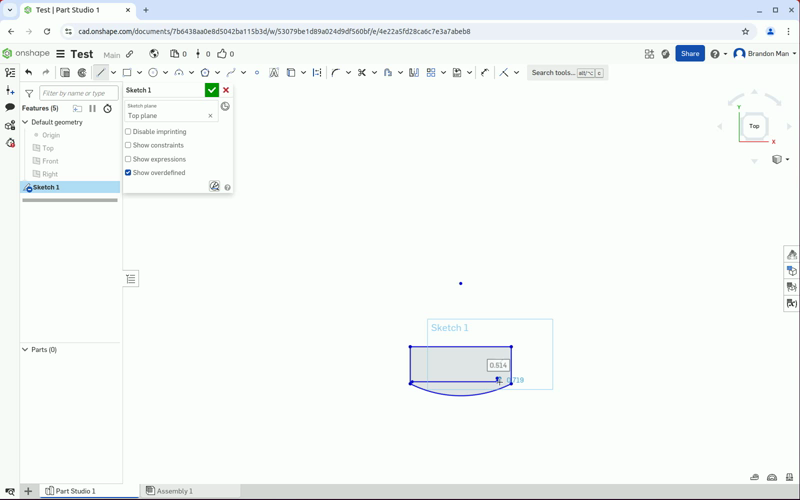
scroll(6)
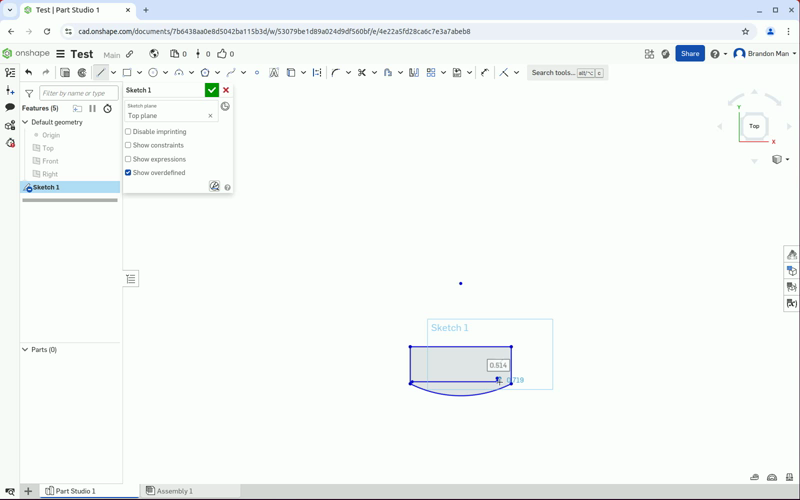
scroll(6)
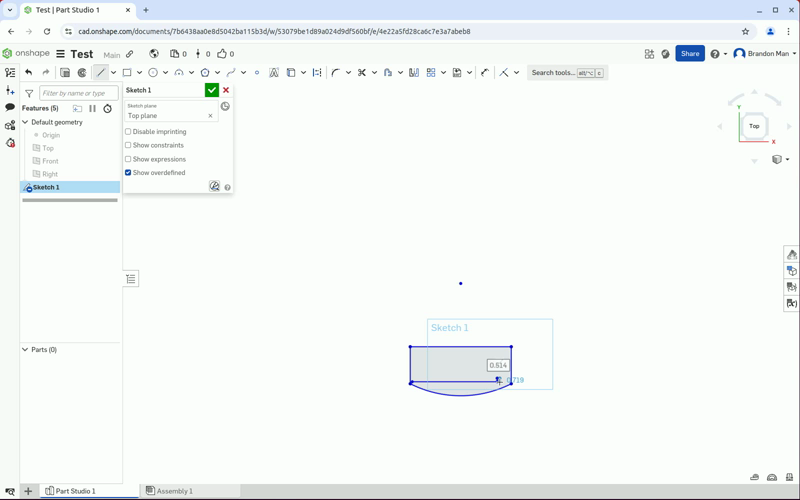
scroll(6)
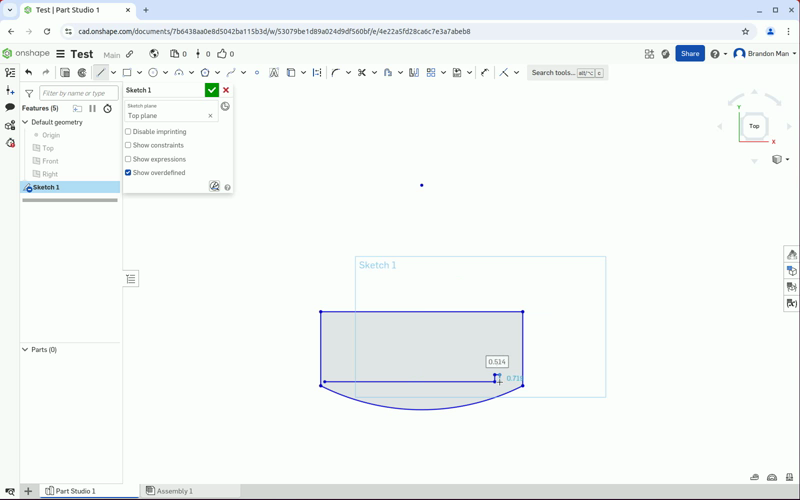
scroll(6)
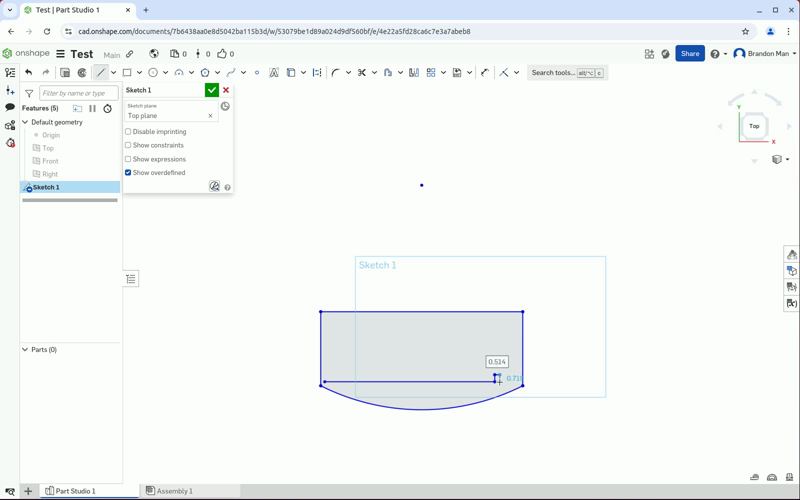
scroll(6)
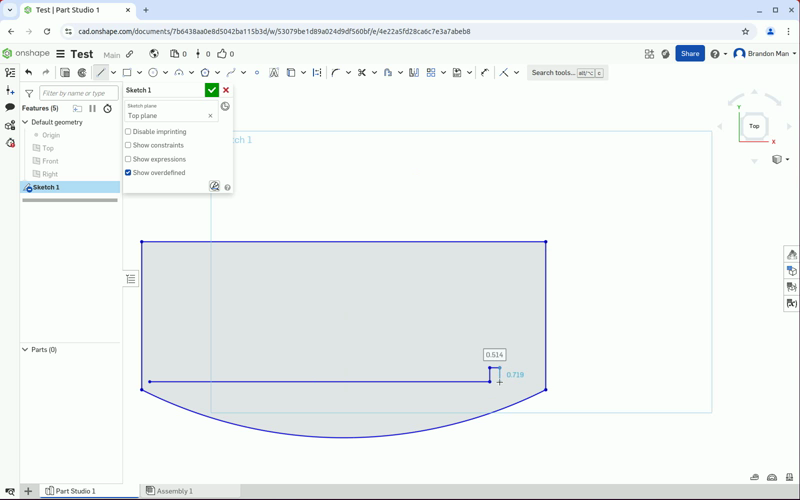
scroll(6)
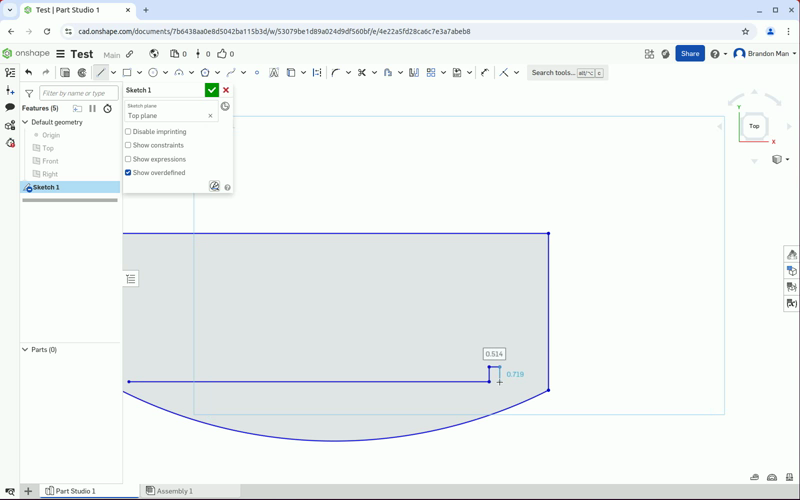
scroll(6)
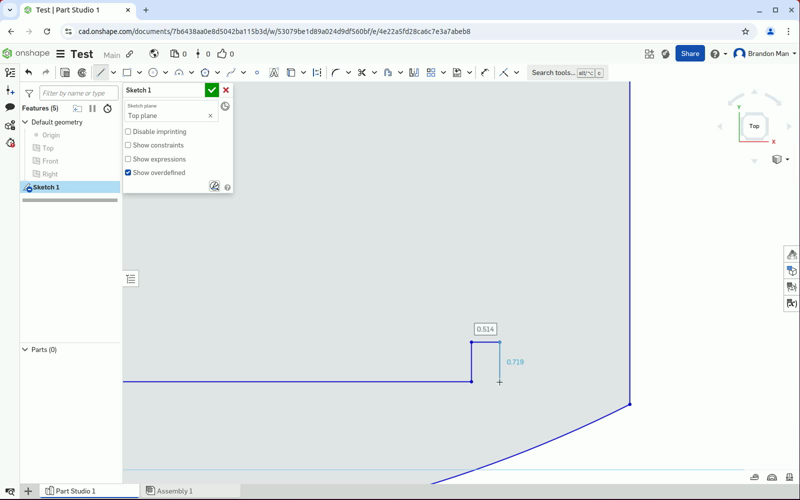
click(499, 381)
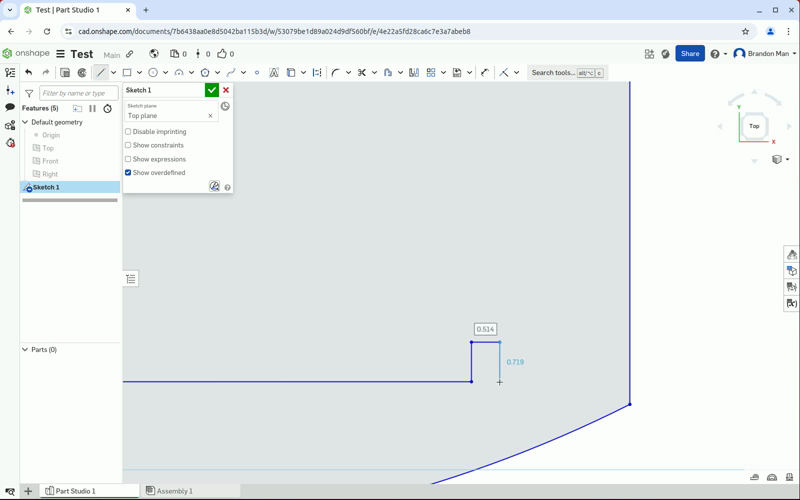
scroll(-6)
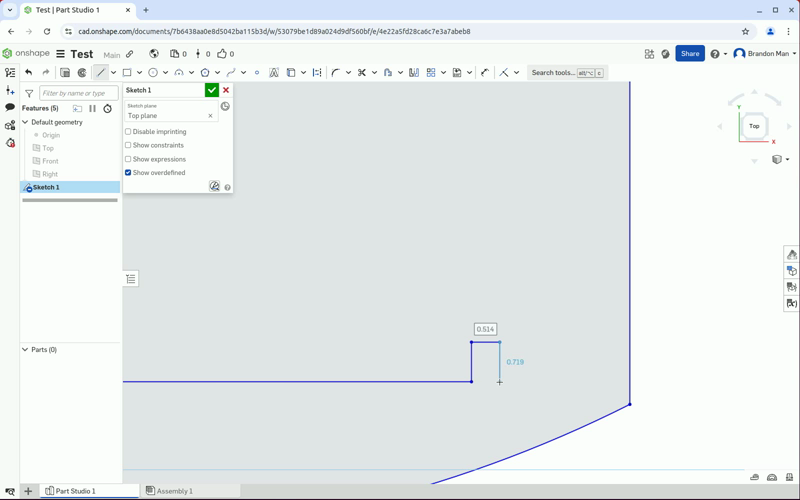
scroll(-6)
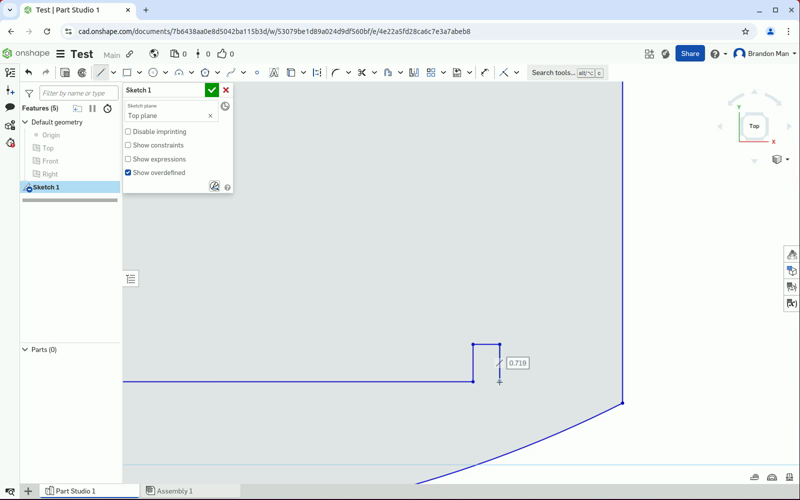
scroll(-6)
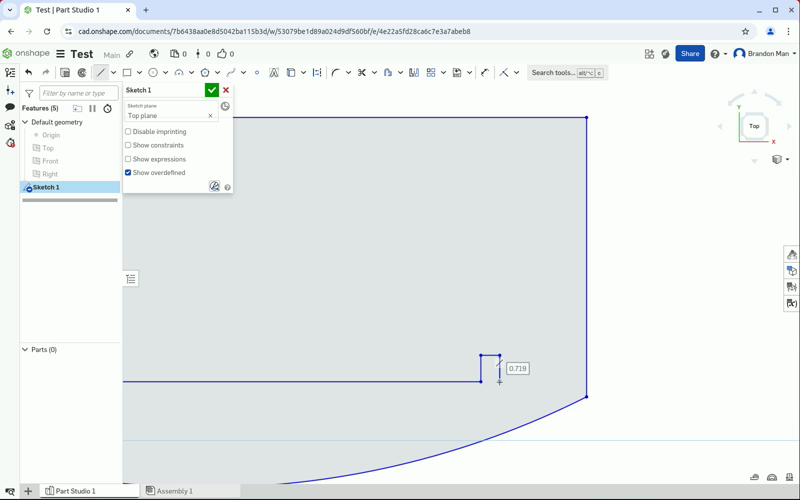
scroll(-6)
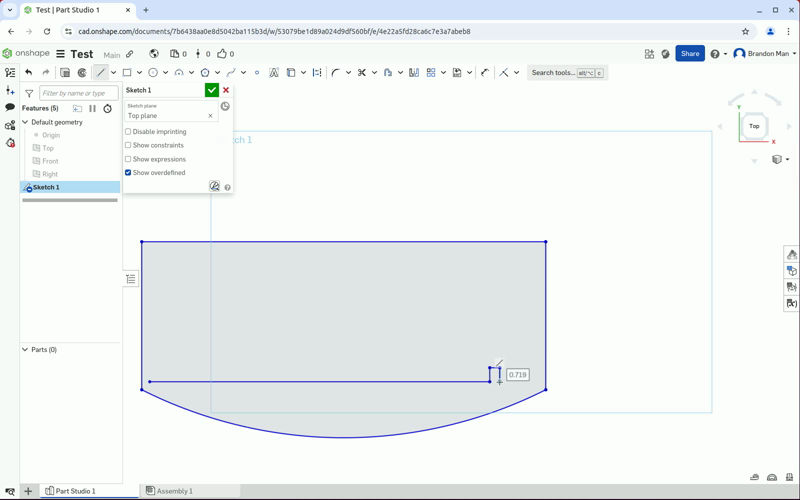
scroll(-6)
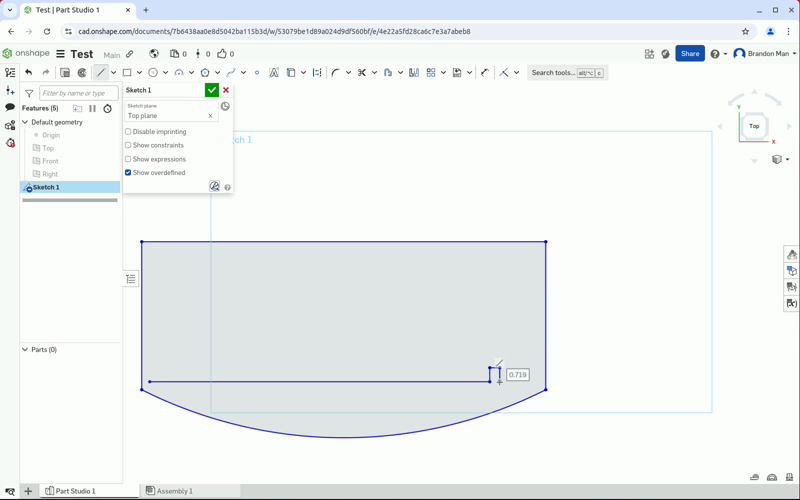
scroll(-6)
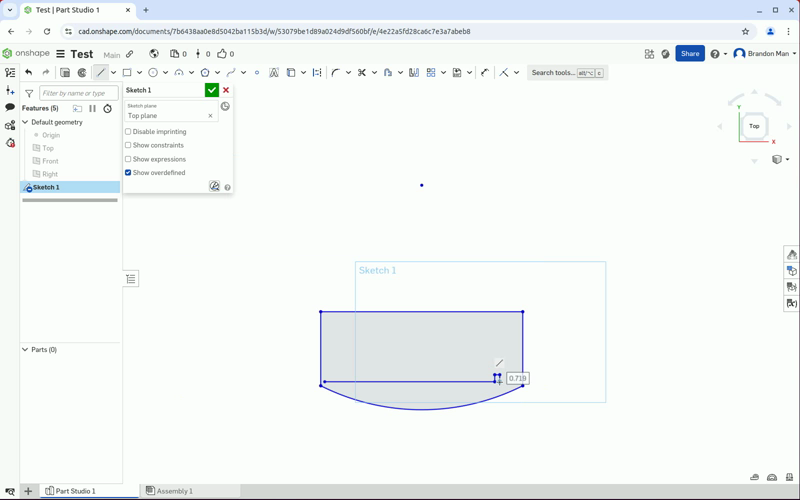
scroll(-6)
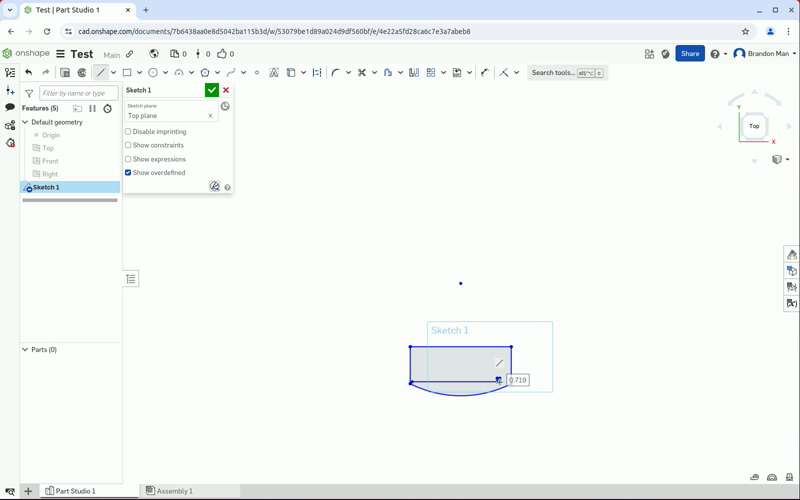
key_up(shift)
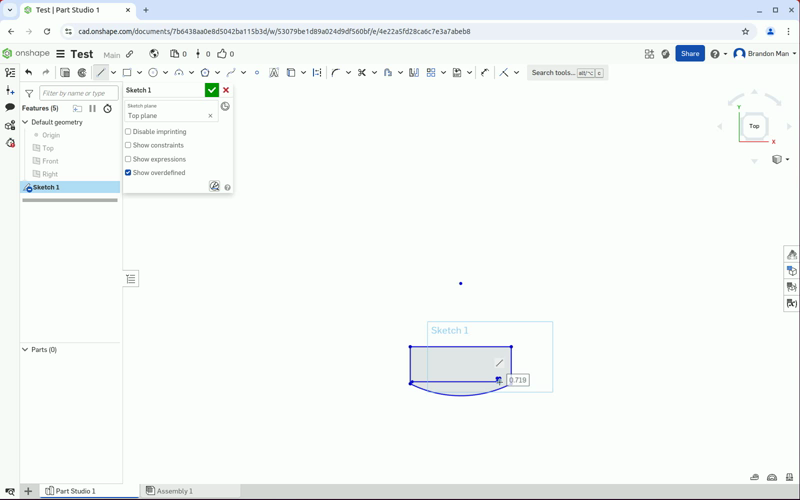
key_down(shift)
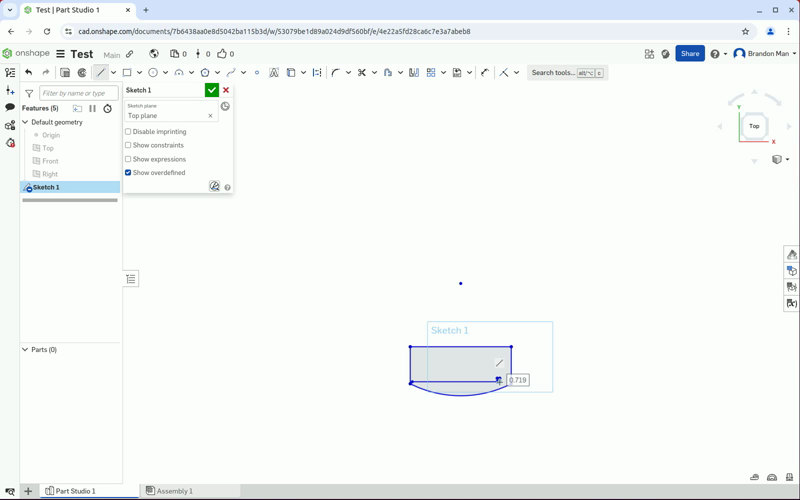
mouse_move(529, 381)
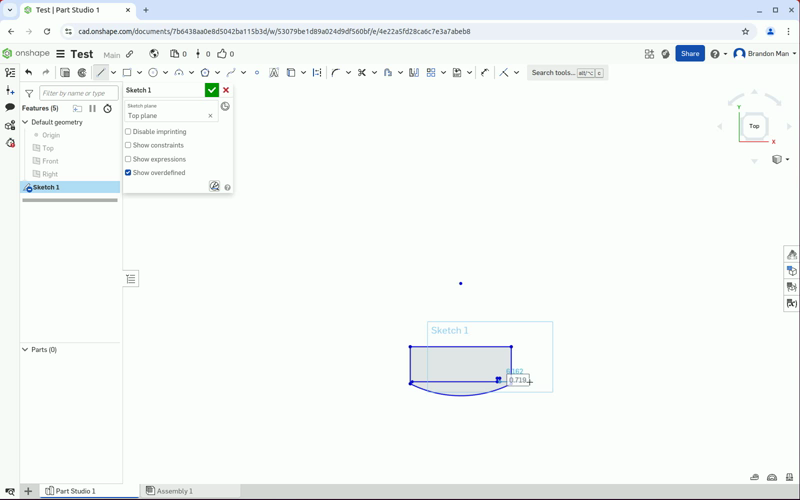
mouse_move(509, 381)
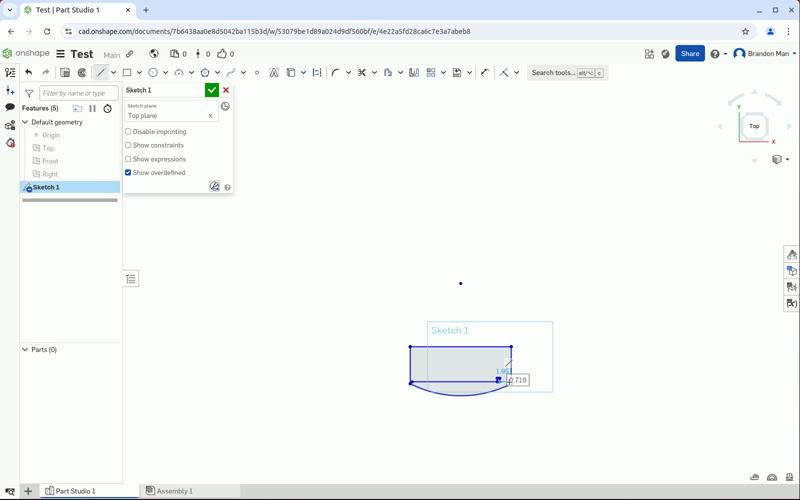
scroll(6)
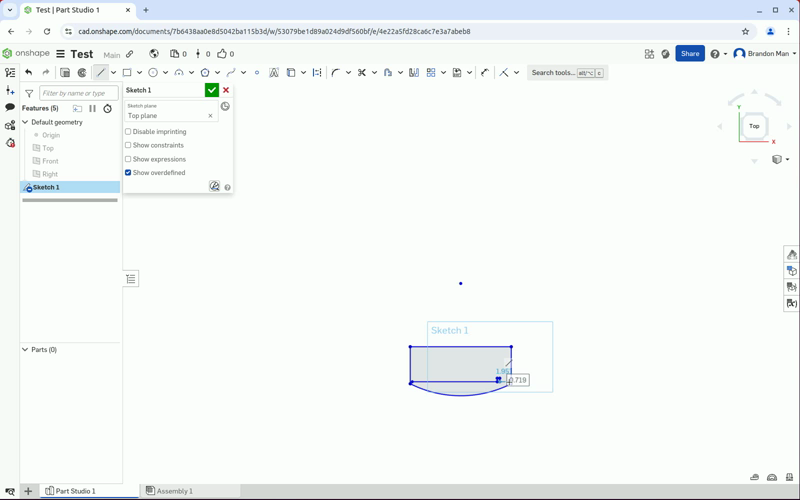
scroll(6)
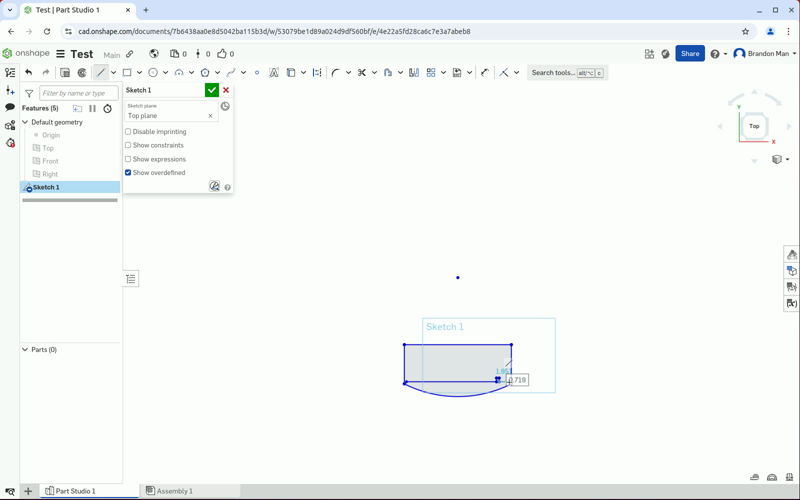
scroll(6)
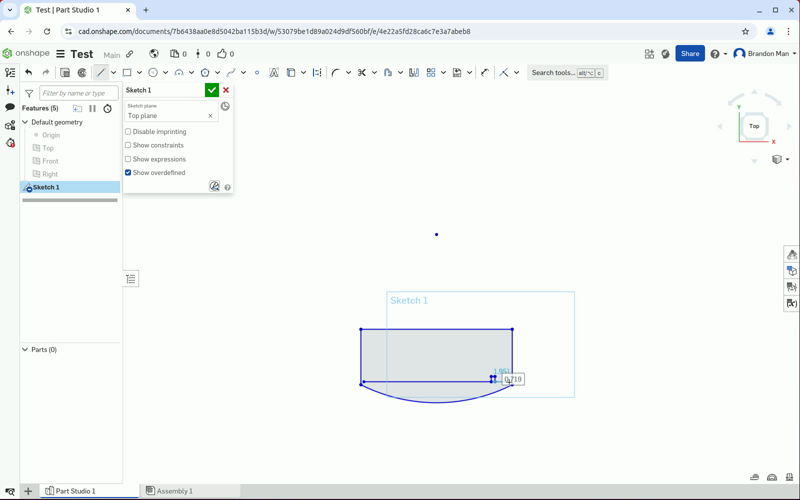
scroll(6)
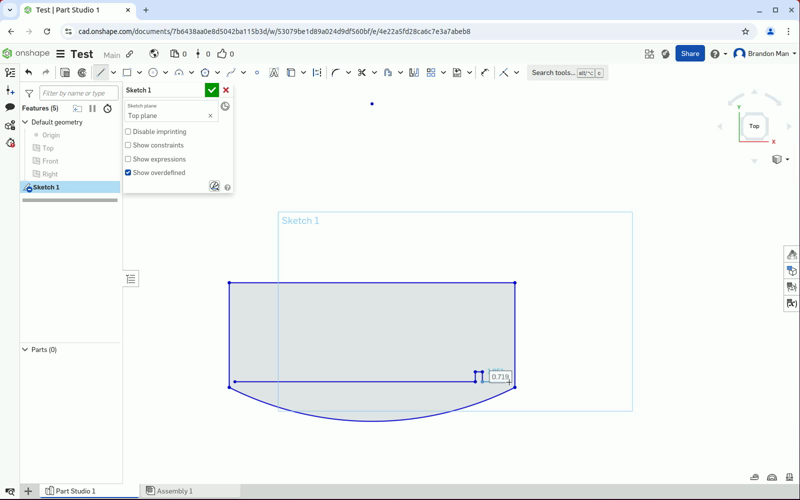
scroll(6)
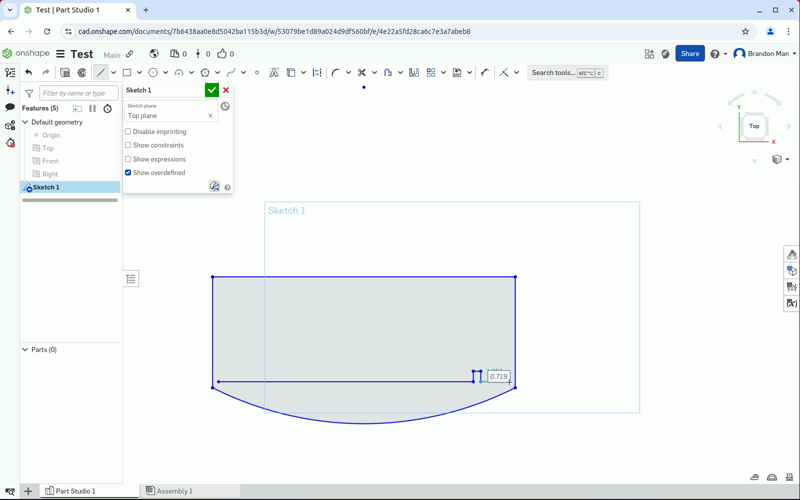
scroll(6)
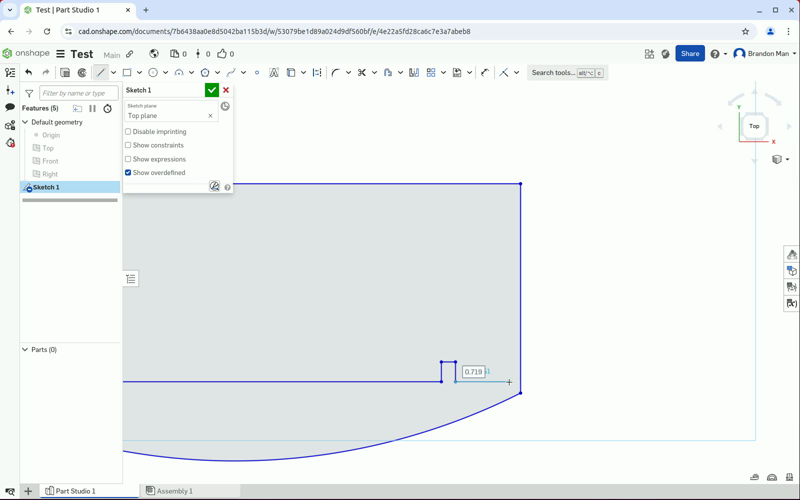
scroll(6)
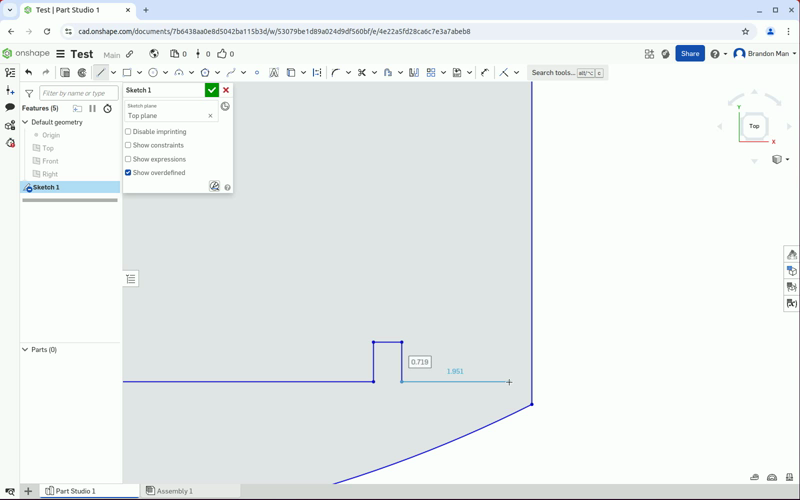
click(509, 381)
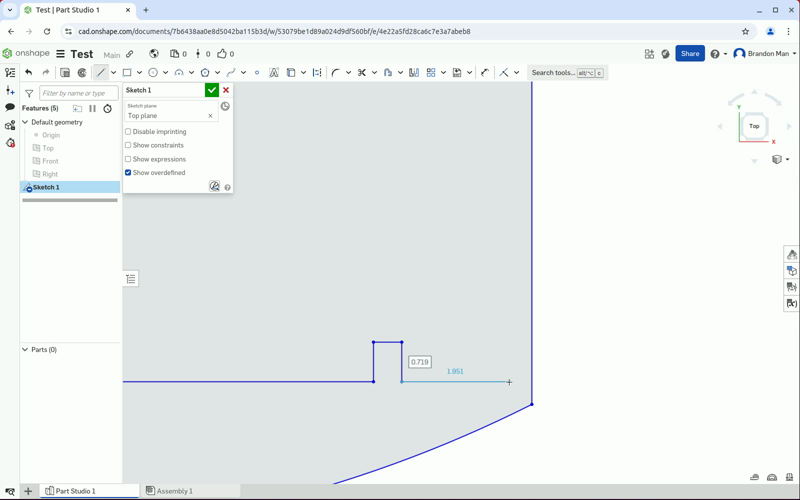
scroll(-6)
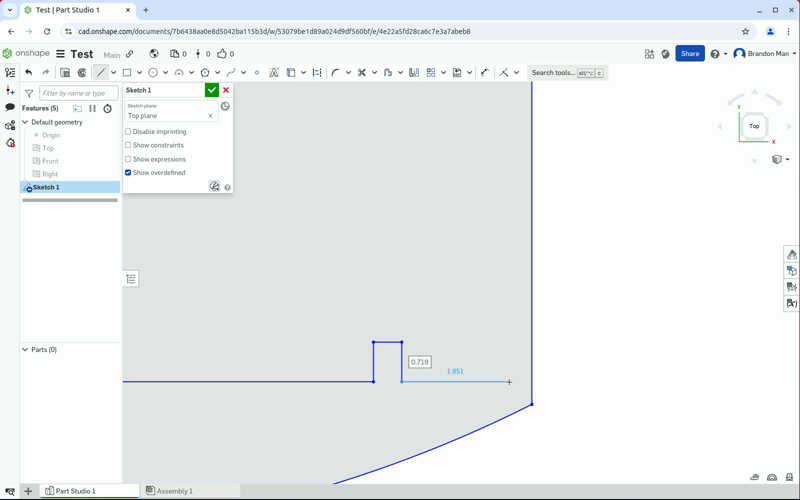
scroll(-6)
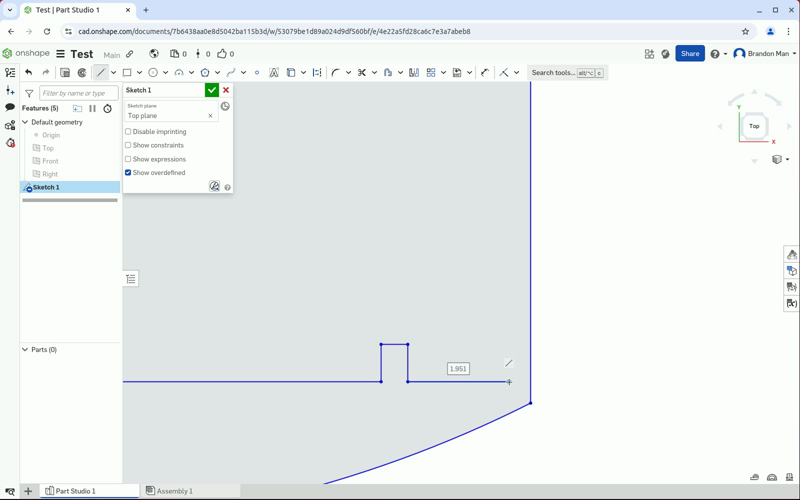
scroll(-6)
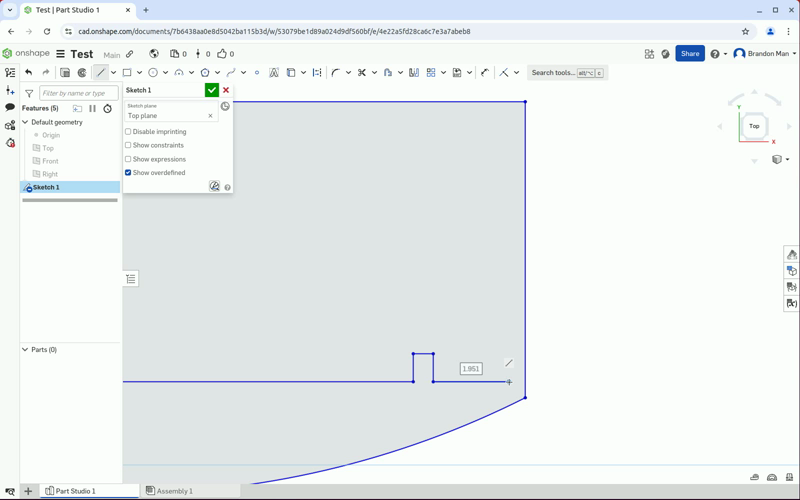
scroll(-6)
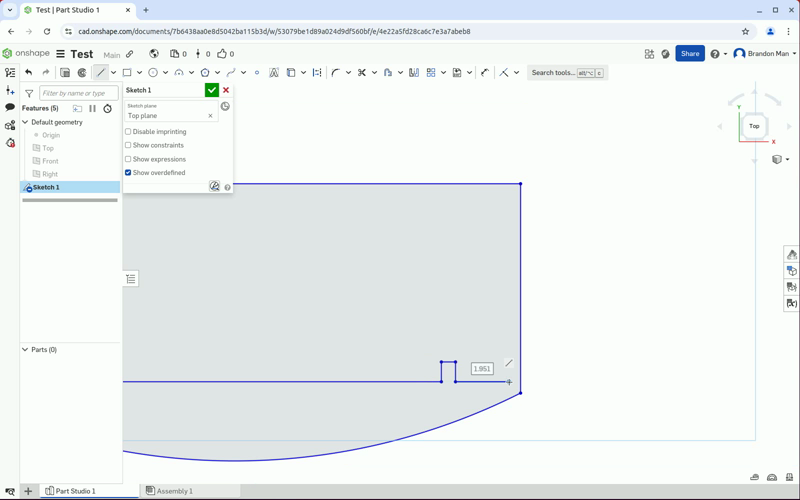
scroll(-6)
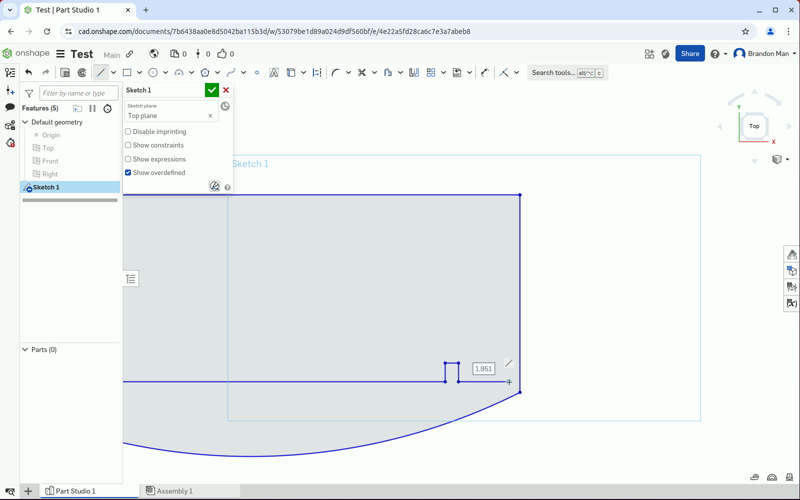
scroll(-6)
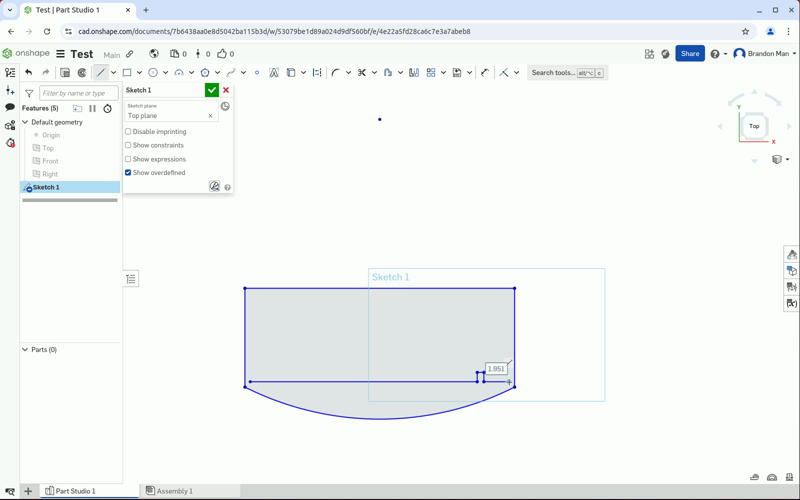
scroll(-6)
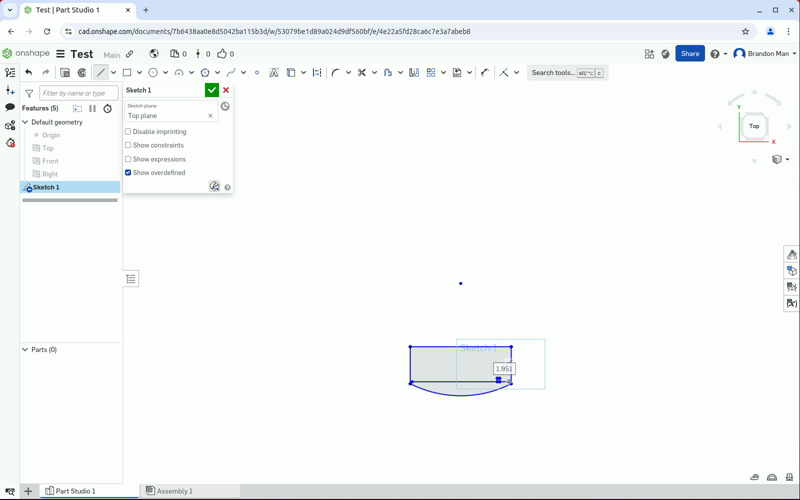
key_up(shift)
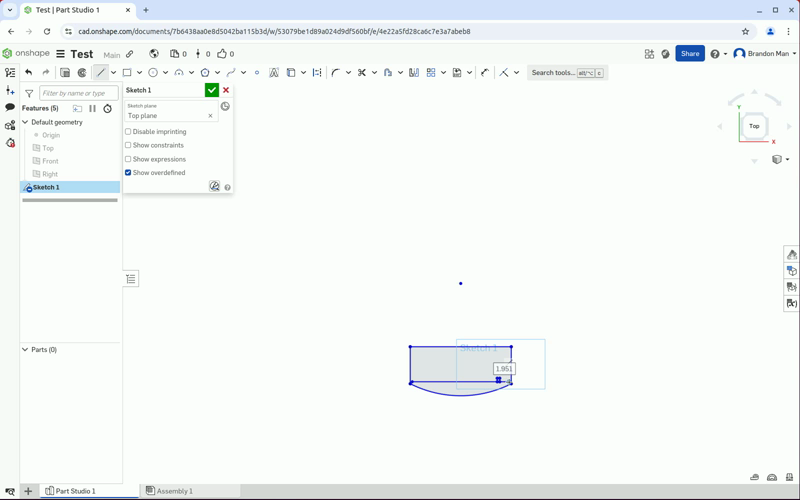
key_down(shift)
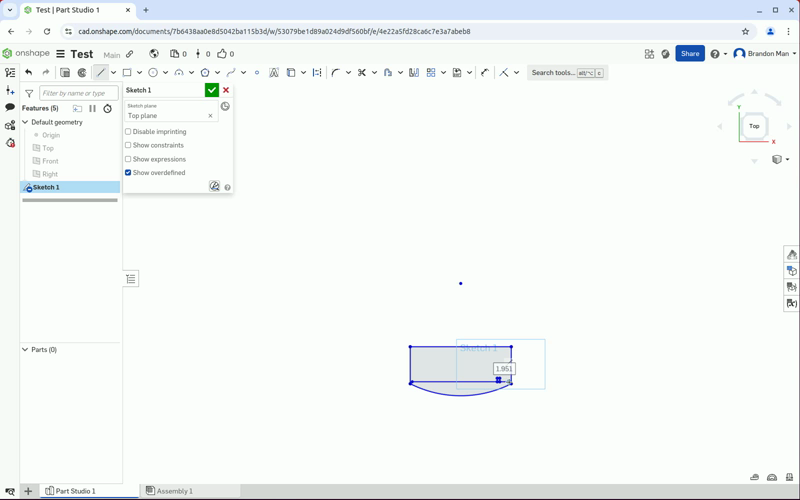
mouse_move(539, 381)
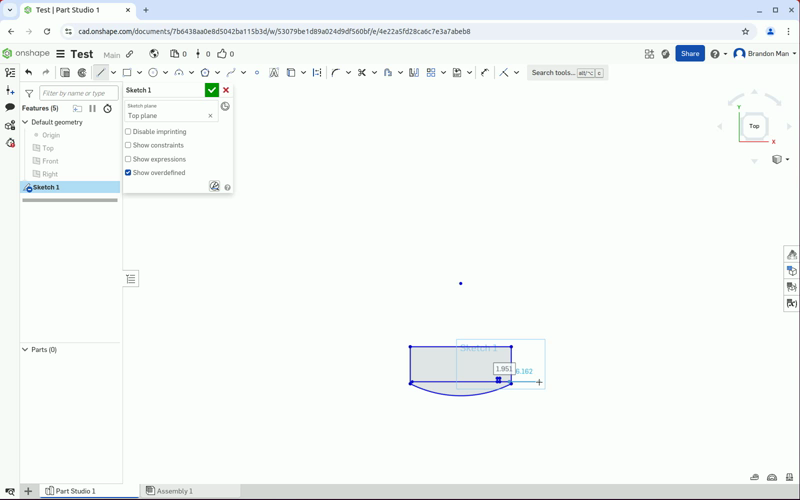
mouse_move(509, 364)
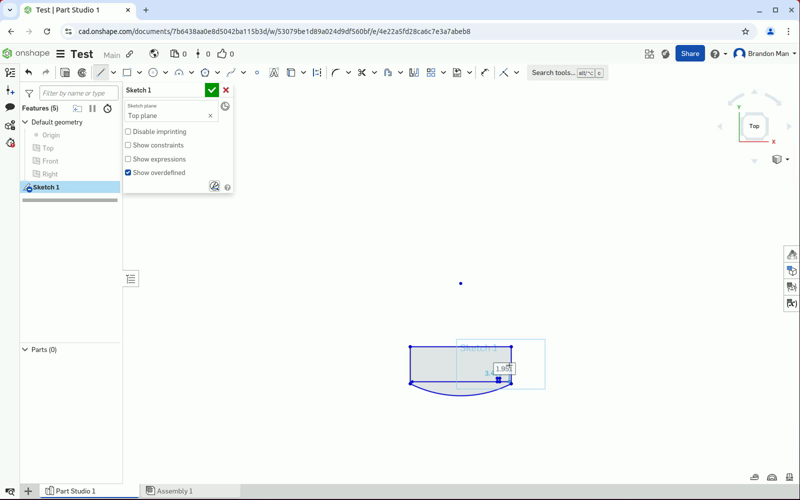
click(509, 364)
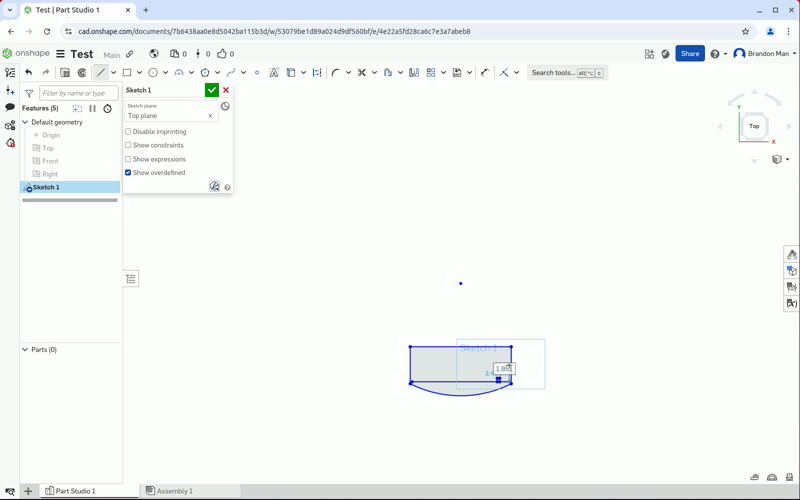
key_up(shift)
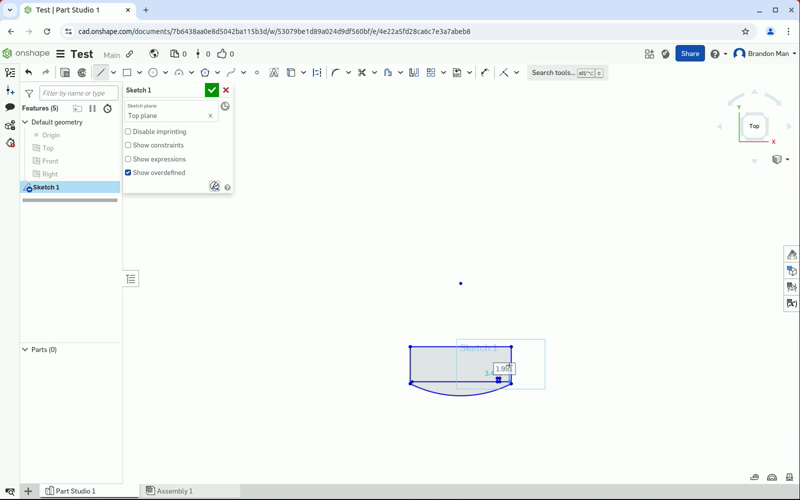
key_down(shift)
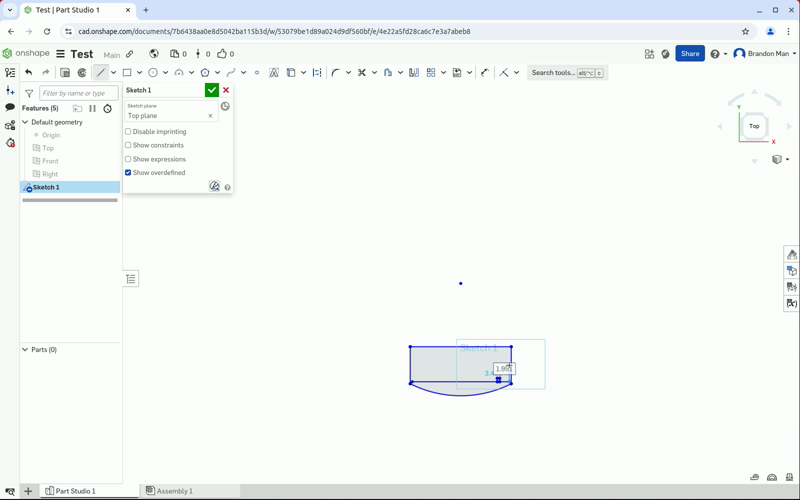
mouse_move(539, 364)
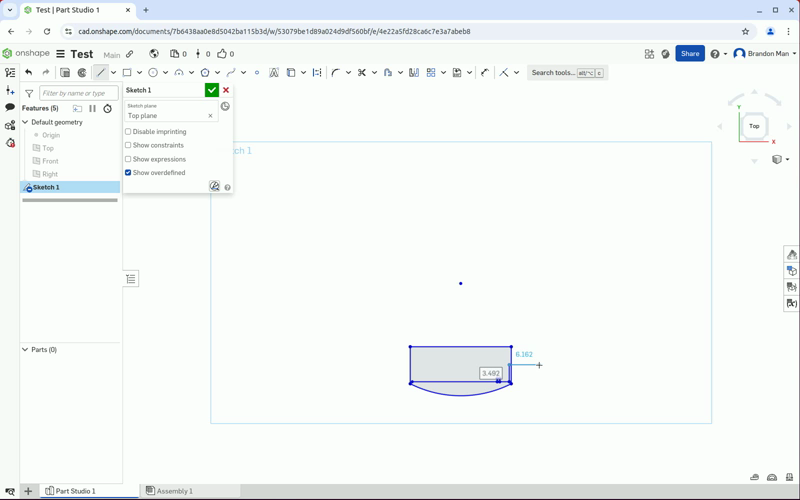
mouse_move(509, 347)
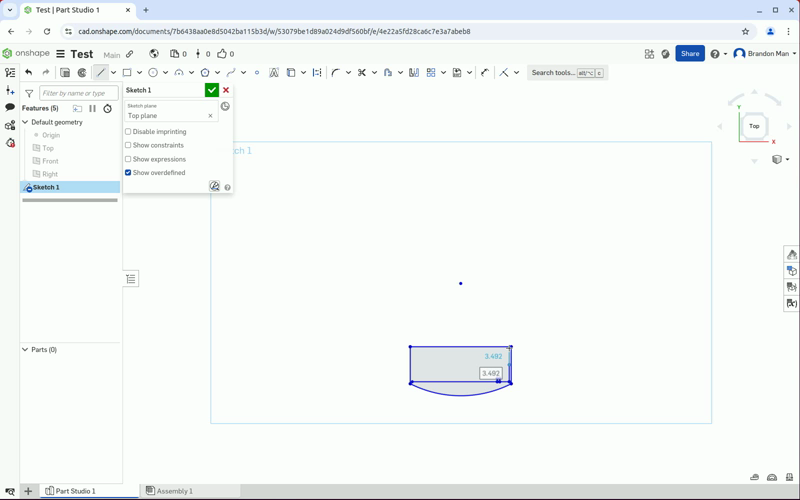
scroll(6)
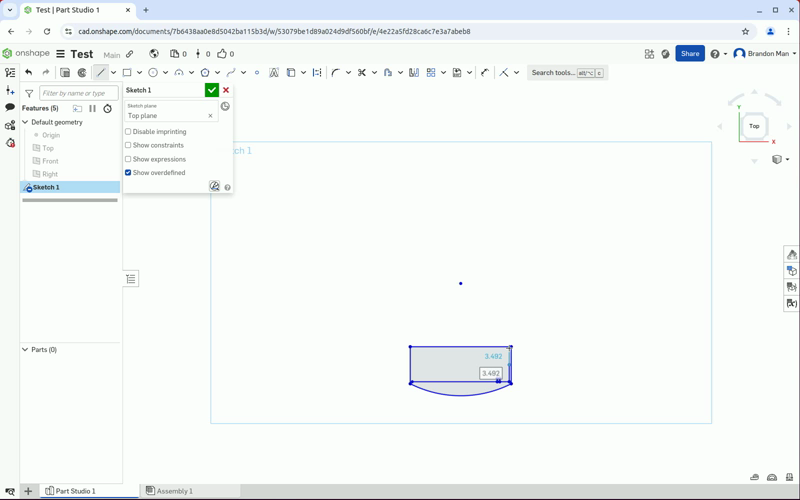
scroll(6)
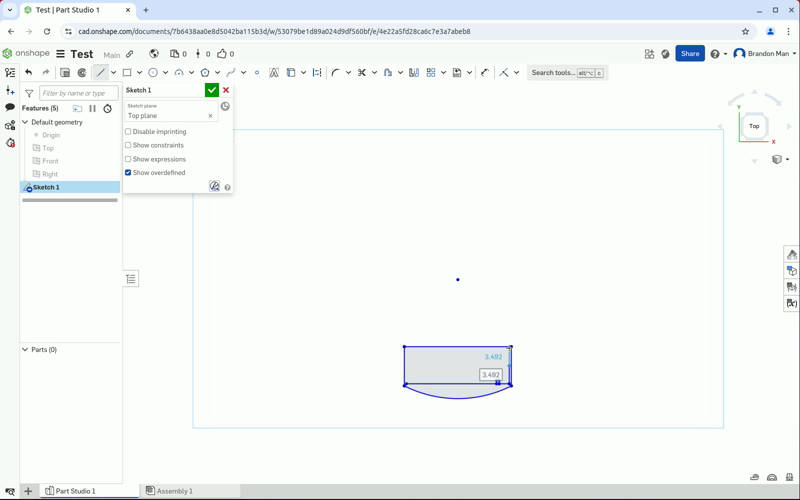
scroll(6)
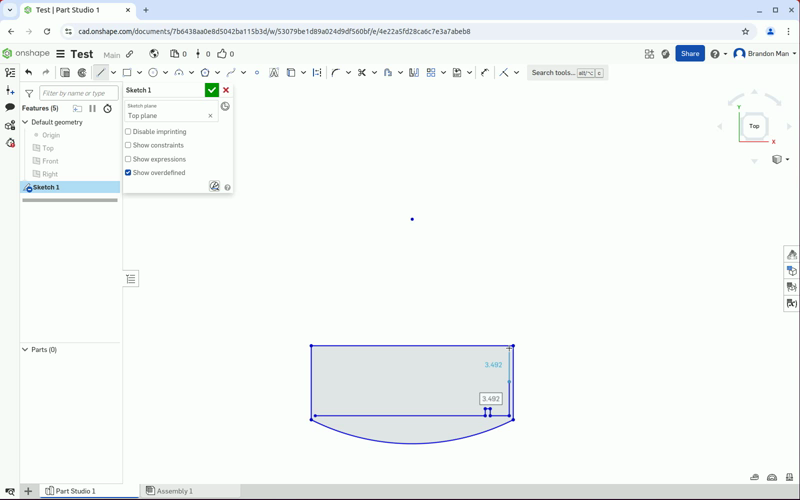
scroll(6)
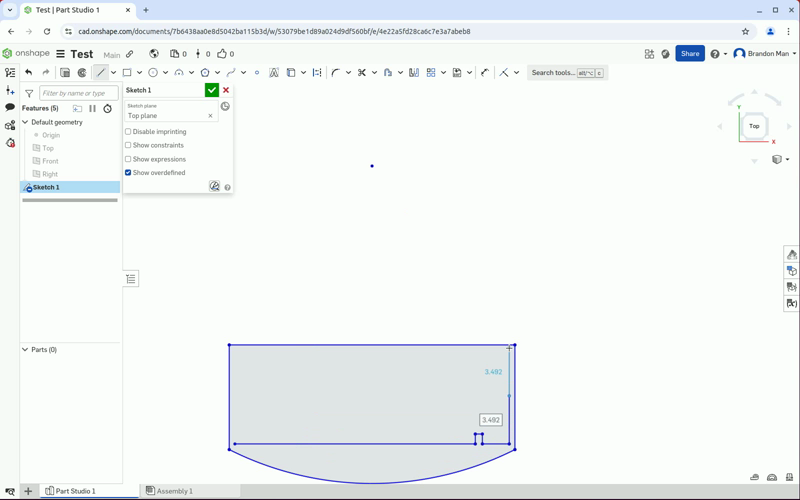
scroll(6)
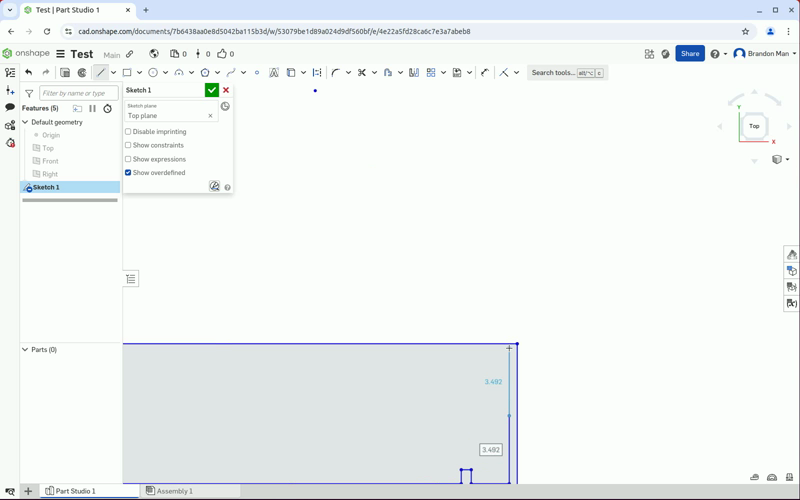
scroll(6)
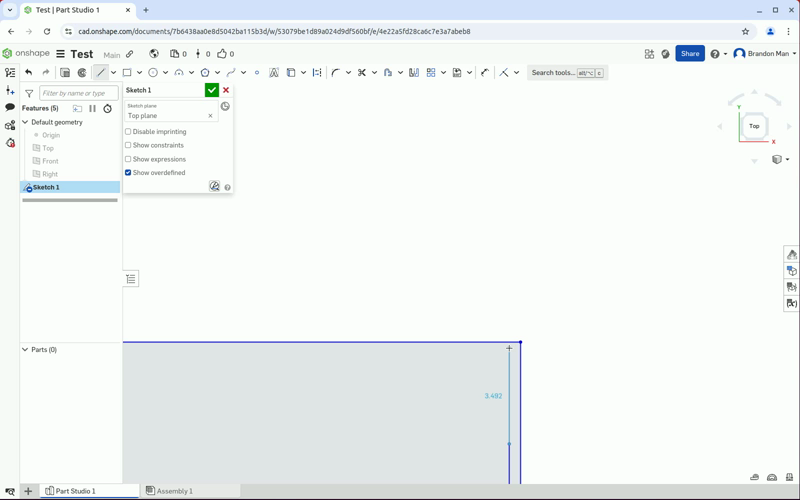
scroll(6)
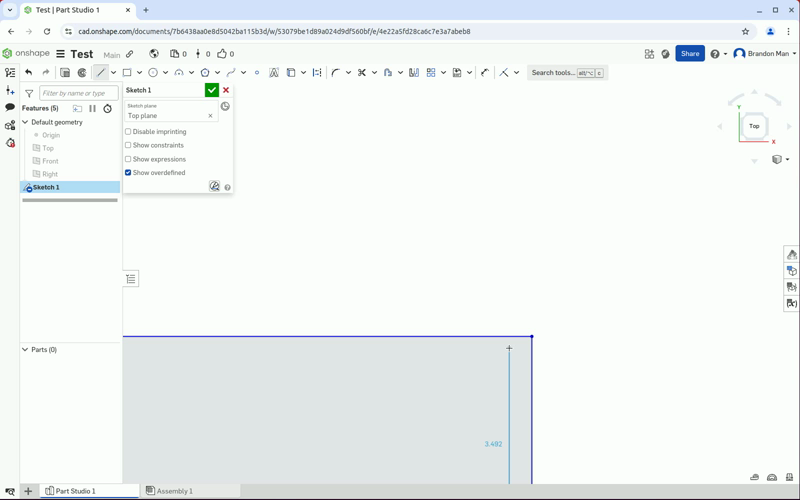
click(509, 347)
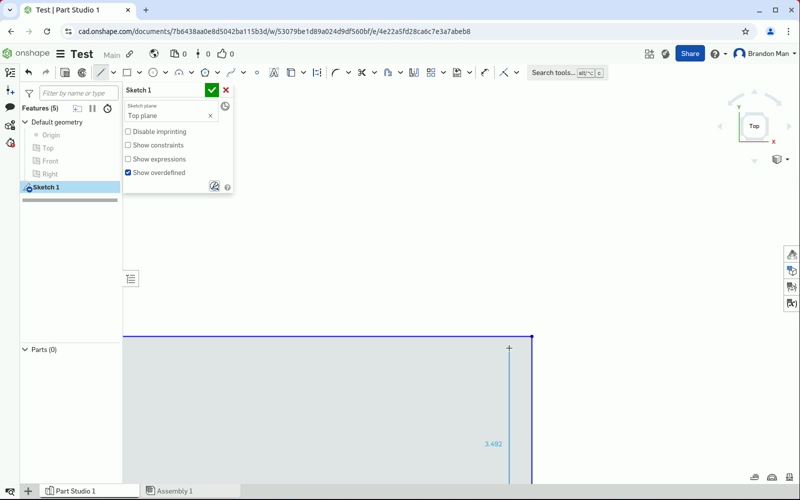
scroll(-6)
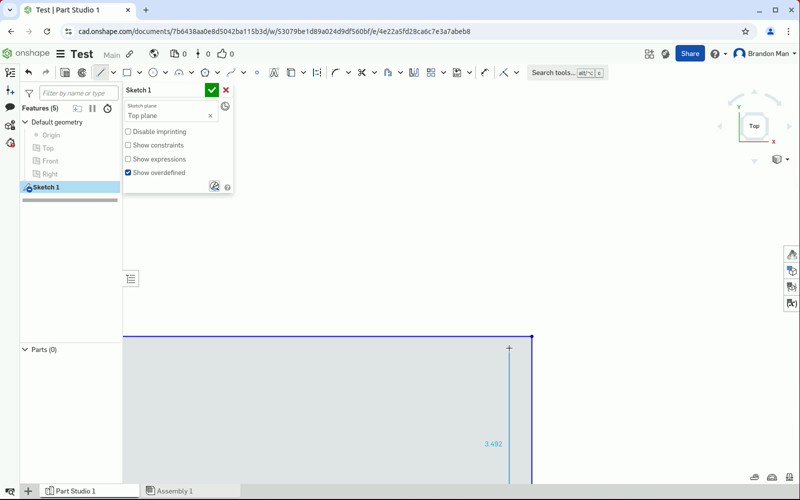
scroll(-6)
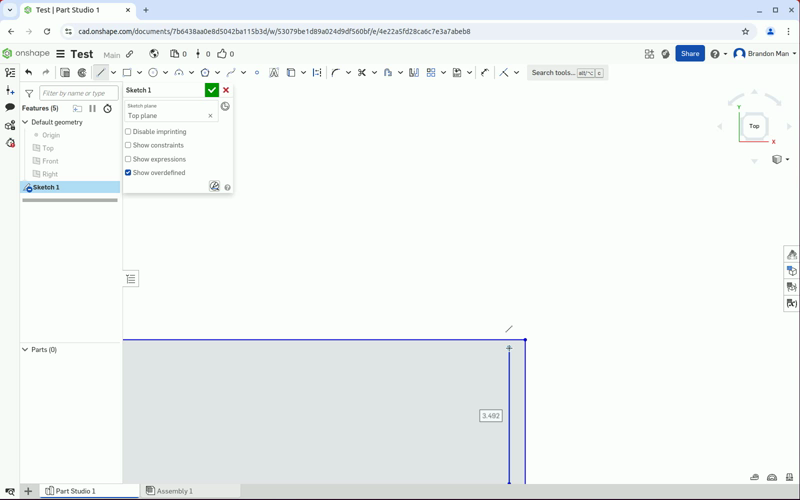
scroll(-6)
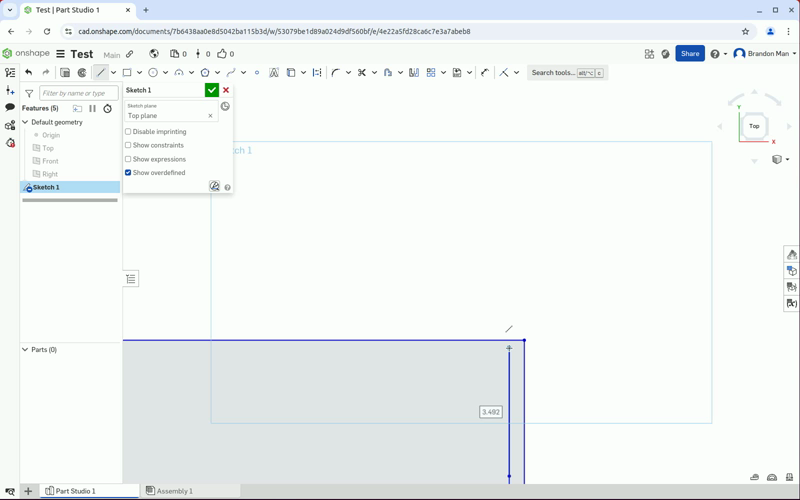
scroll(-6)
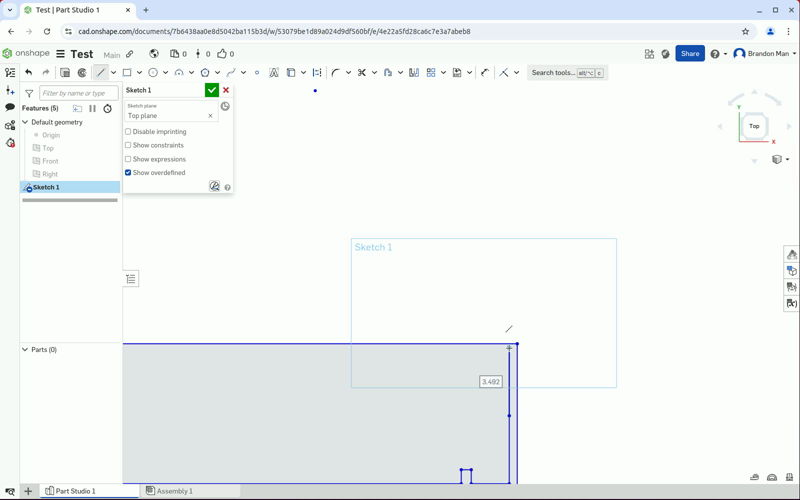
scroll(-6)
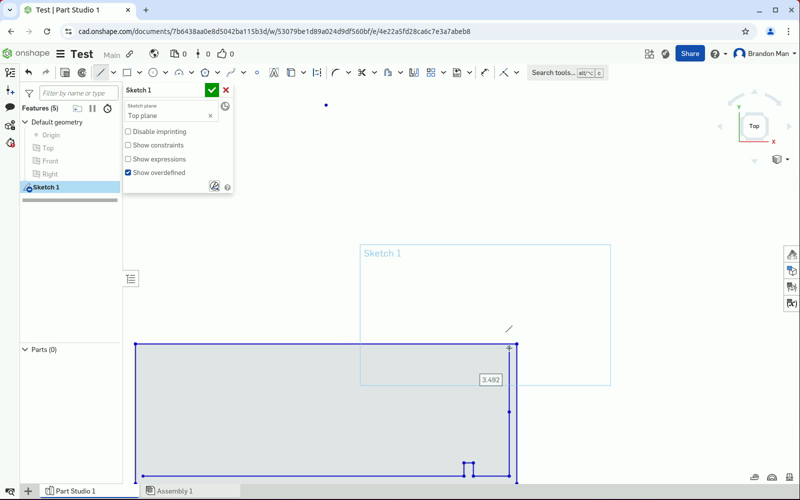
scroll(-6)
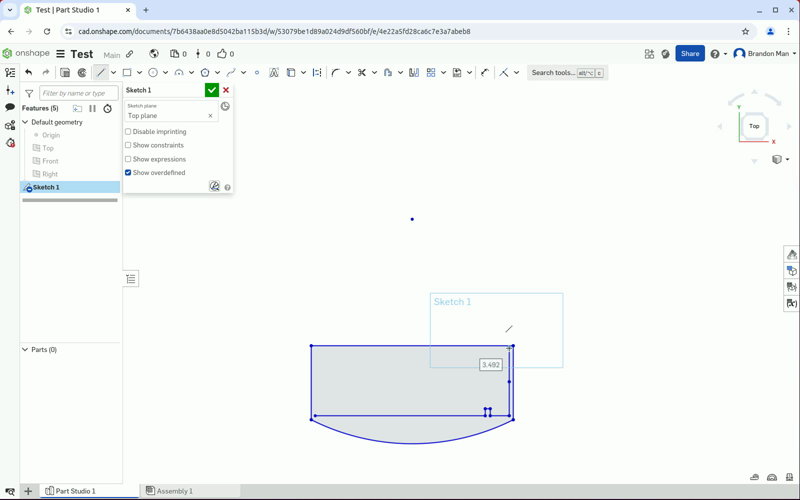
scroll(-6)
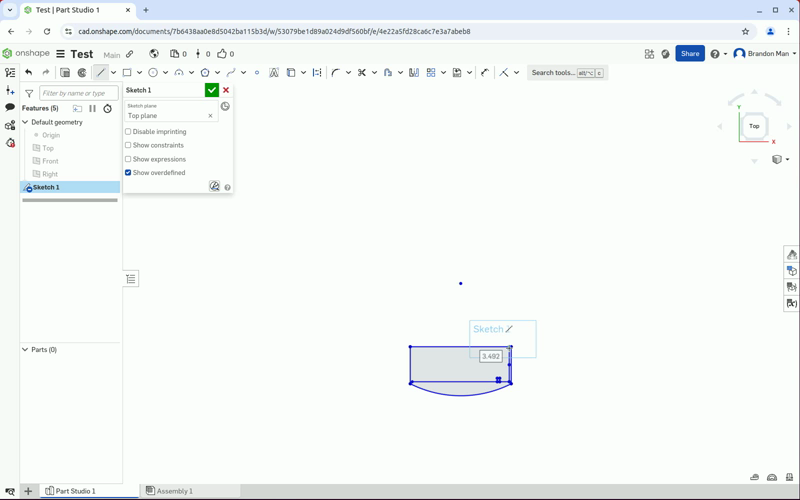
key_up(shift)
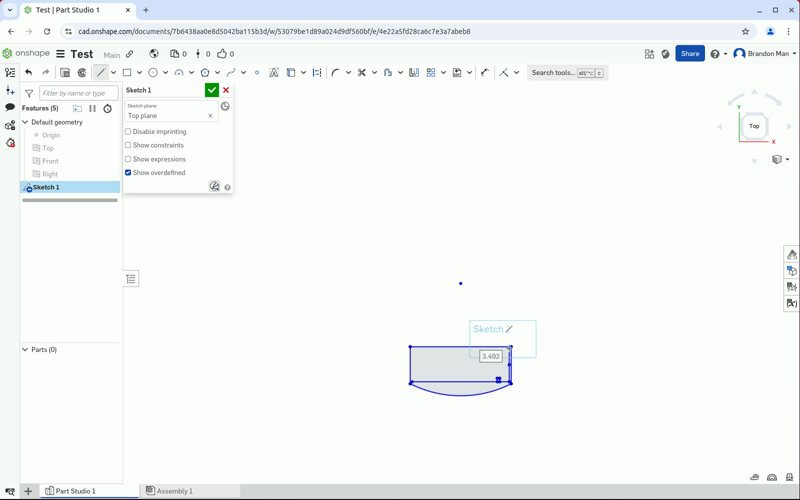
key_down(shift)
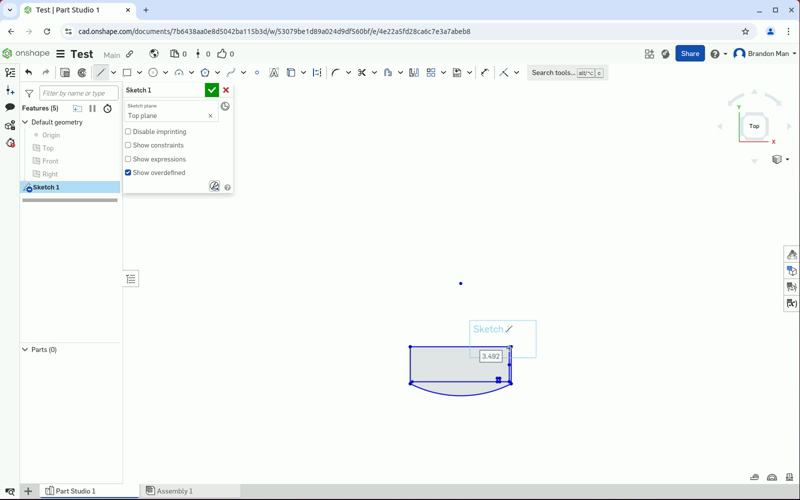
mouse_move(539, 347)
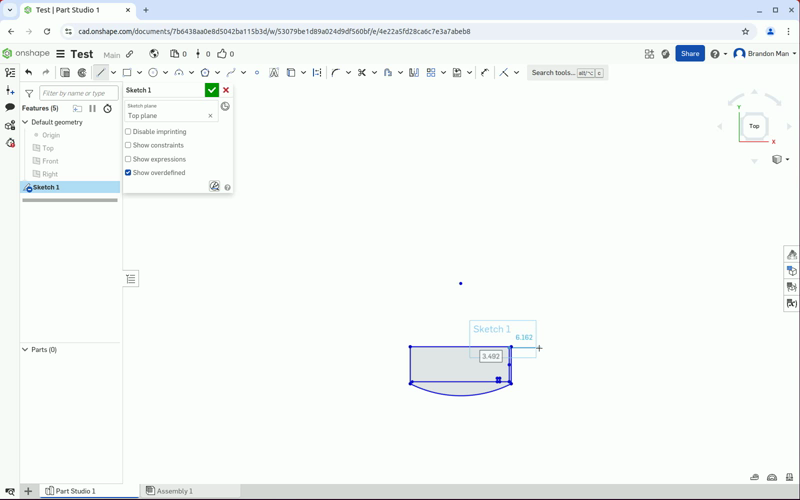
mouse_move(499, 347)
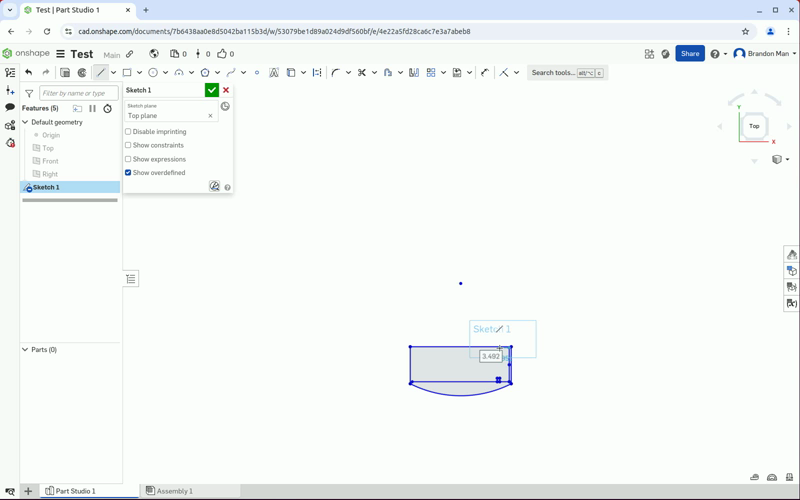
click(499, 347)
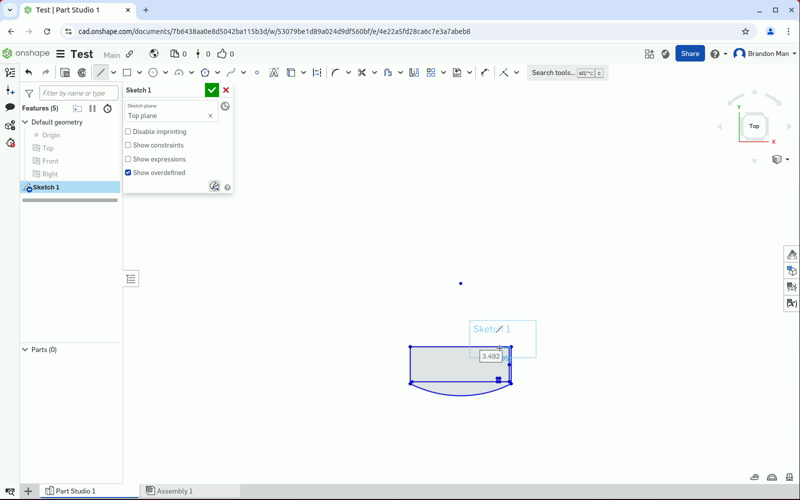
key_up(shift)
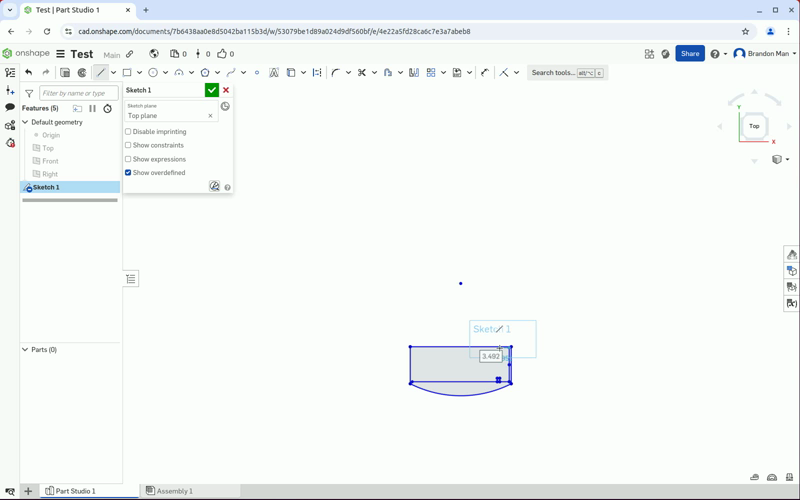
key_down(shift)
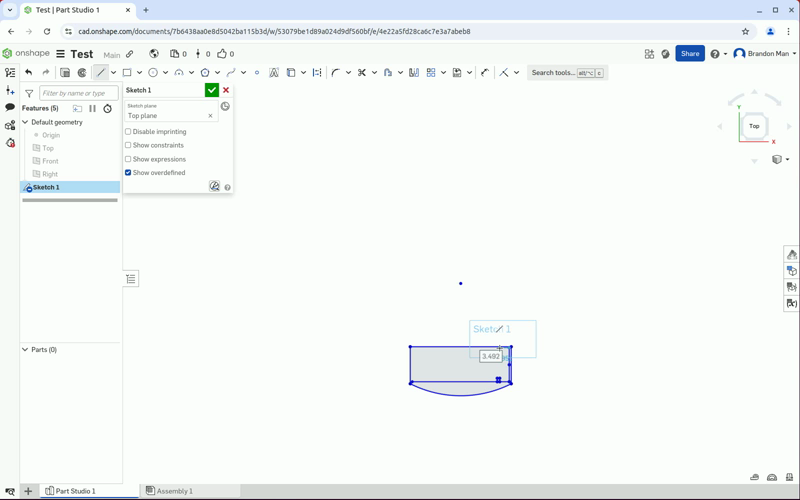
mouse_move(529, 347)
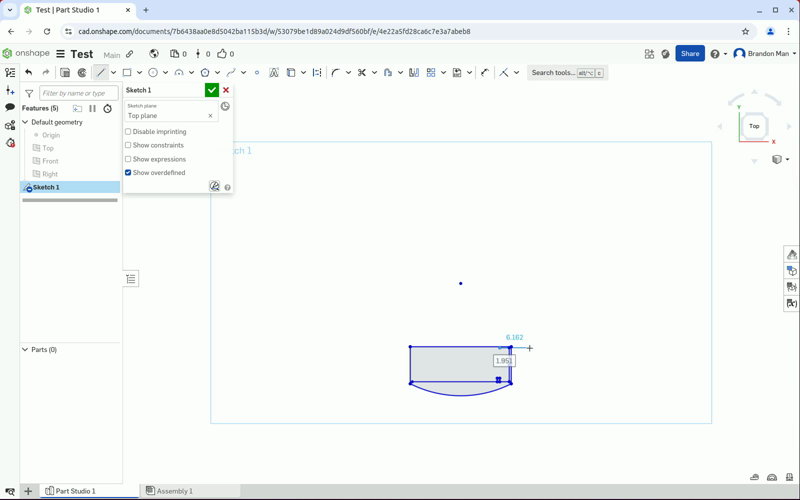
mouse_move(499, 351)
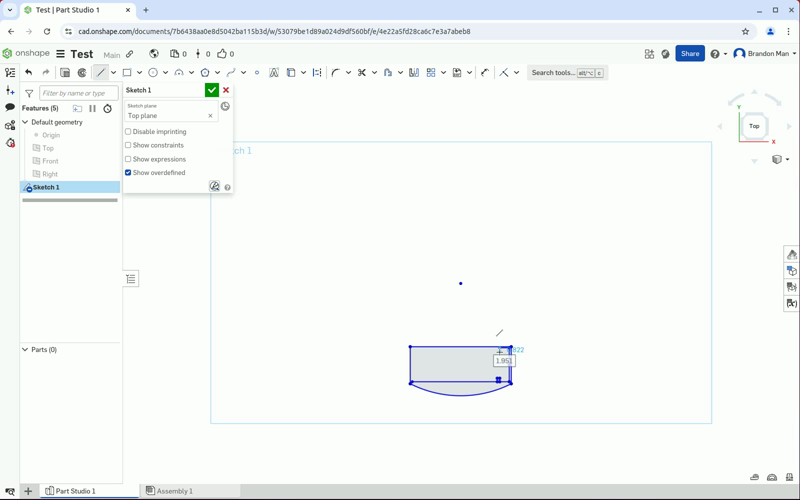
scroll(6)
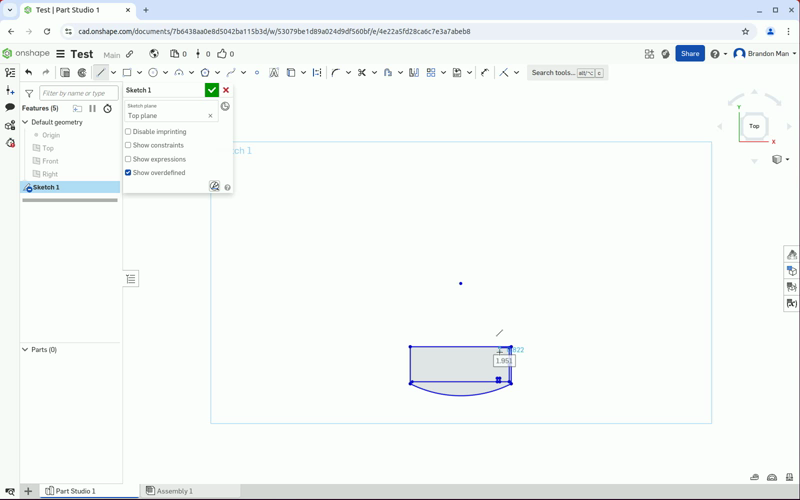
scroll(6)
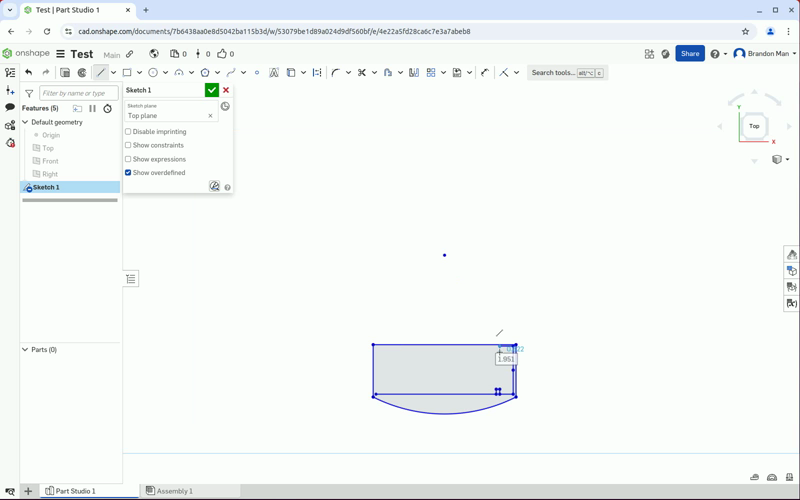
scroll(6)
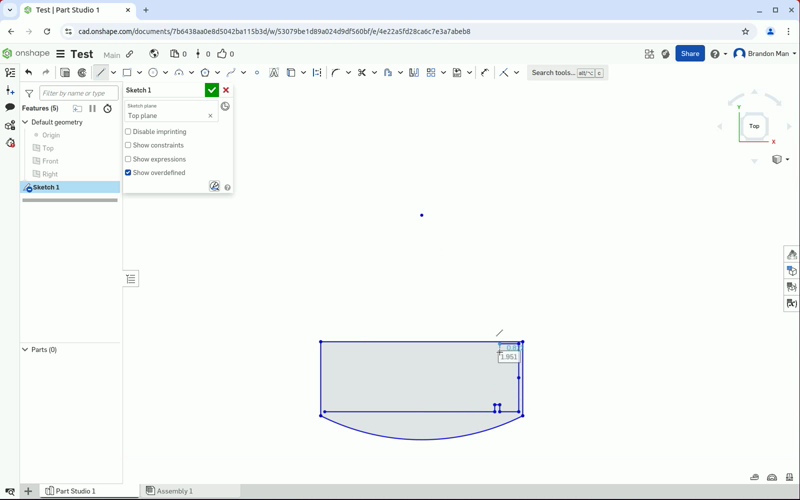
scroll(6)
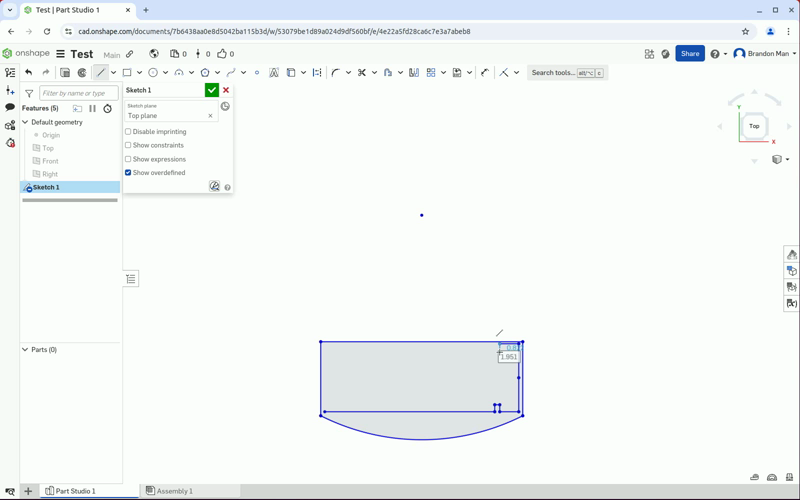
scroll(6)
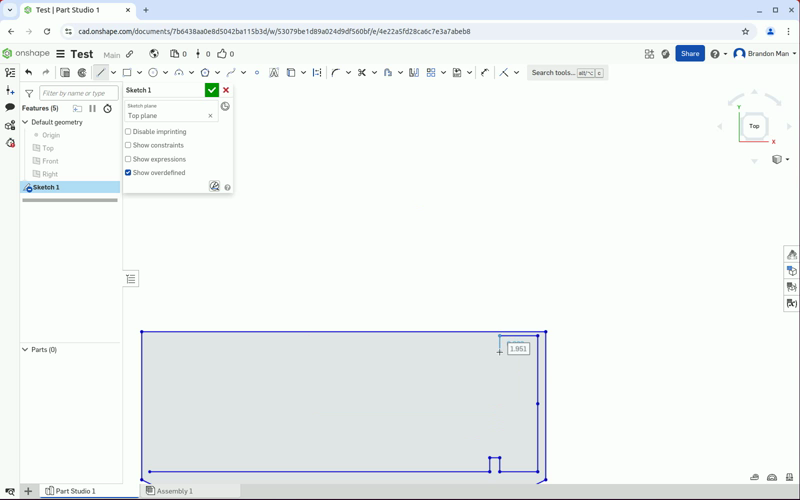
scroll(6)
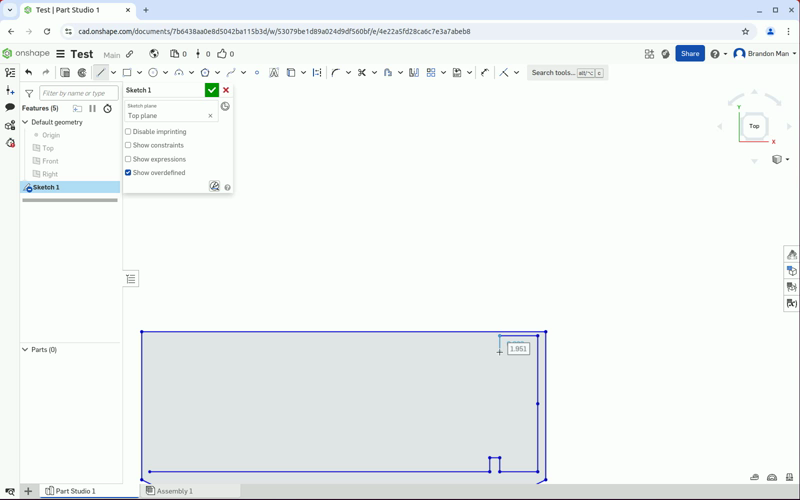
scroll(6)
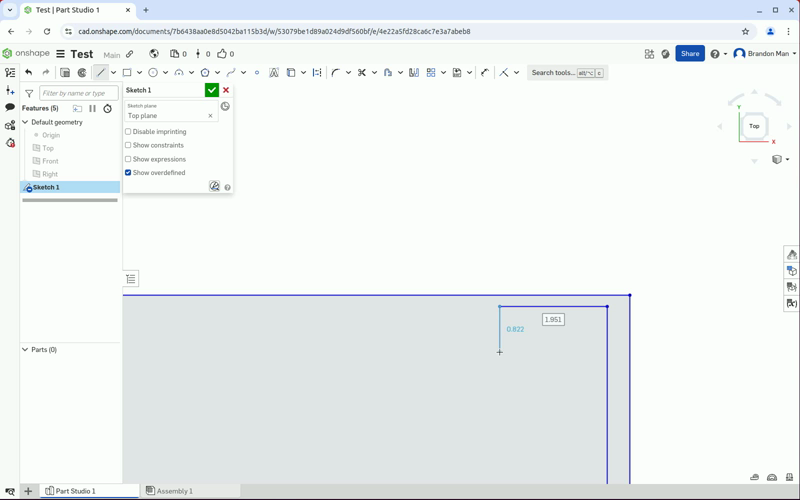
click(499, 351)
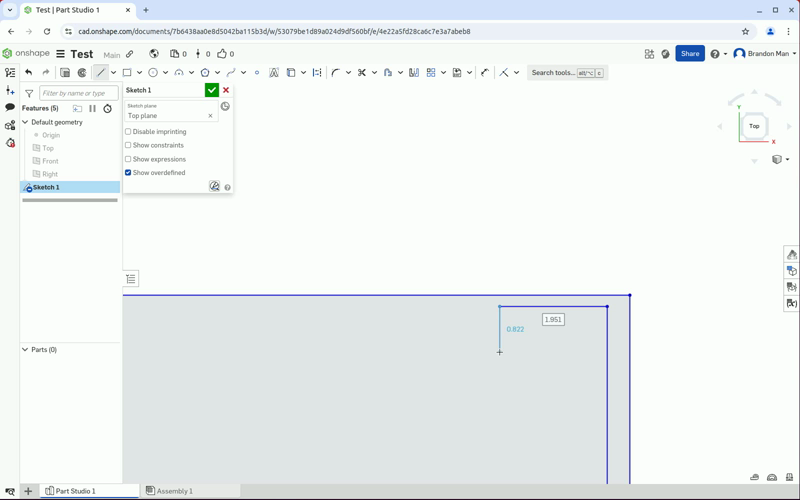
scroll(-6)
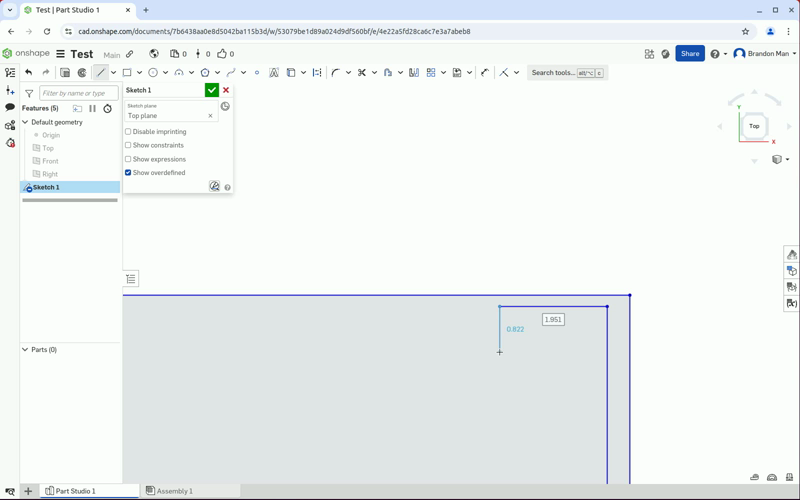
scroll(-6)
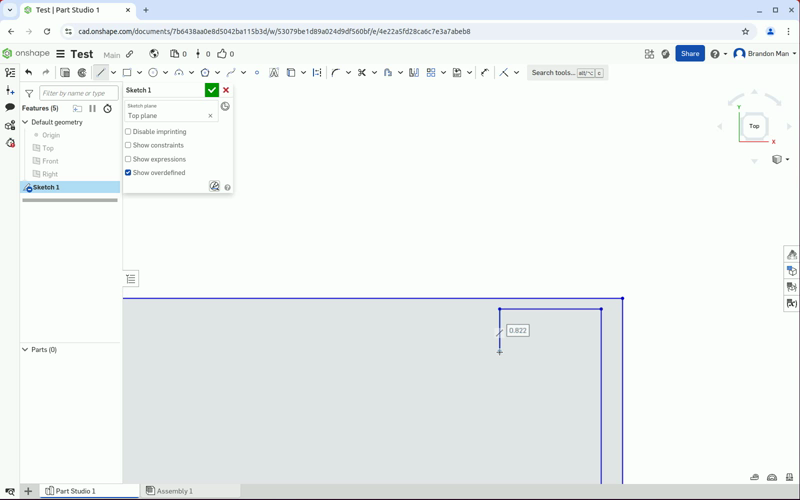
scroll(-6)
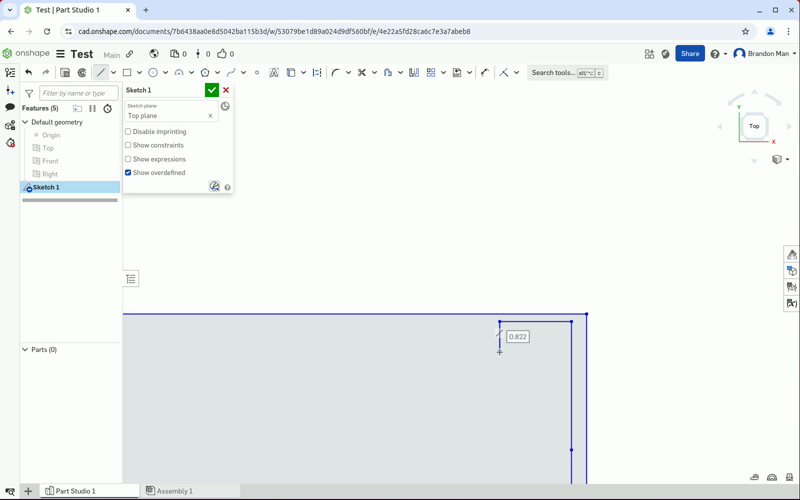
scroll(-6)
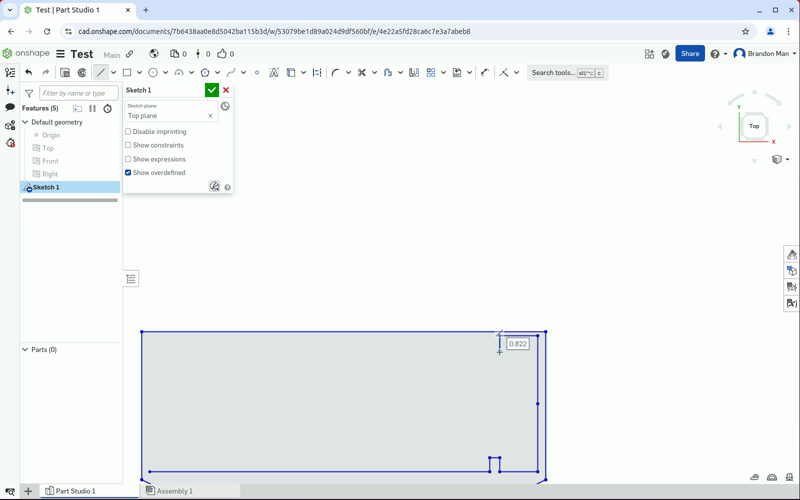
scroll(-6)
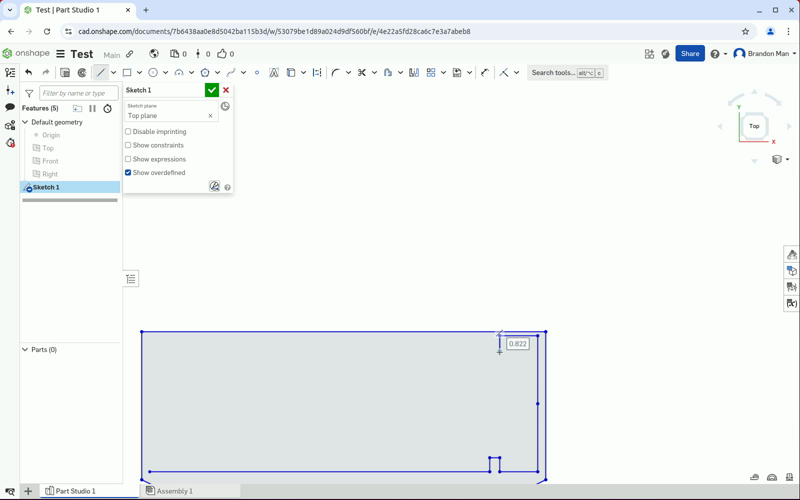
scroll(-6)
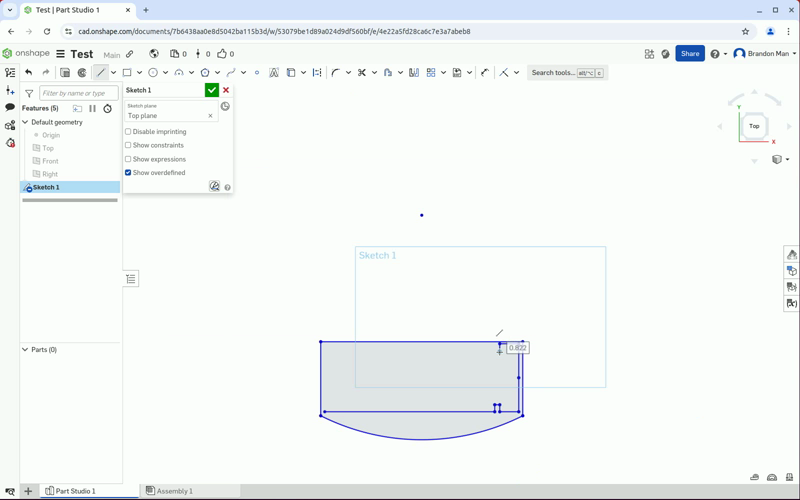
scroll(-6)
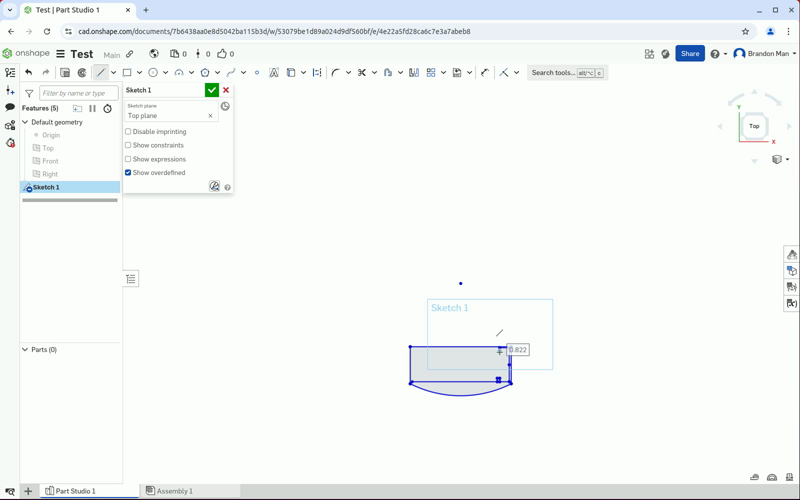
key_up(shift)
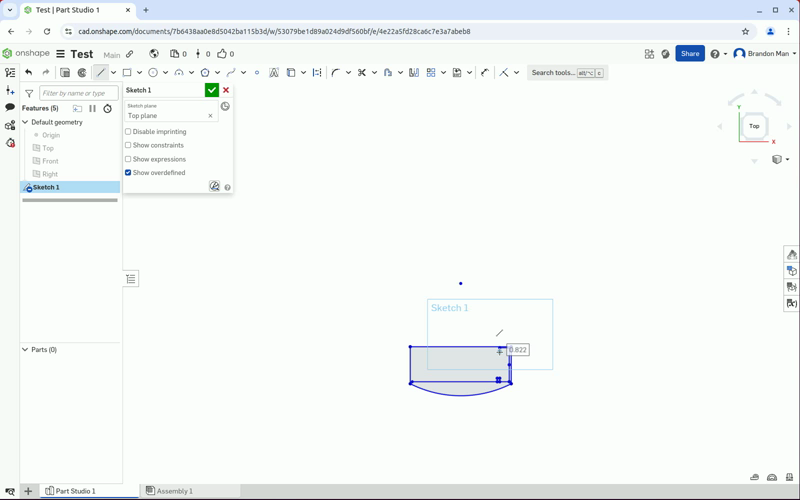
key_down(shift)
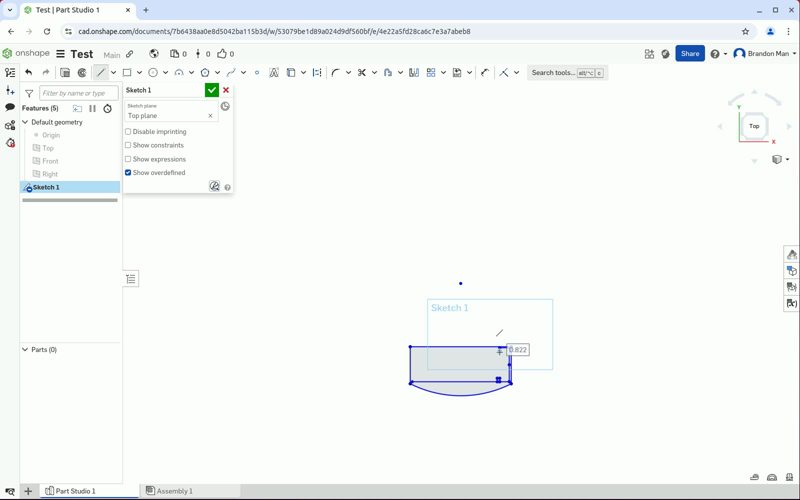
mouse_move(529, 351)
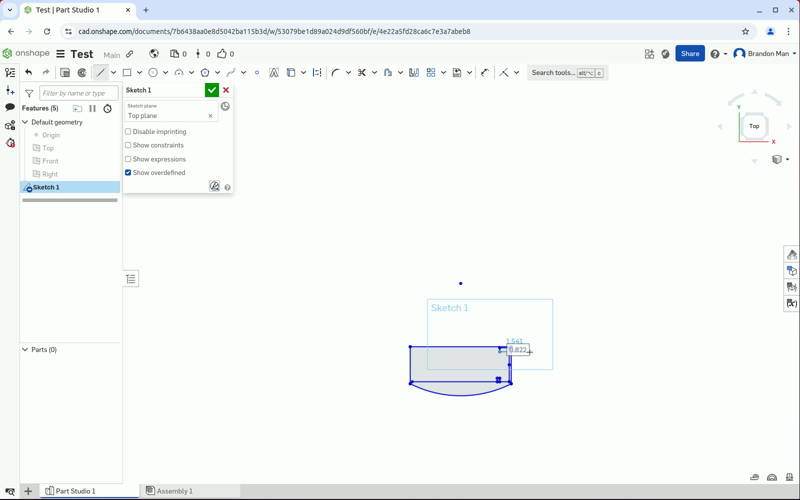
mouse_move(497, 351)
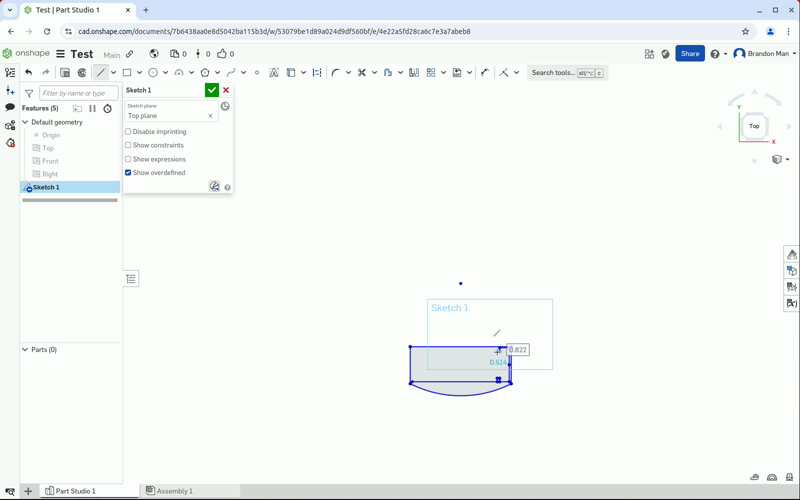
scroll(6)
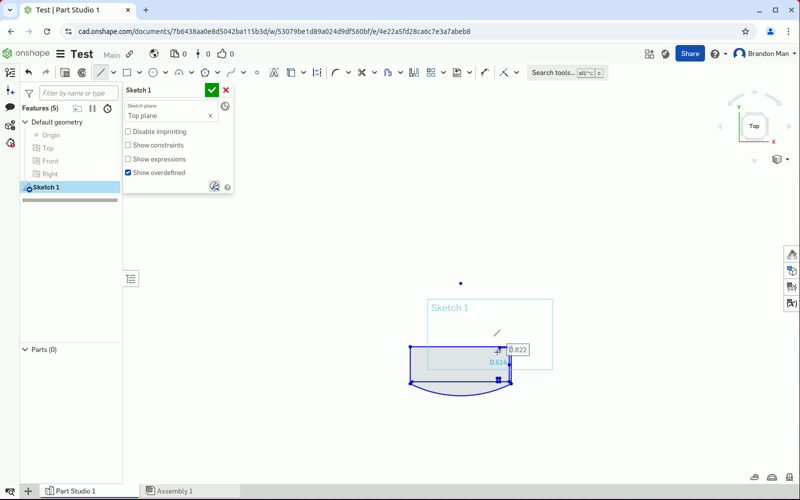
scroll(6)
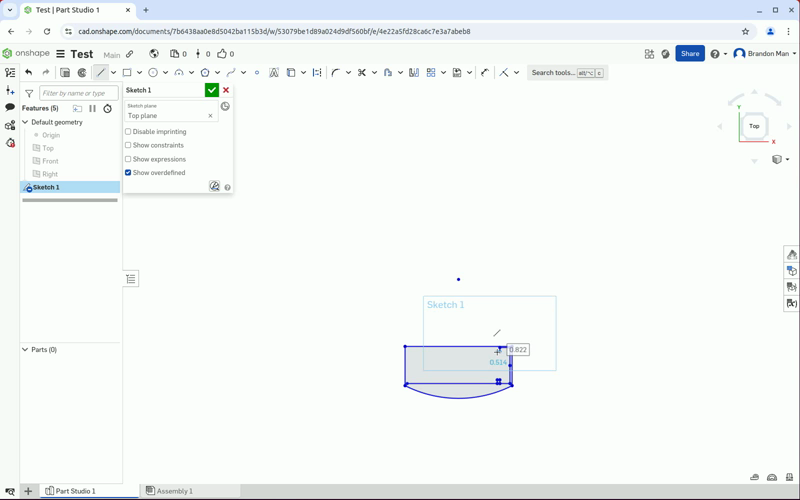
scroll(6)
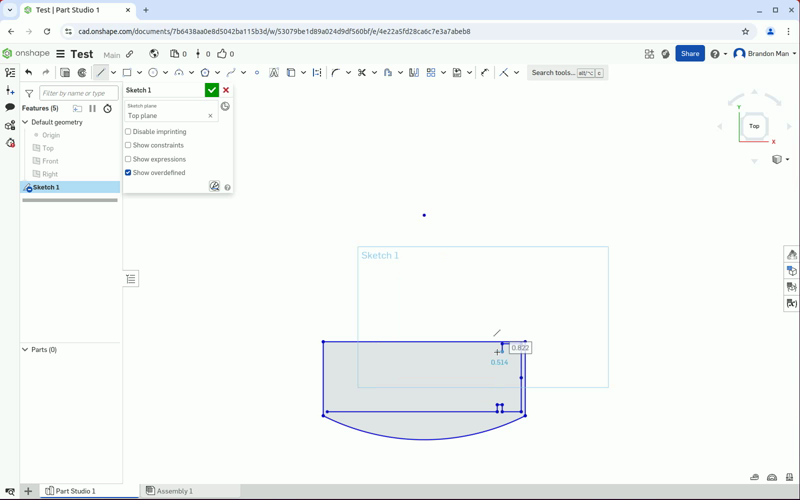
scroll(6)
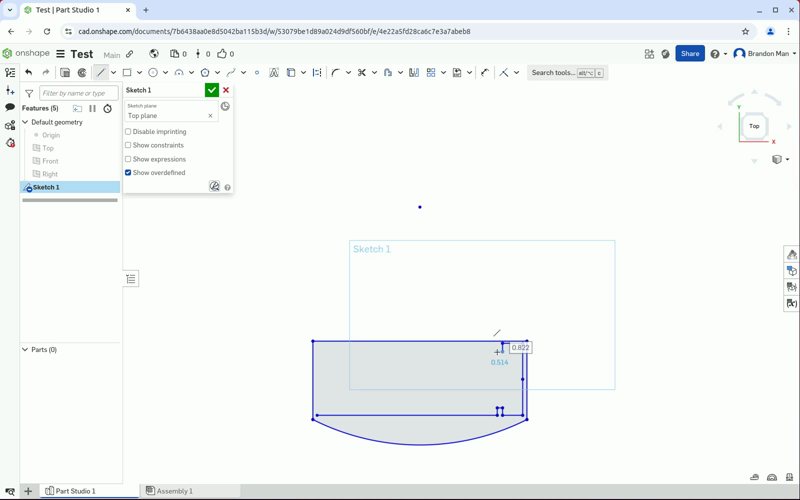
scroll(6)
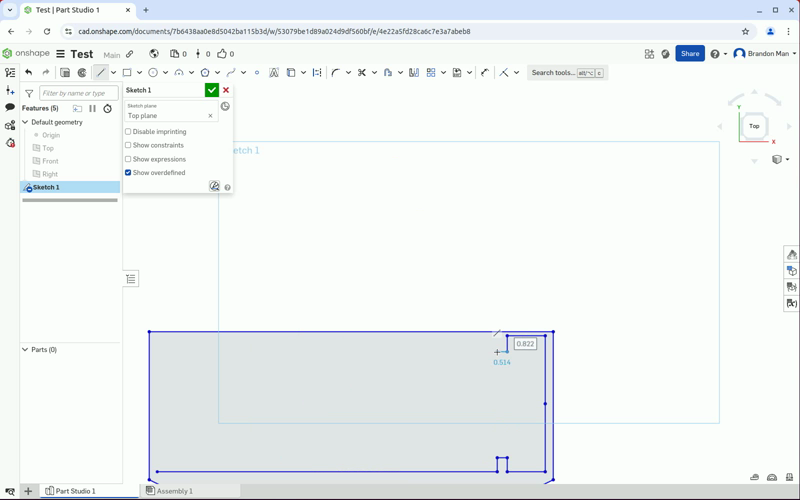
scroll(6)
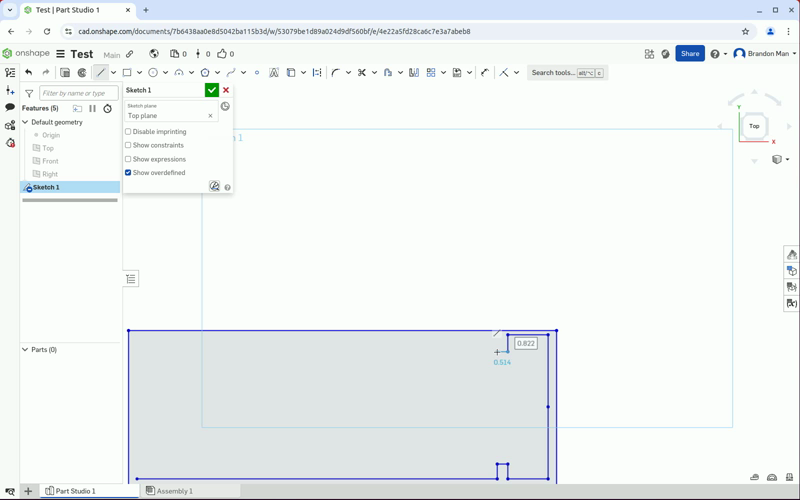
scroll(6)
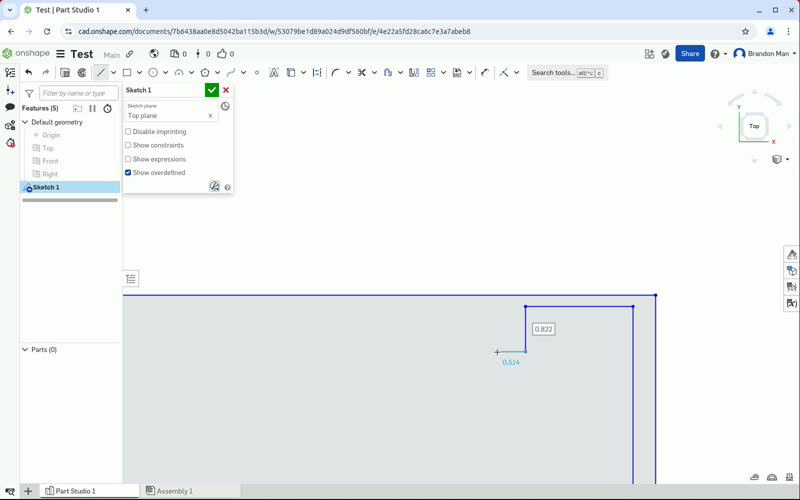
click(497, 351)
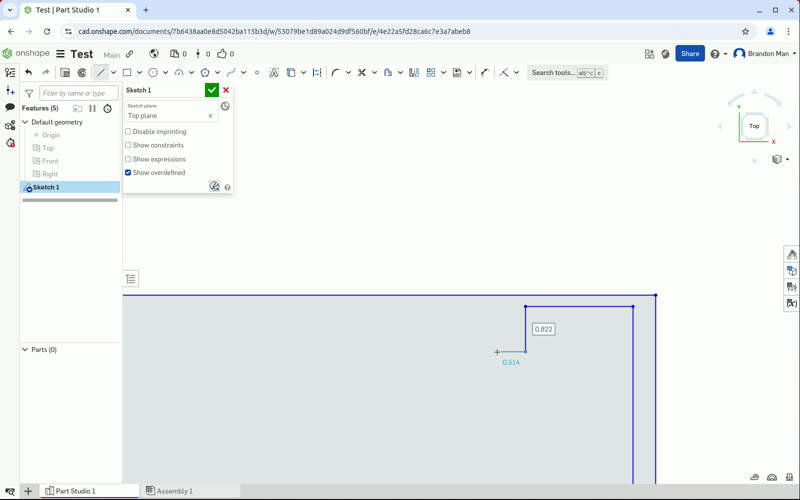
scroll(-6)
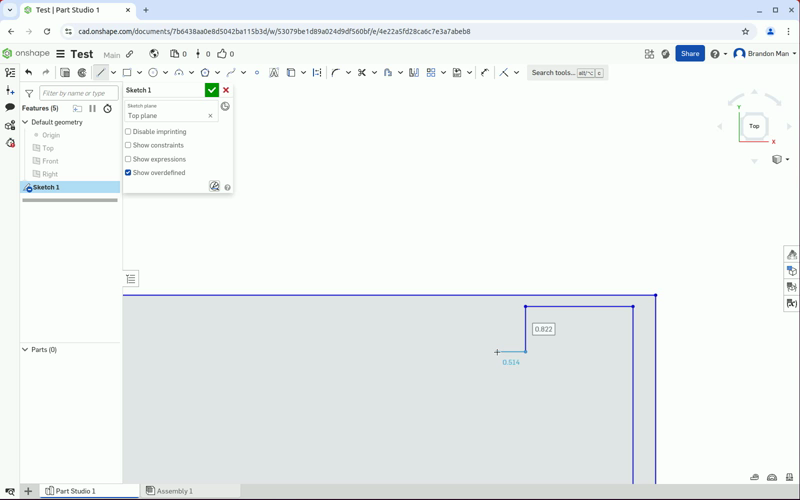
scroll(-6)
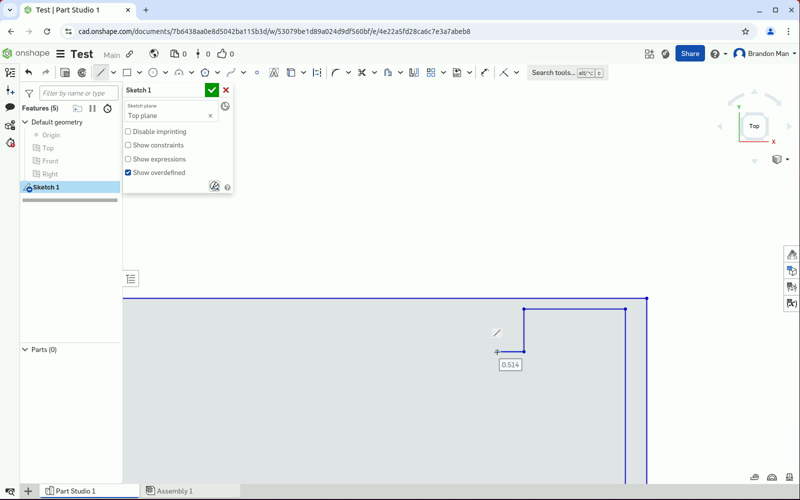
scroll(-6)
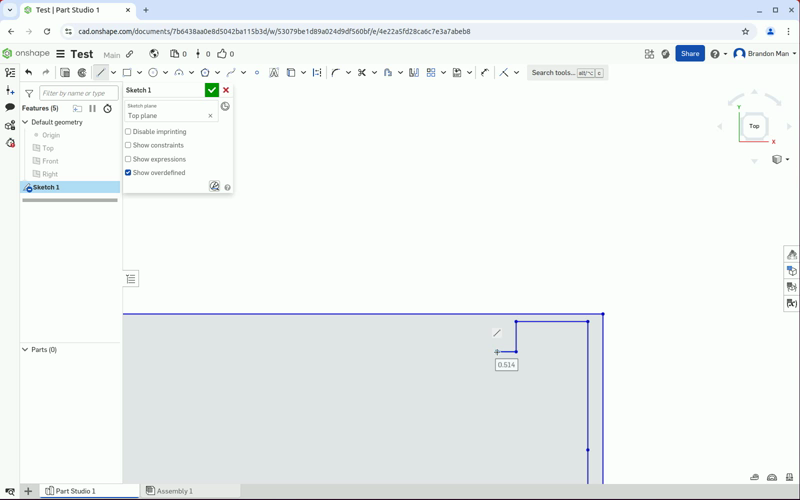
scroll(-6)
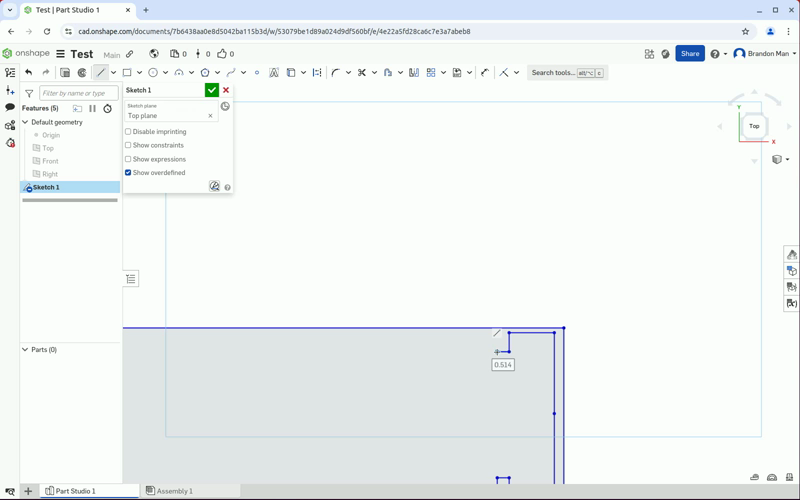
scroll(-6)
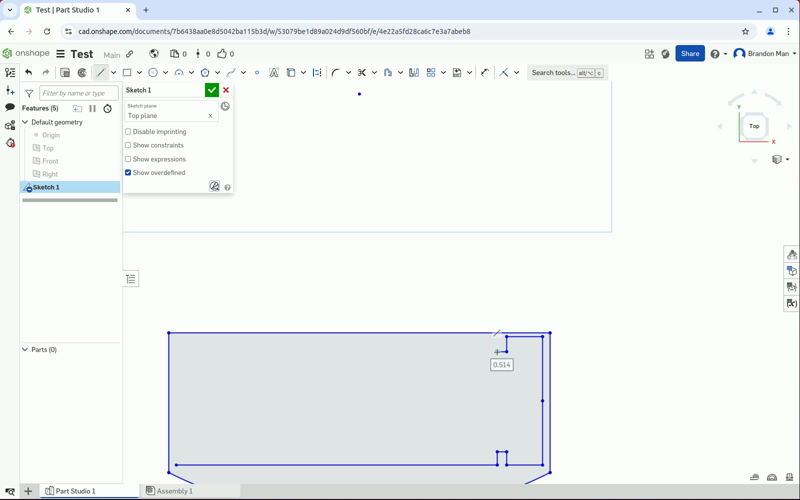
scroll(-6)
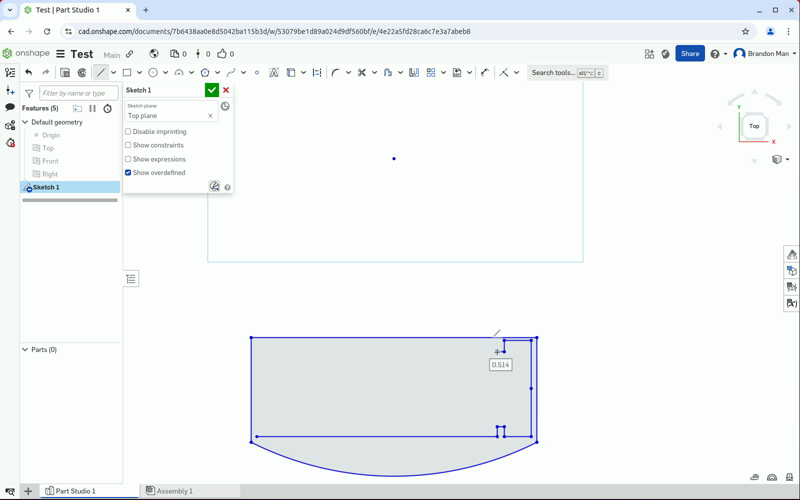
scroll(-6)
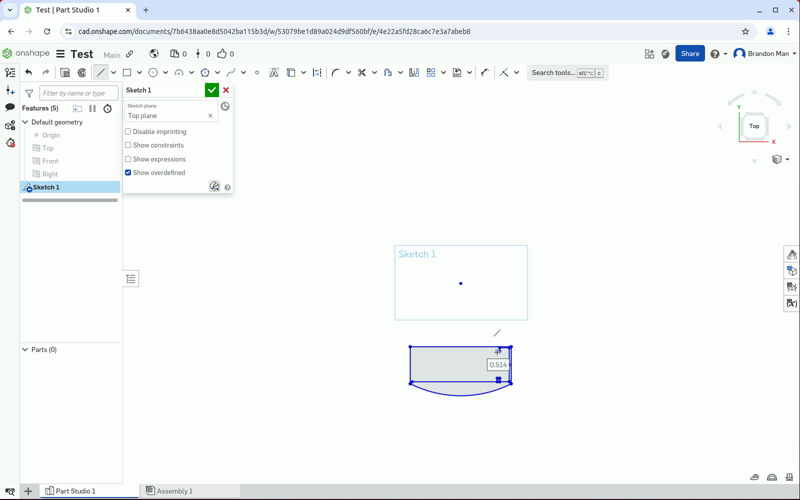
key_up(shift)
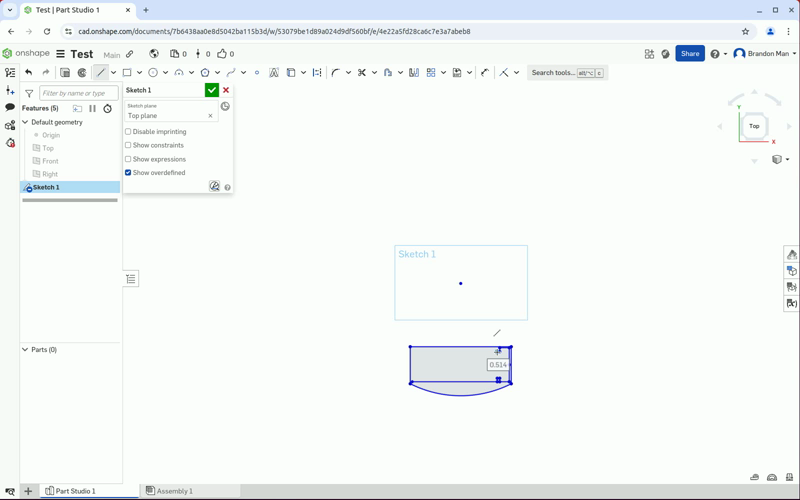
key_down(shift)
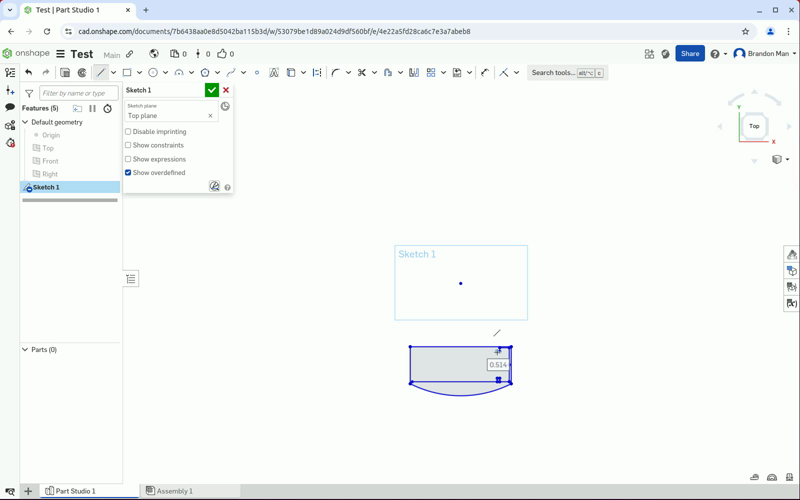
mouse_move(527, 351)
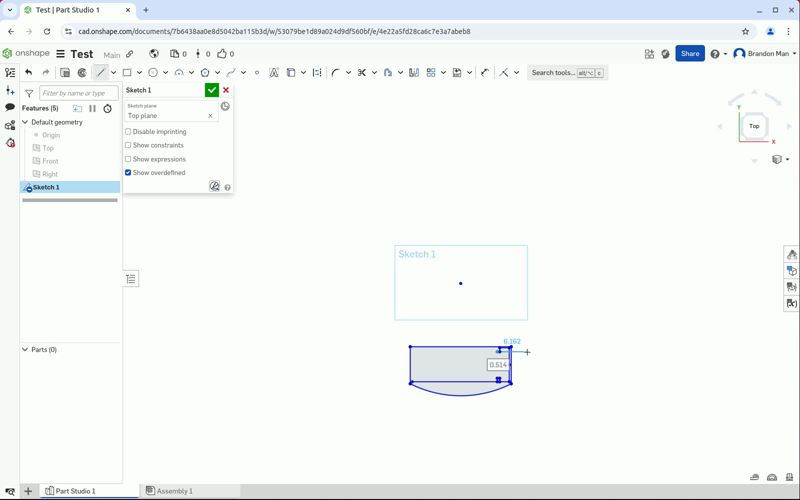
mouse_move(497, 347)
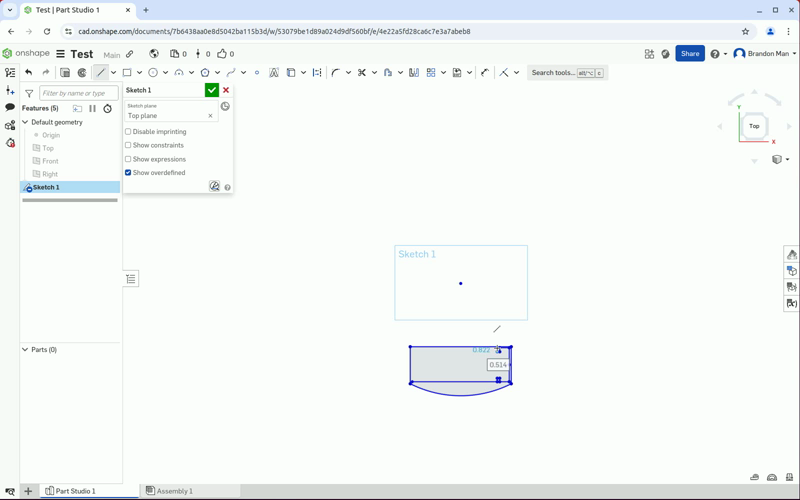
scroll(6)
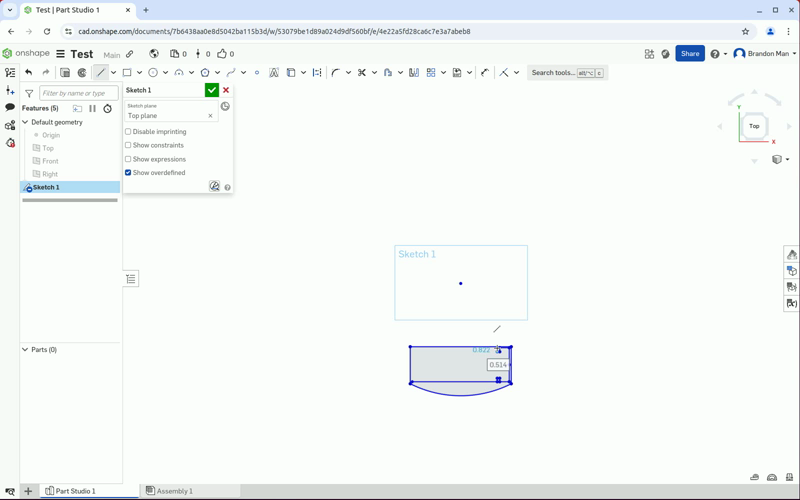
scroll(6)
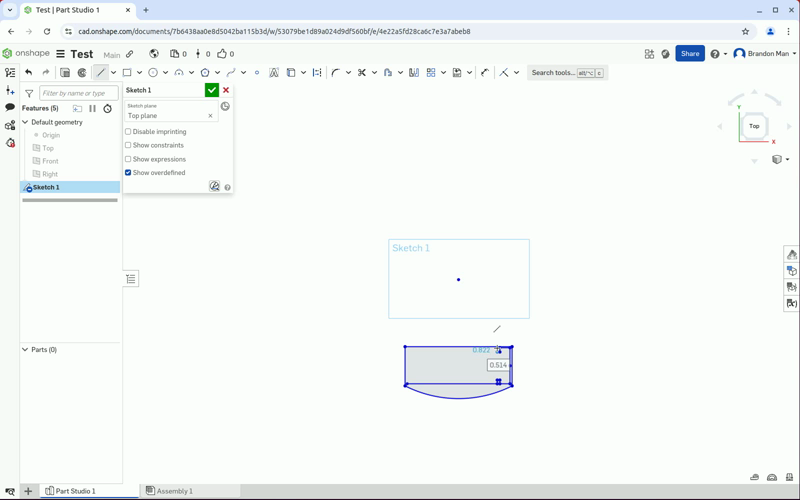
scroll(6)
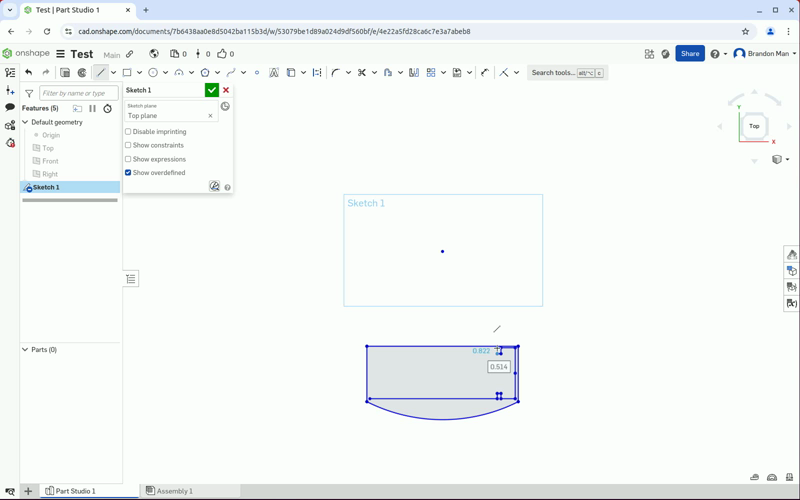
scroll(6)
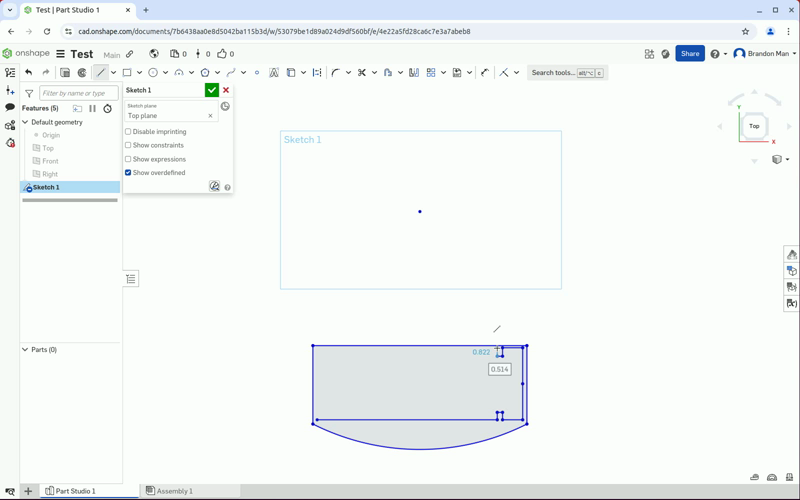
scroll(6)
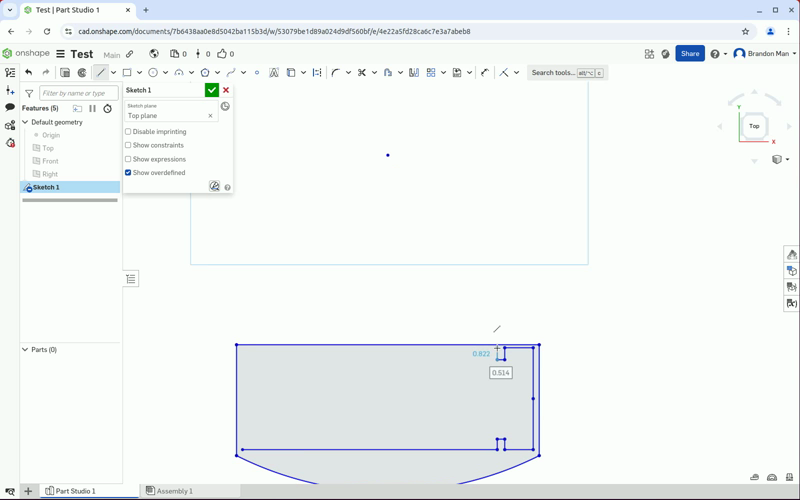
scroll(6)
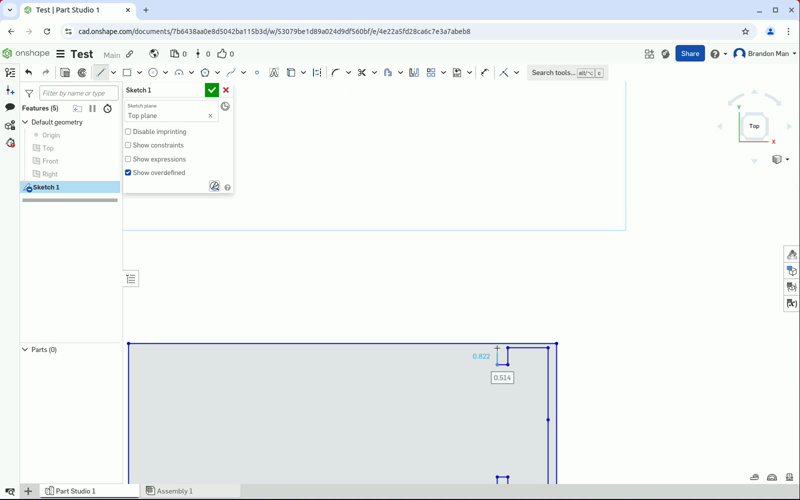
scroll(6)
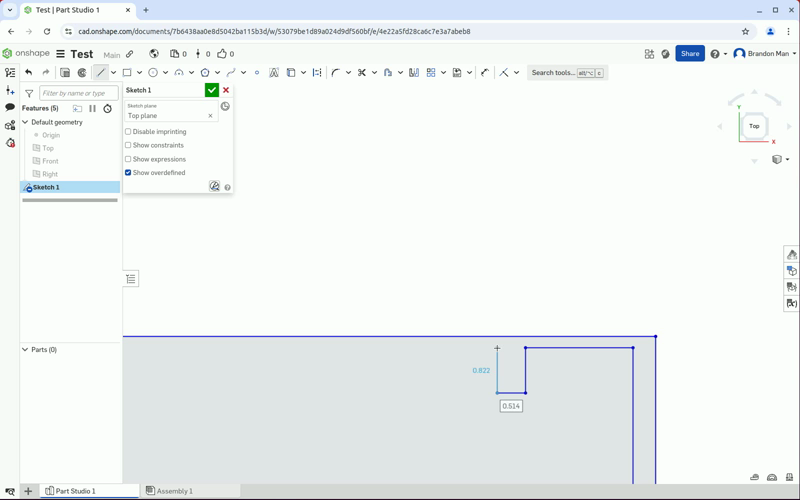
click(497, 347)
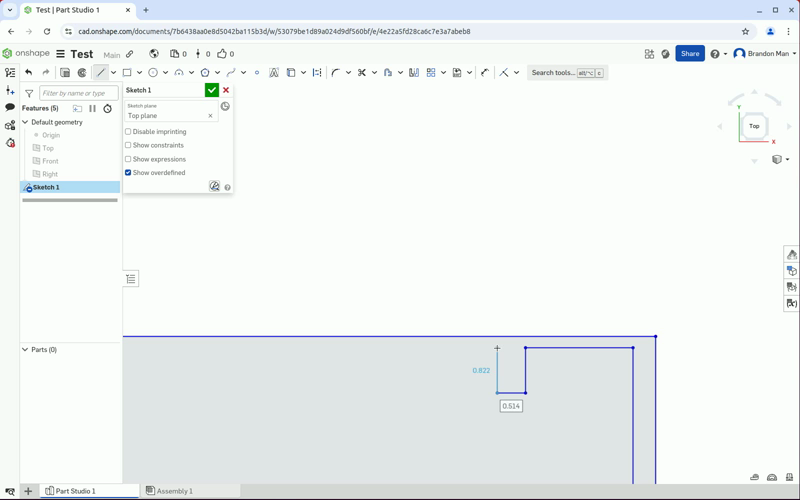
scroll(-6)
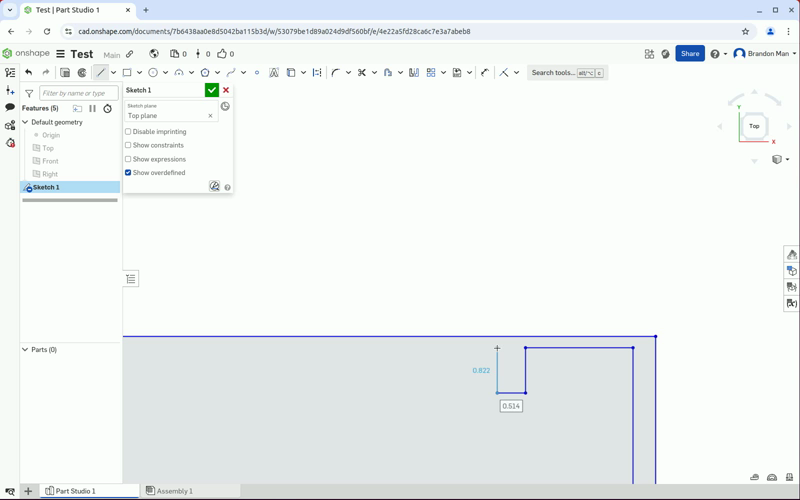
scroll(-6)
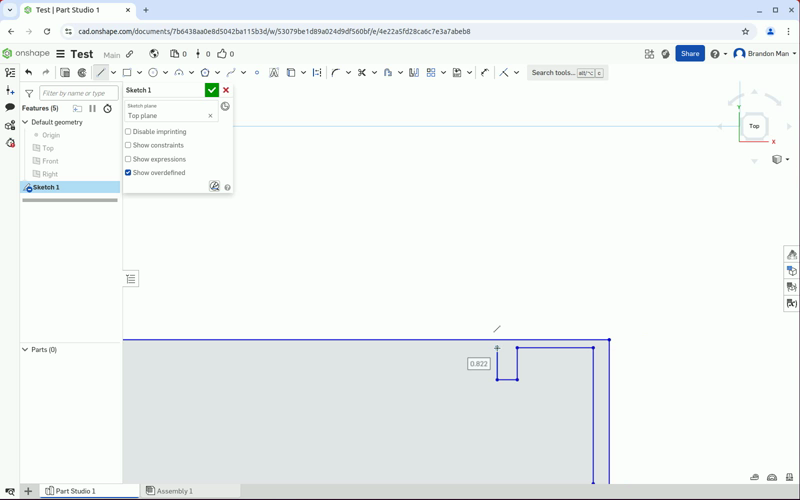
scroll(-6)
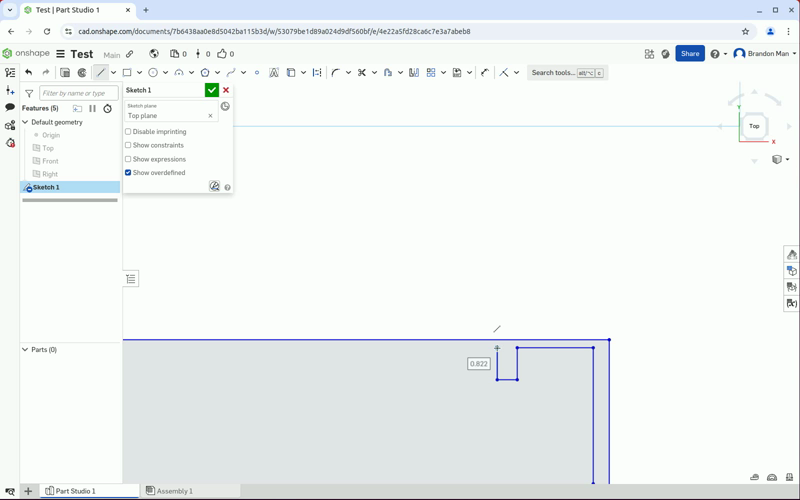
scroll(-6)
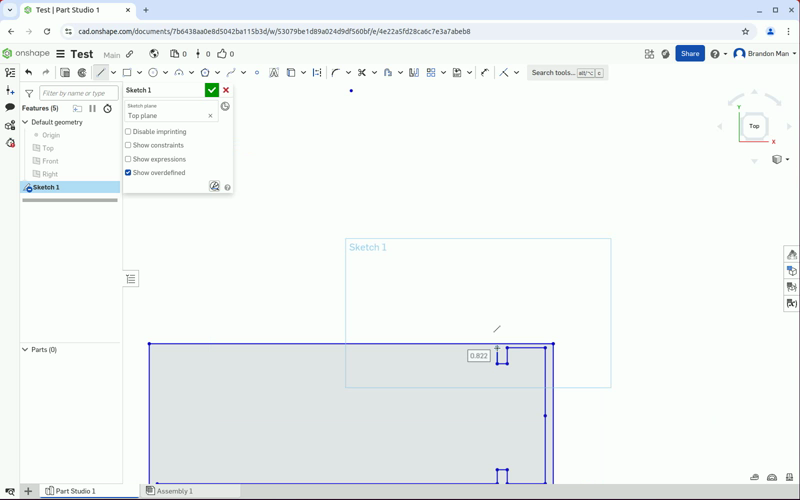
scroll(-6)
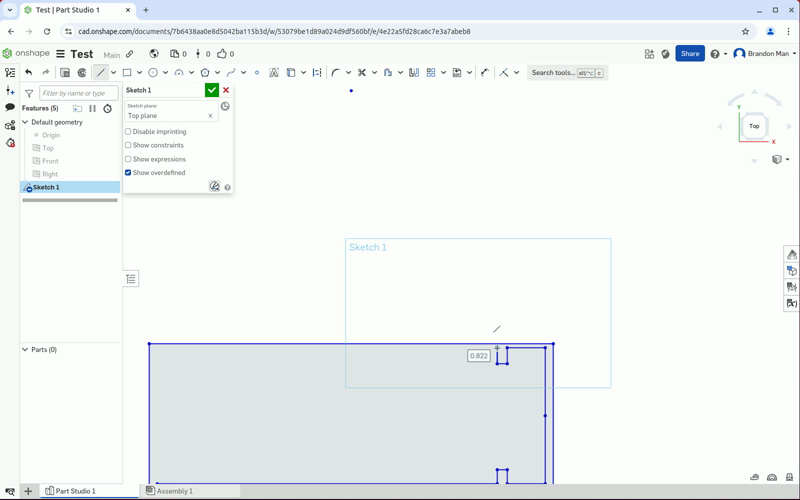
scroll(-6)
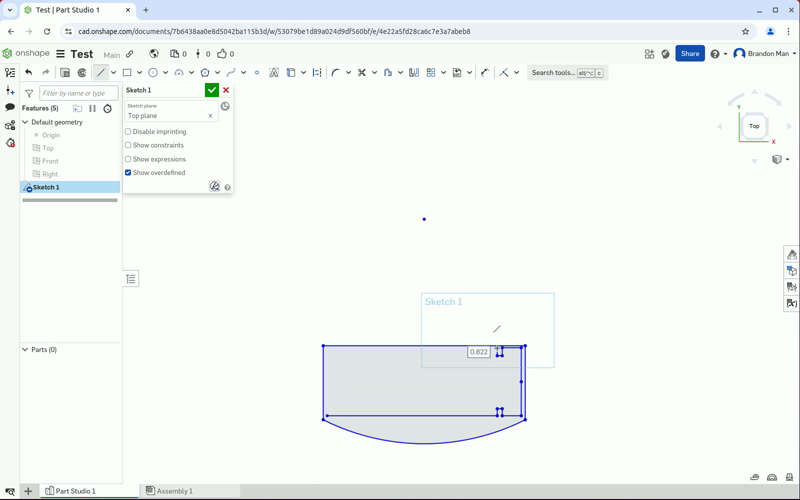
scroll(-6)
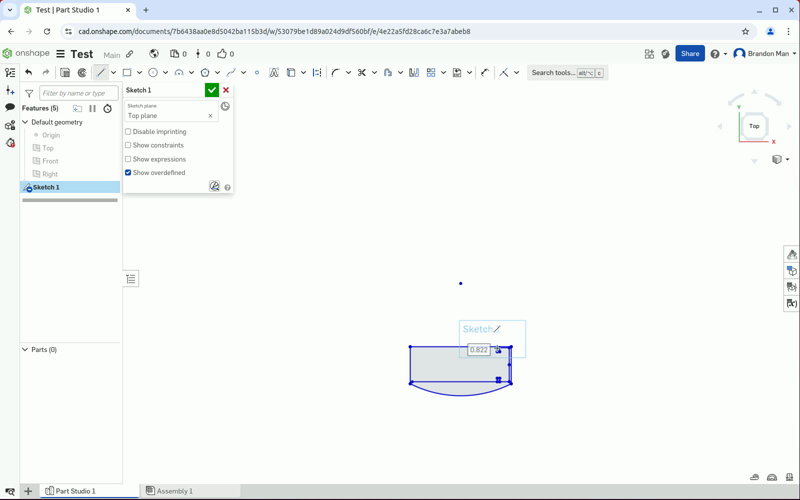
key_up(shift)
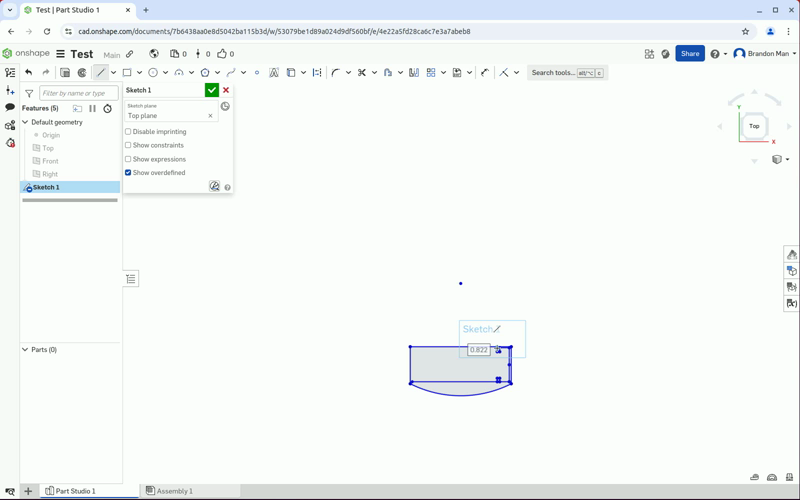
key_down(shift)
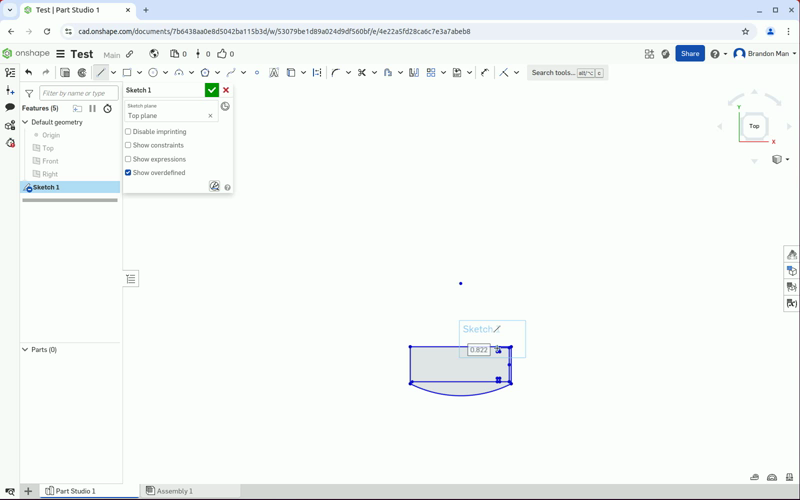
mouse_move(412, 347)
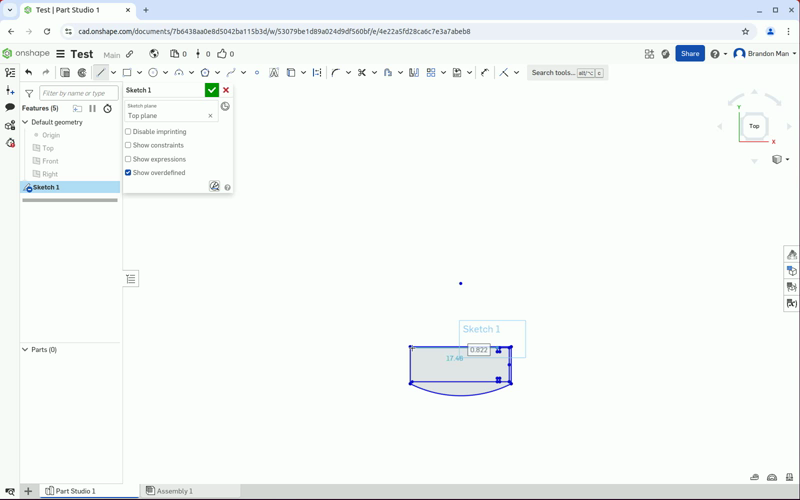
scroll(6)
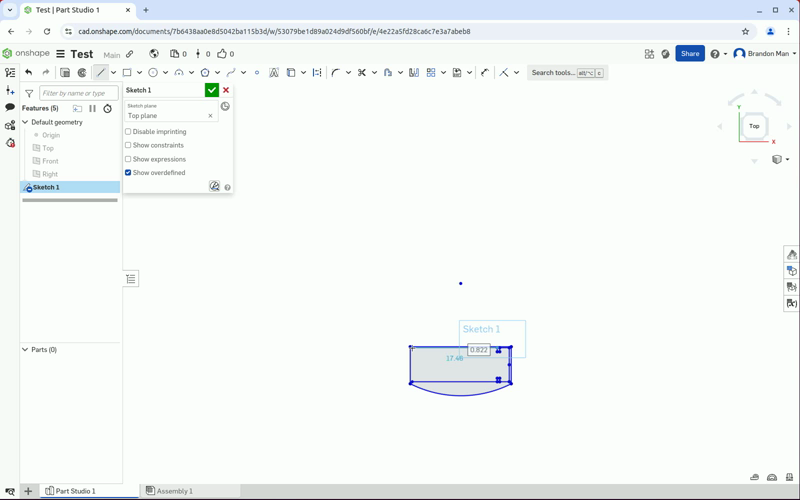
scroll(6)
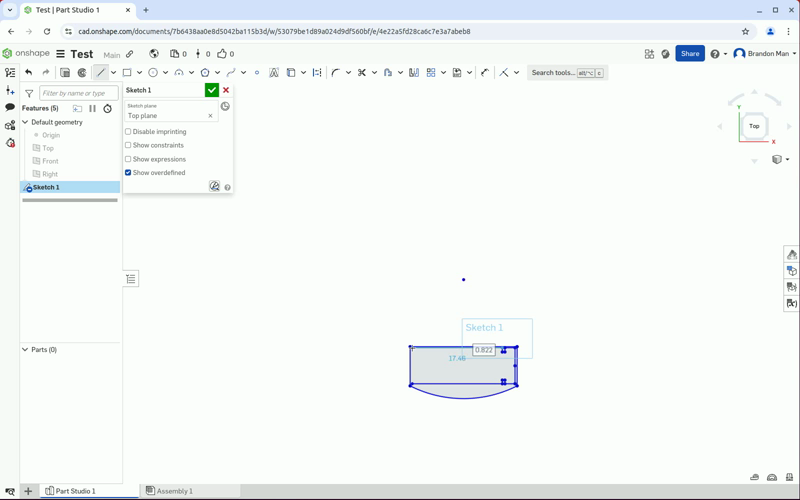
scroll(6)
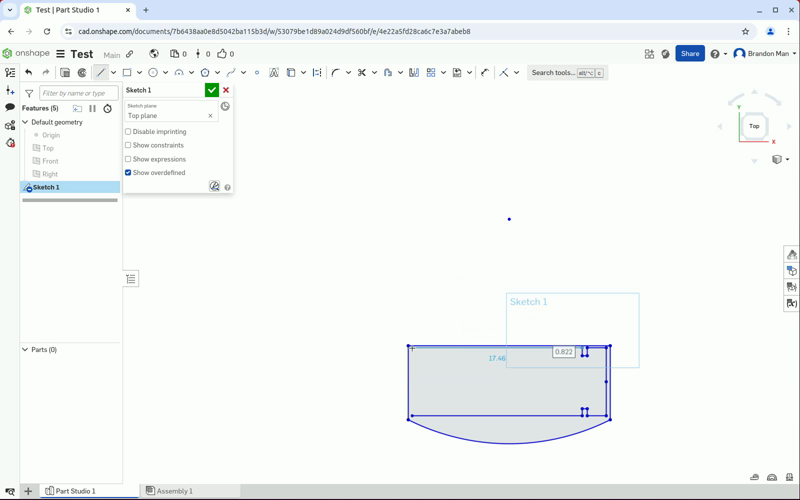
scroll(6)
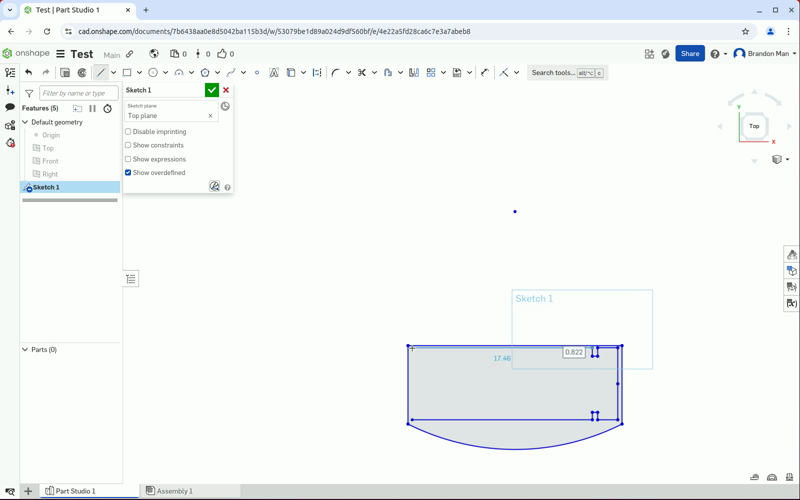
scroll(6)
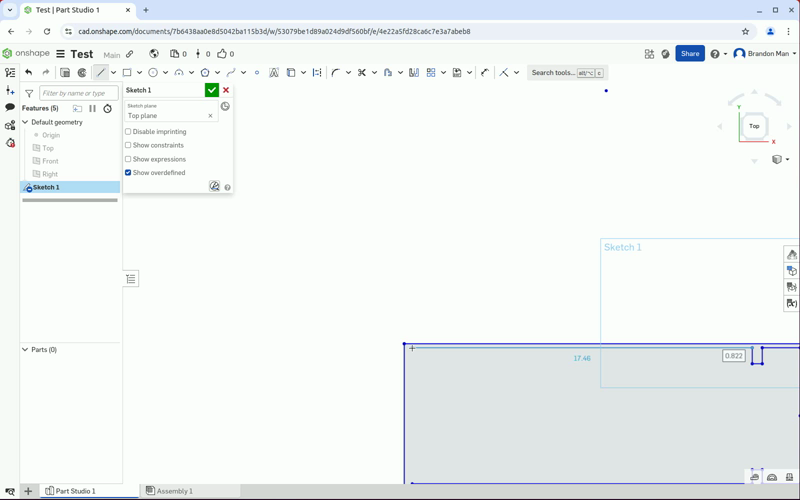
scroll(6)
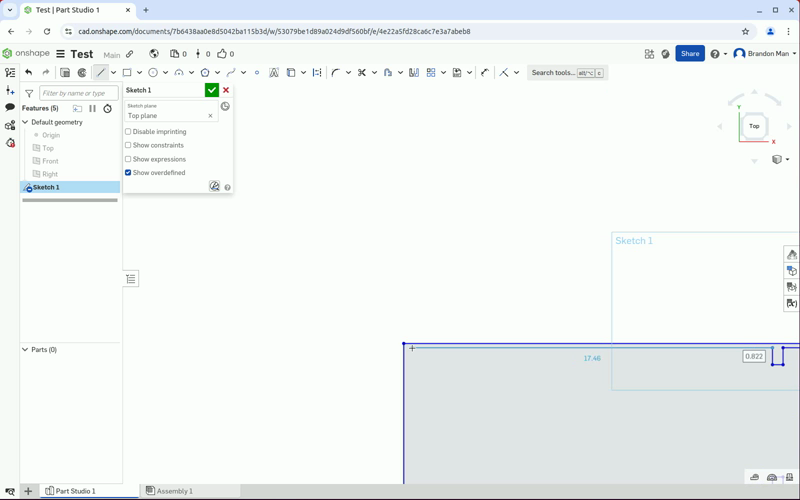
scroll(6)
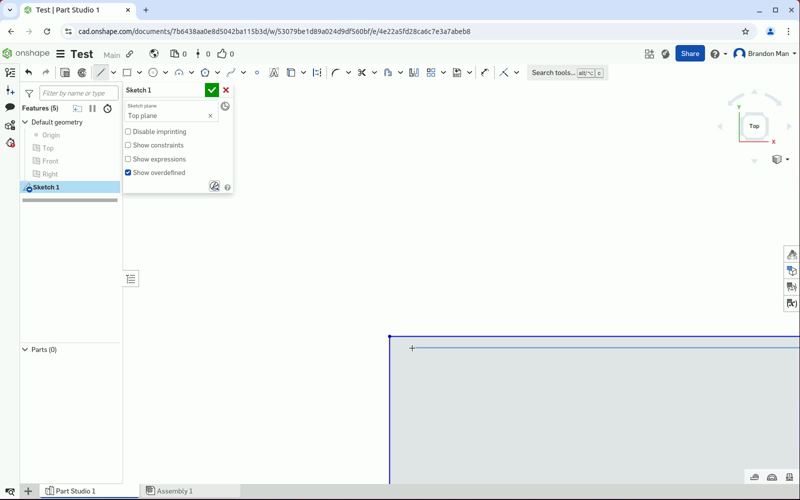
click(412, 347)
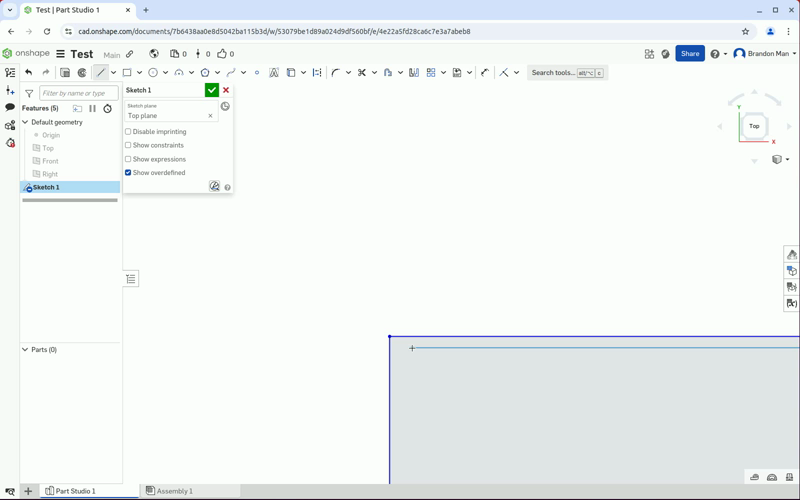
scroll(-6)
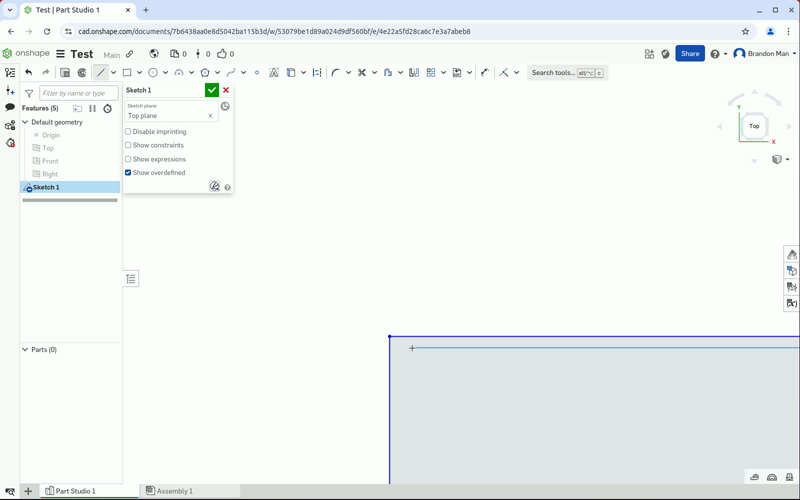
scroll(-6)
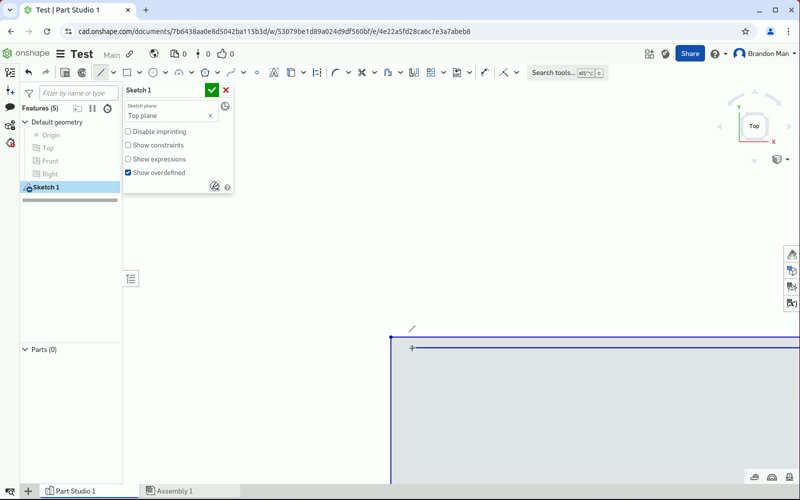
scroll(-6)
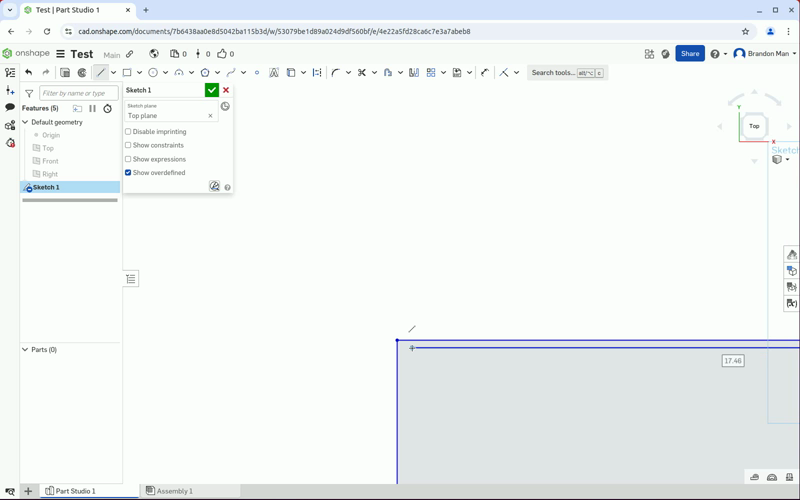
scroll(-6)
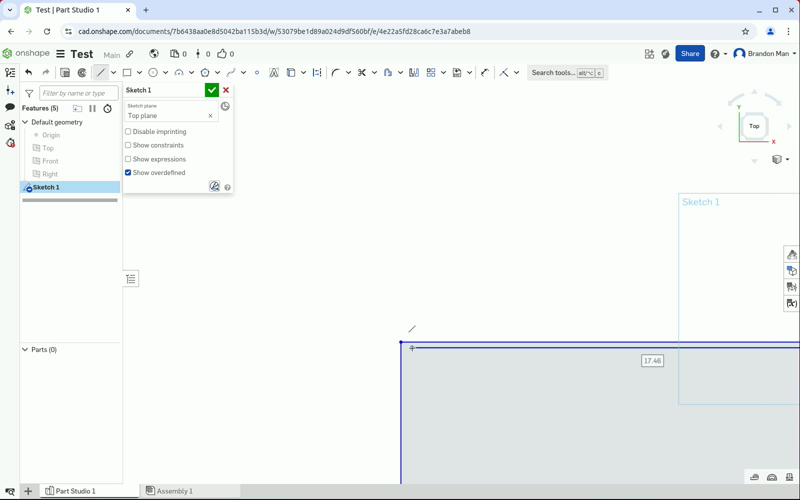
scroll(-6)
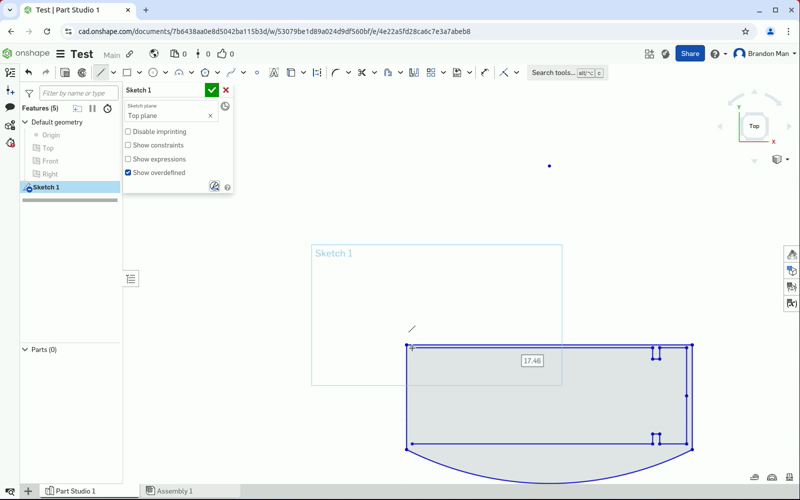
scroll(-6)
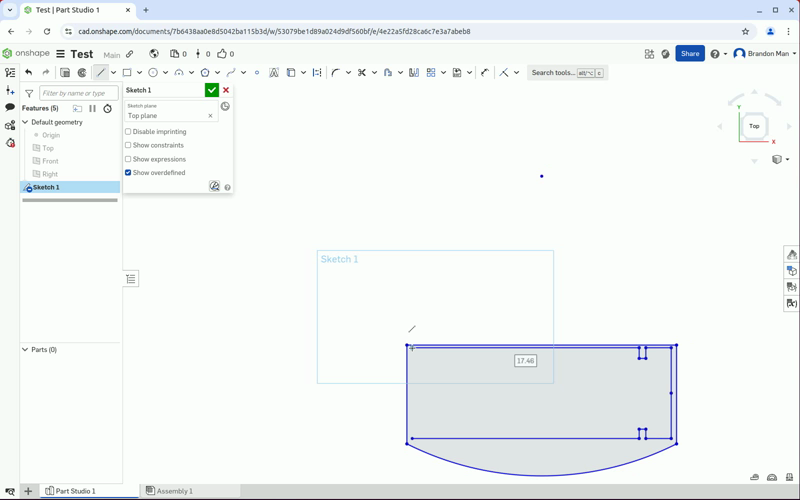
scroll(-6)
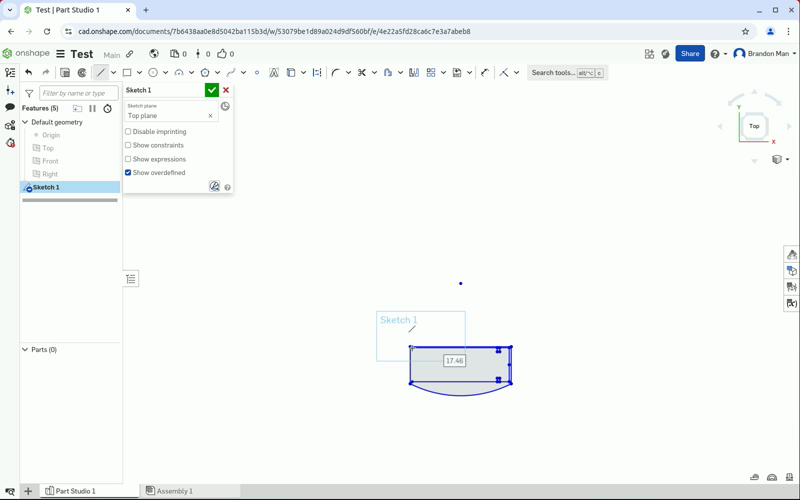
key_up(shift)
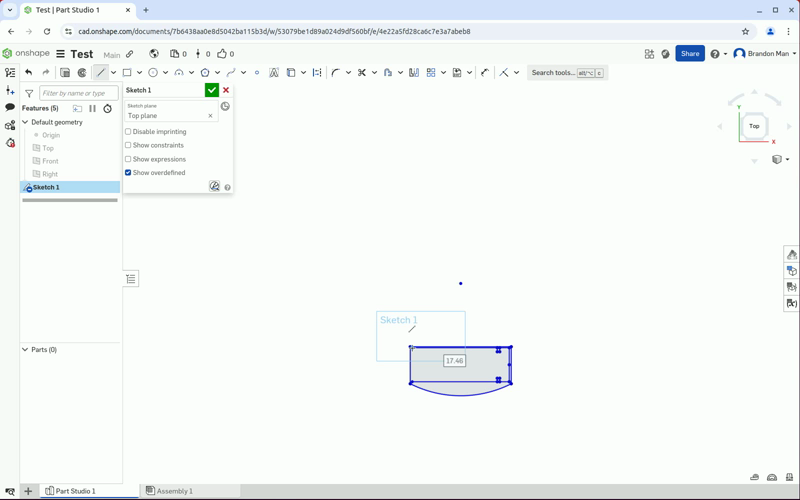
key_down(shift)
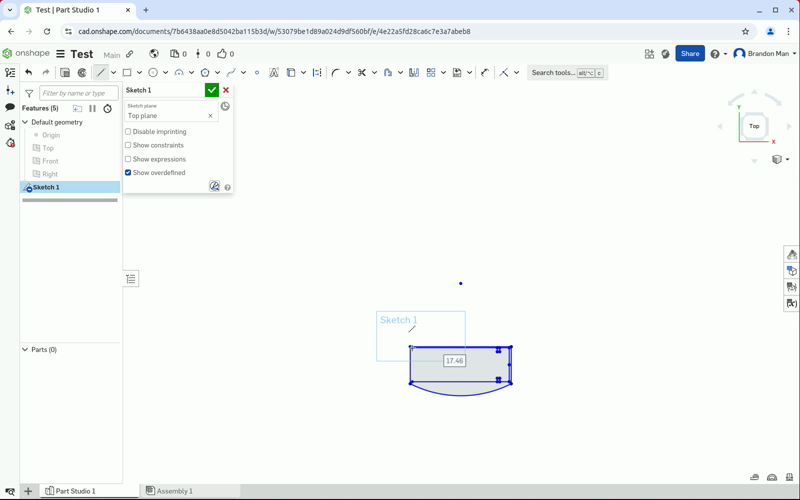
mouse_move(442, 347)
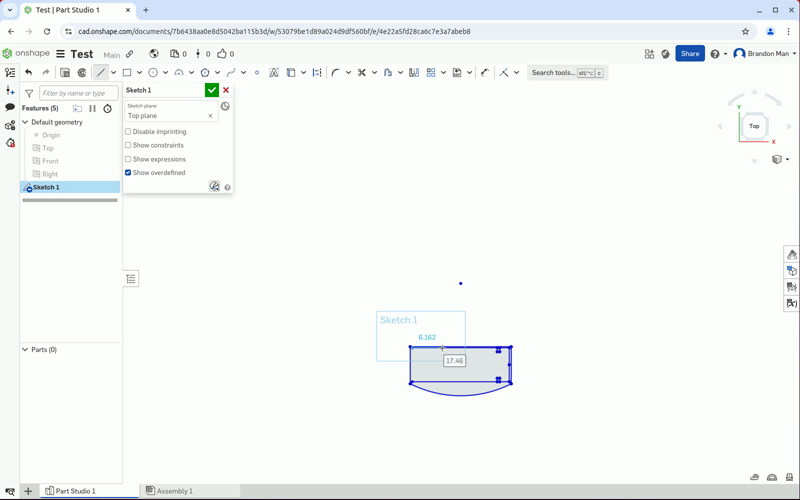
mouse_move(412, 364)
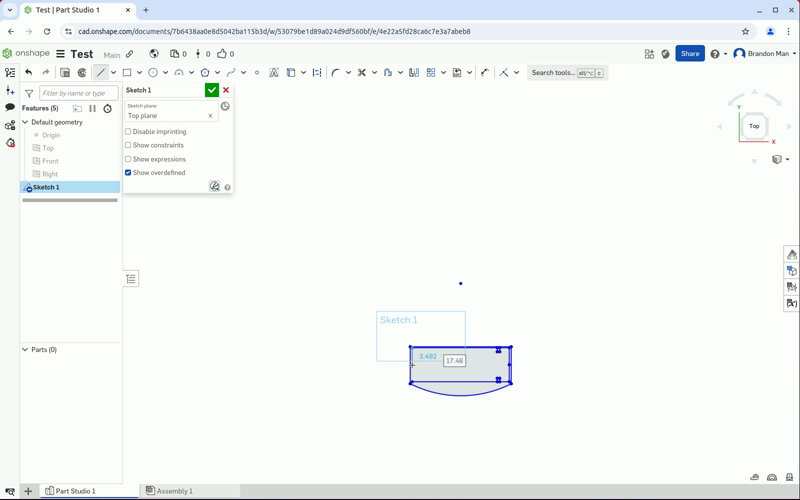
click(412, 364)
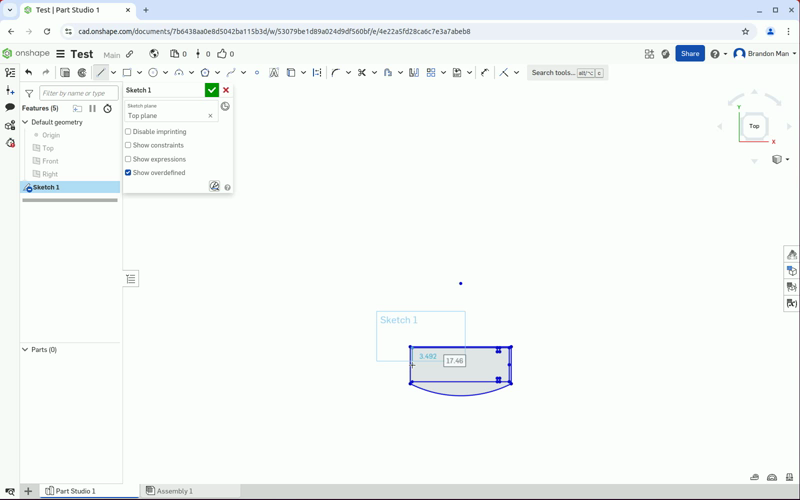
key_up(shift)
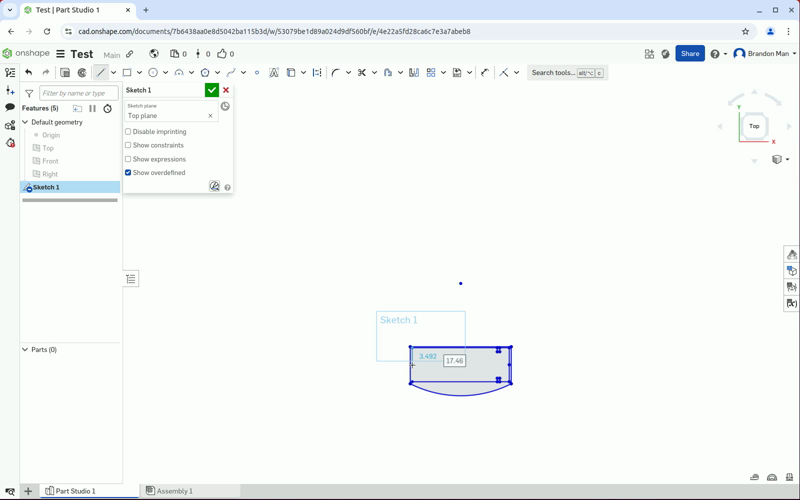
mouse_move(442, 364)
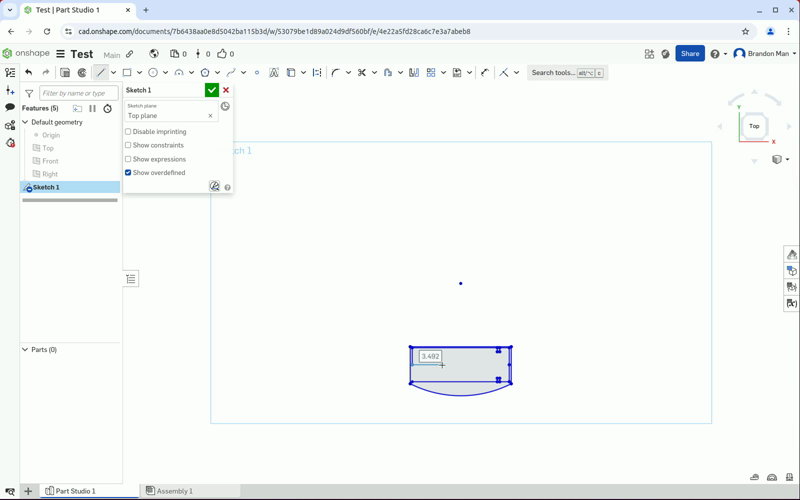
key_down(shift)
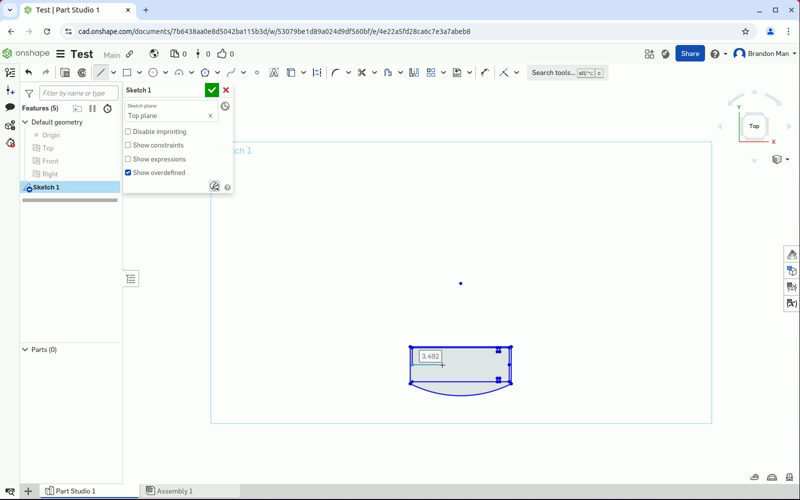
mouse_move(412, 381)
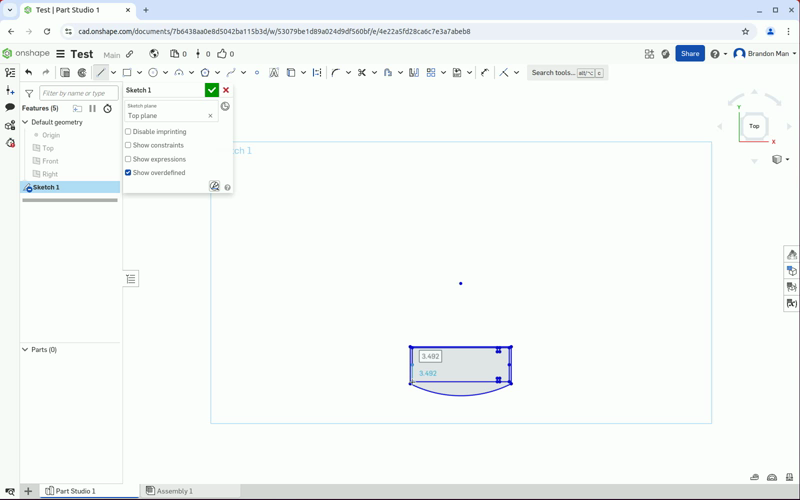
scroll(6)
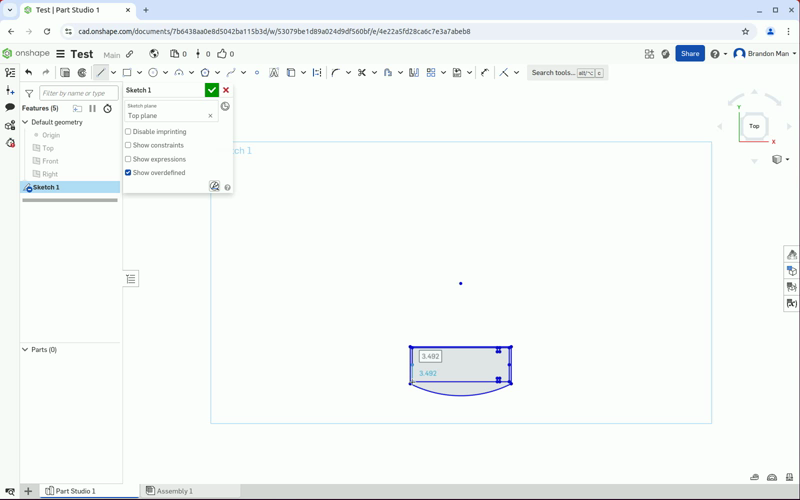
scroll(6)
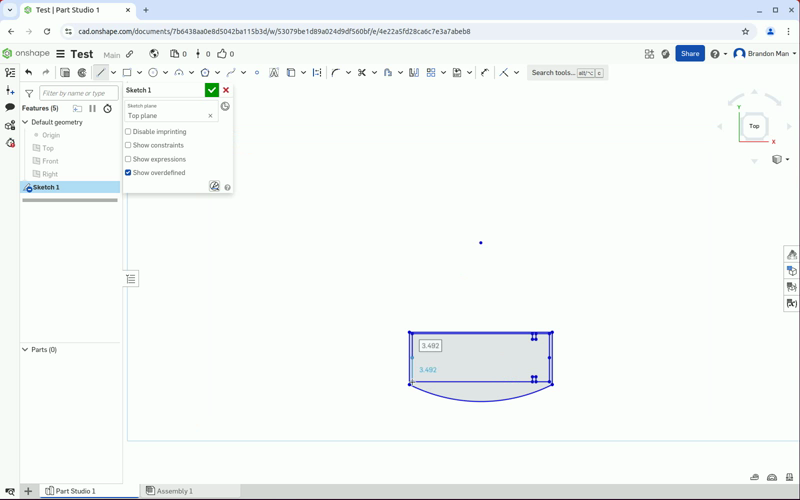
scroll(6)
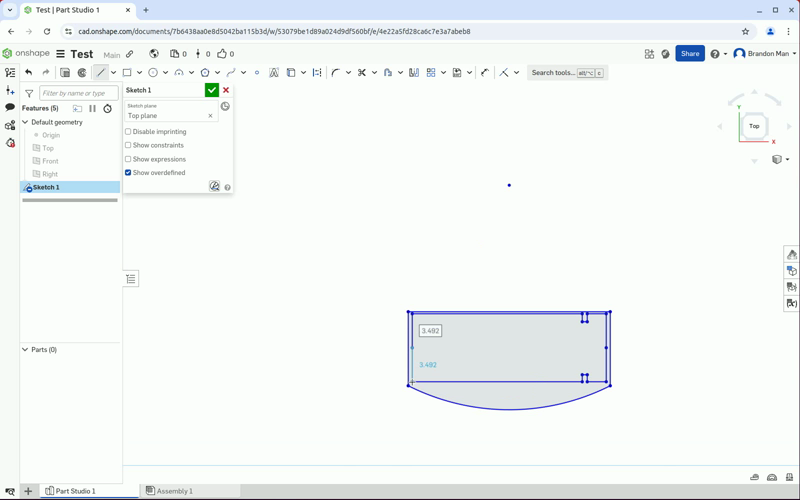
scroll(6)
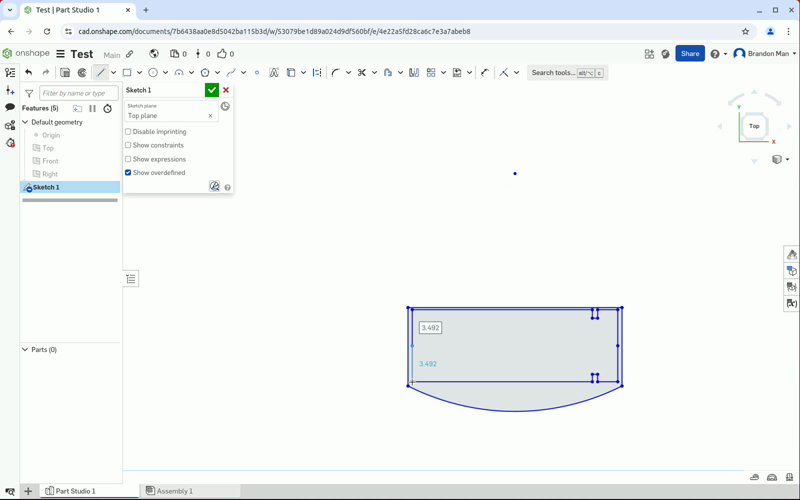
scroll(6)
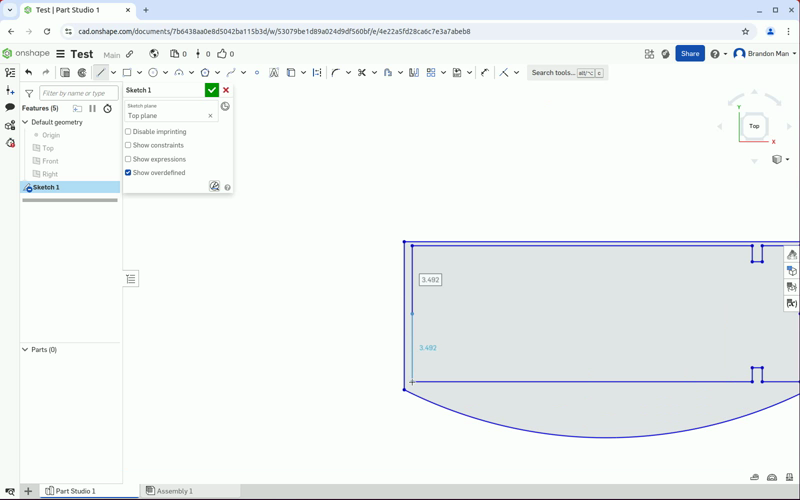
scroll(6)
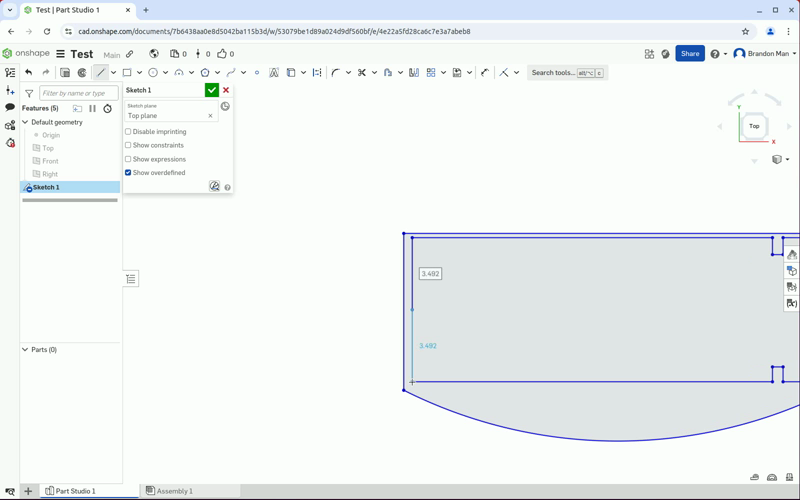
scroll(6)
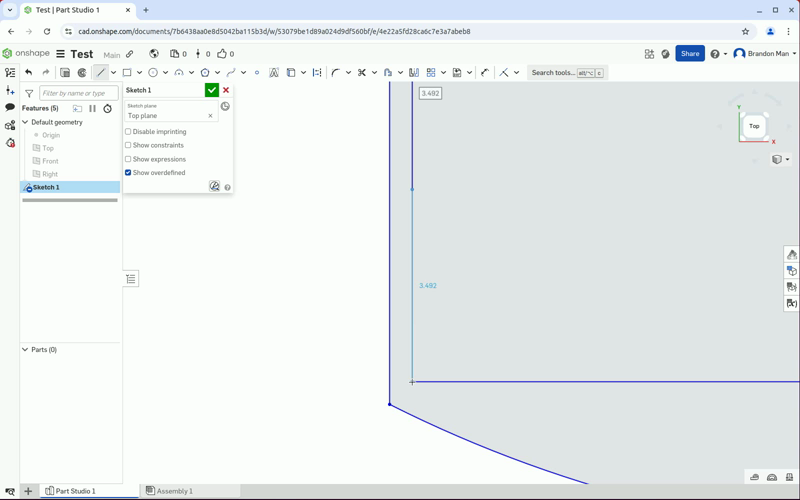
key_up(shift)
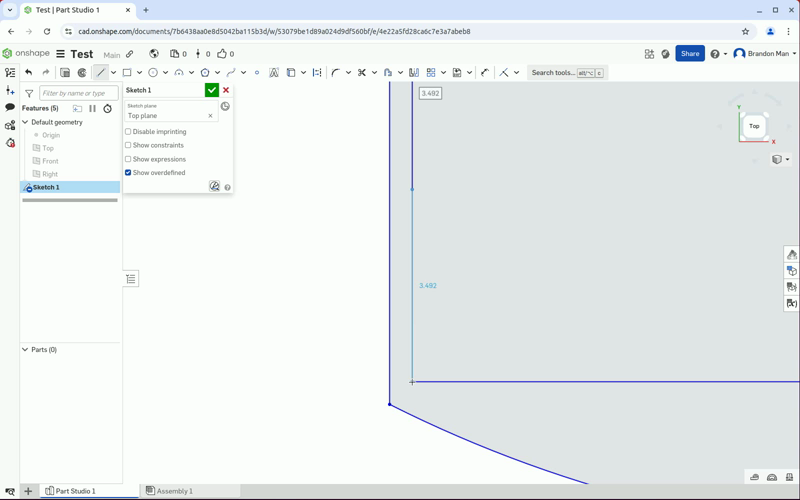
click(412, 381)
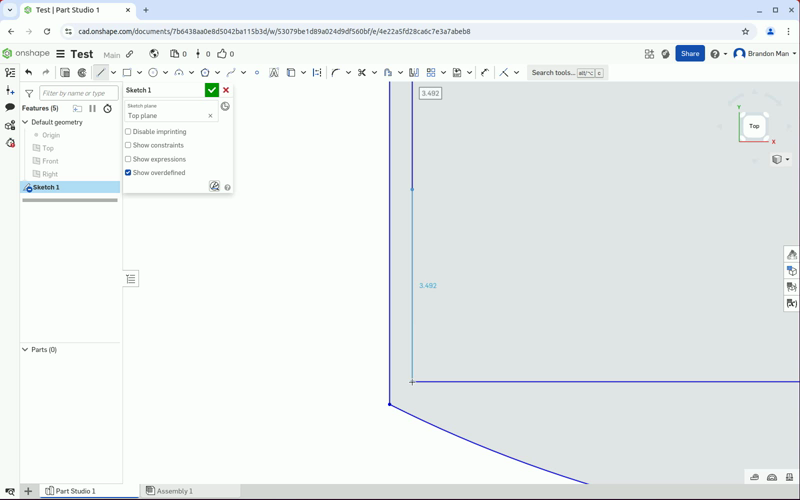
scroll(-6)
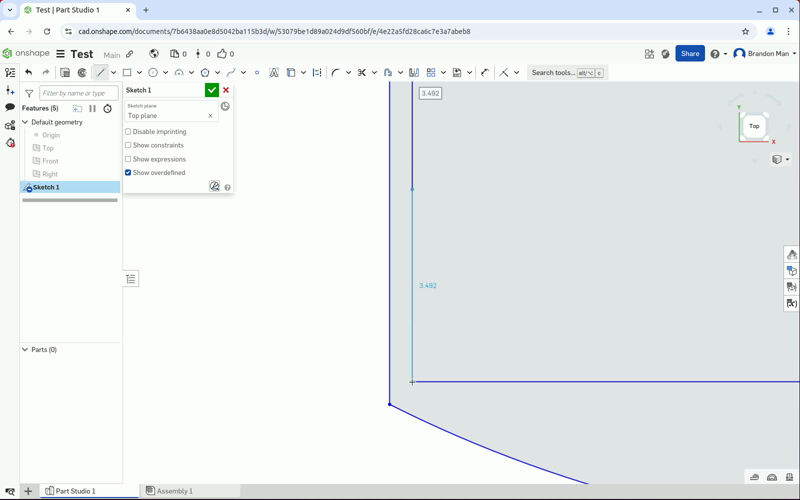
scroll(-6)
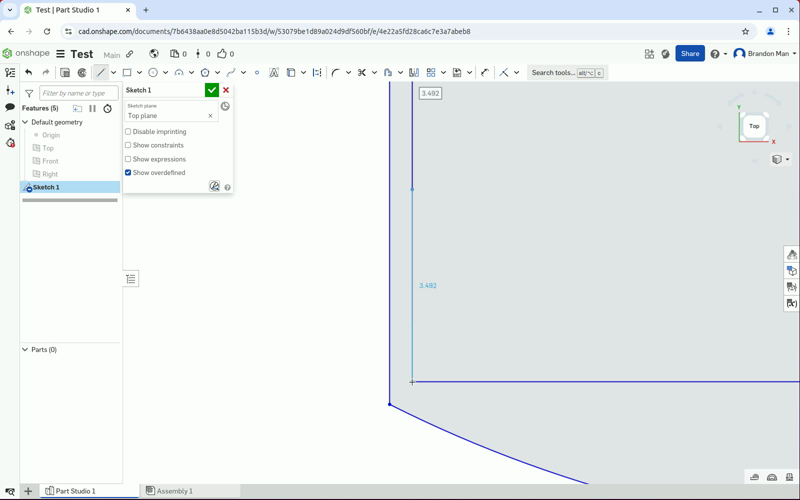
scroll(-6)
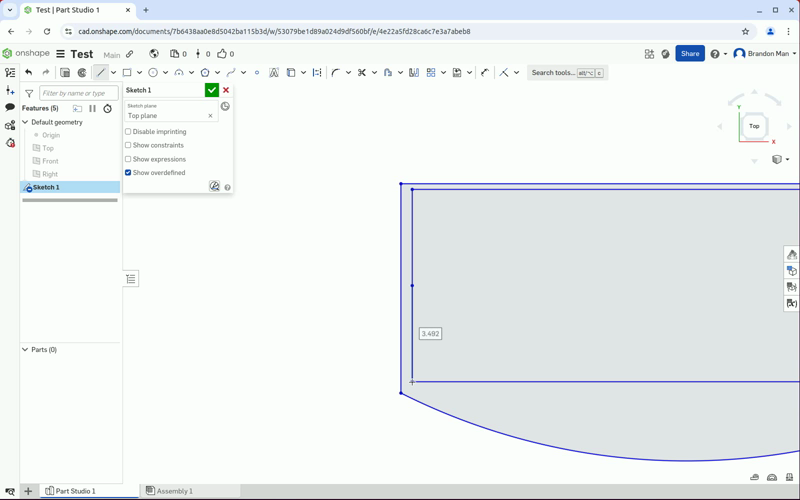
scroll(-6)
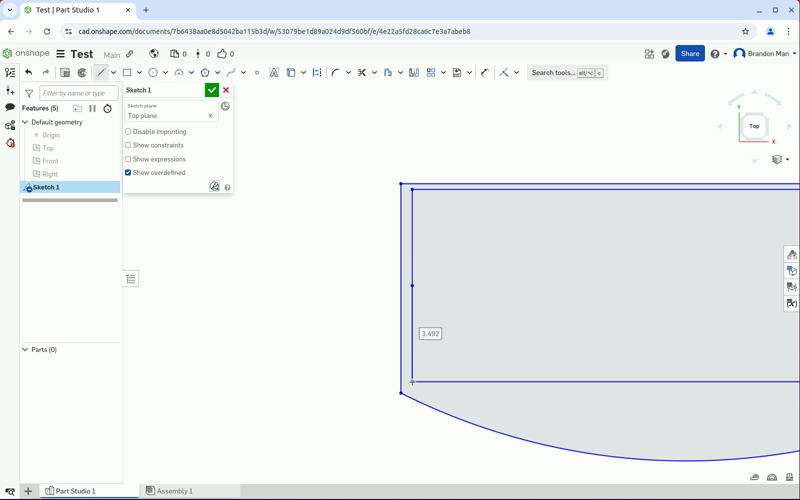
scroll(-6)
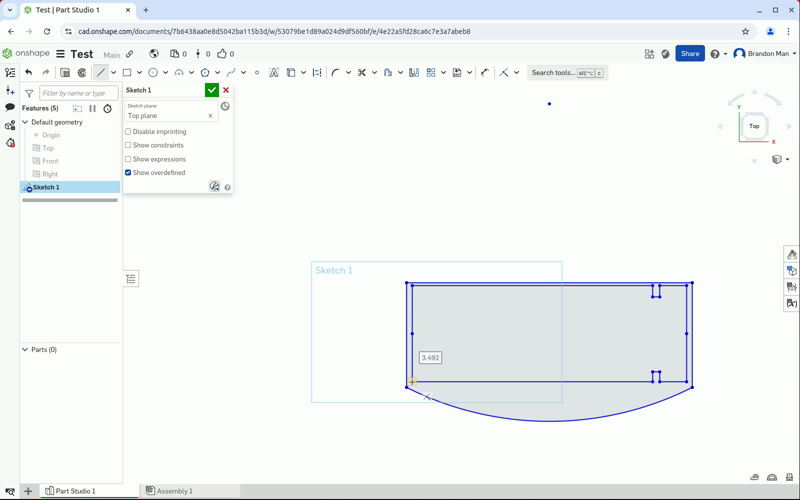
scroll(-6)
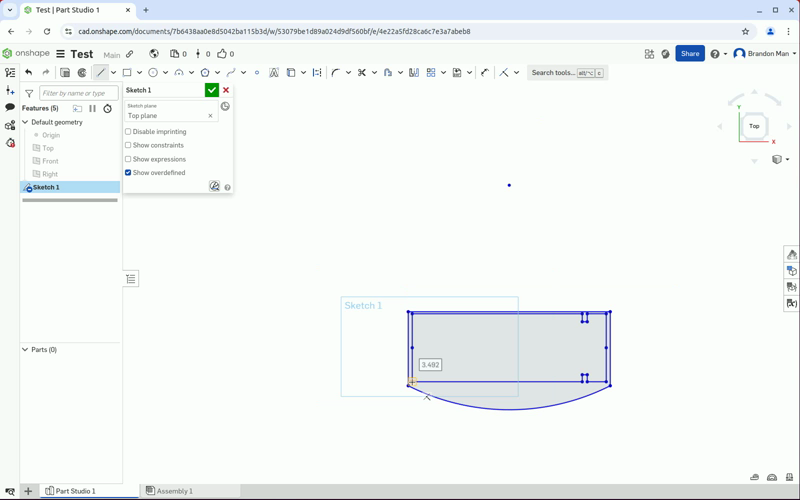
scroll(-6)
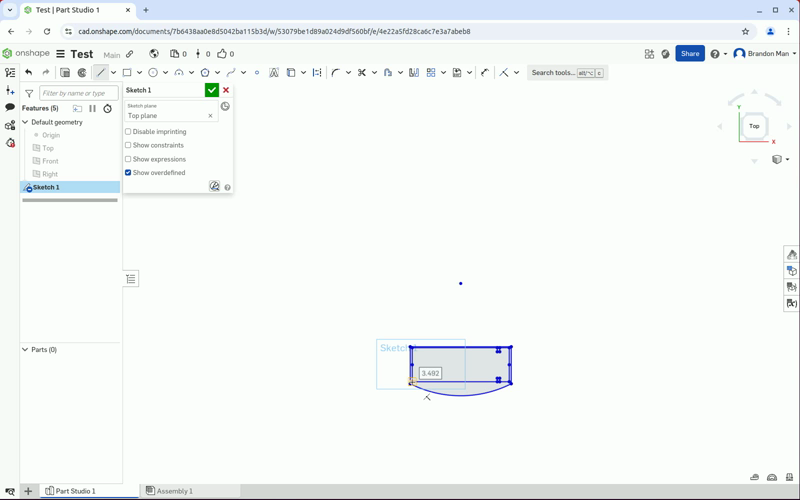
key(esc)
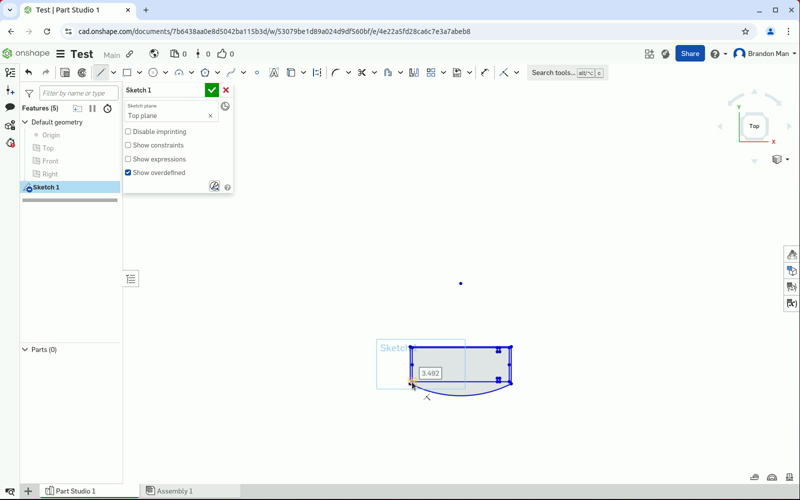
mouse_move(453, 390)
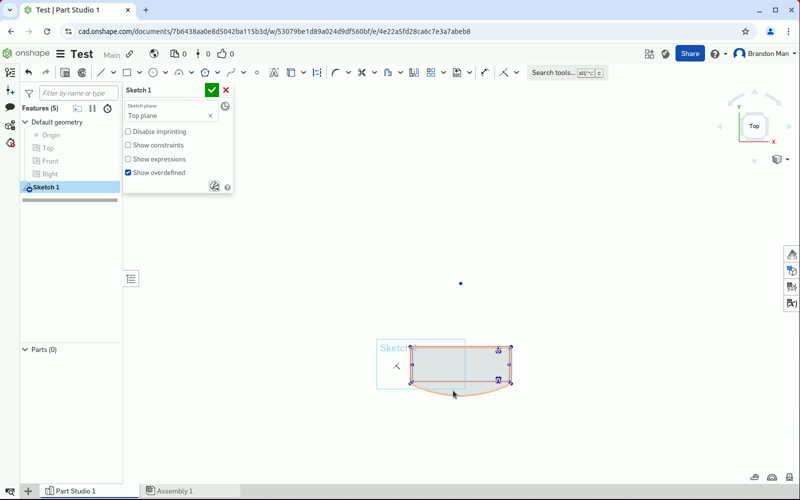
scroll(6)
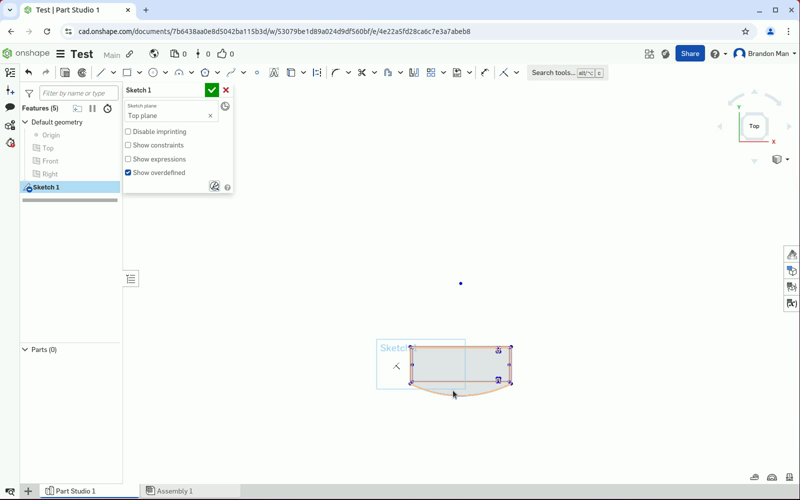
scroll(6)
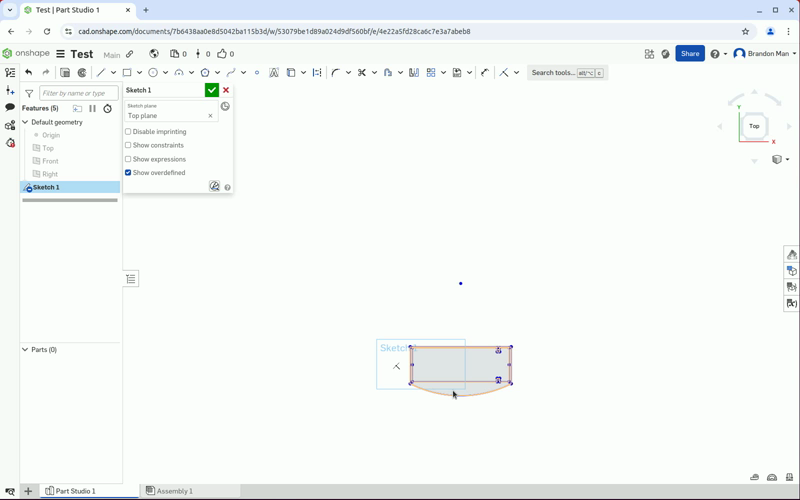
scroll(6)
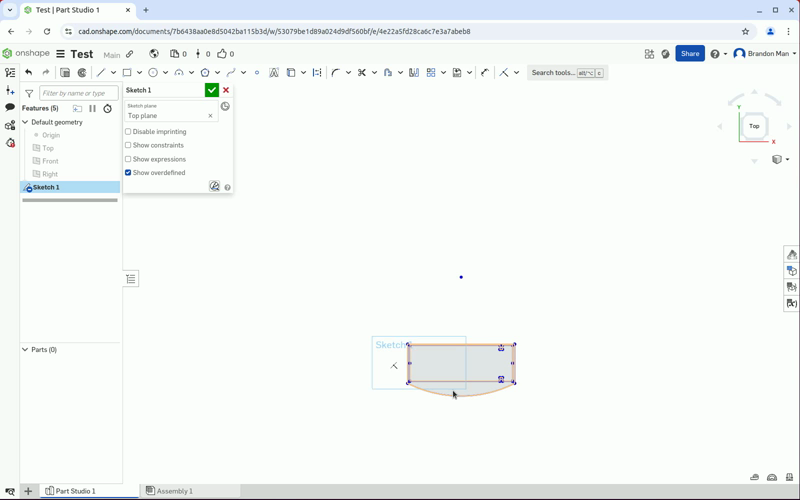
scroll(6)
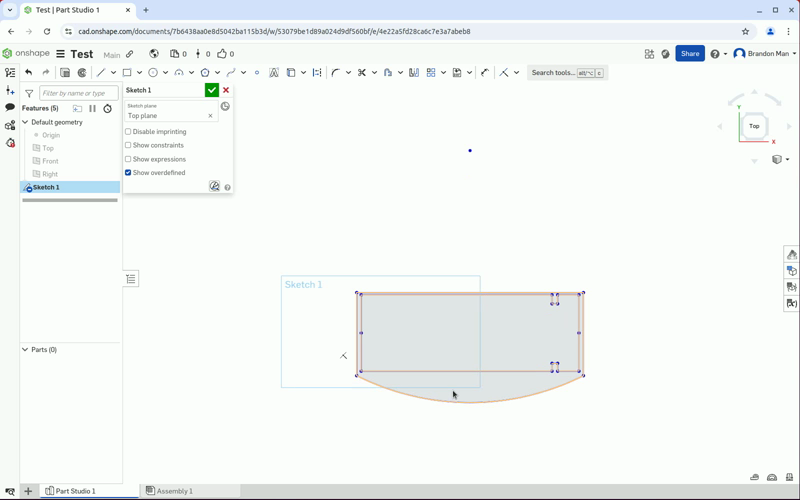
scroll(6)
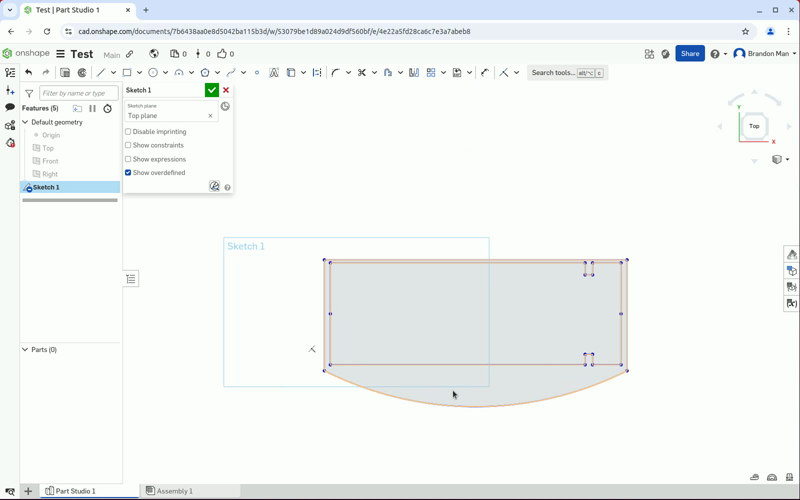
scroll(6)
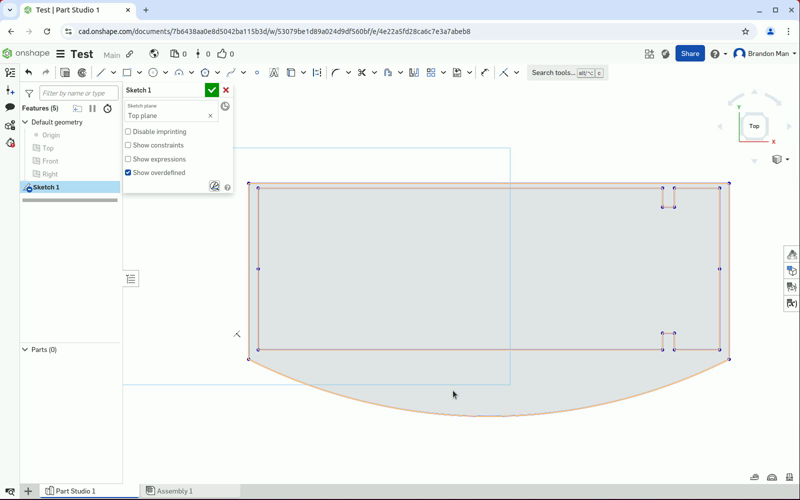
scroll(6)
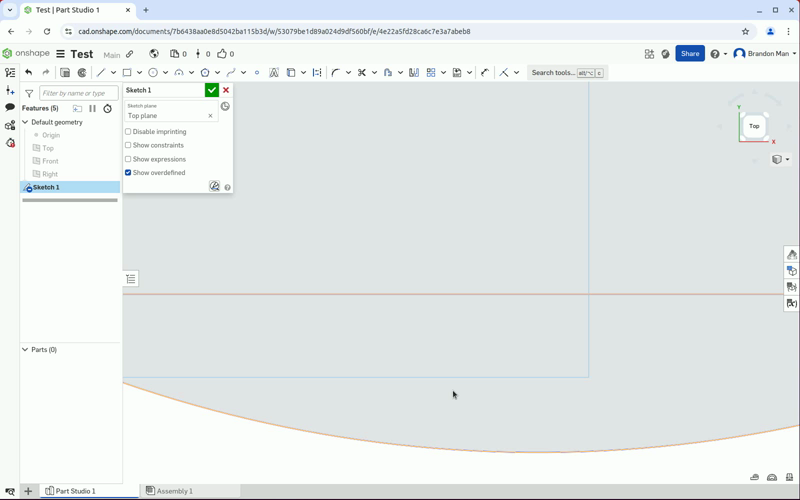
click(453, 390)
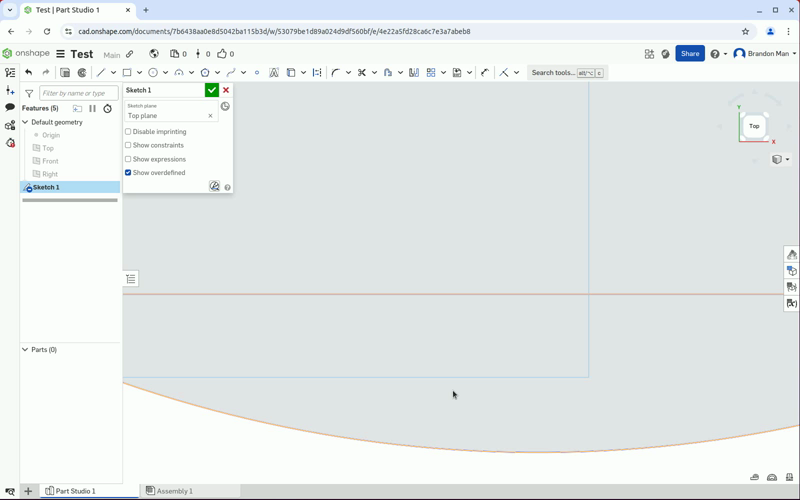
scroll(-6)
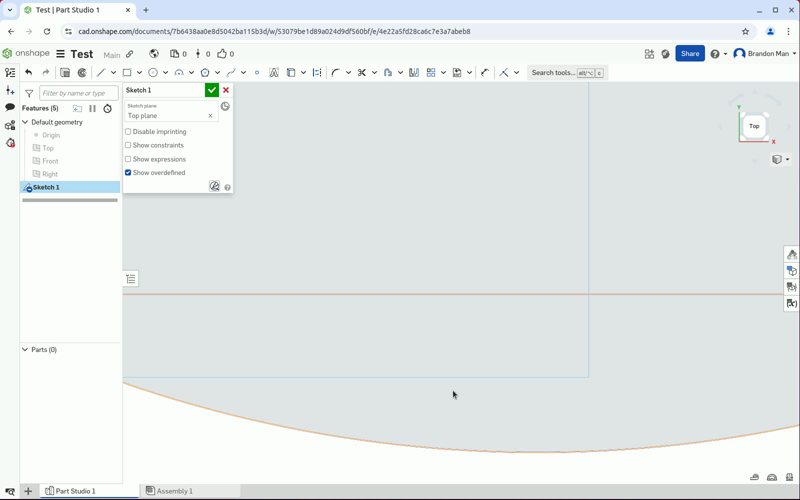
scroll(-6)
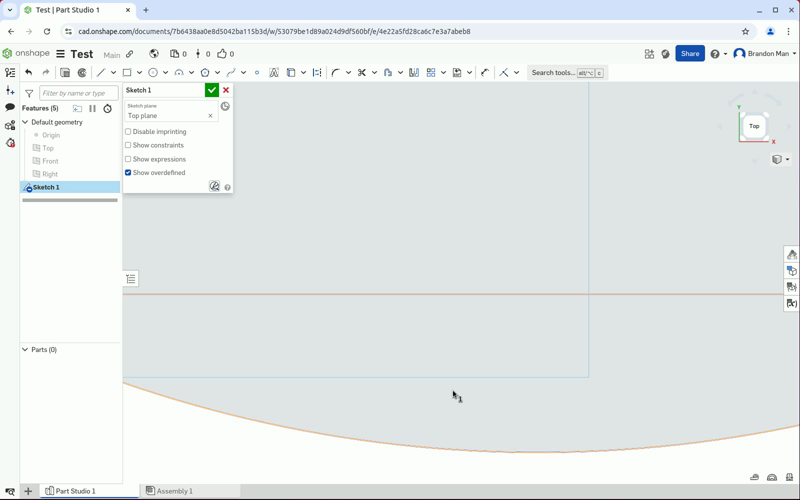
scroll(-6)
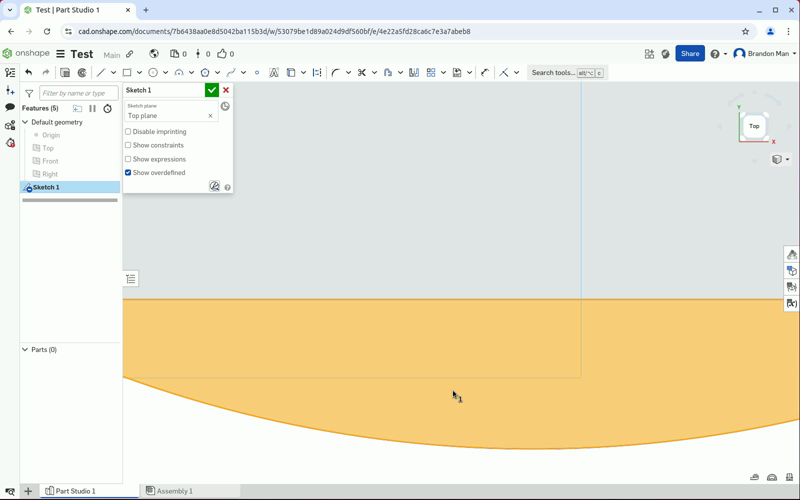
scroll(-6)
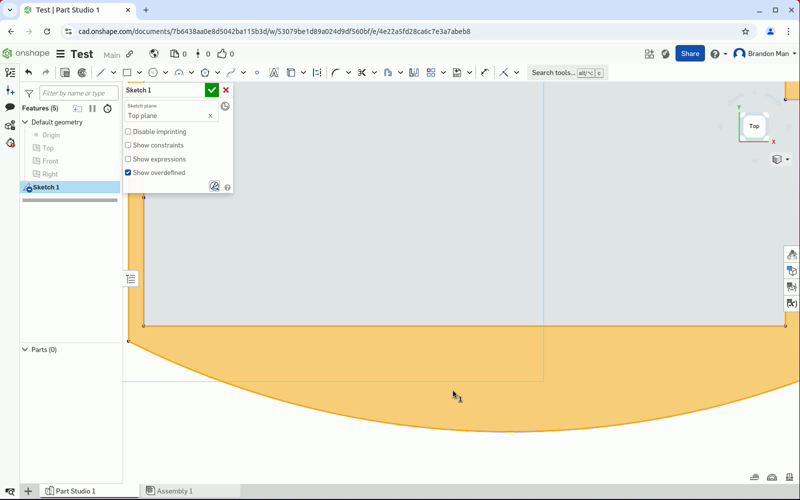
scroll(-6)
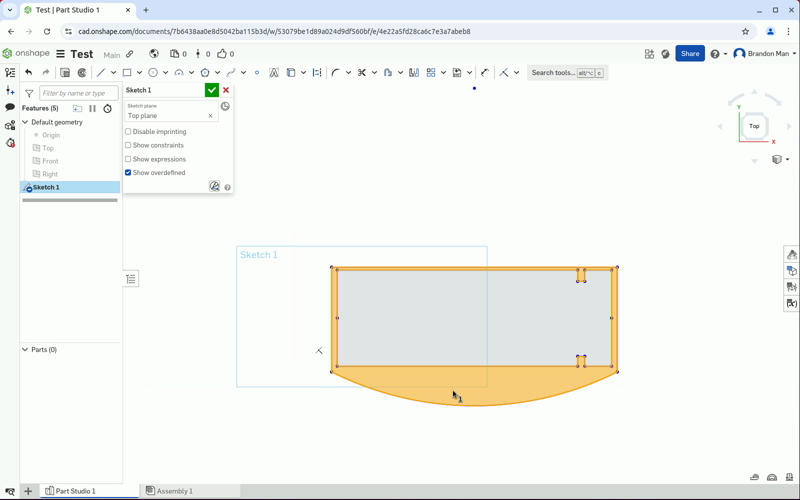
scroll(-6)
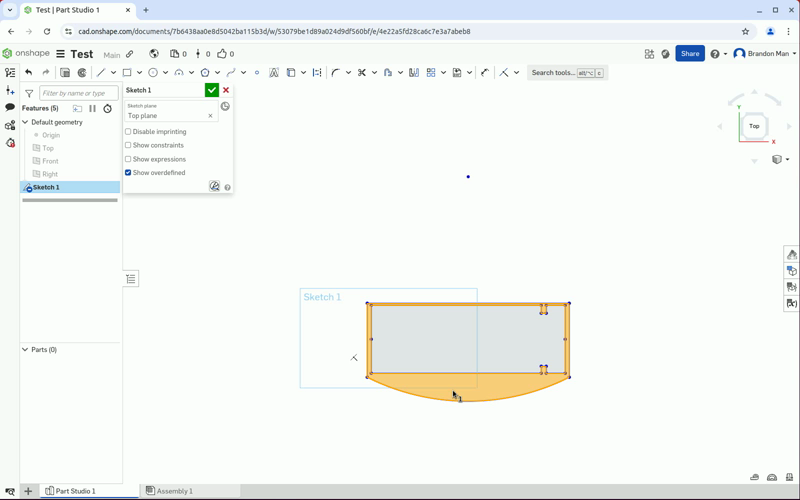
scroll(-6)
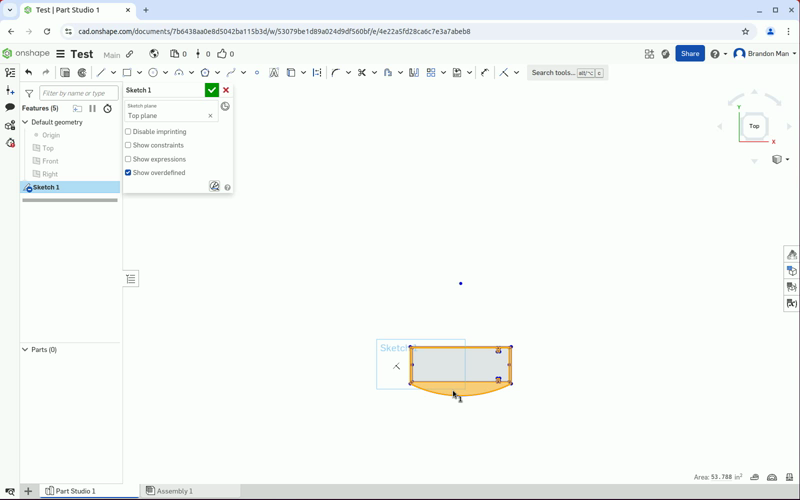
mouse_move(73, 352)
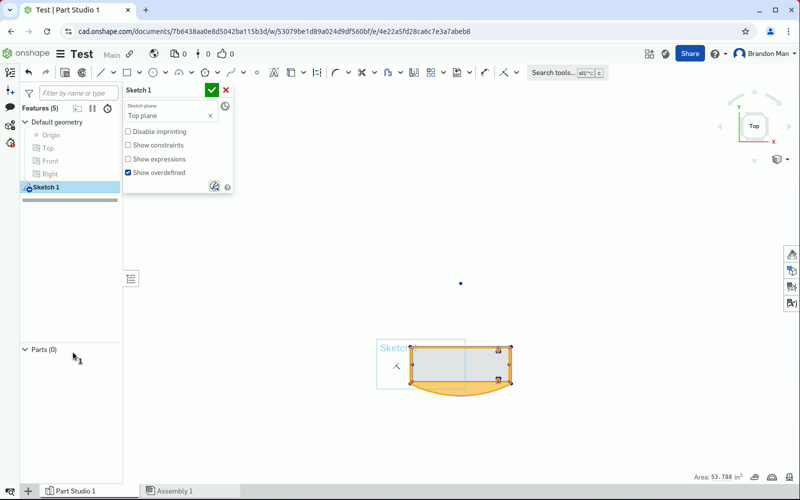
key(shift+y)
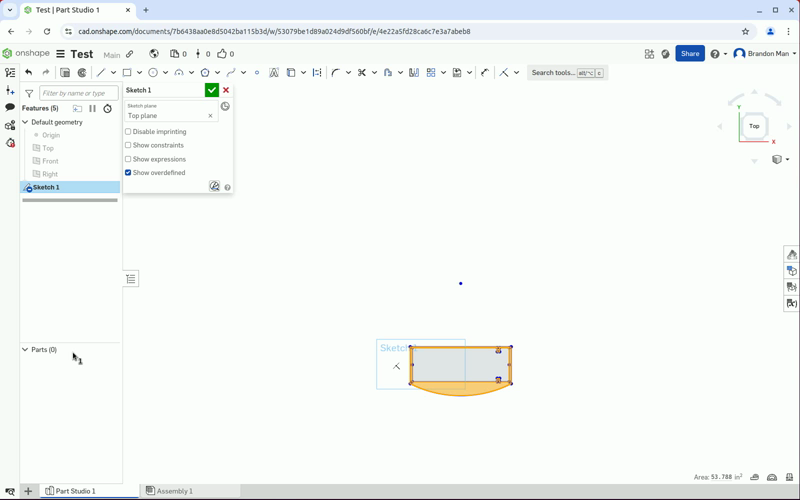
key(shift+e)
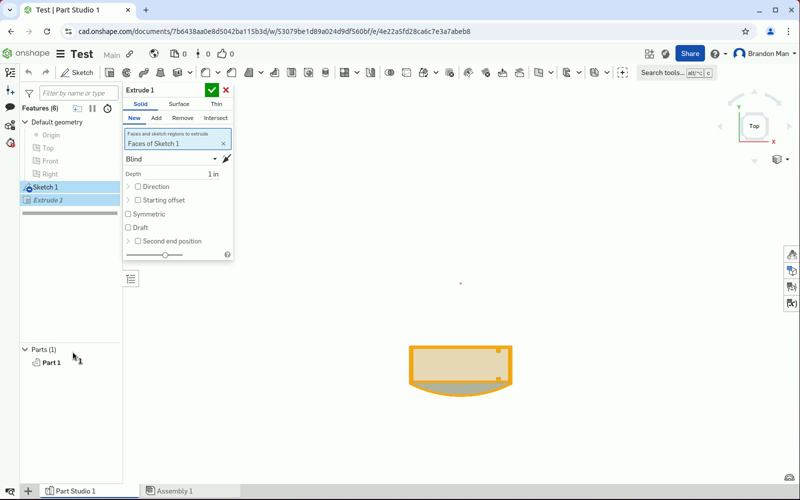
mouse_move(143, 106)
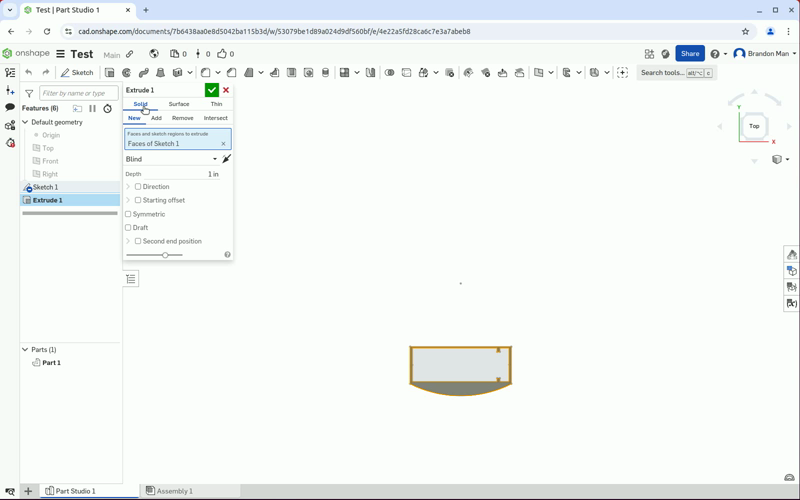
click(143, 106)
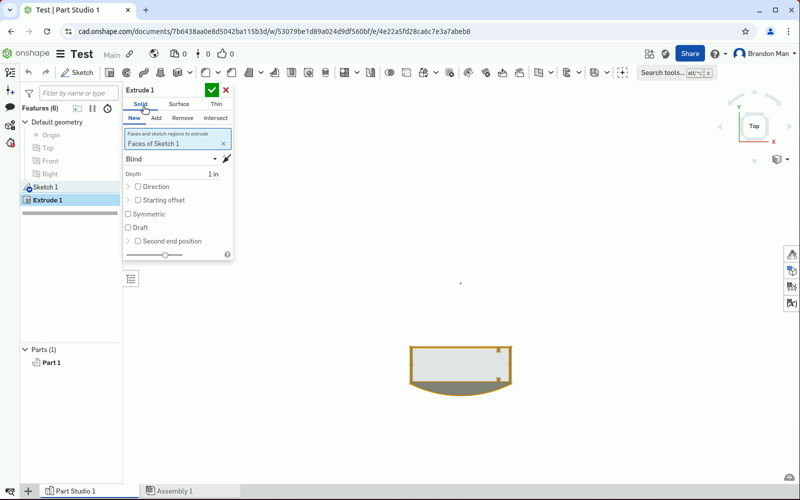
mouse_move(137, 120)
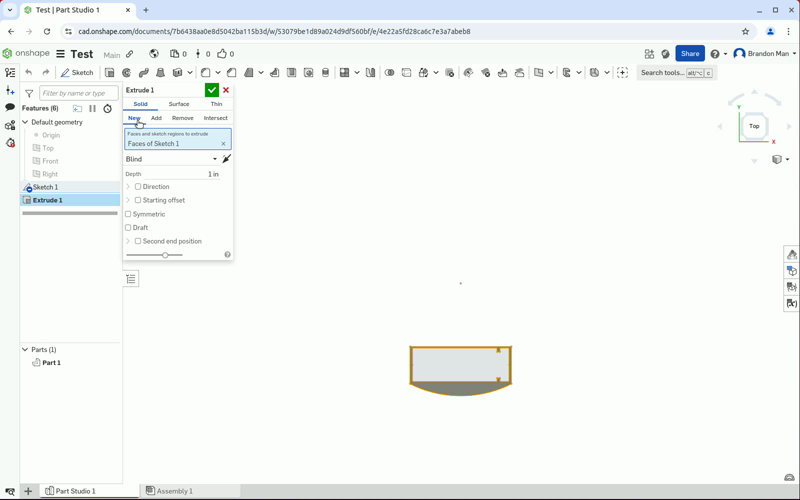
click(137, 120)
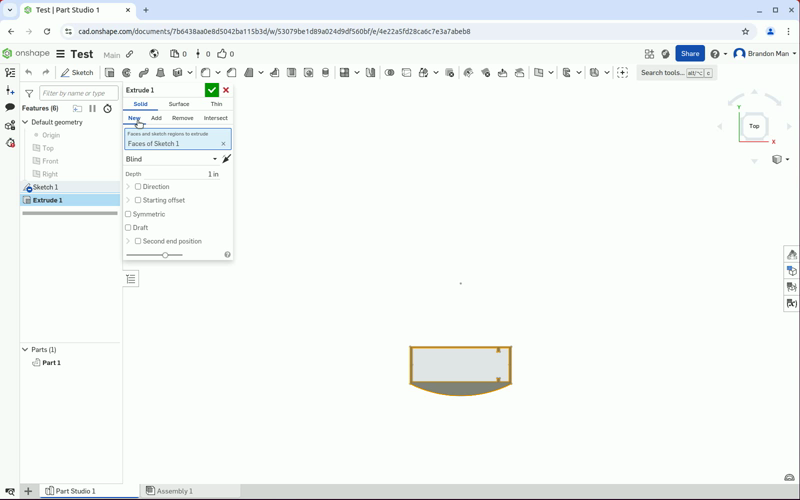
key(tab, 4)
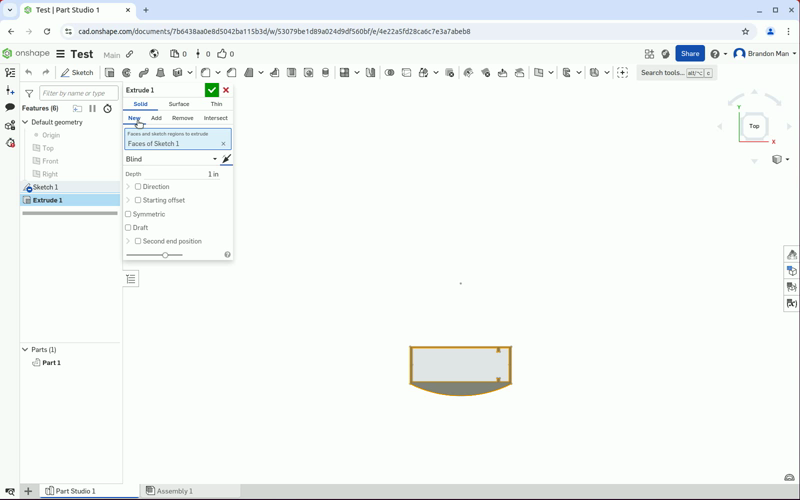
text(11.073)
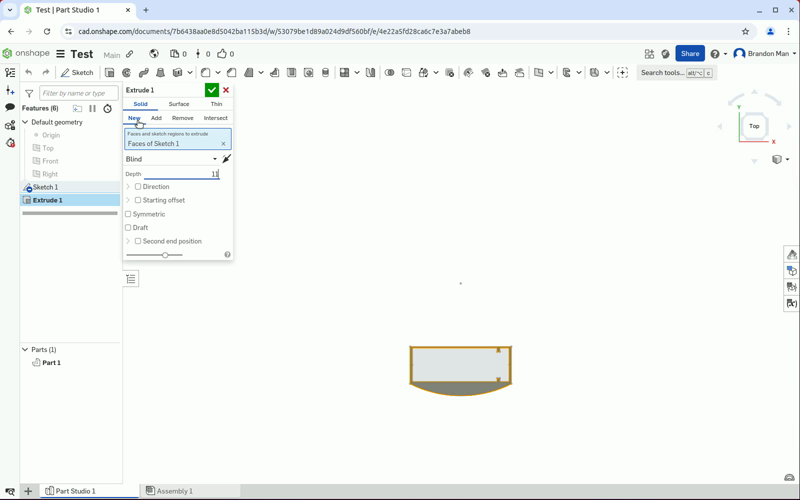
key(enter)
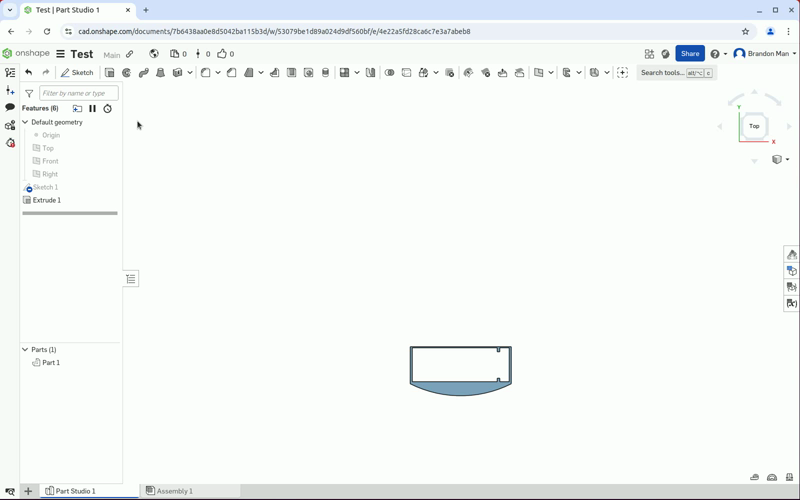
key(shift+h)
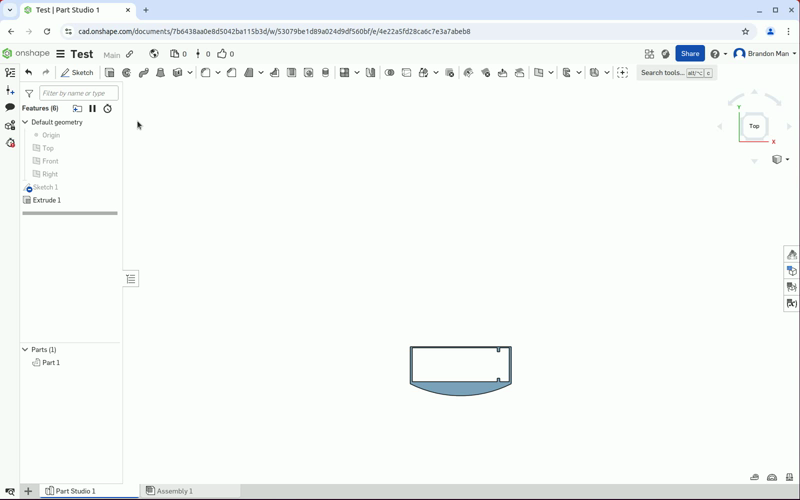
key(shift+h)
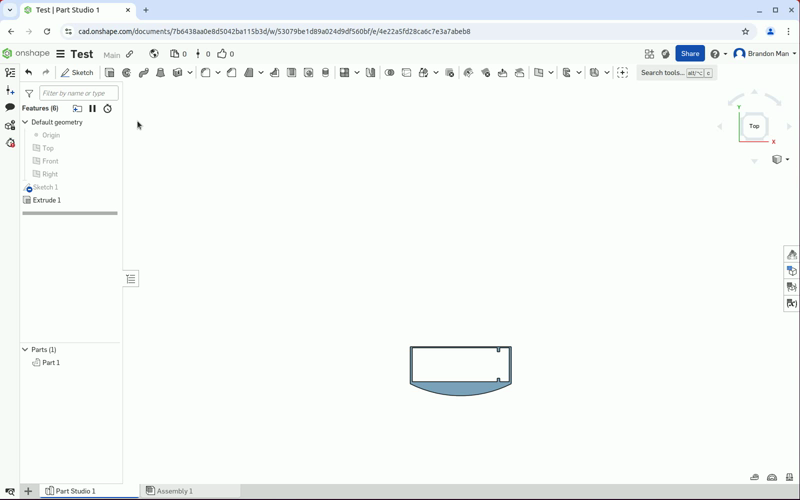
mouse_move(73, 189)
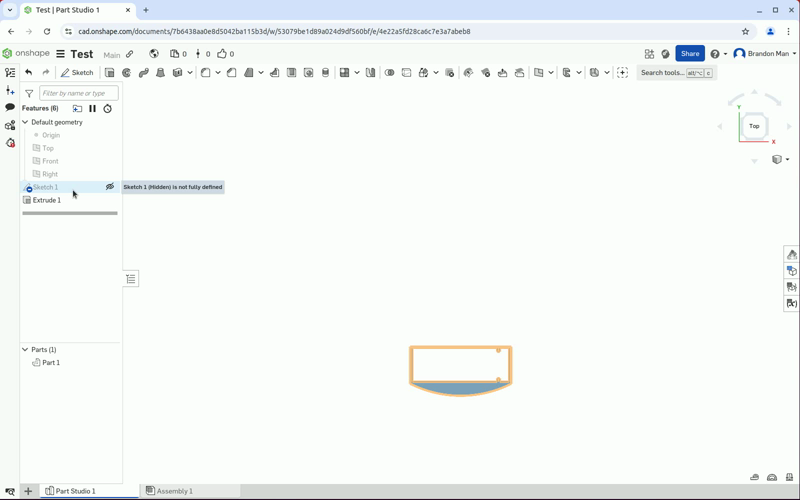
click(73, 189)
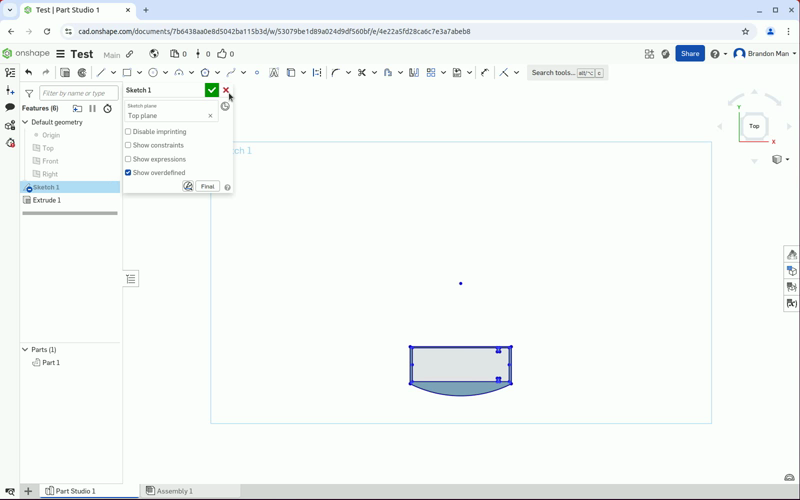
mouse_move(229, 92)
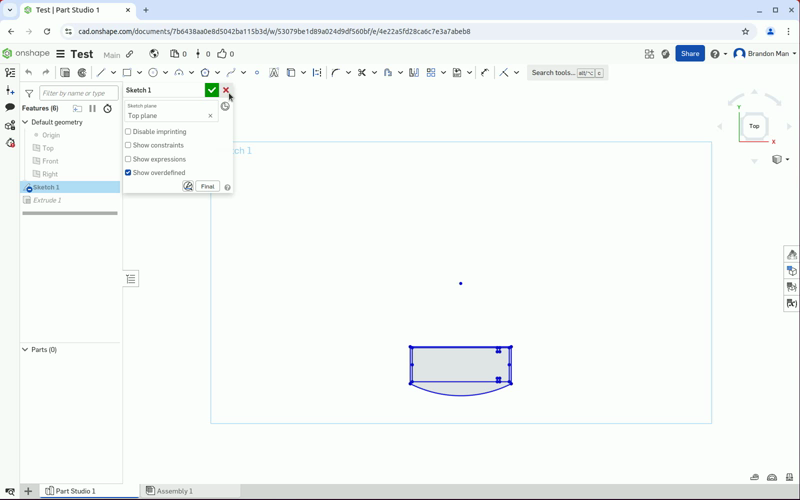
click(229, 92)
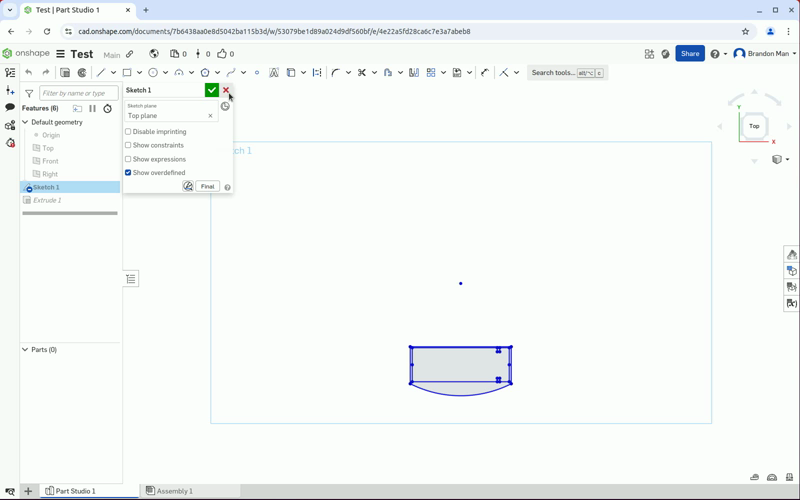
key(shift+s)
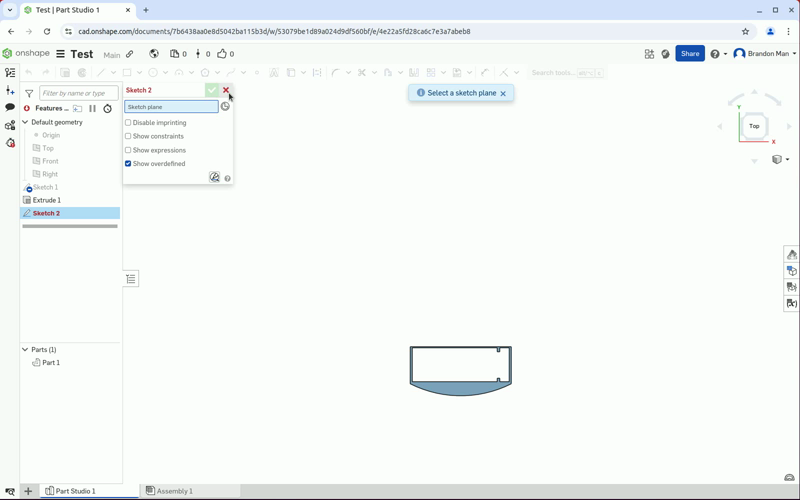
mouse_move(73, 150)
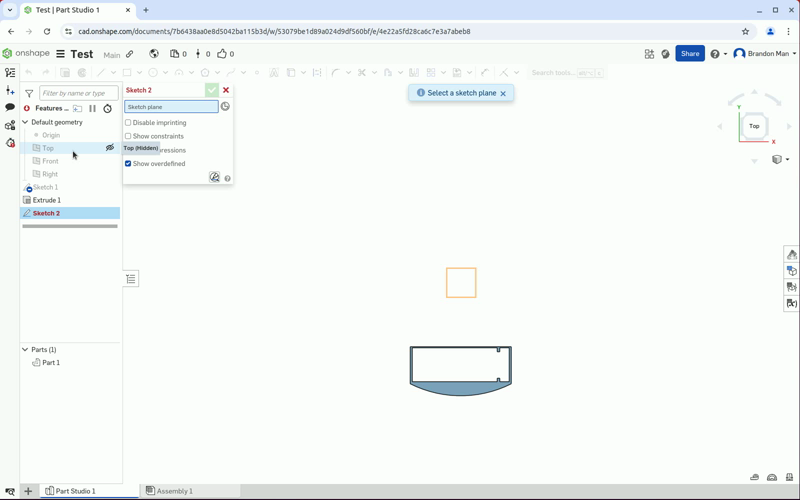
click(73, 150)
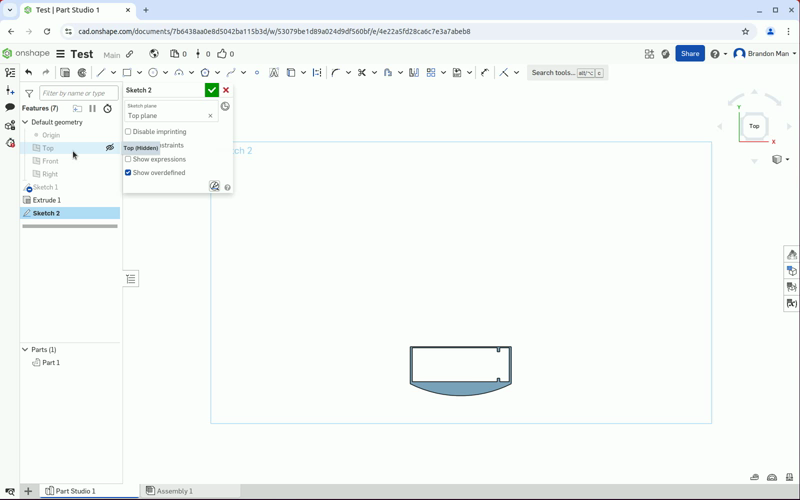
mouse_move(73, 352)
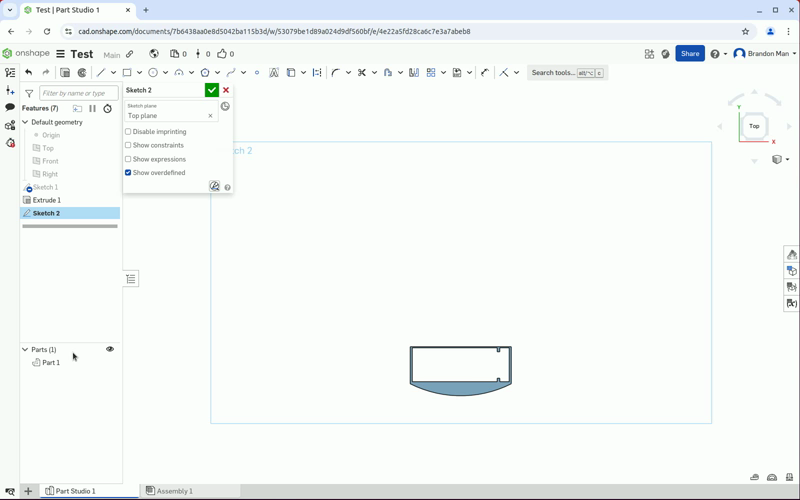
key(y)
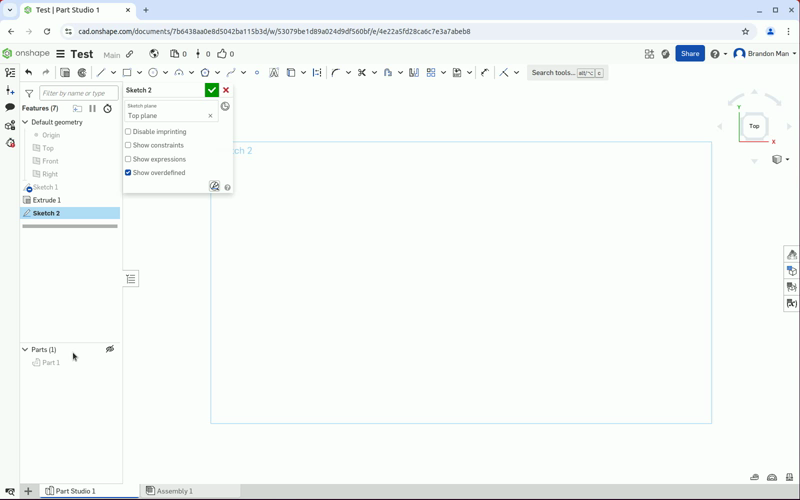
key(l)
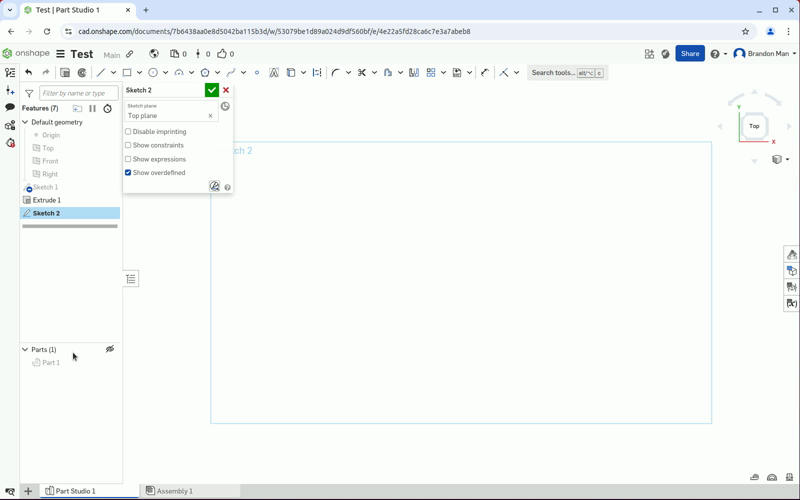
key_down(shift)
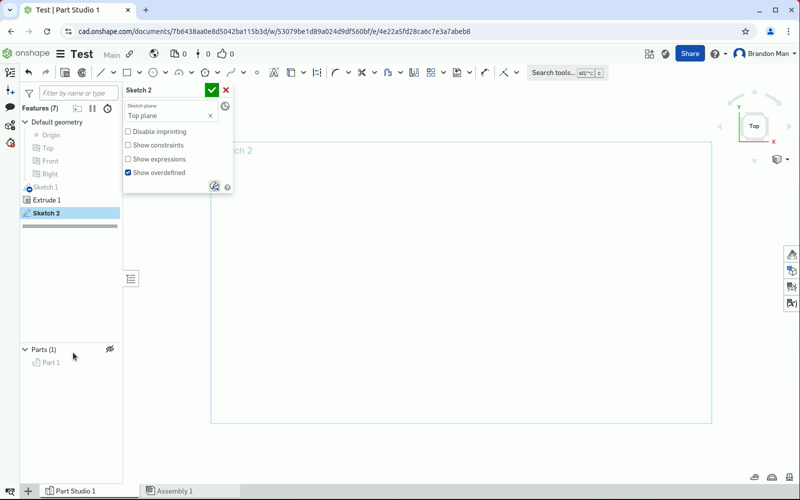
mouse_move(412, 381)
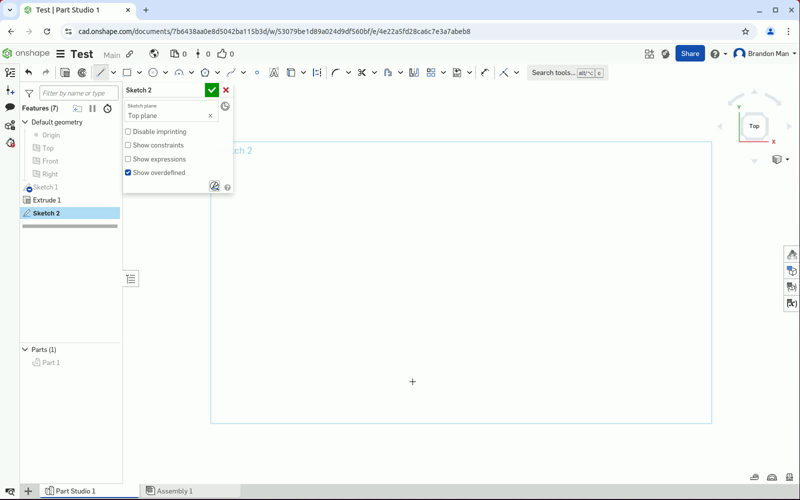
click(412, 381)
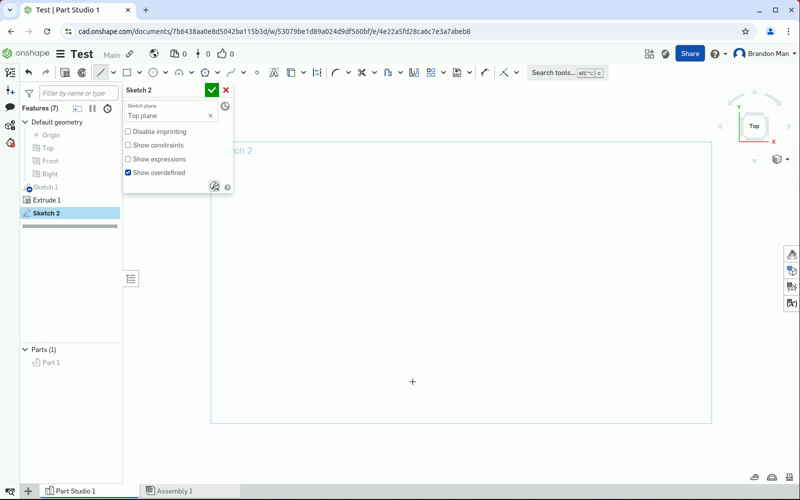
key_up(shift)
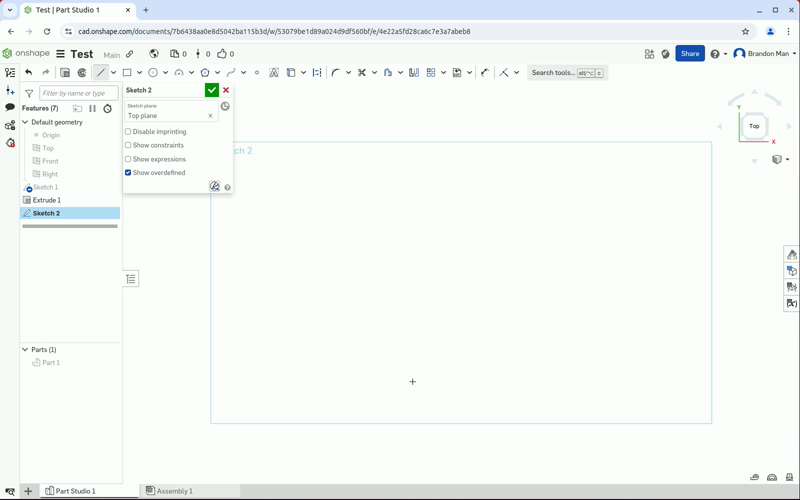
key_down(shift)
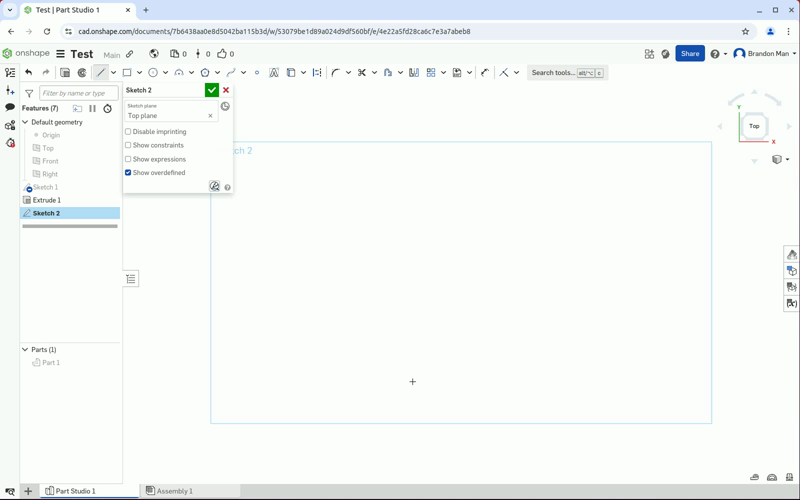
mouse_move(498, 381)
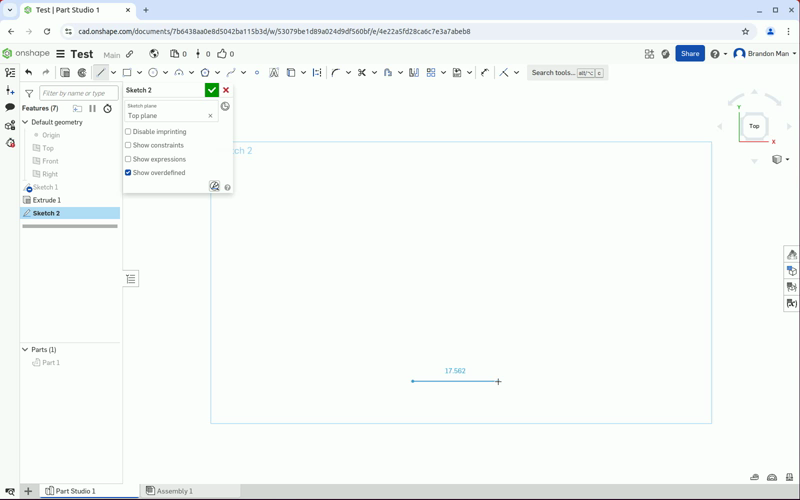
click(498, 381)
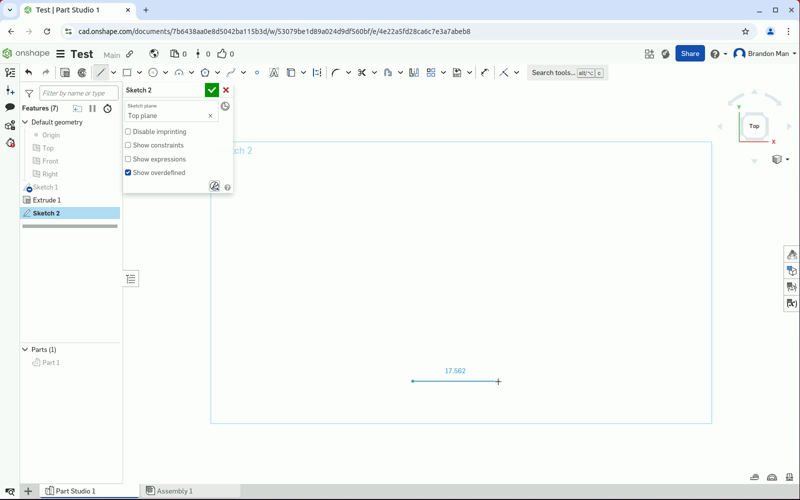
key_up(shift)
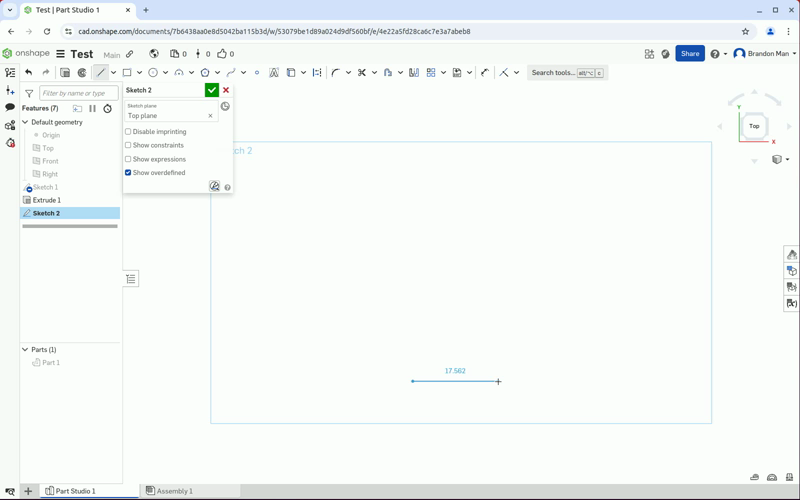
key_down(shift)
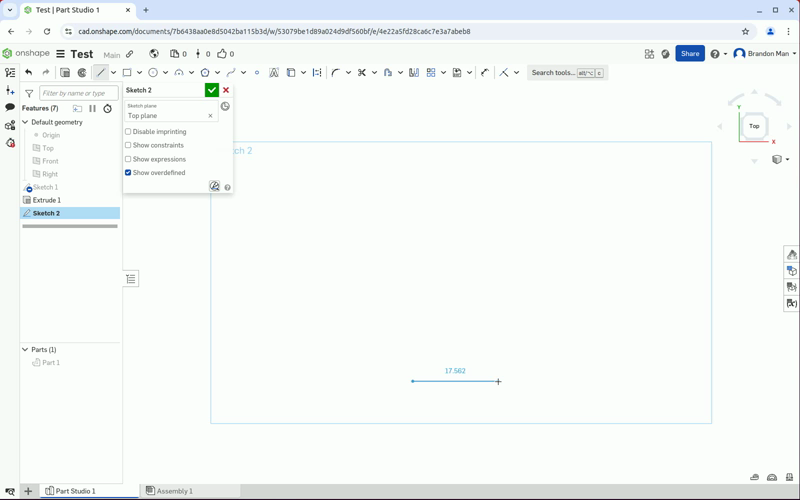
mouse_move(528, 381)
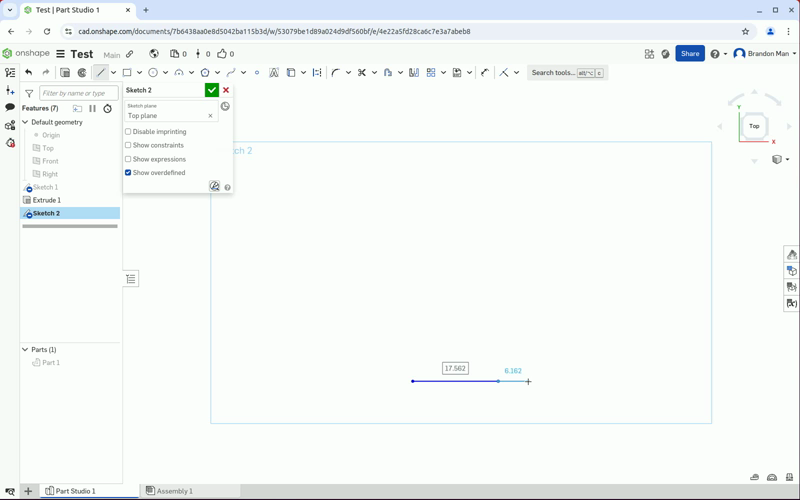
mouse_move(498, 377)
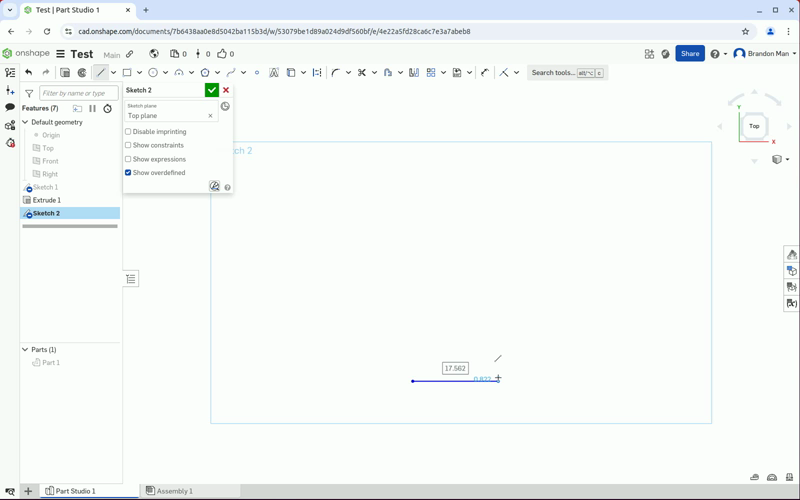
scroll(6)
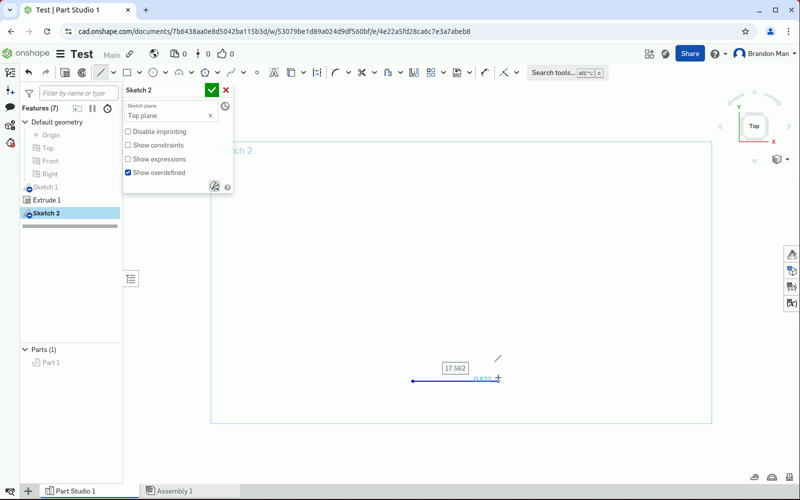
scroll(6)
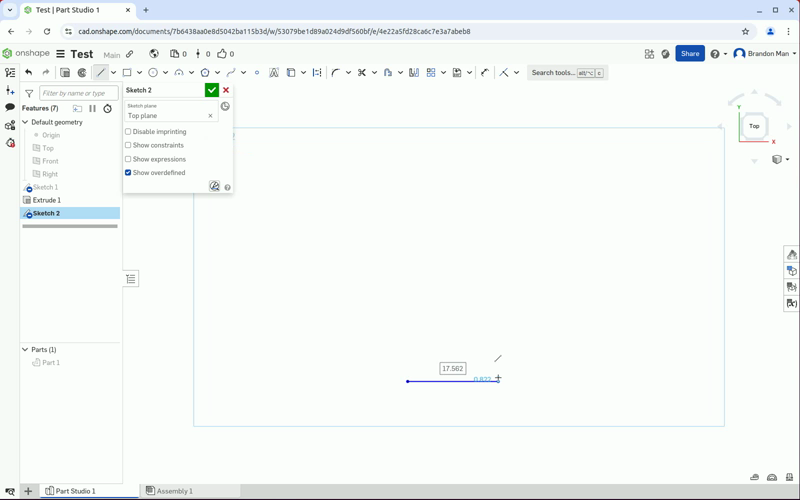
scroll(6)
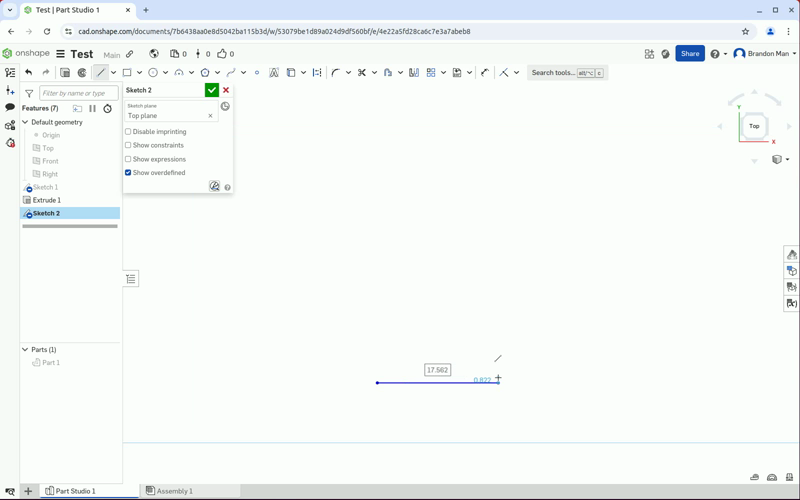
scroll(6)
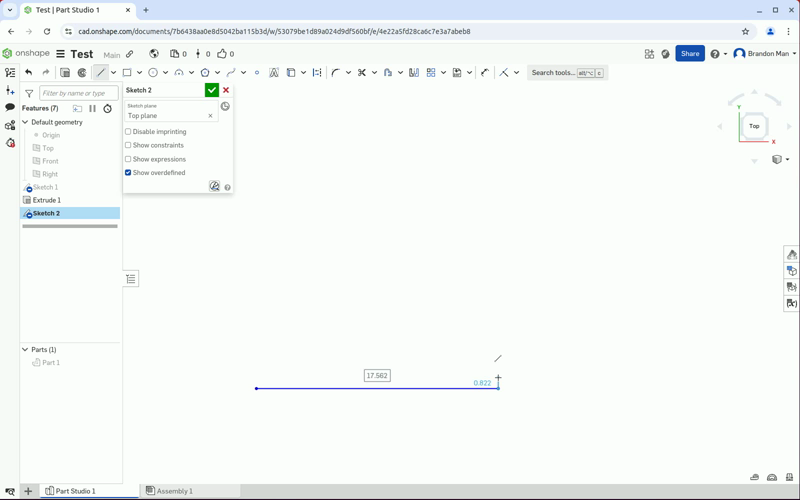
scroll(6)
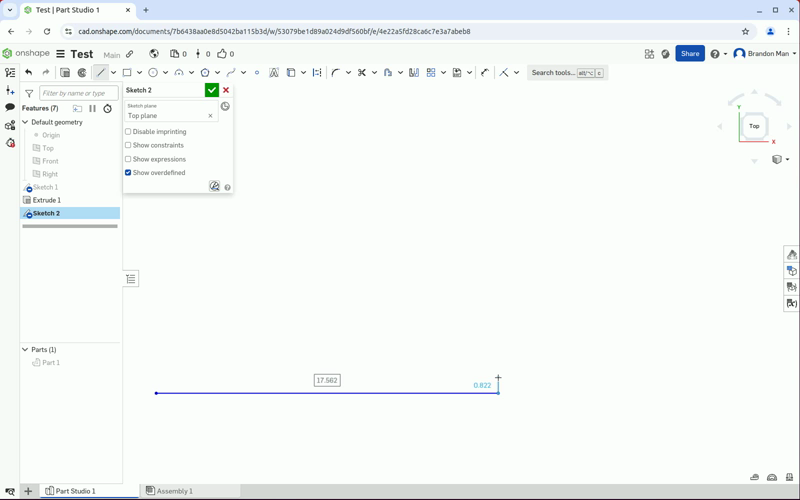
scroll(6)
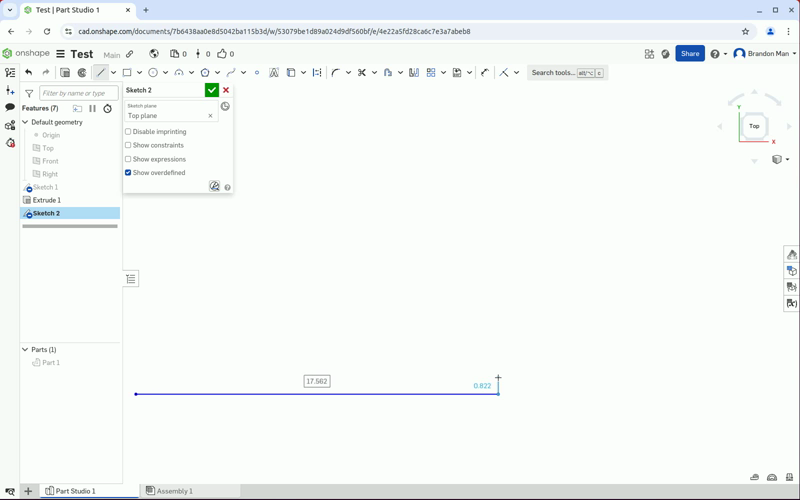
scroll(6)
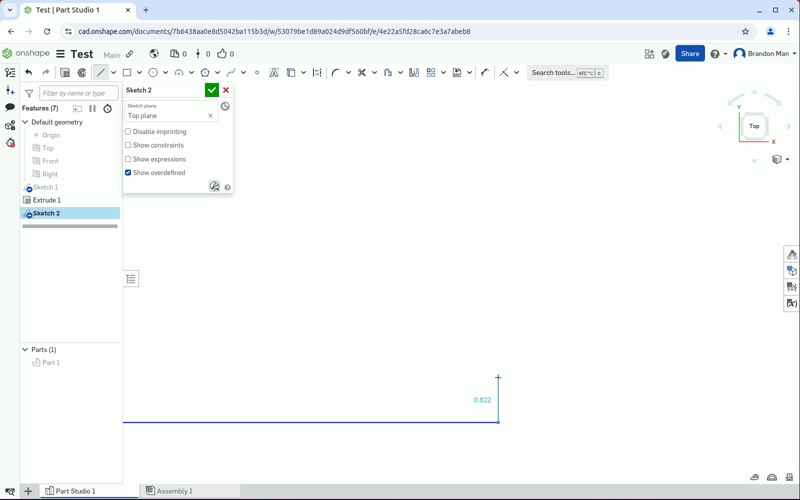
click(498, 377)
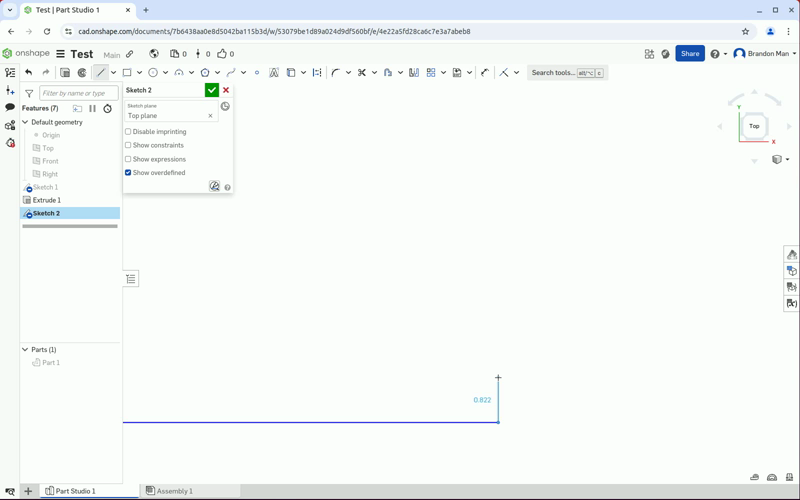
scroll(-6)
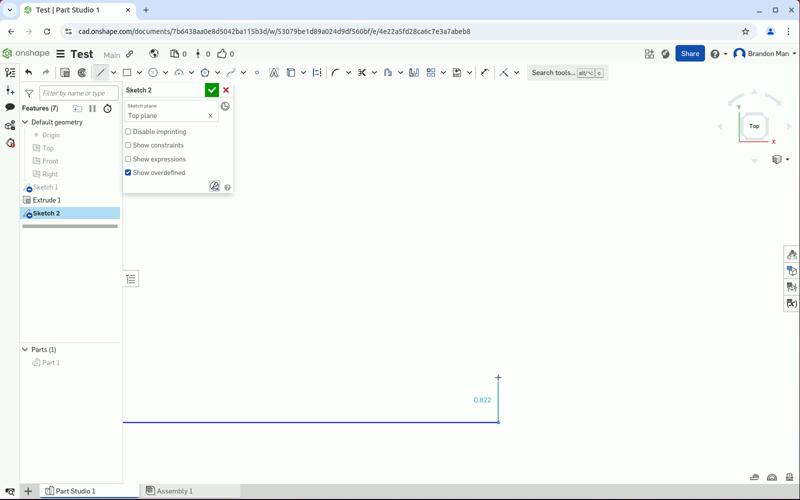
scroll(-6)
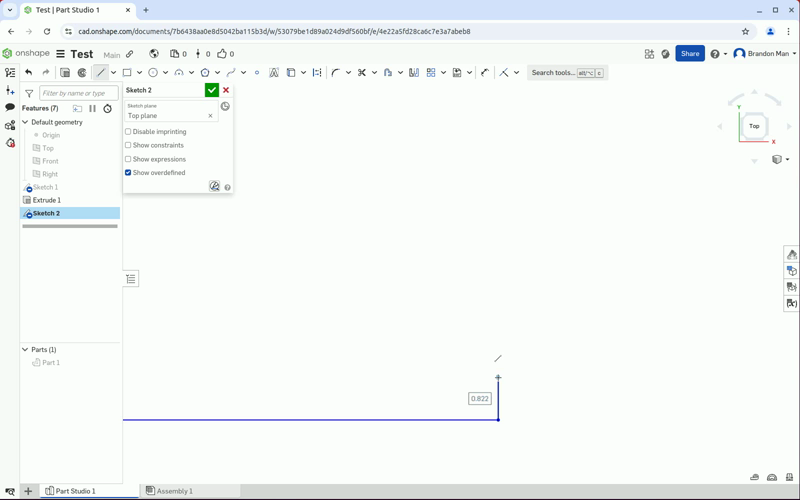
scroll(-6)
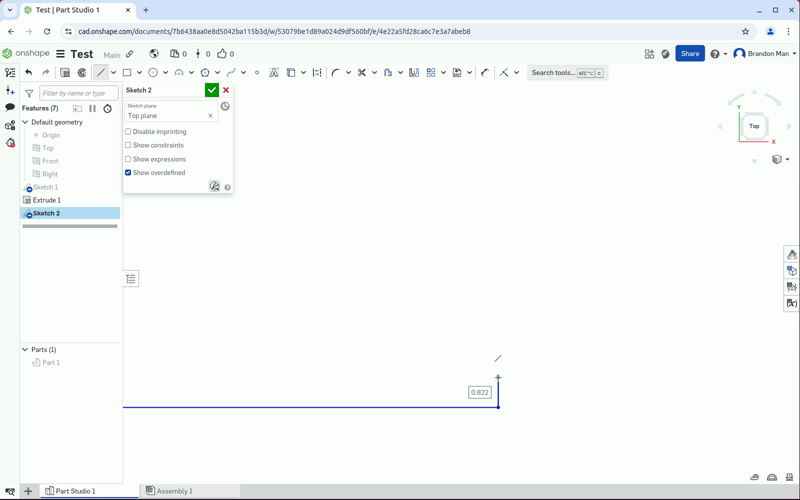
scroll(-6)
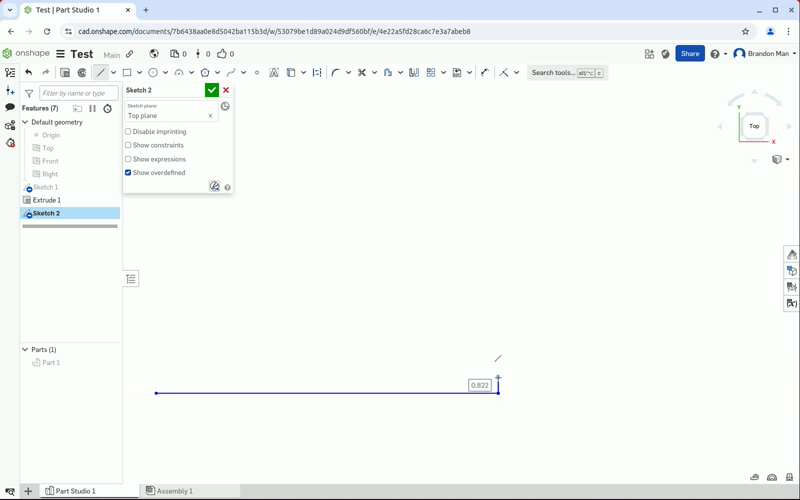
scroll(-6)
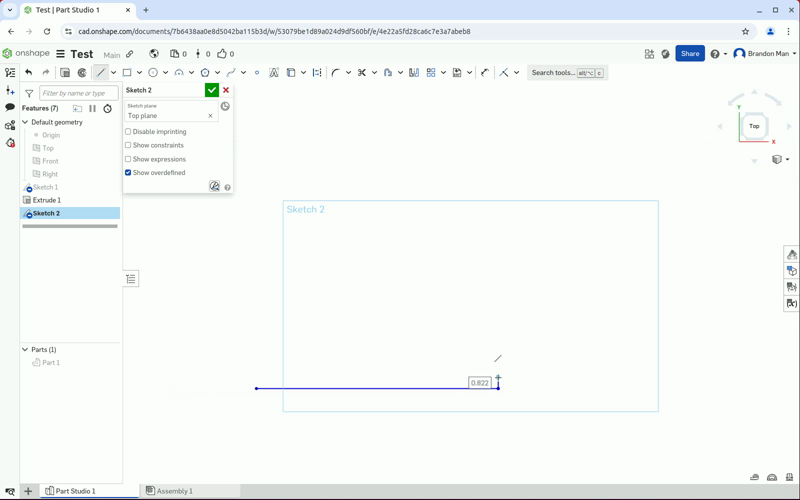
scroll(-6)
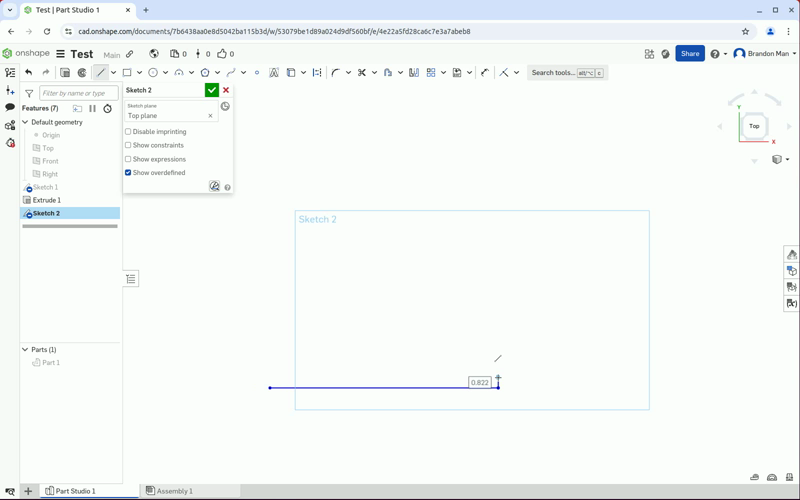
scroll(-6)
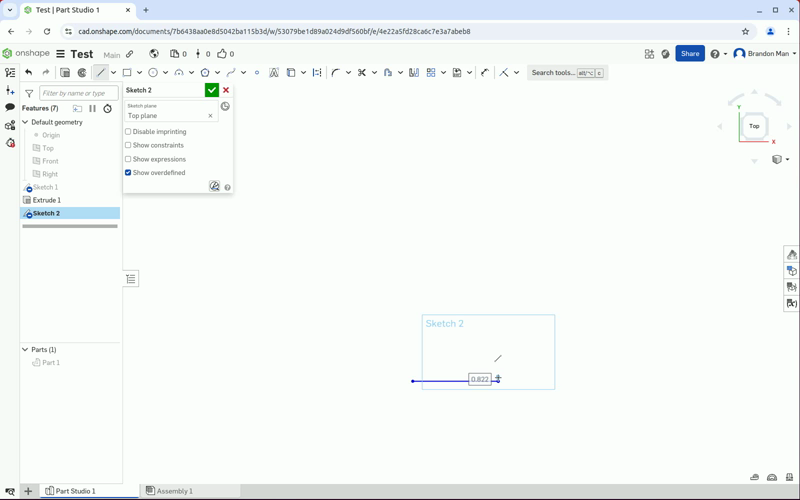
key_up(shift)
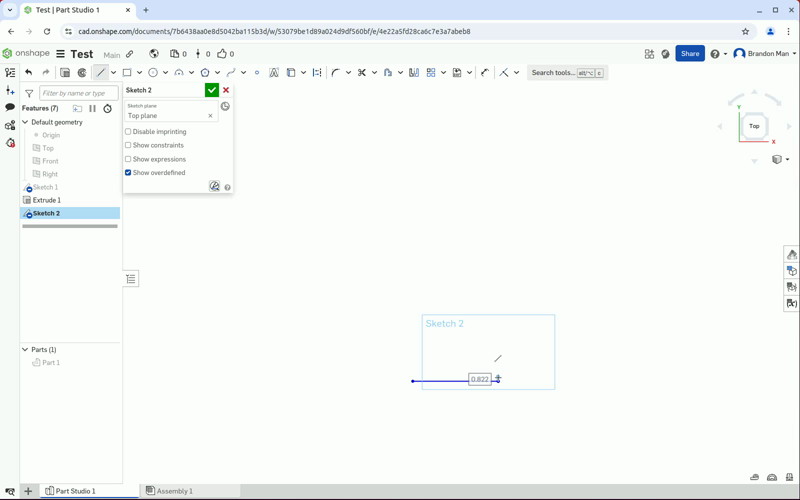
key_down(shift)
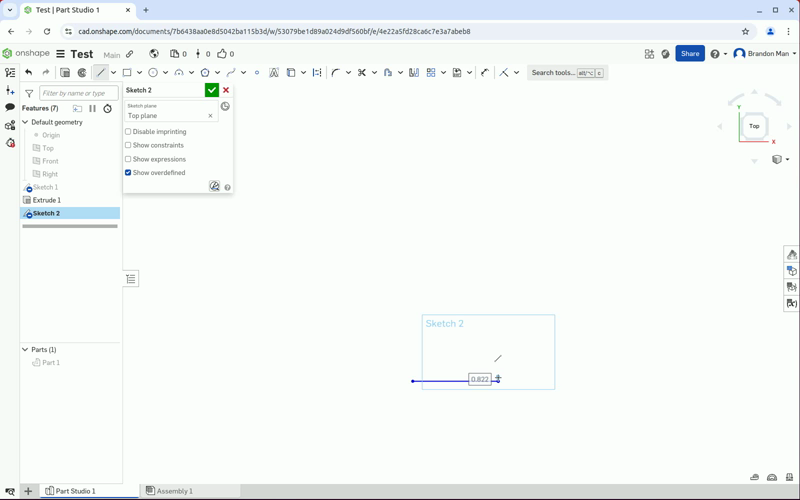
mouse_move(528, 377)
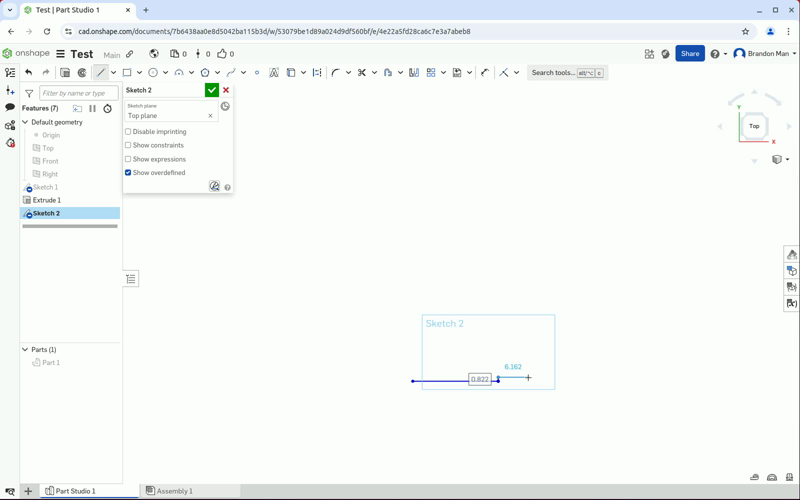
mouse_move(500, 377)
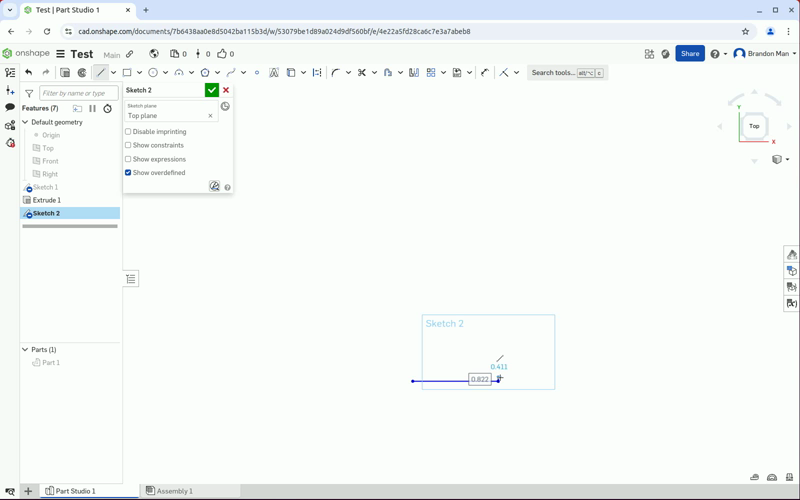
scroll(6)
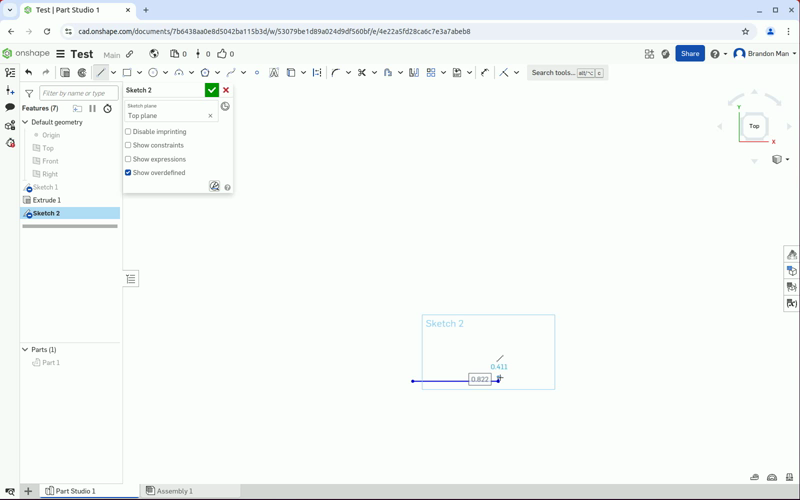
scroll(6)
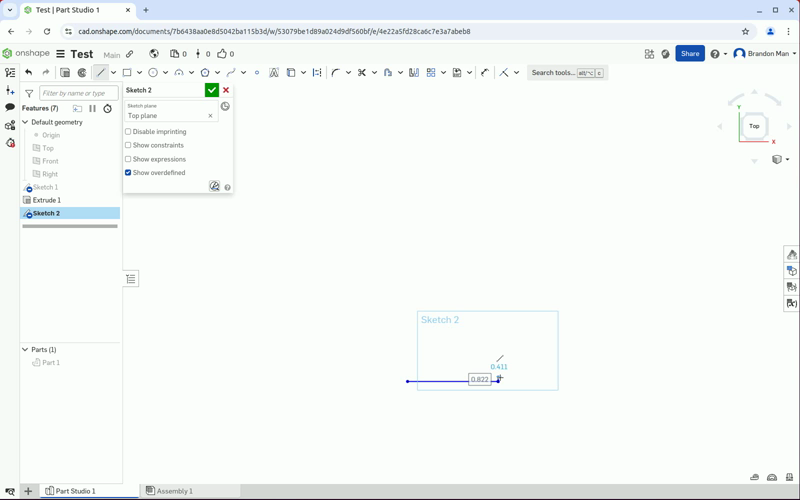
scroll(6)
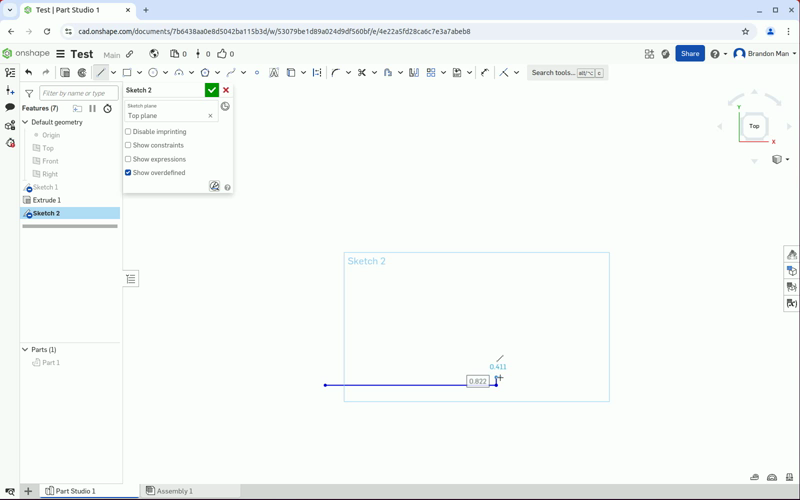
scroll(6)
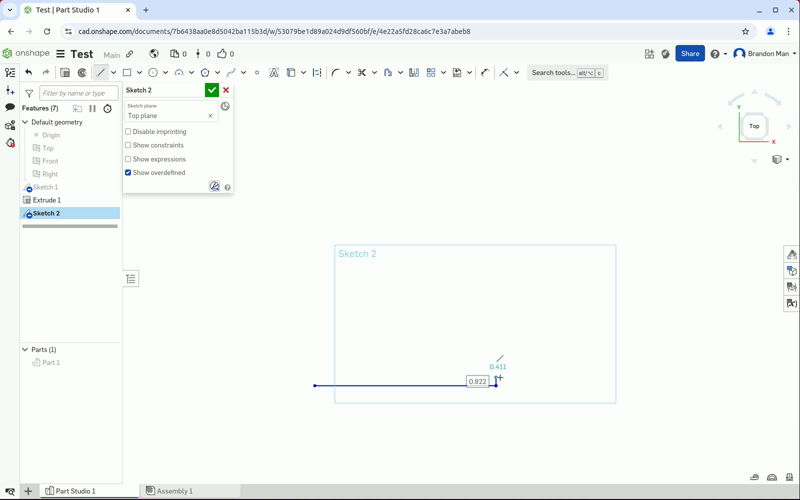
scroll(6)
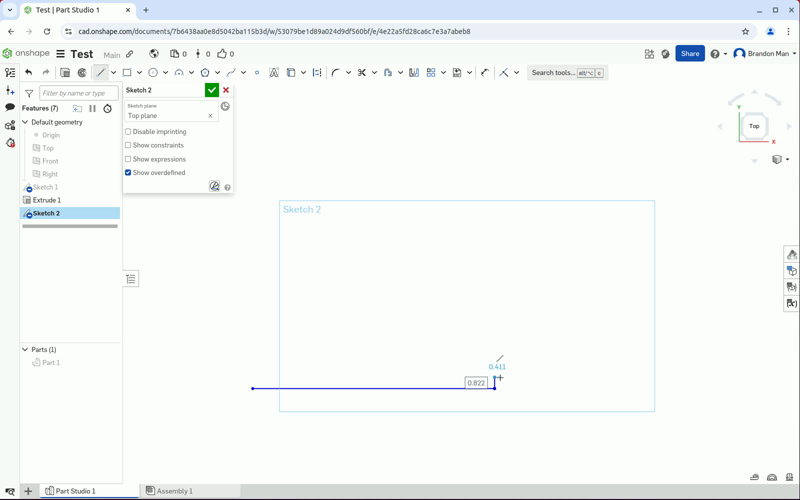
scroll(6)
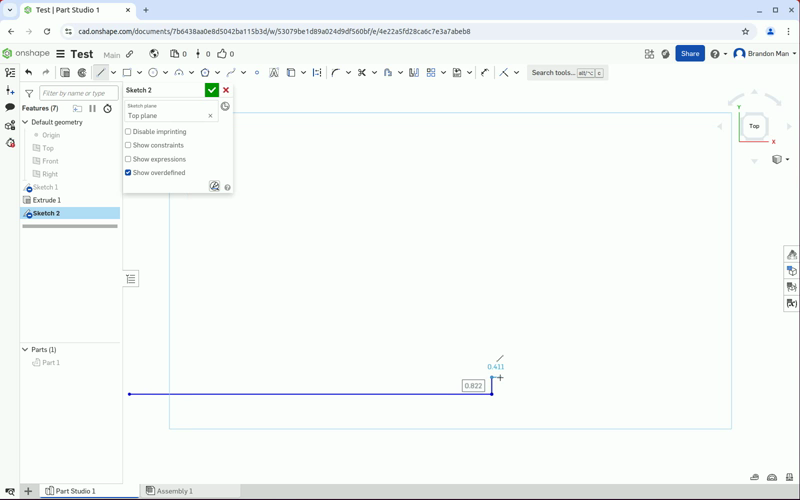
scroll(6)
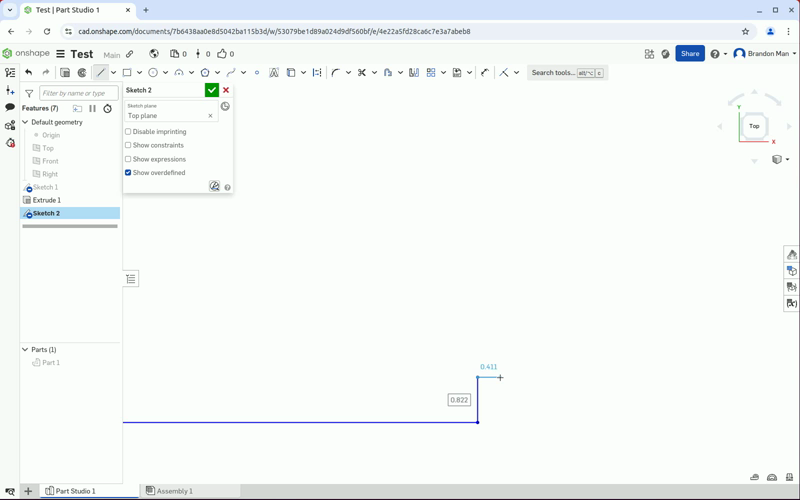
click(500, 377)
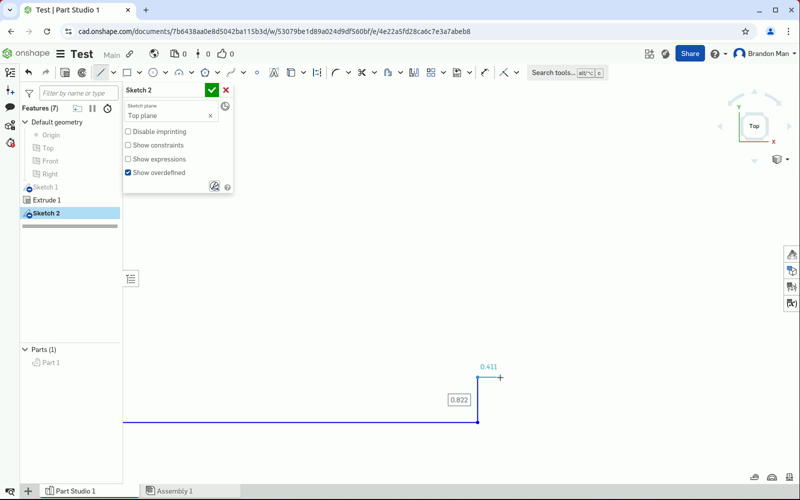
scroll(-6)
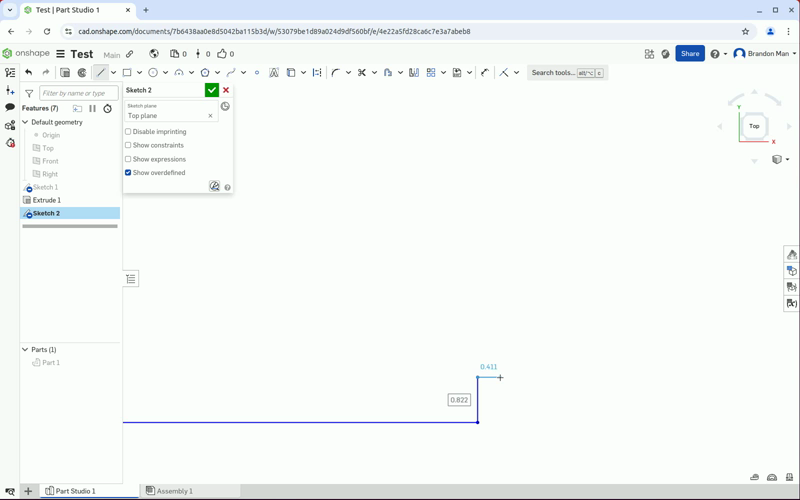
scroll(-6)
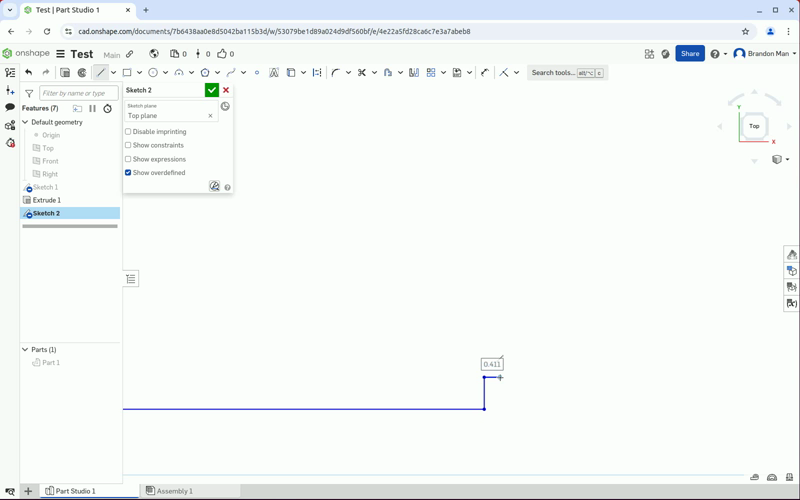
scroll(-6)
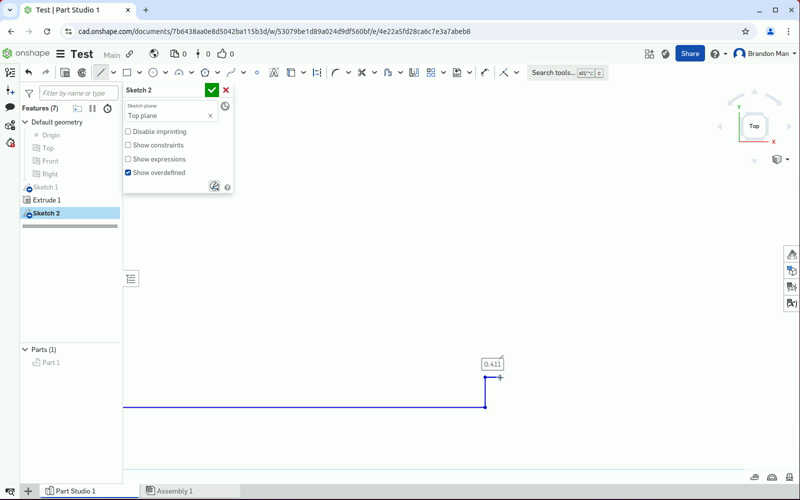
scroll(-6)
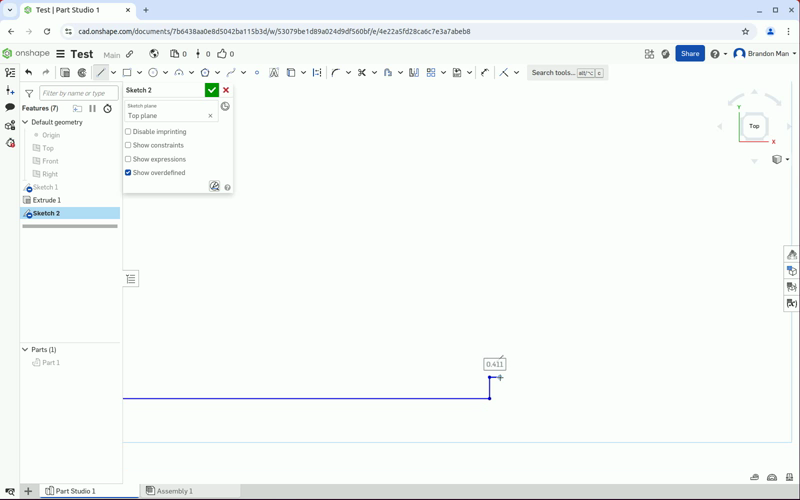
scroll(-6)
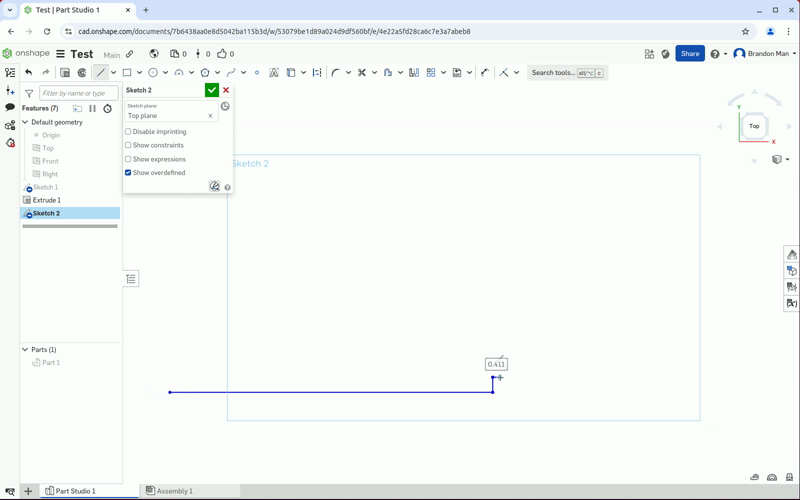
scroll(-6)
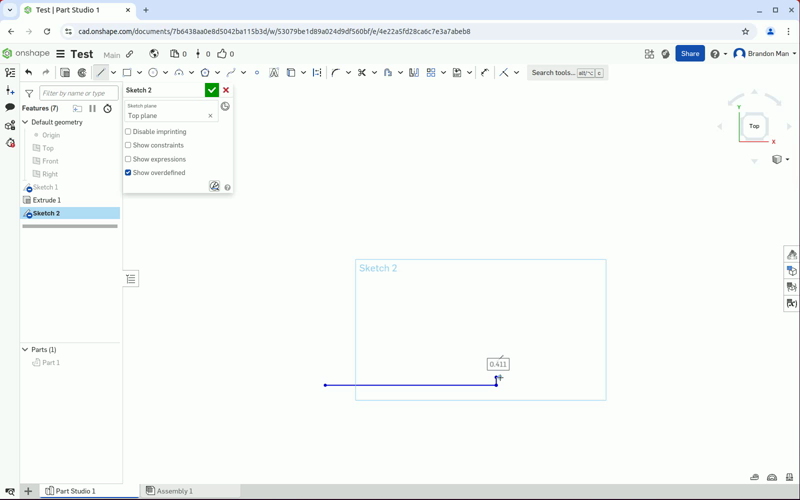
scroll(-6)
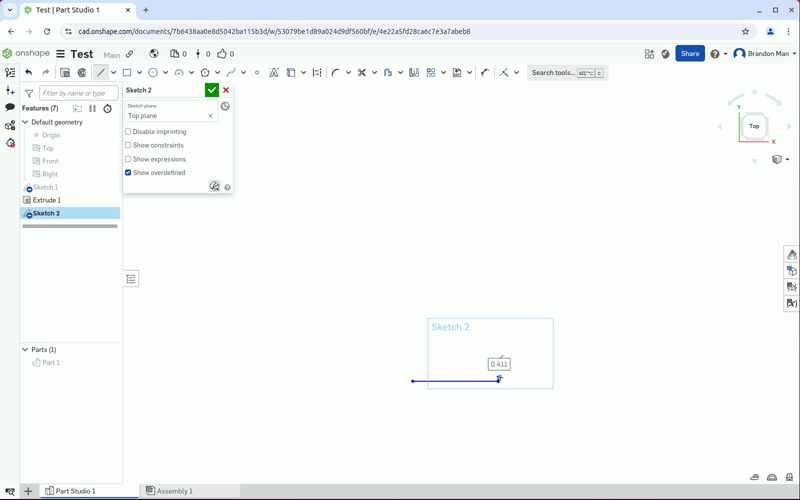
key_up(shift)
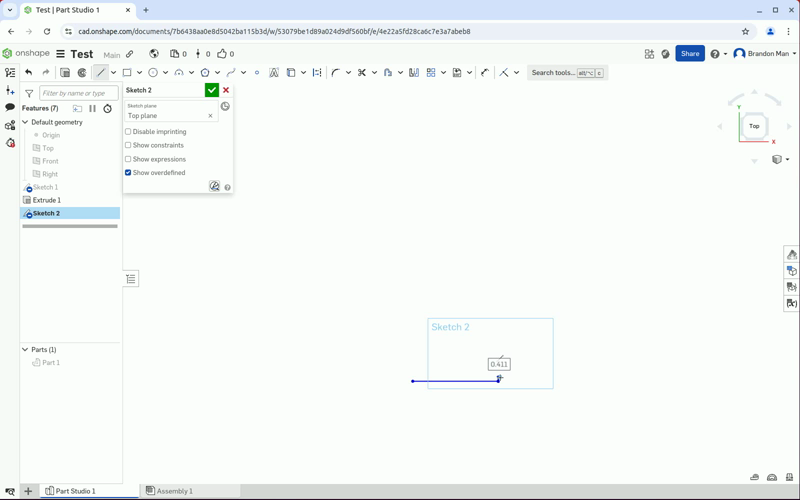
key_down(shift)
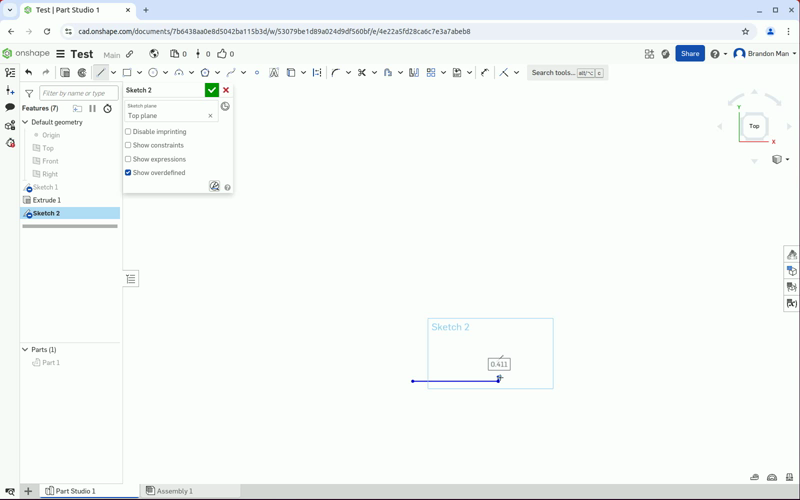
mouse_move(530, 377)
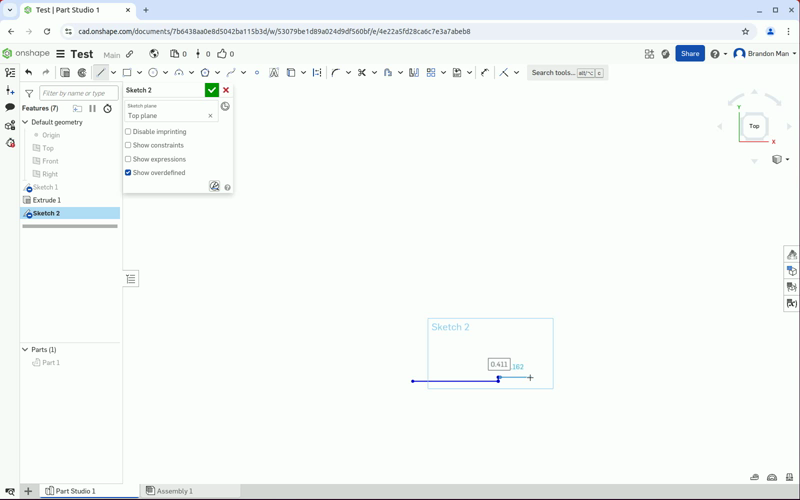
mouse_move(500, 381)
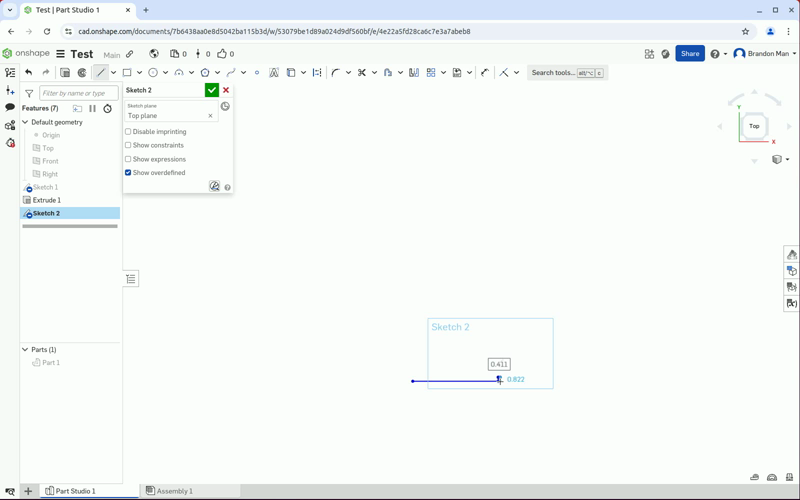
scroll(6)
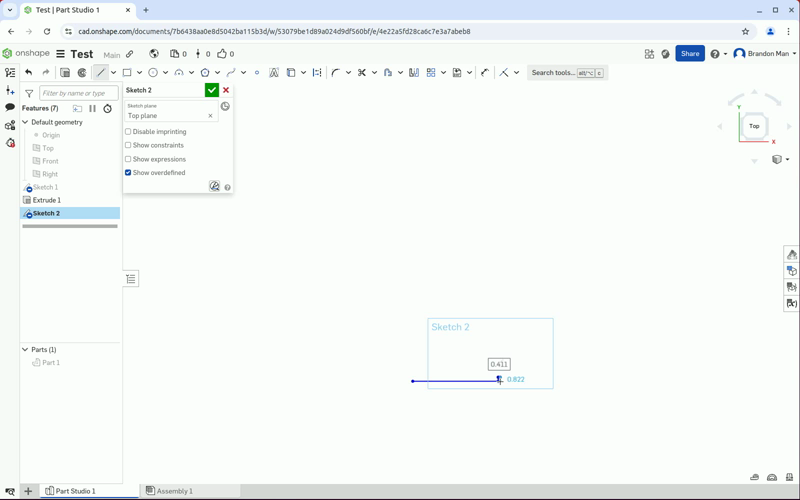
scroll(6)
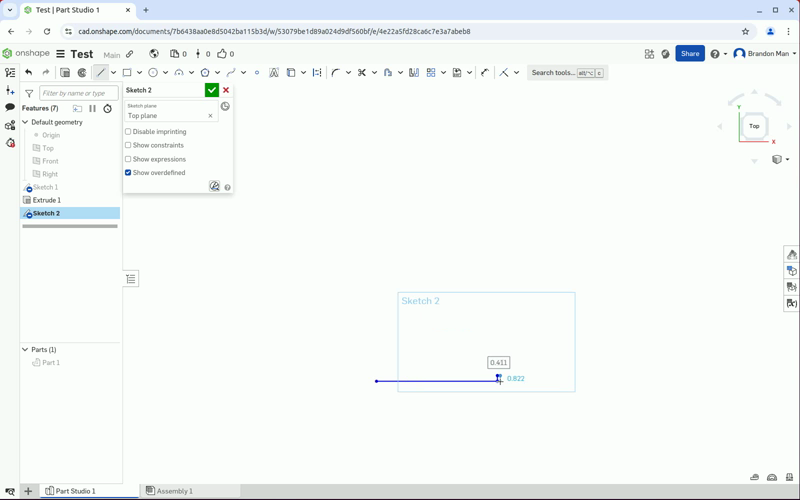
scroll(6)
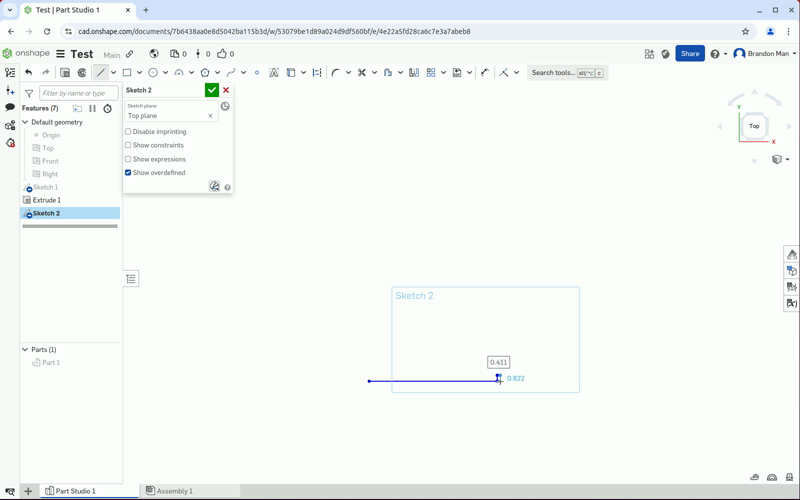
scroll(6)
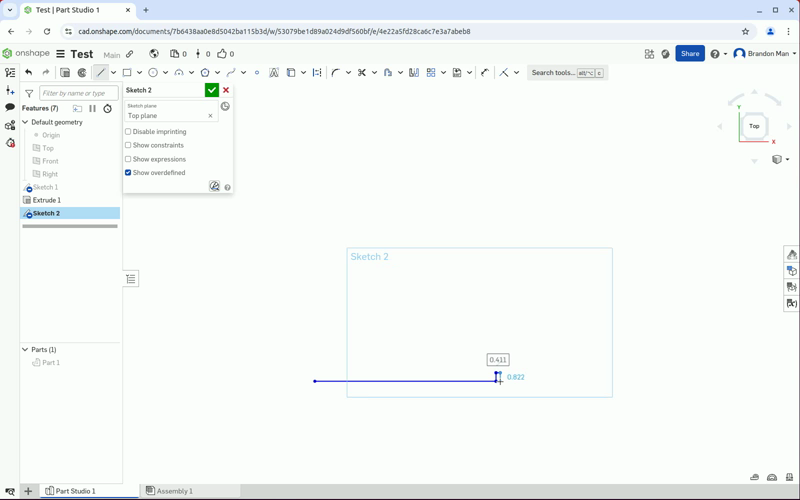
scroll(6)
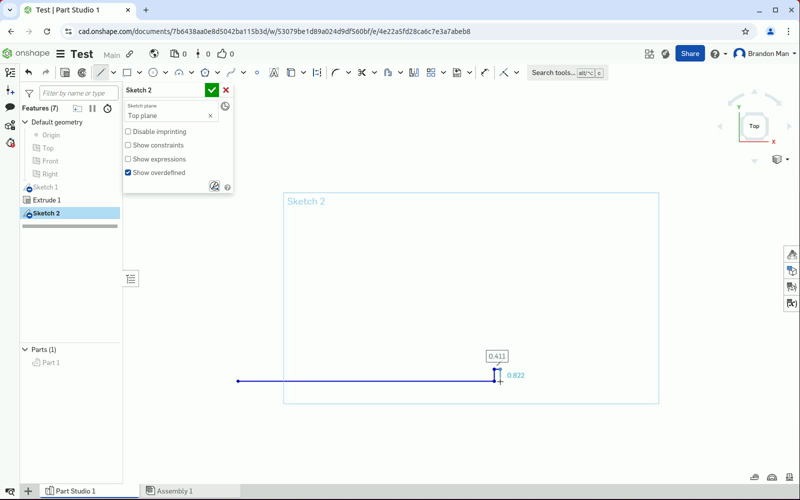
scroll(6)
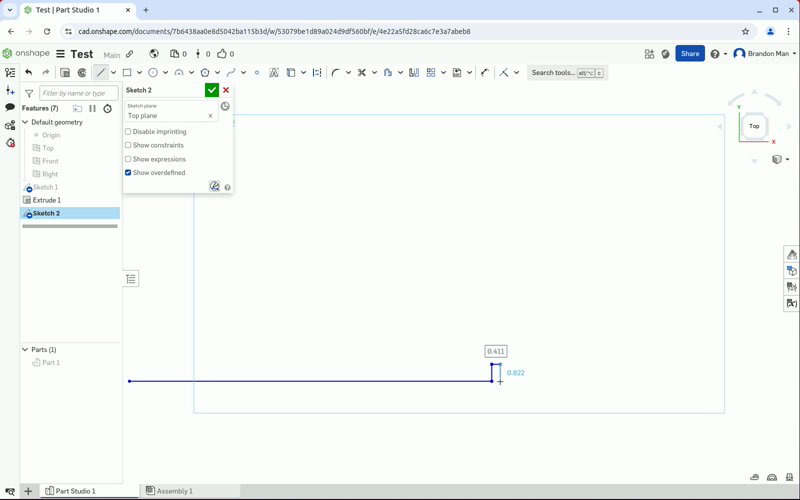
scroll(6)
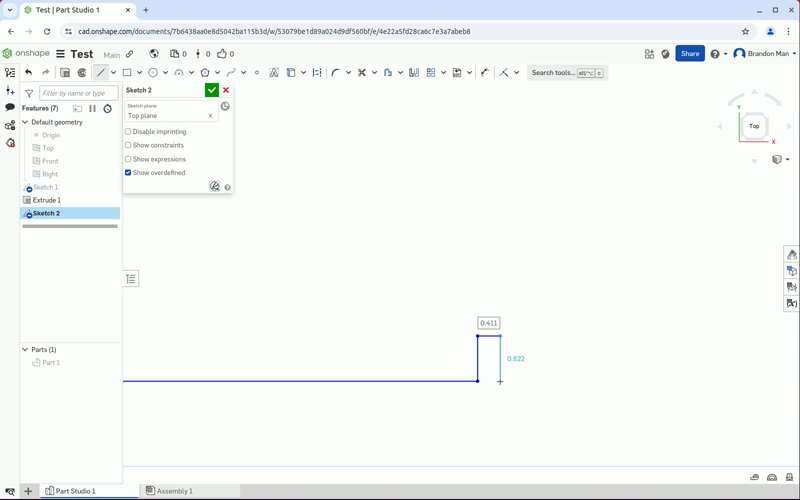
click(500, 381)
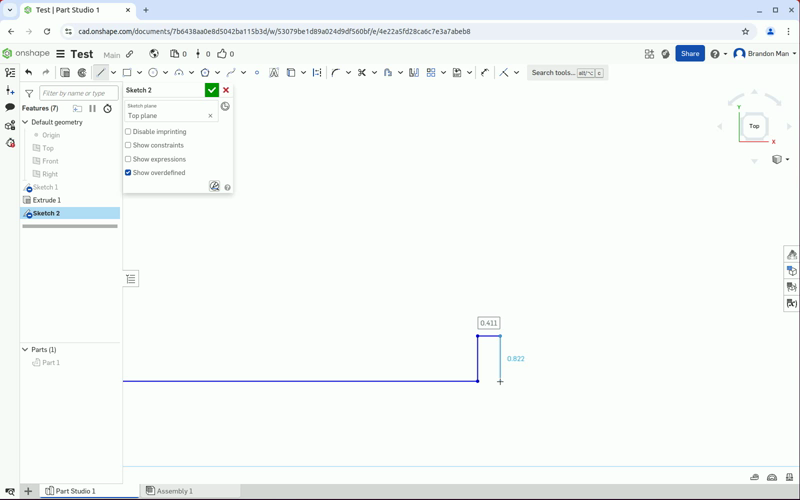
scroll(-6)
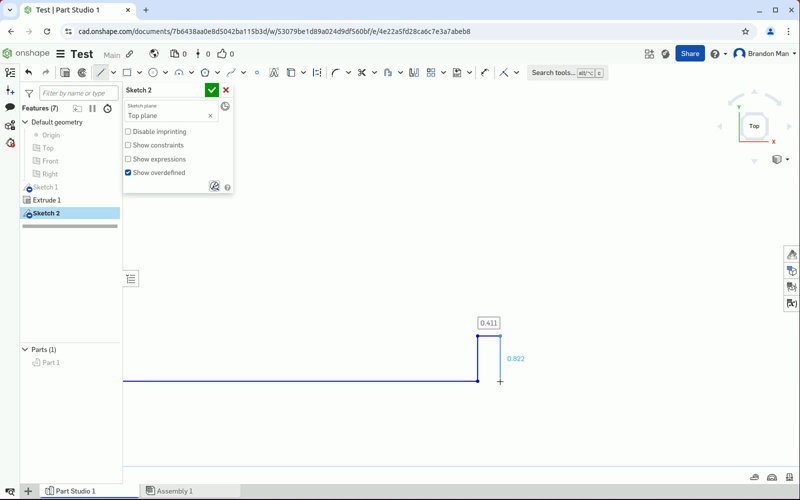
scroll(-6)
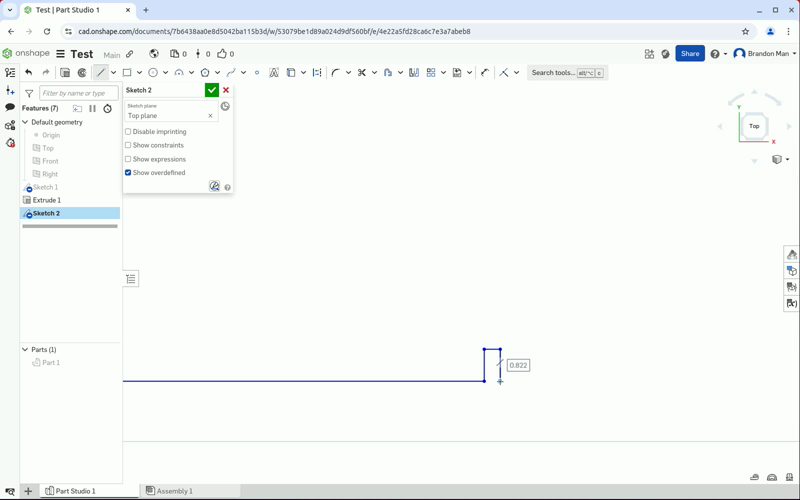
scroll(-6)
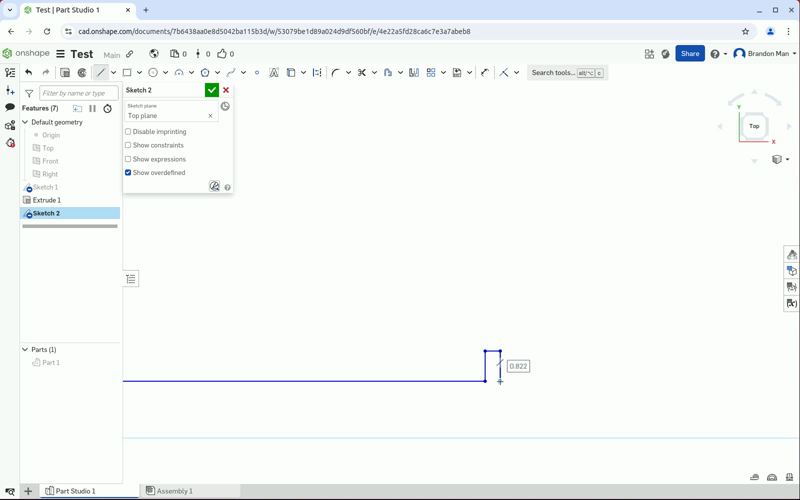
scroll(-6)
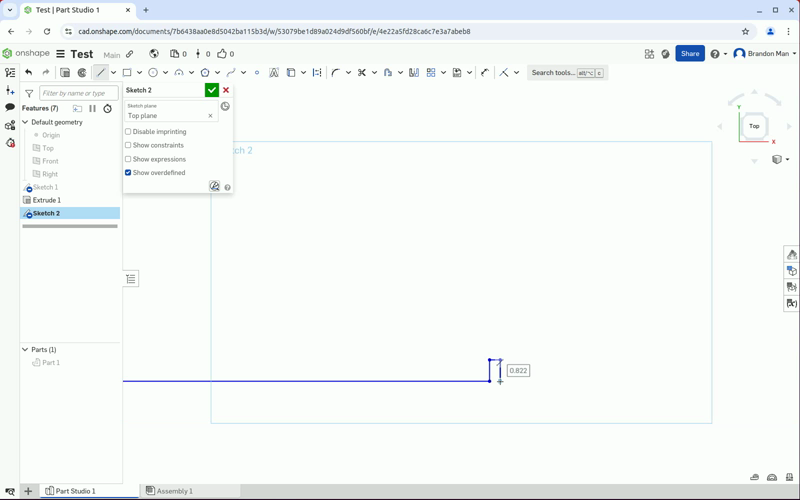
scroll(-6)
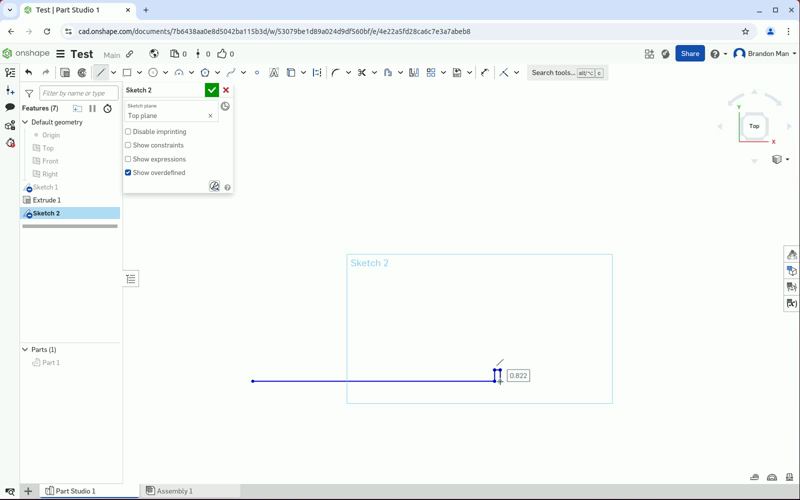
scroll(-6)
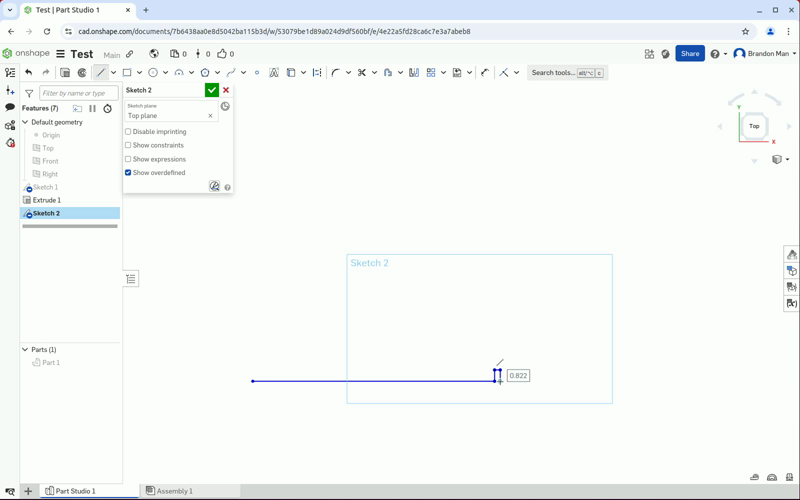
scroll(-6)
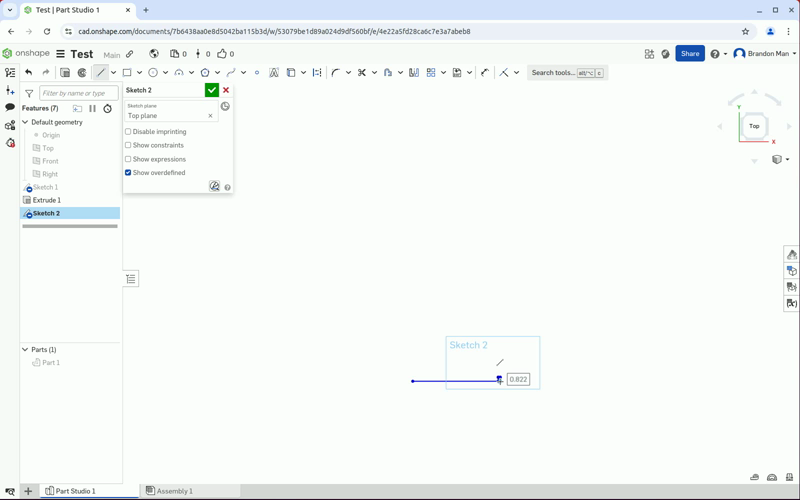
key_up(shift)
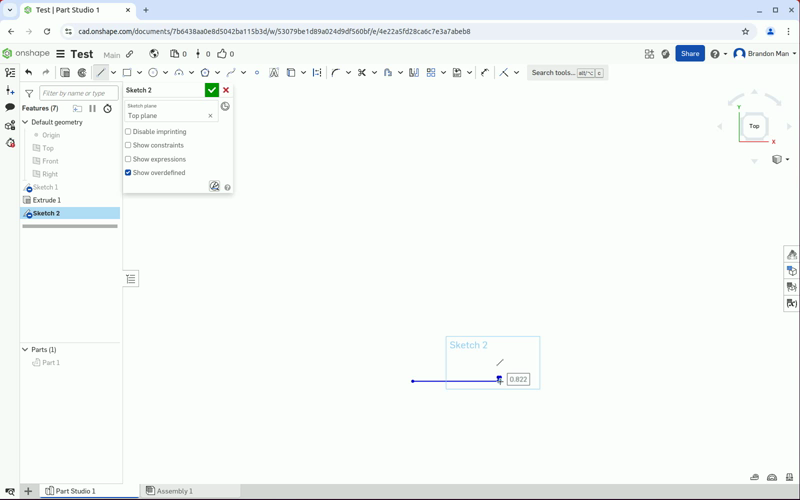
key_down(shift)
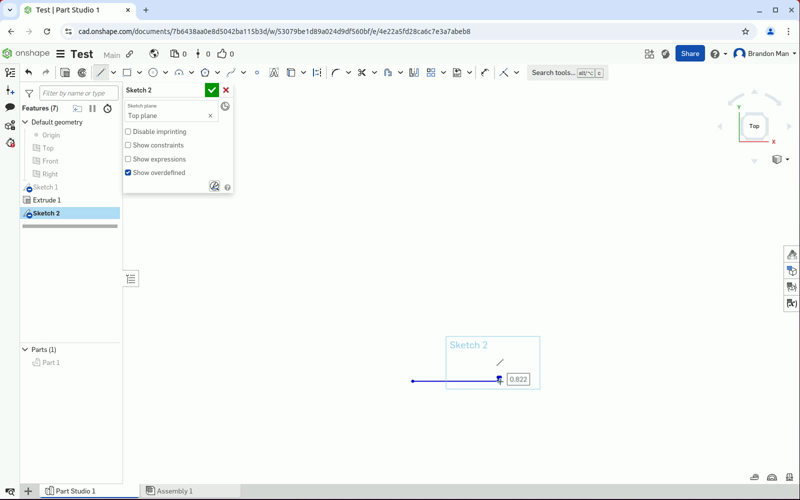
mouse_move(530, 381)
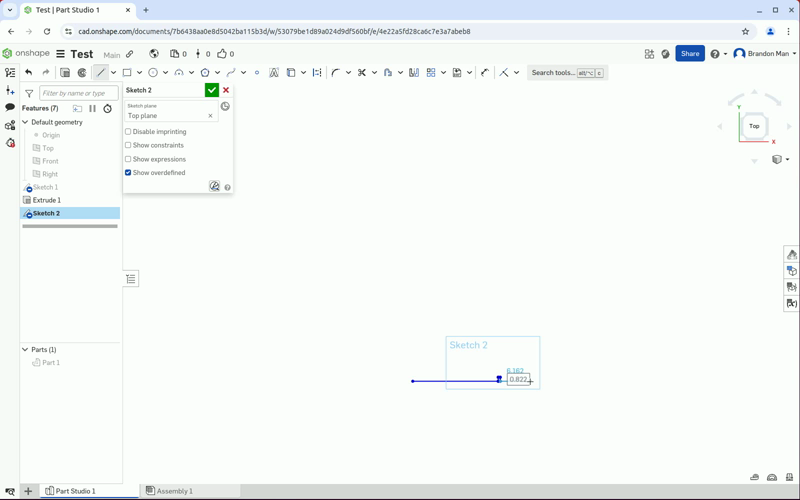
mouse_move(510, 381)
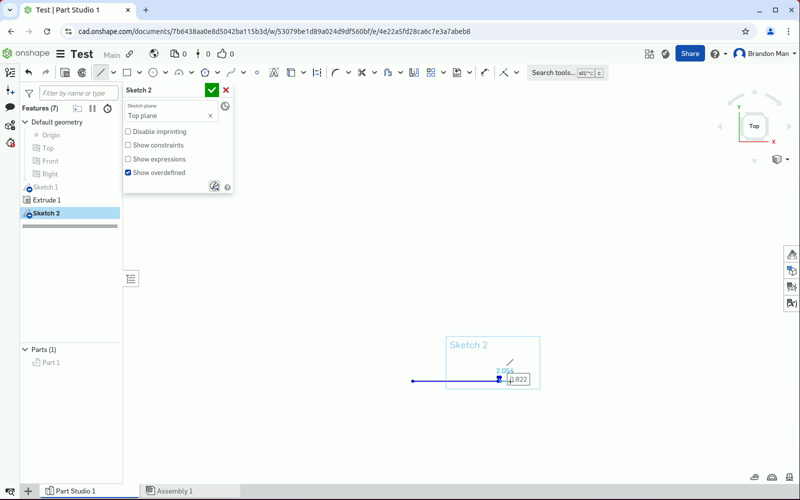
click(510, 381)
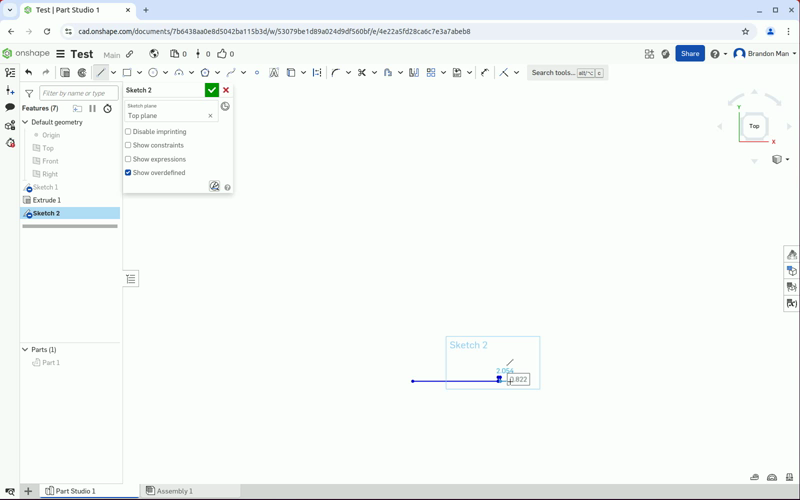
key_up(shift)
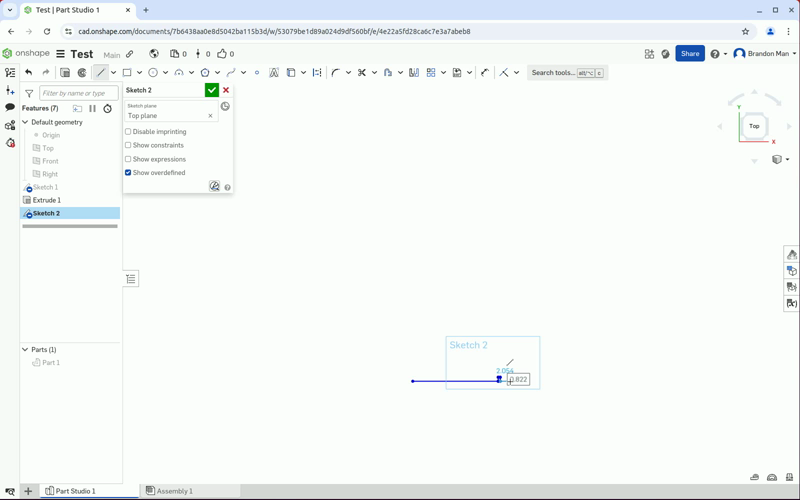
key_down(shift)
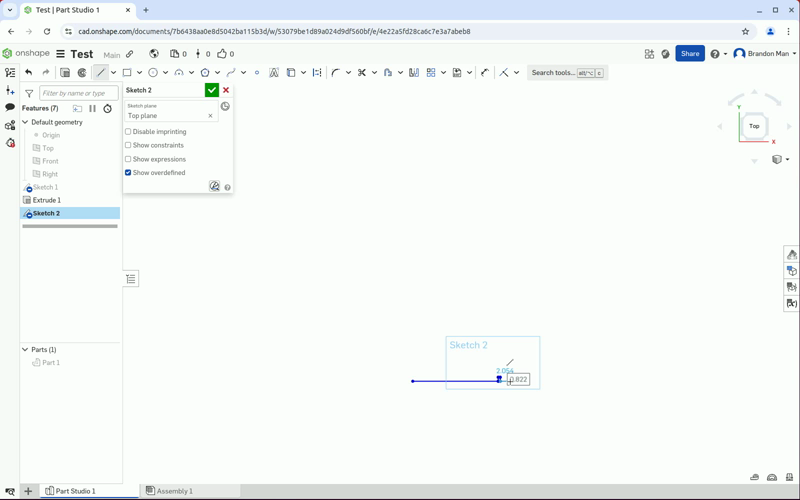
mouse_move(540, 381)
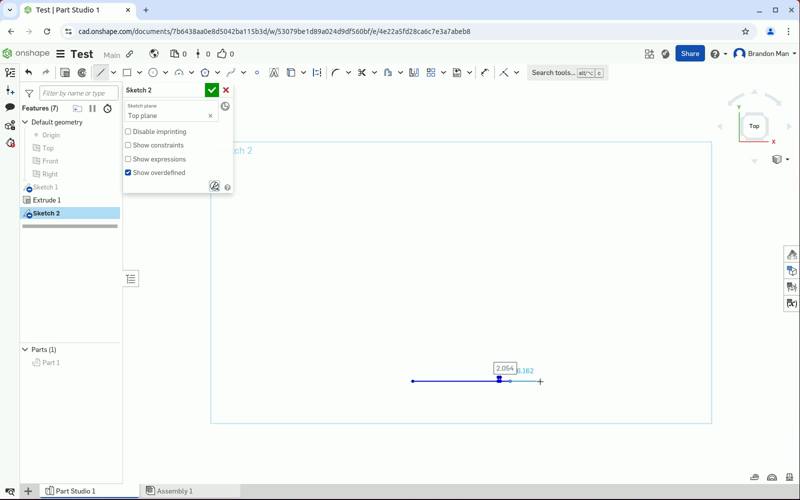
mouse_move(510, 363)
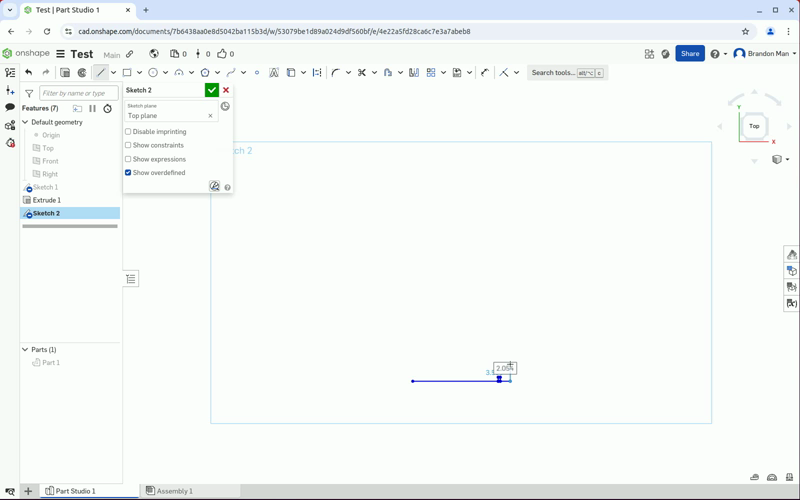
click(510, 363)
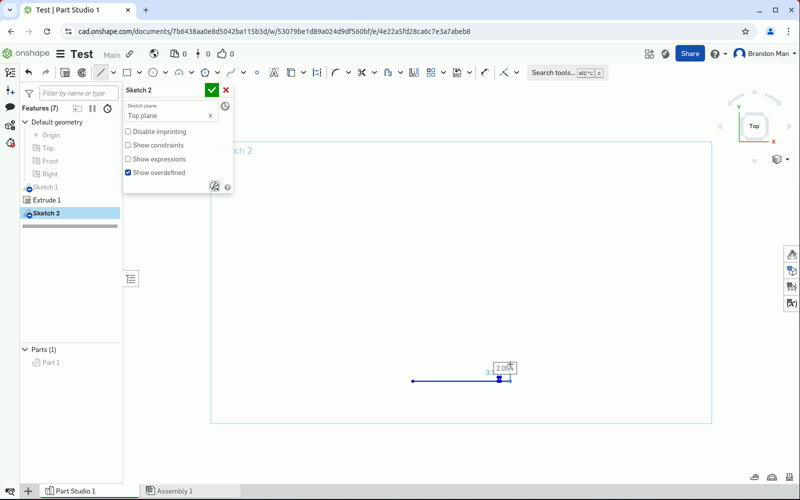
key_up(shift)
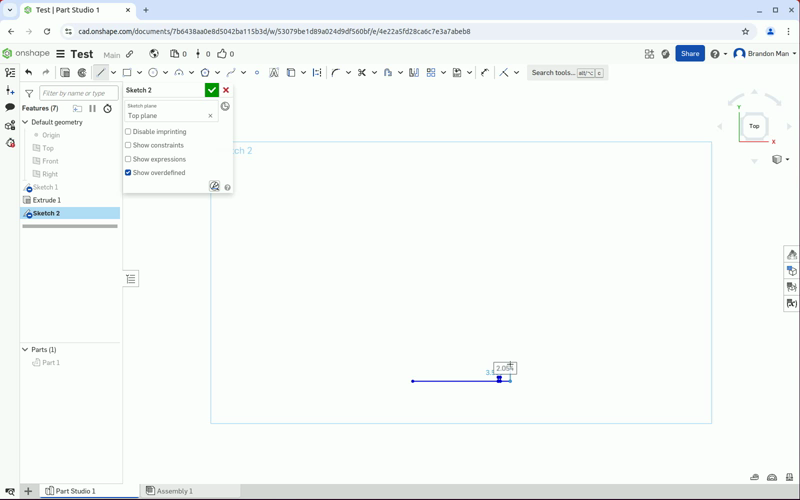
key_down(shift)
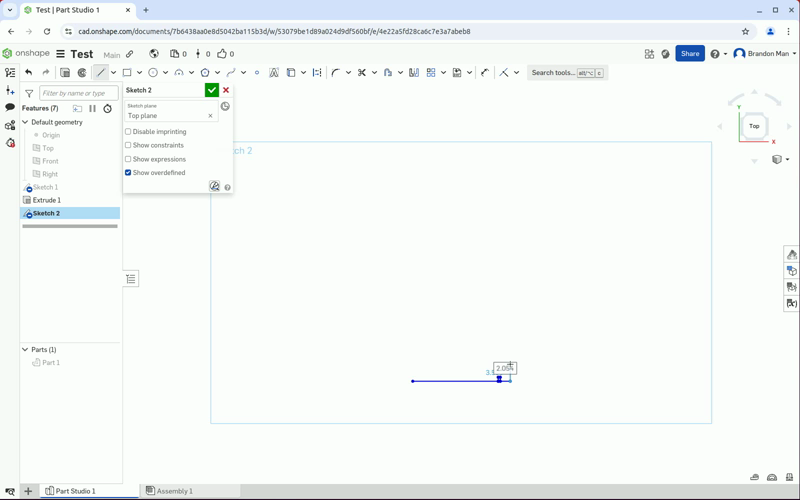
mouse_move(540, 363)
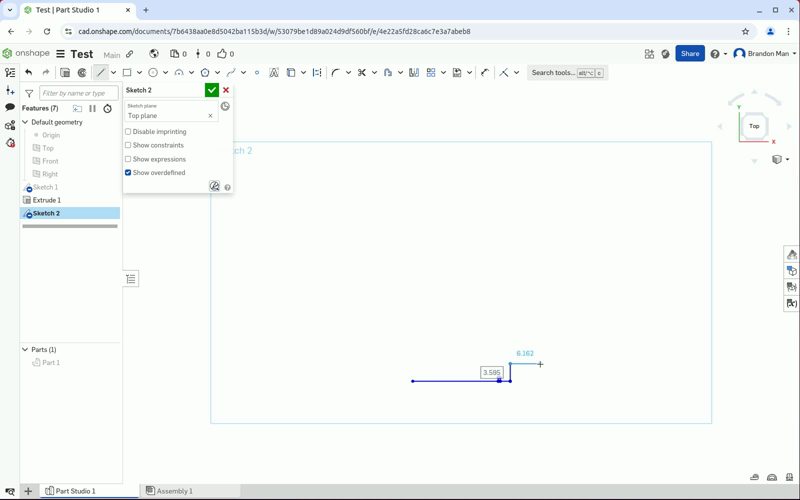
mouse_move(510, 347)
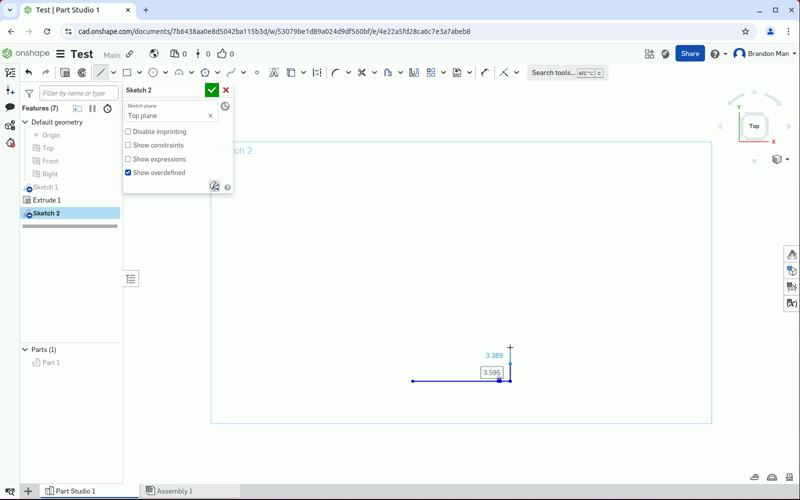
click(510, 347)
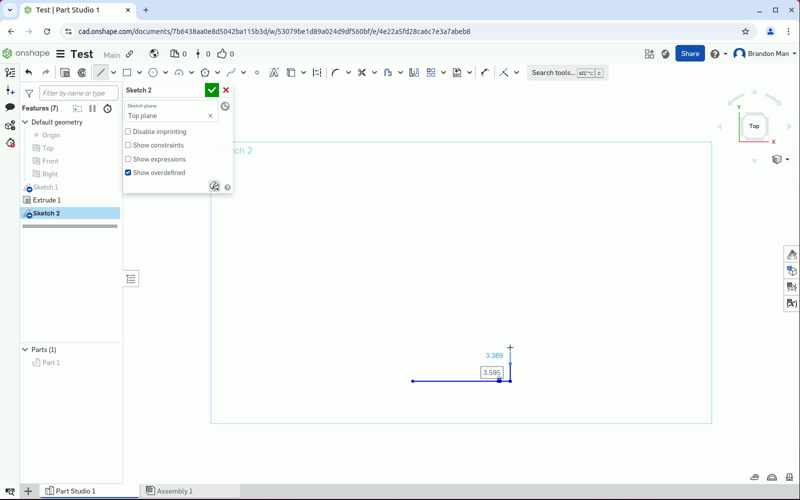
key_up(shift)
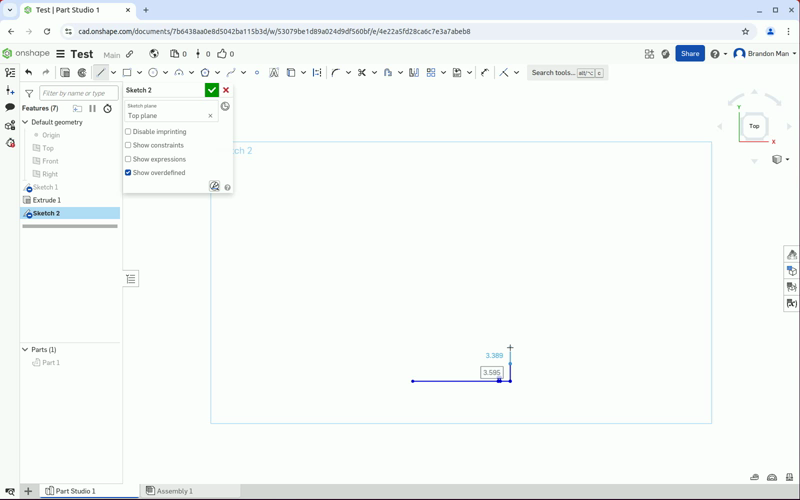
key_down(shift)
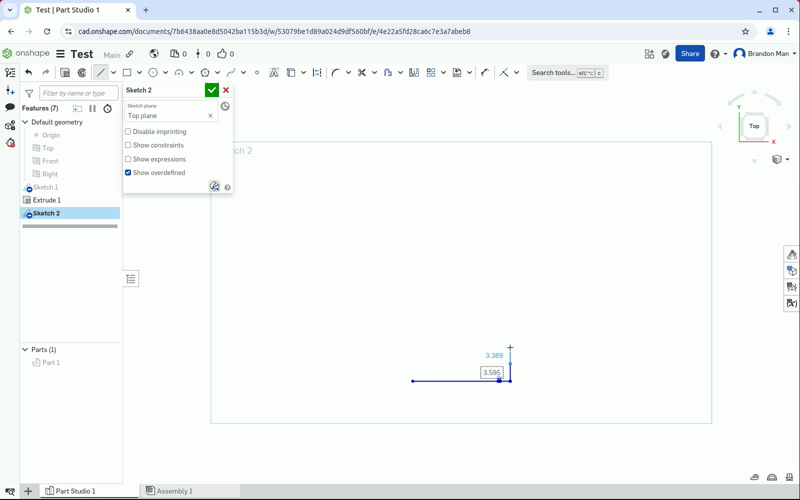
mouse_move(540, 347)
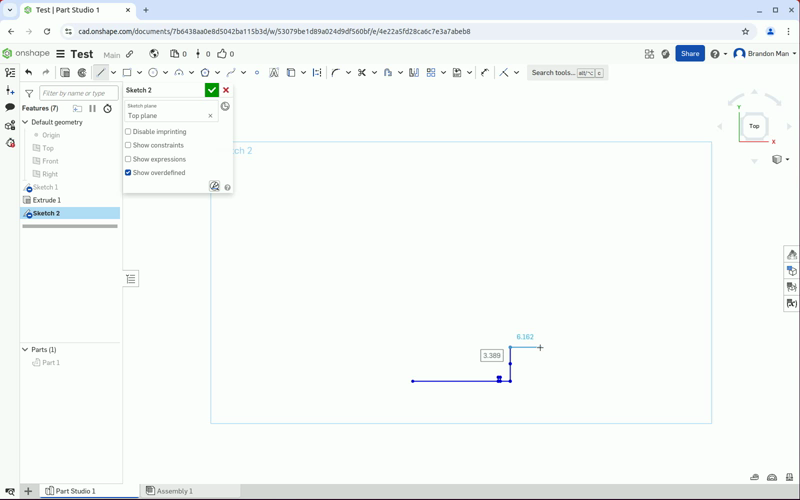
mouse_move(500, 347)
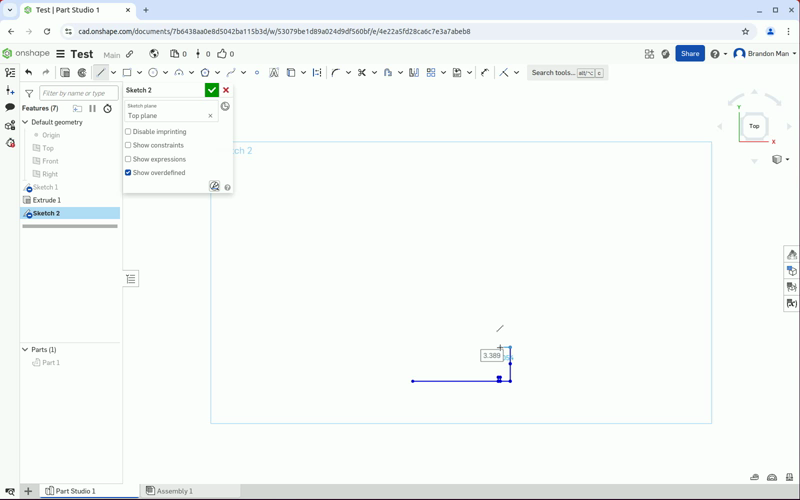
click(500, 347)
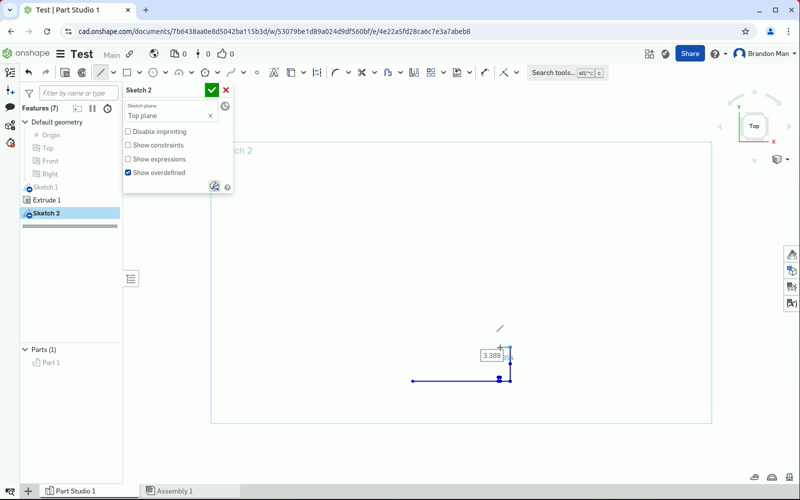
key_up(shift)
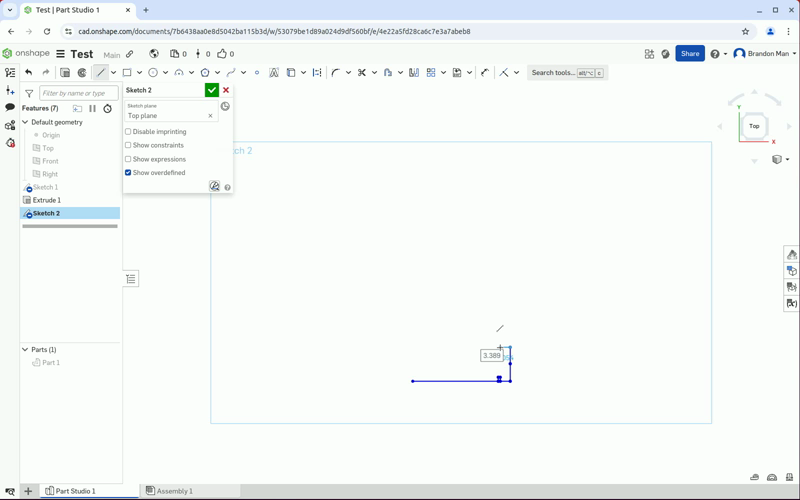
key_down(shift)
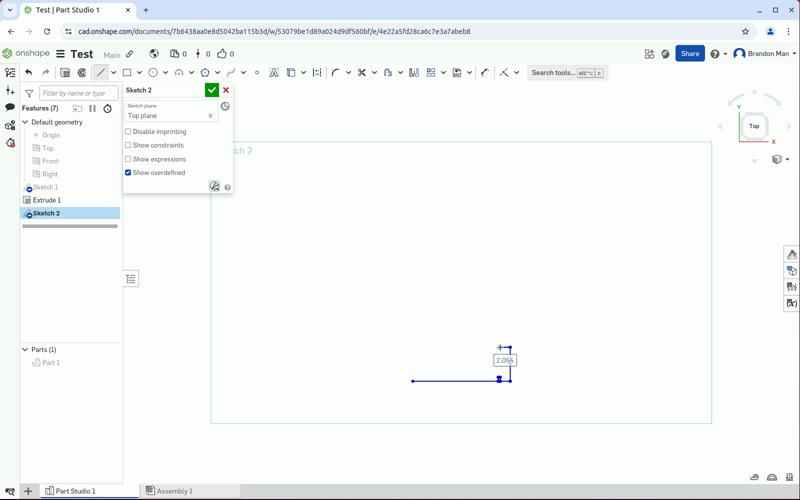
mouse_move(530, 347)
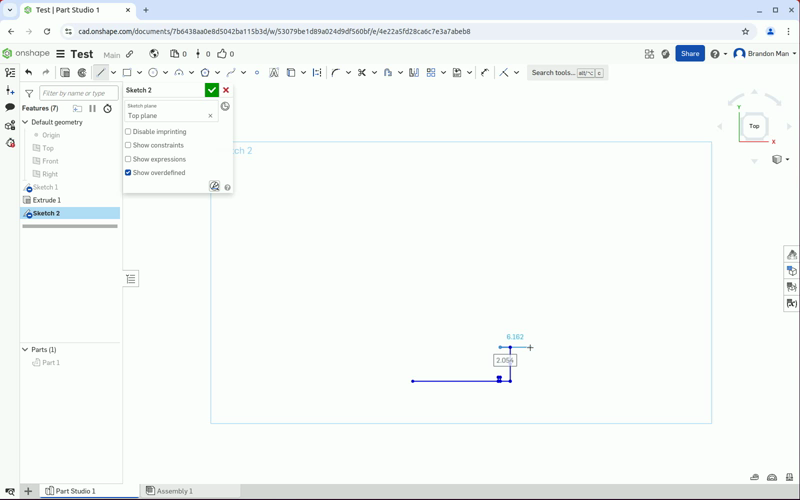
mouse_move(500, 351)
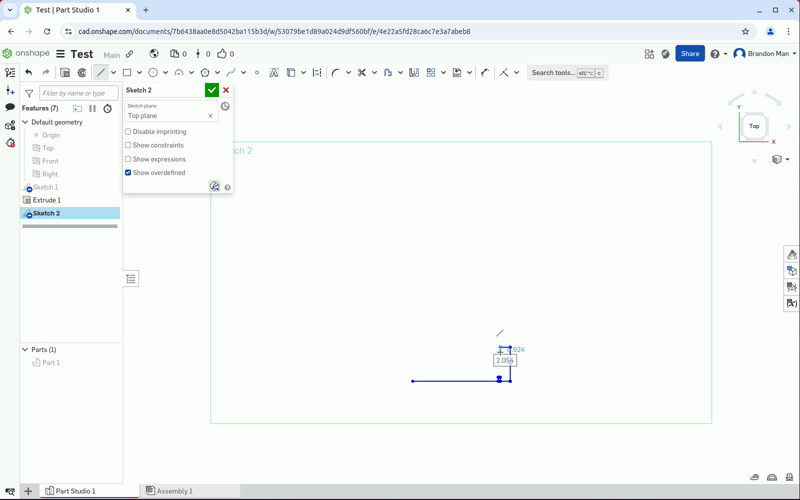
scroll(6)
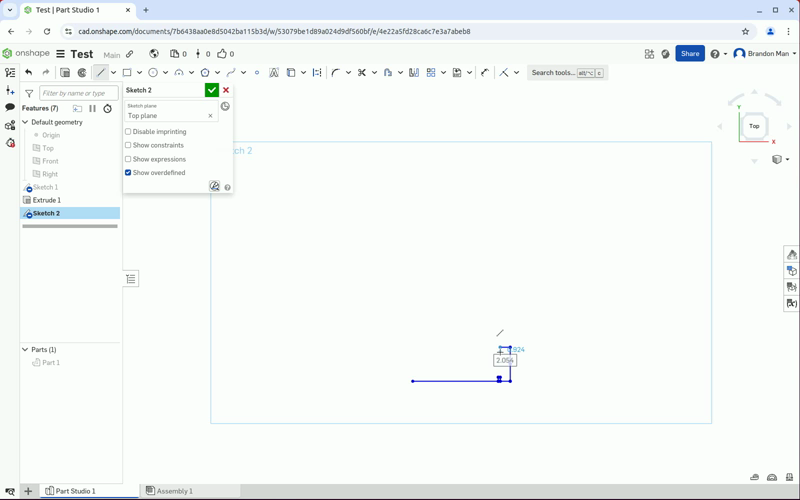
scroll(6)
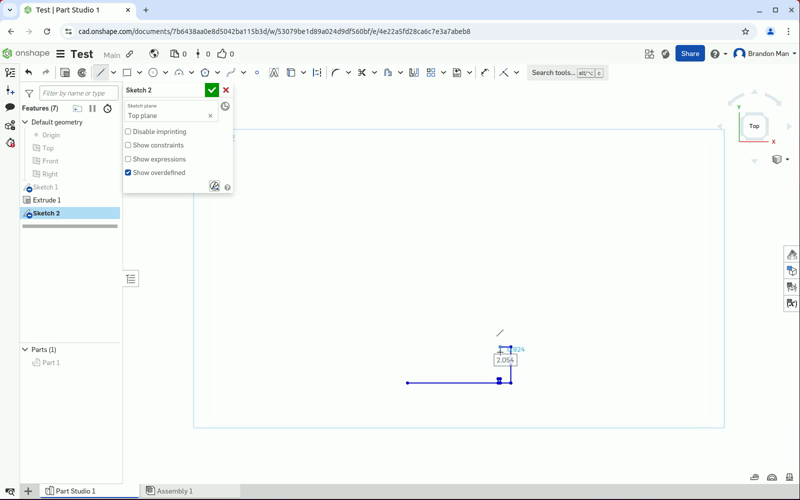
scroll(6)
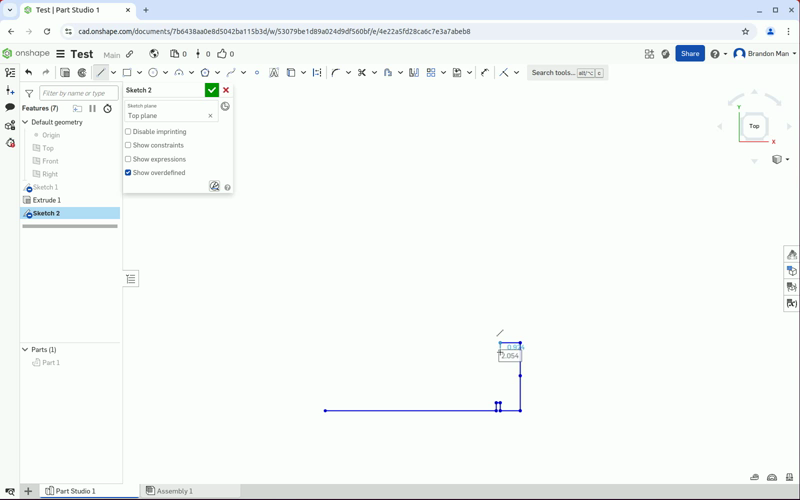
scroll(6)
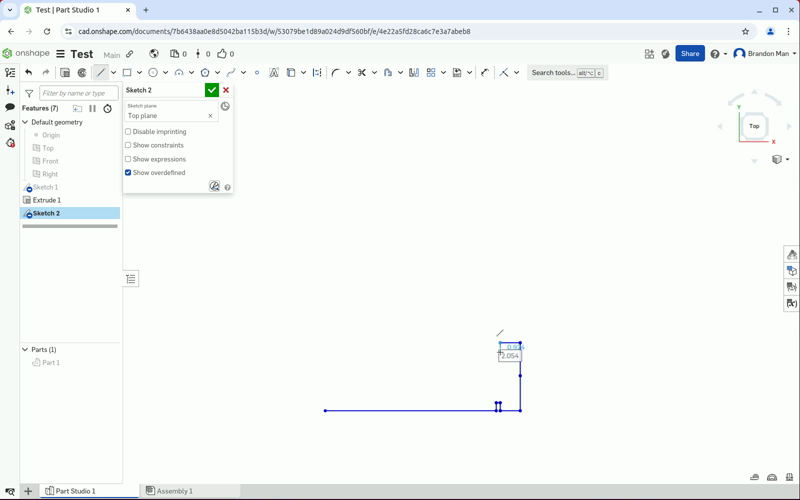
scroll(6)
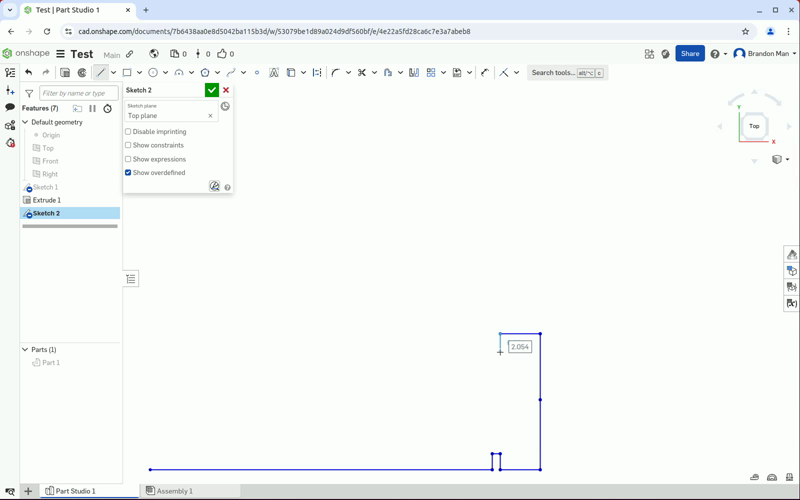
scroll(6)
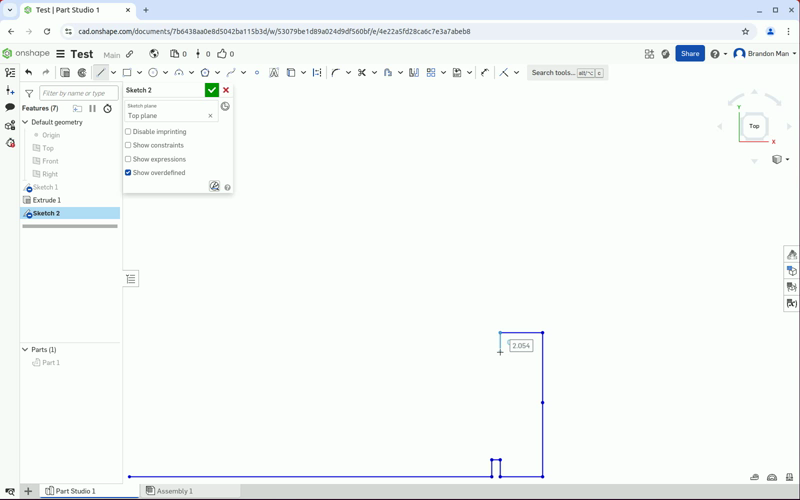
scroll(6)
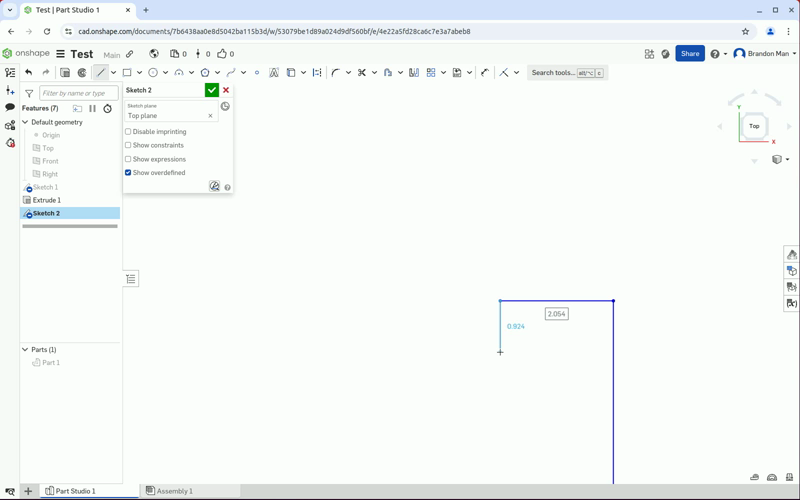
click(500, 351)
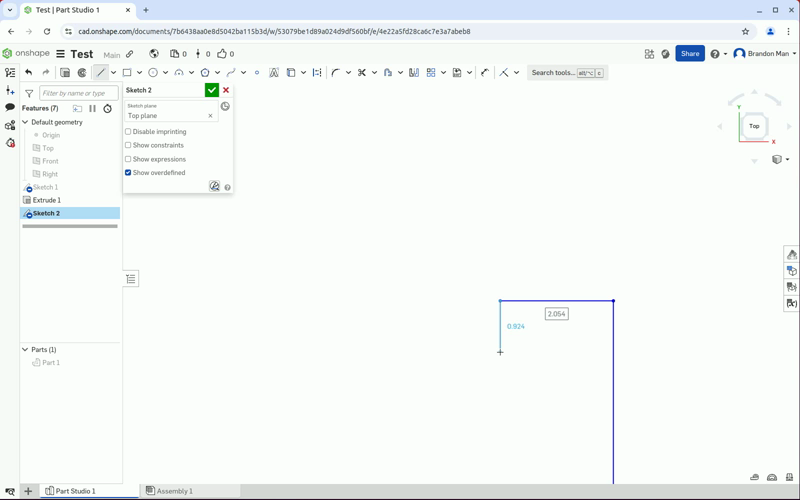
scroll(-6)
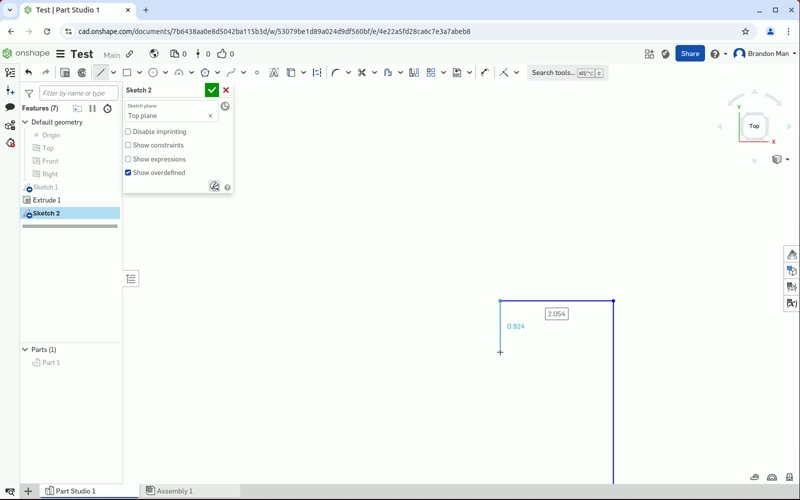
scroll(-6)
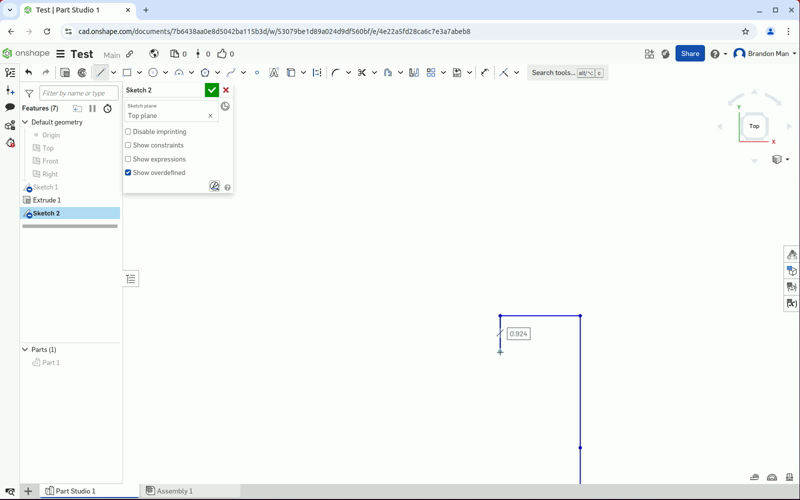
scroll(-6)
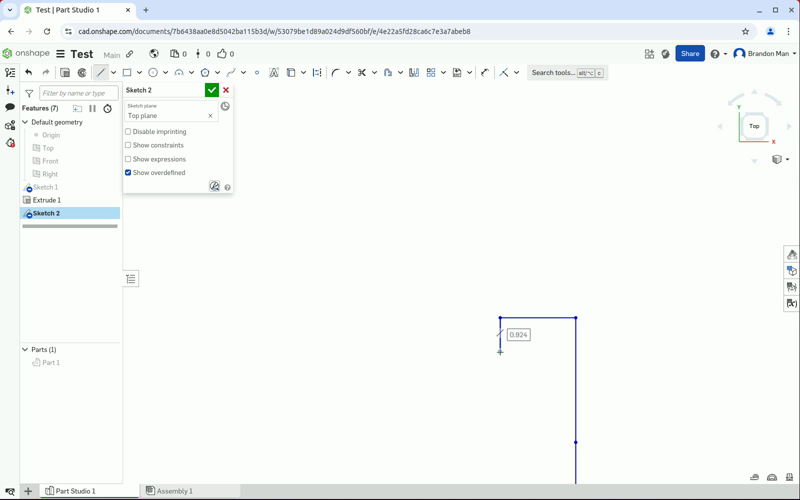
scroll(-6)
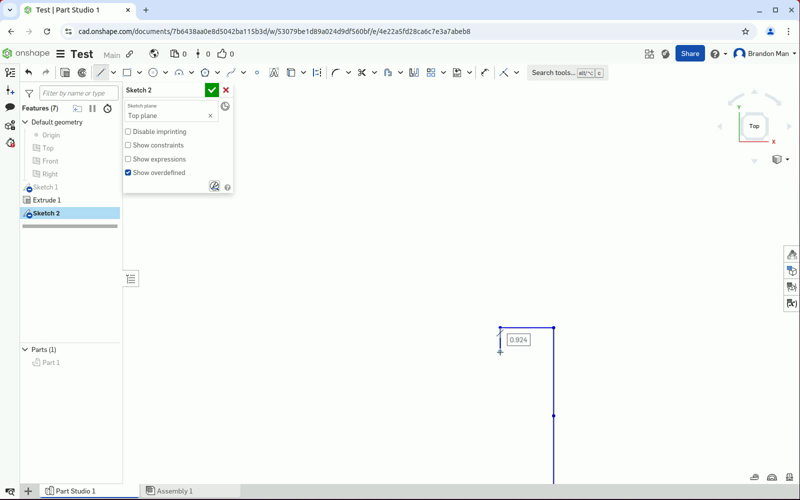
scroll(-6)
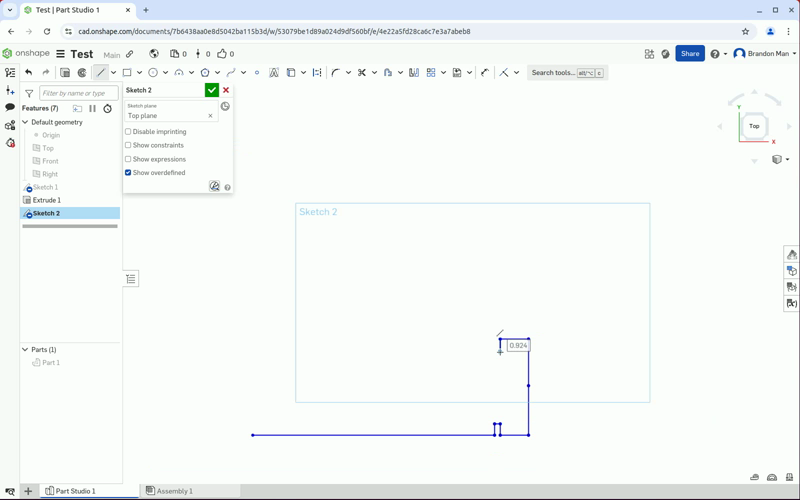
scroll(-6)
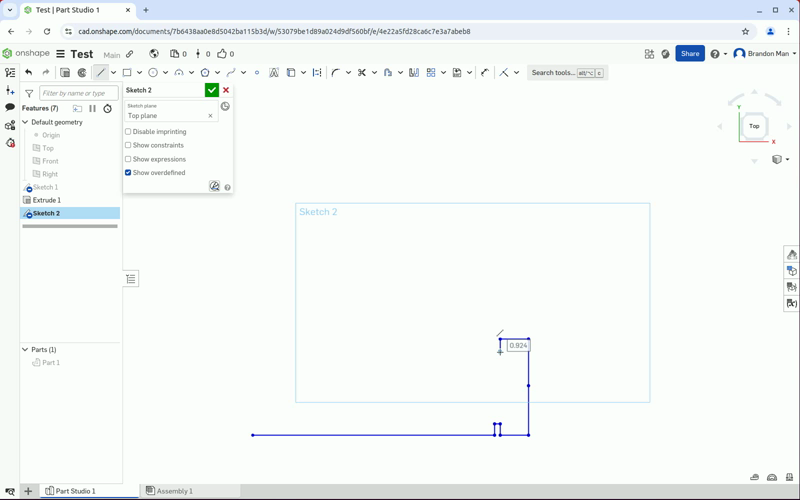
scroll(-6)
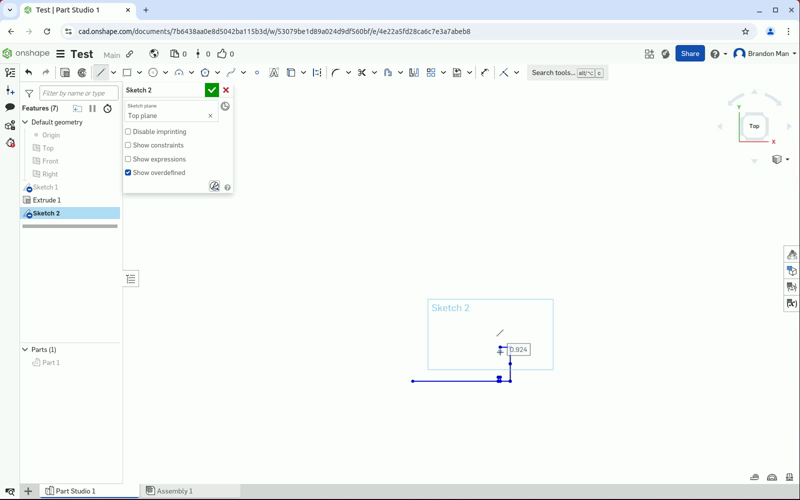
key_up(shift)
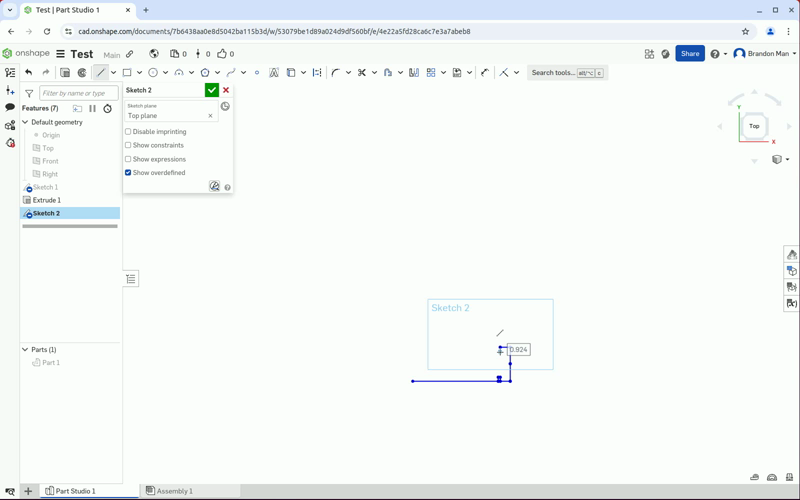
key_down(shift)
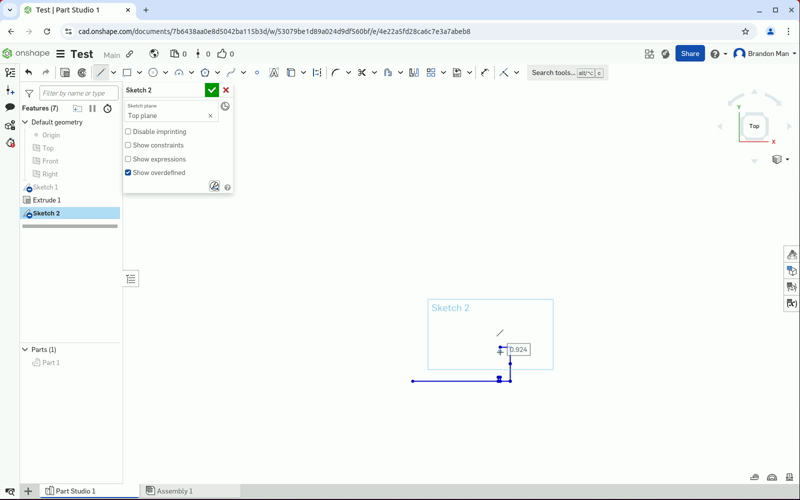
mouse_move(530, 351)
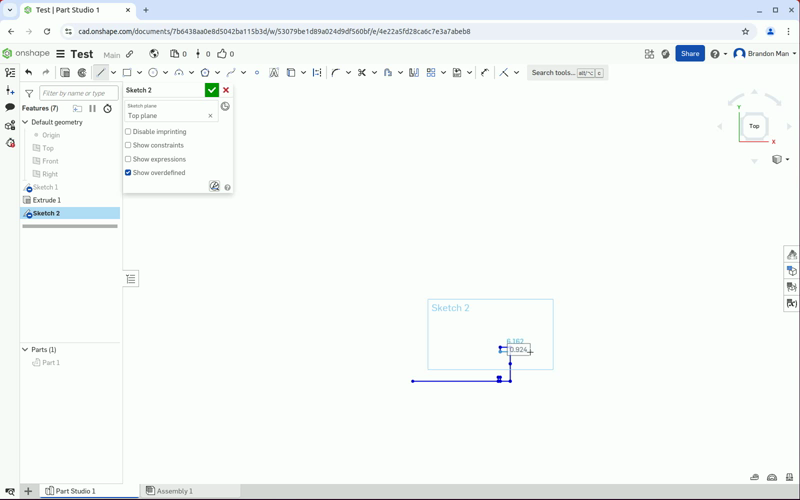
mouse_move(498, 351)
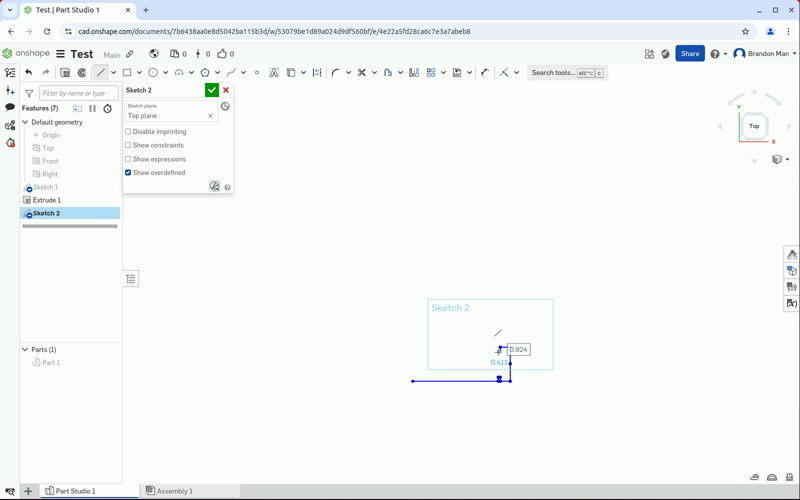
scroll(6)
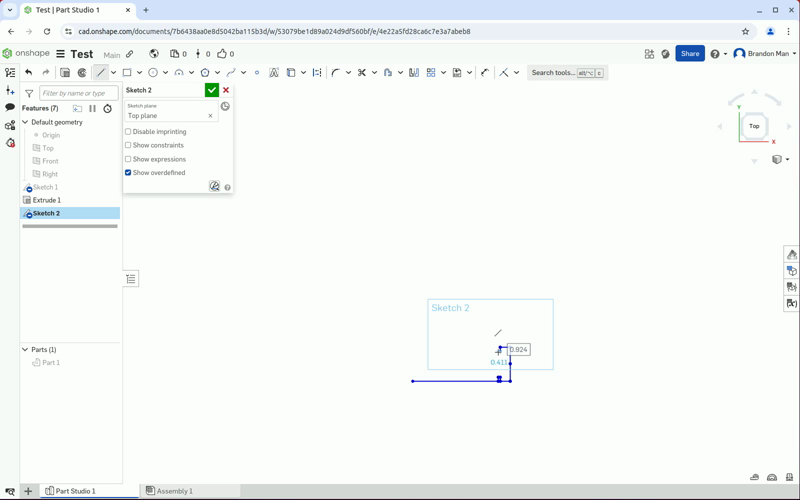
scroll(6)
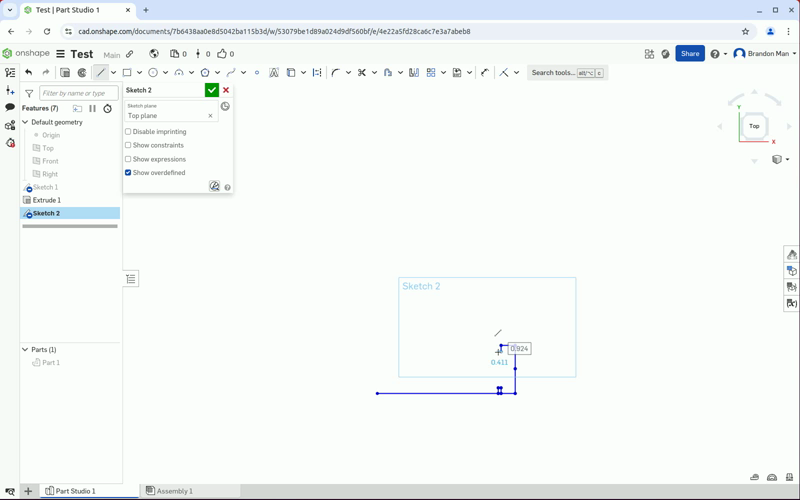
scroll(6)
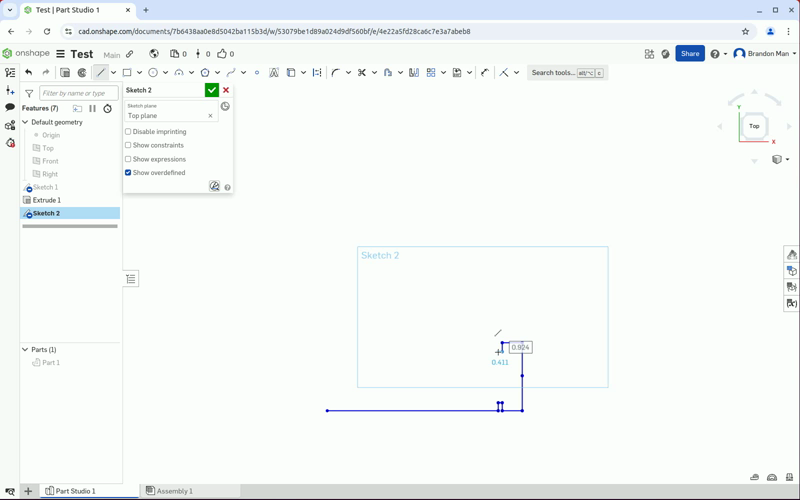
scroll(6)
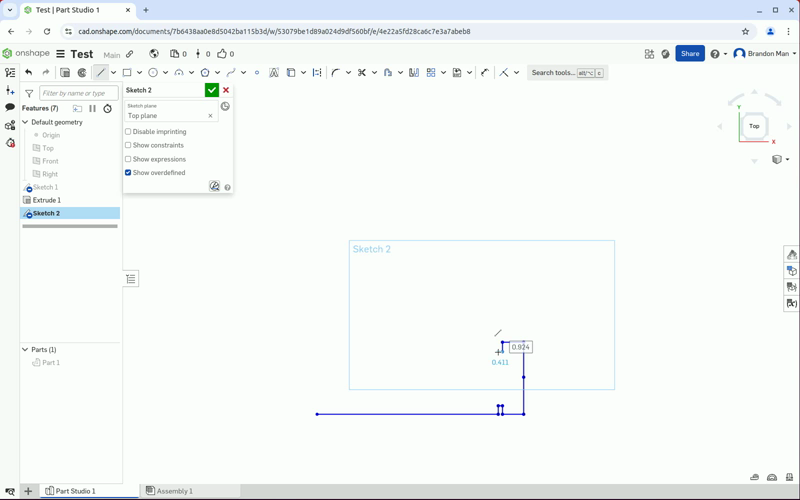
scroll(6)
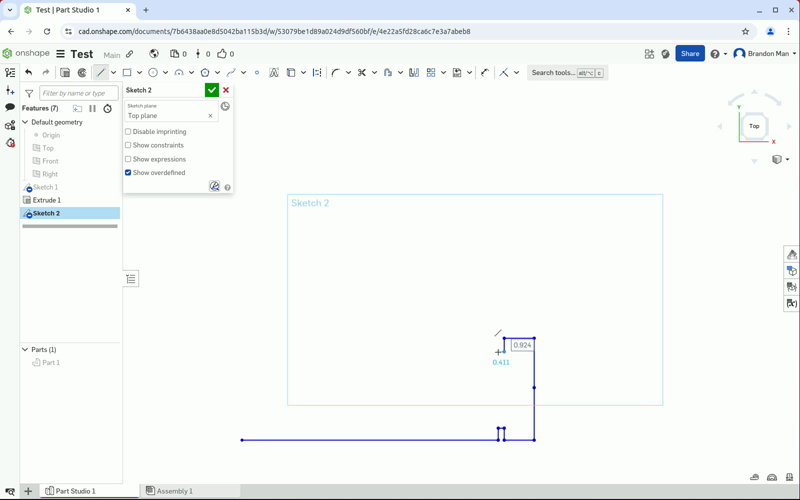
scroll(6)
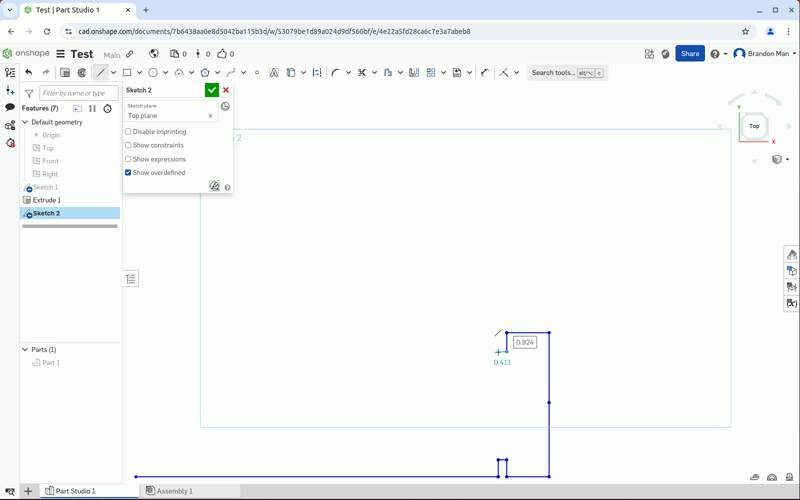
scroll(6)
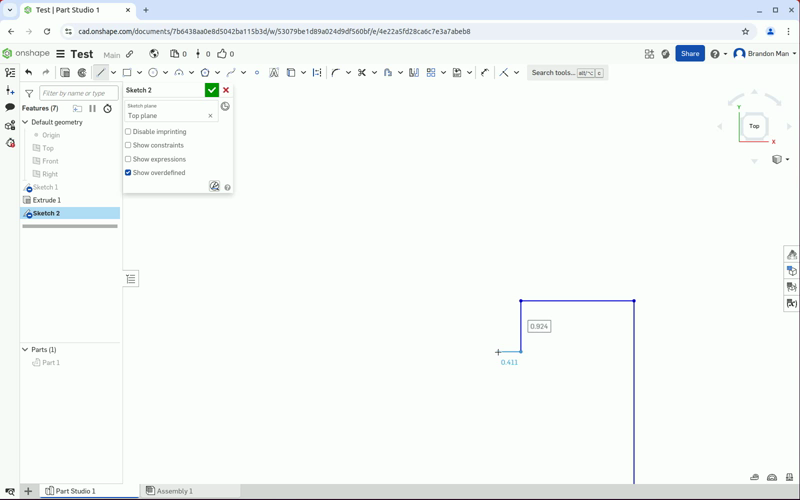
click(498, 351)
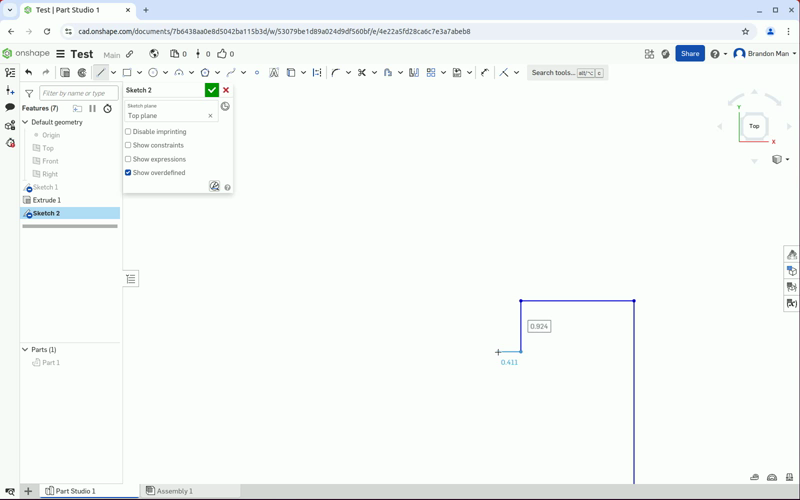
scroll(-6)
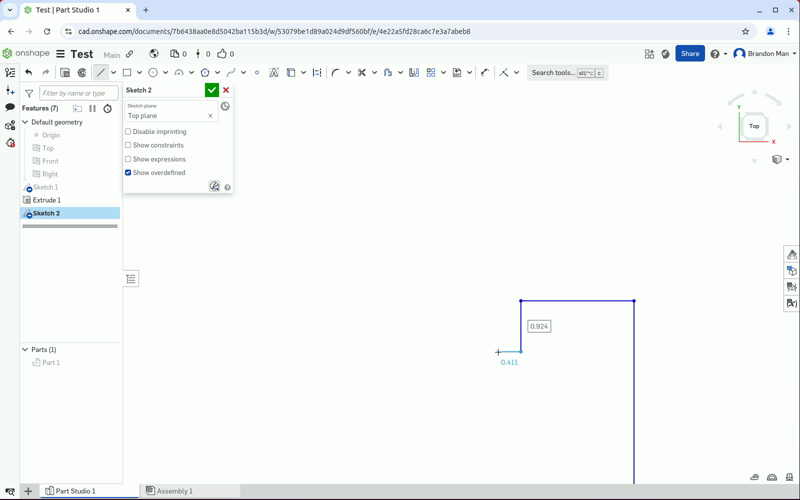
scroll(-6)
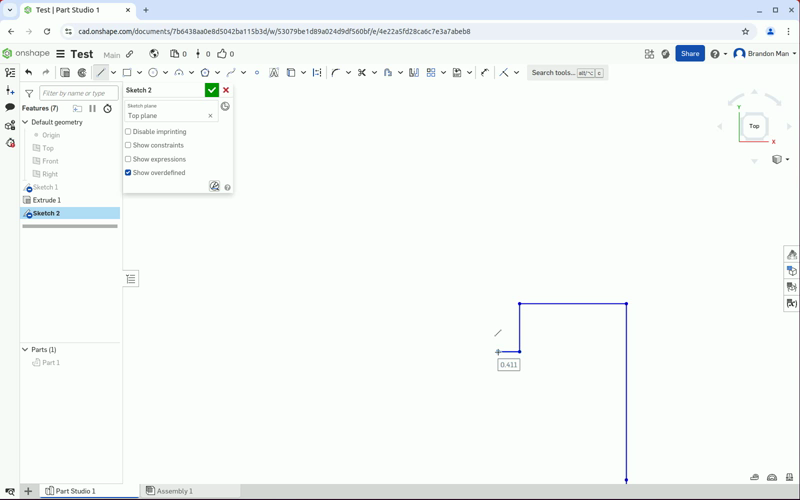
scroll(-6)
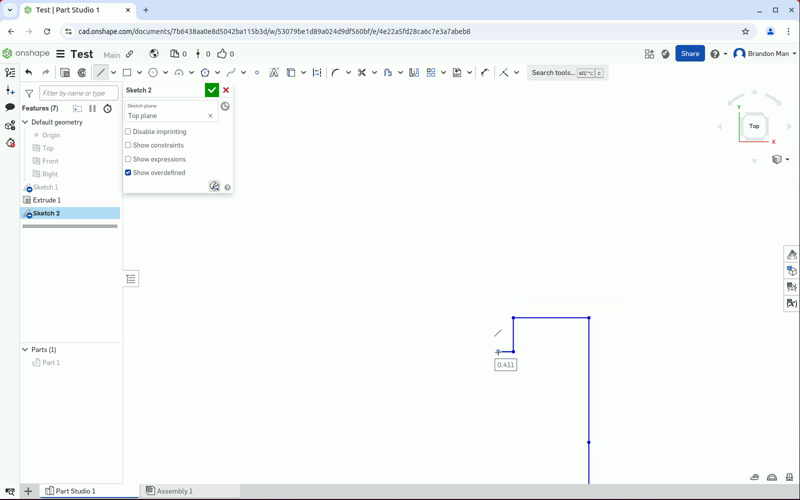
scroll(-6)
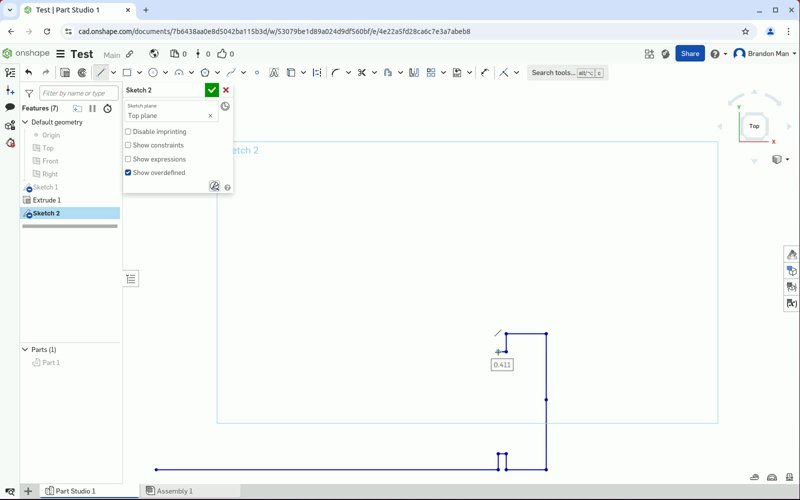
scroll(-6)
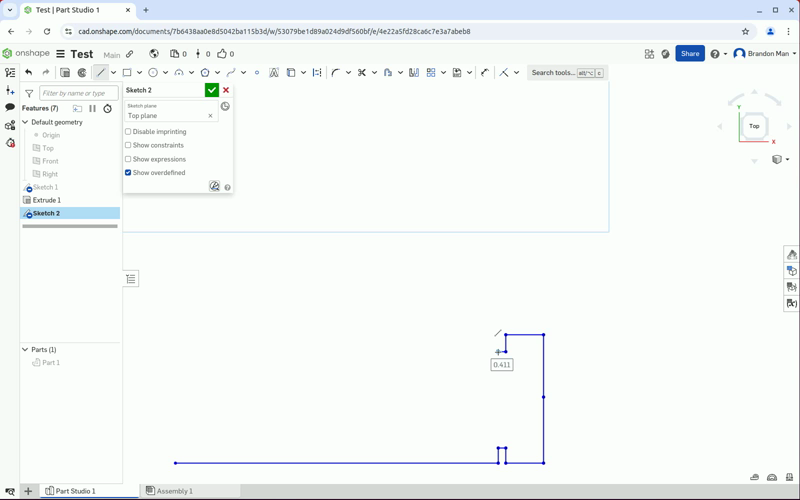
scroll(-6)
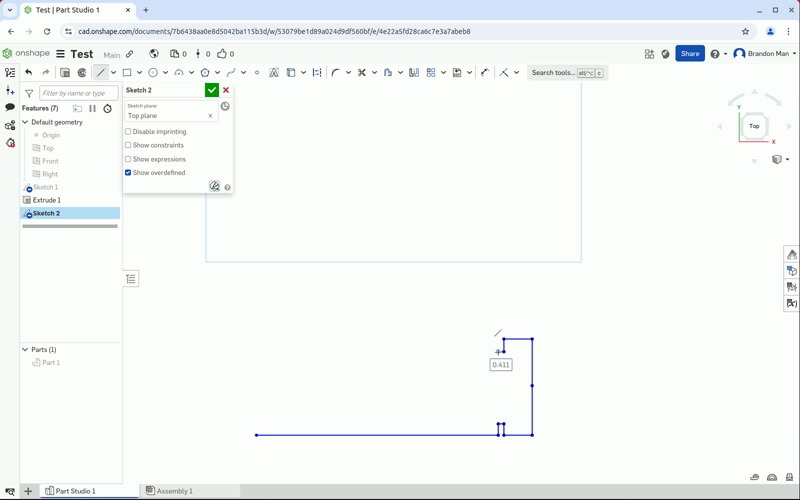
scroll(-6)
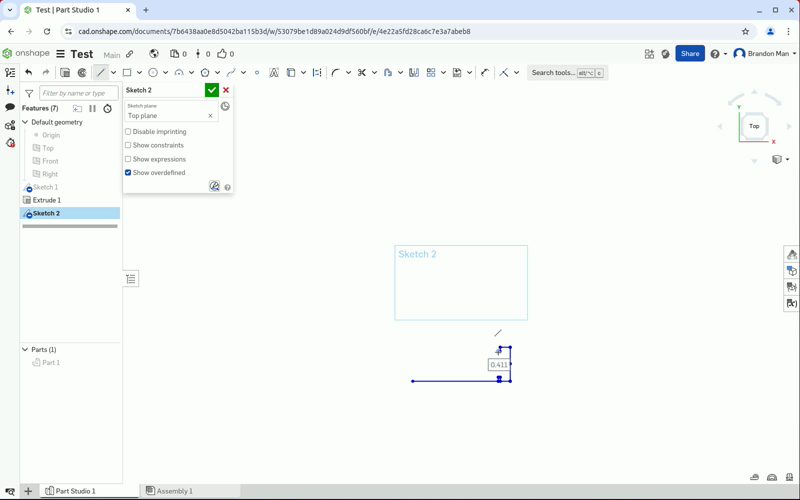
key_up(shift)
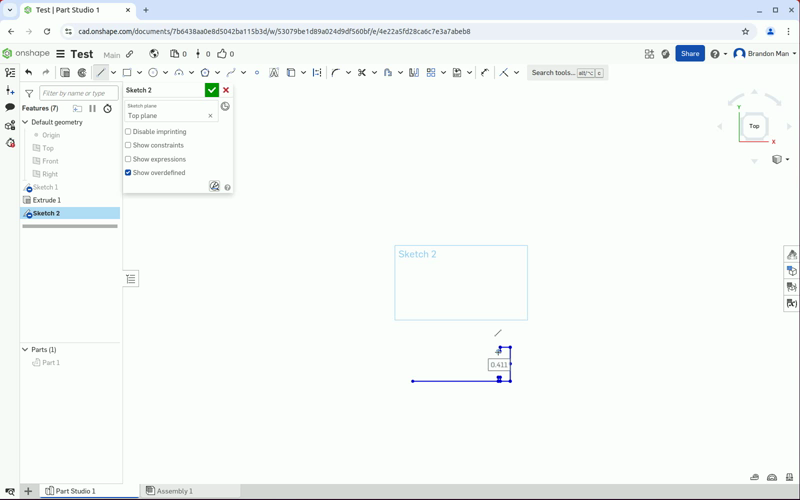
key_down(shift)
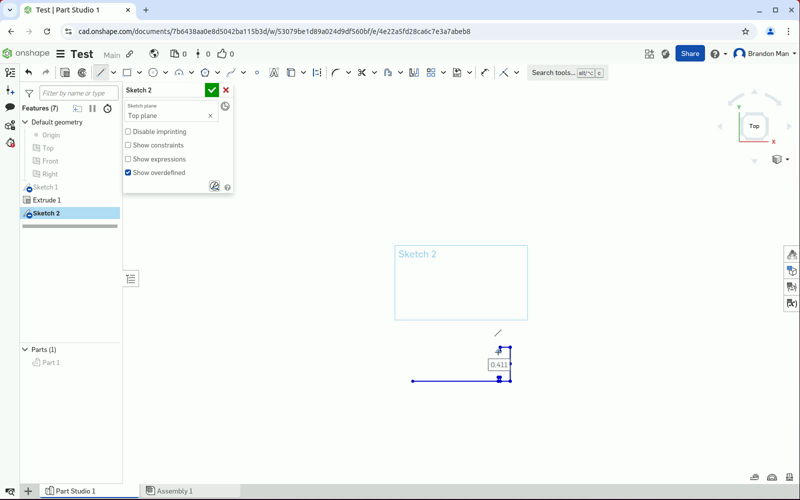
mouse_move(528, 351)
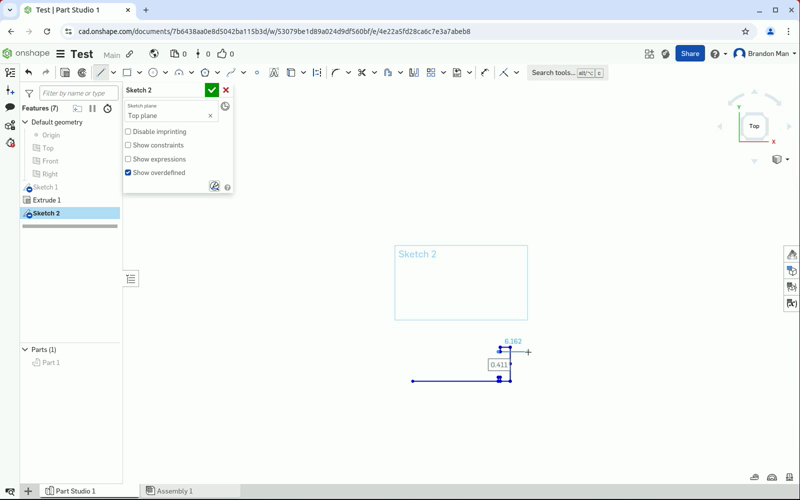
mouse_move(498, 347)
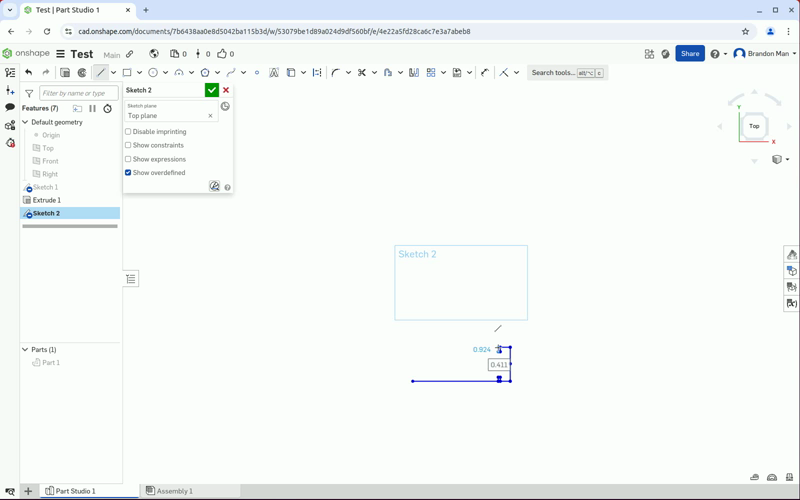
scroll(6)
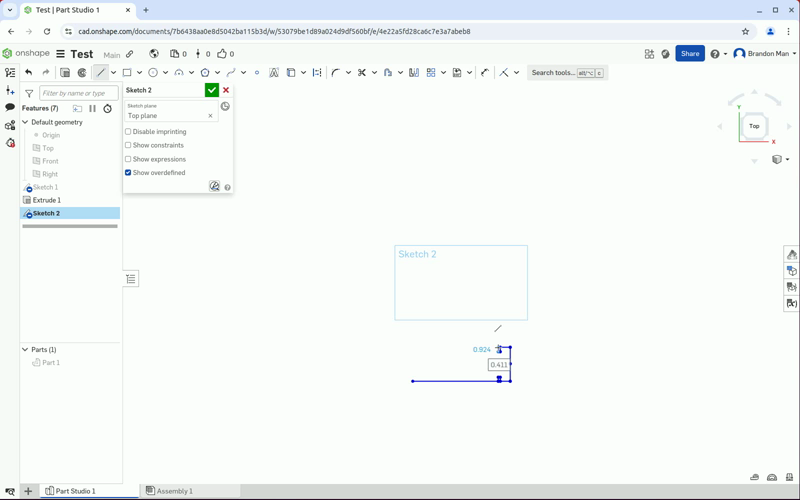
scroll(6)
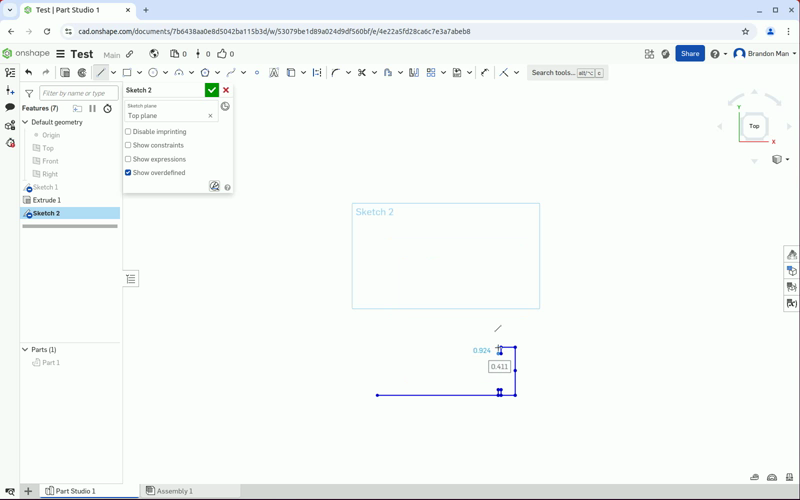
scroll(6)
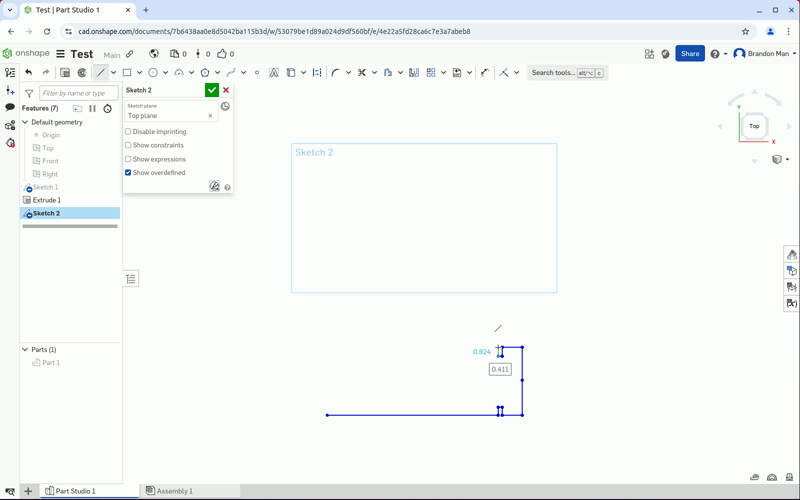
scroll(6)
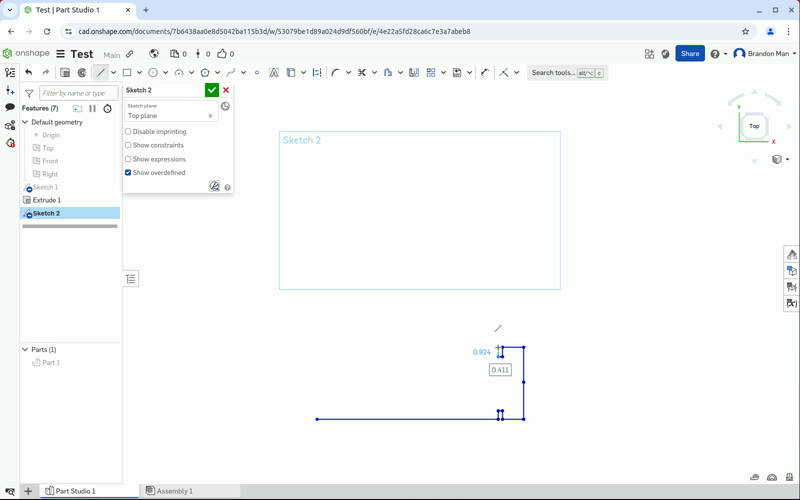
scroll(6)
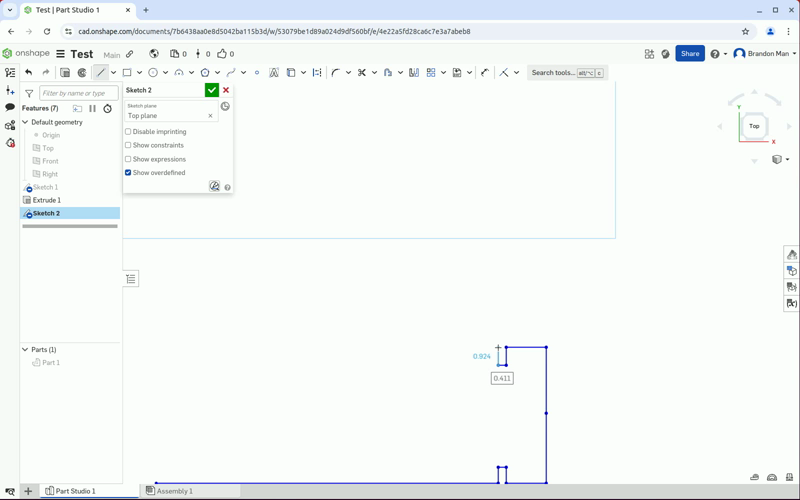
scroll(6)
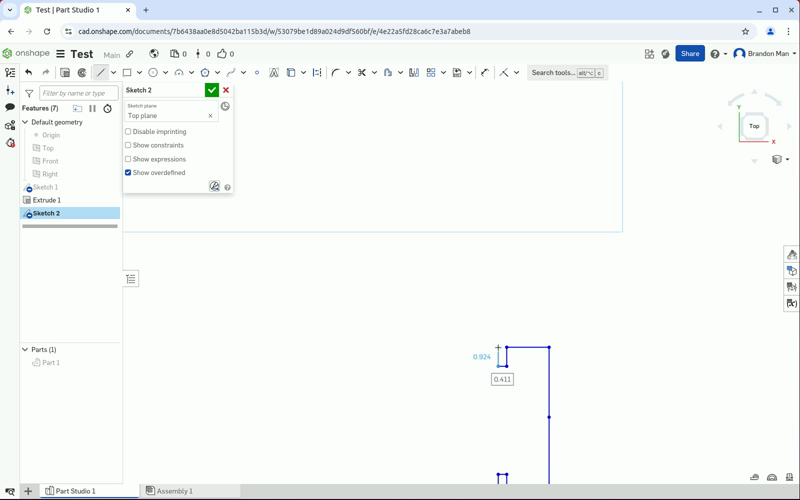
scroll(6)
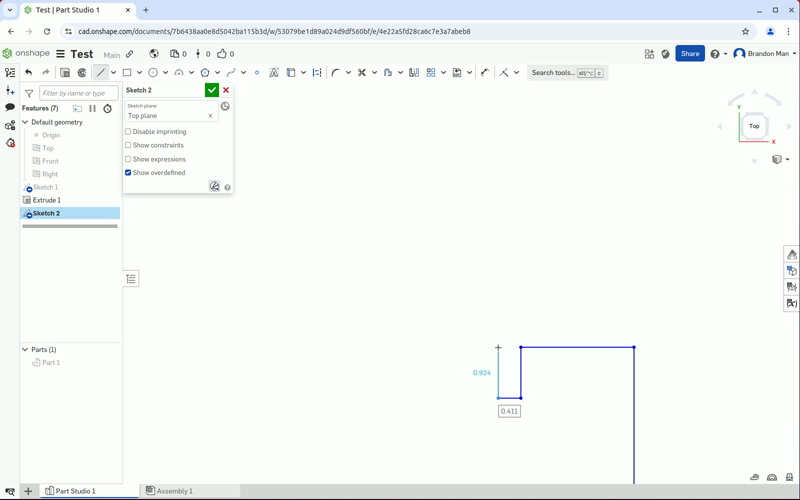
click(498, 347)
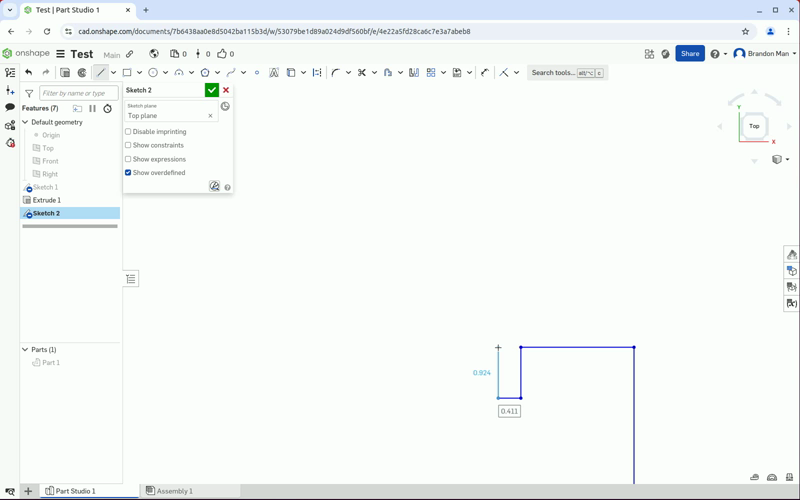
scroll(-6)
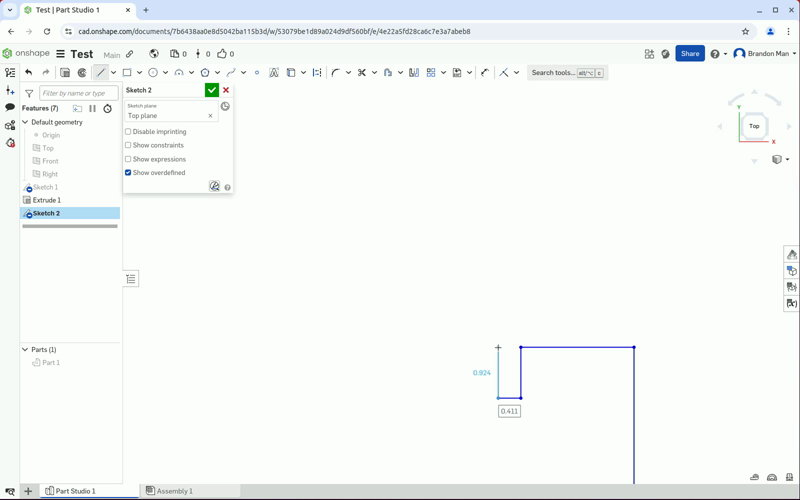
scroll(-6)
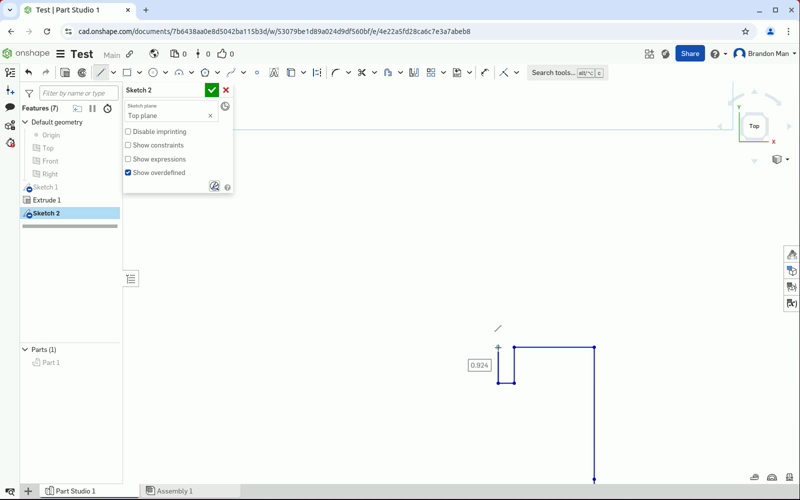
scroll(-6)
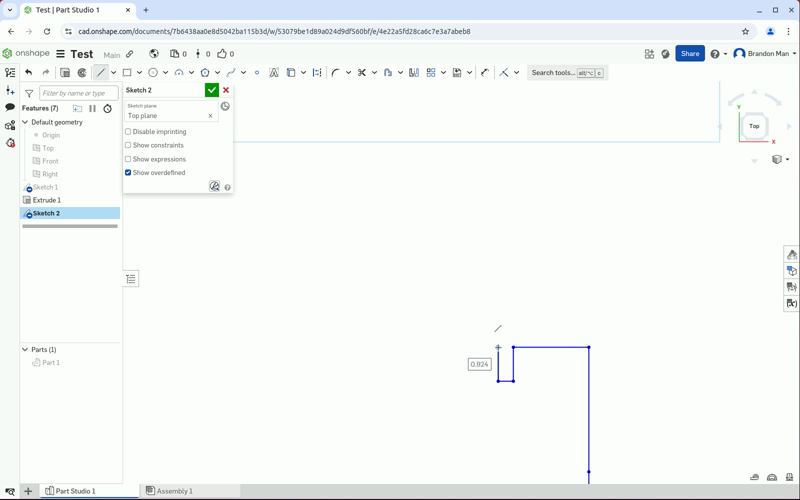
scroll(-6)
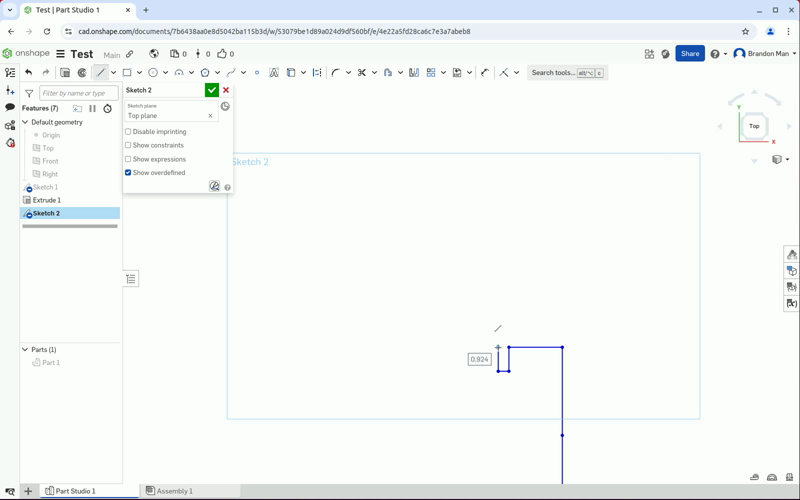
scroll(-6)
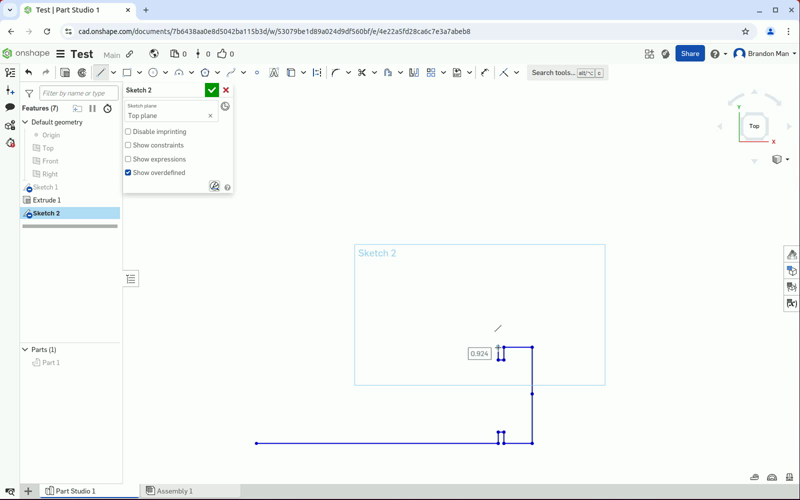
scroll(-6)
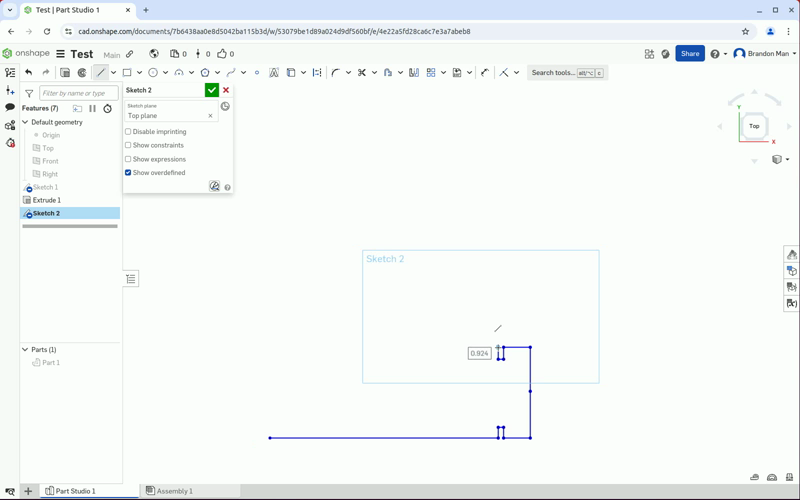
scroll(-6)
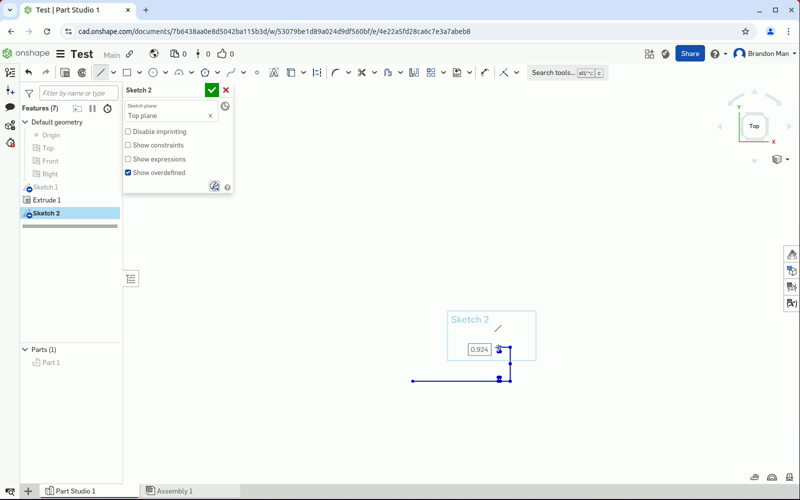
key_up(shift)
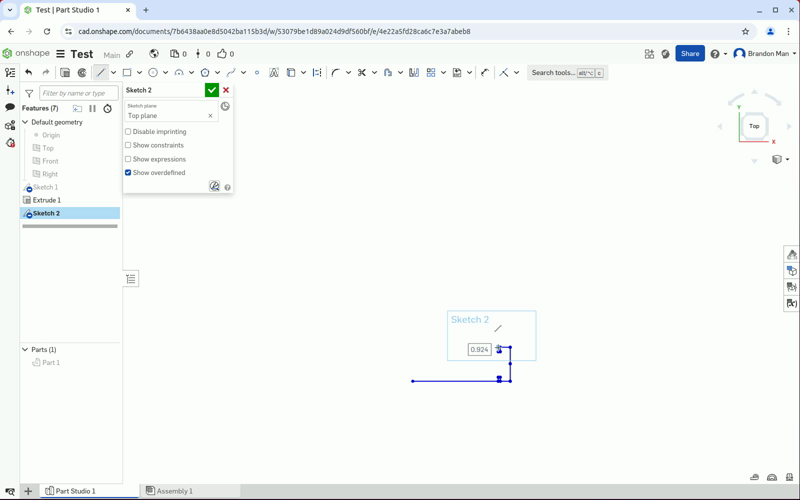
key_down(shift)
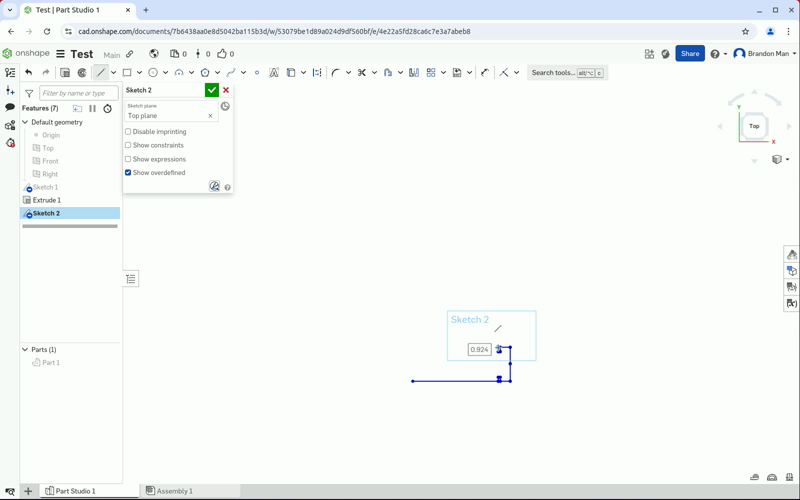
mouse_move(412, 347)
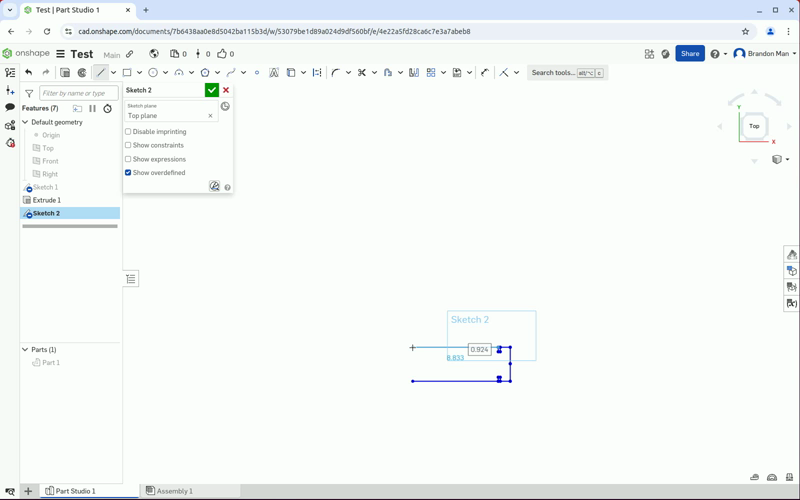
click(412, 347)
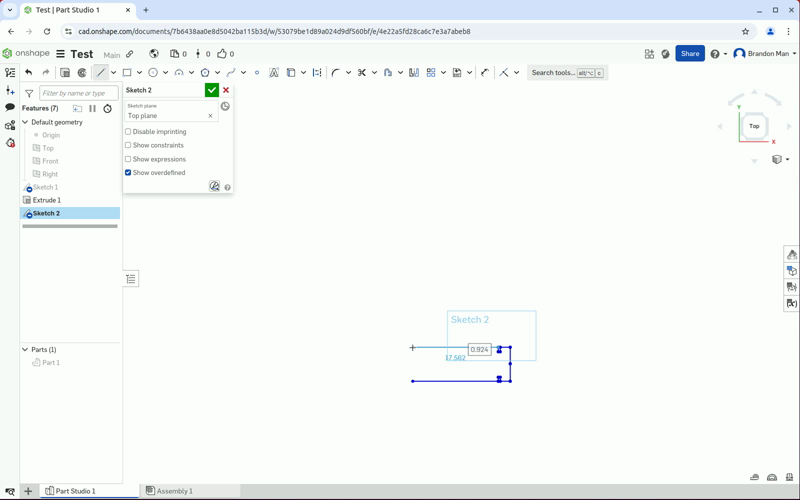
key_up(shift)
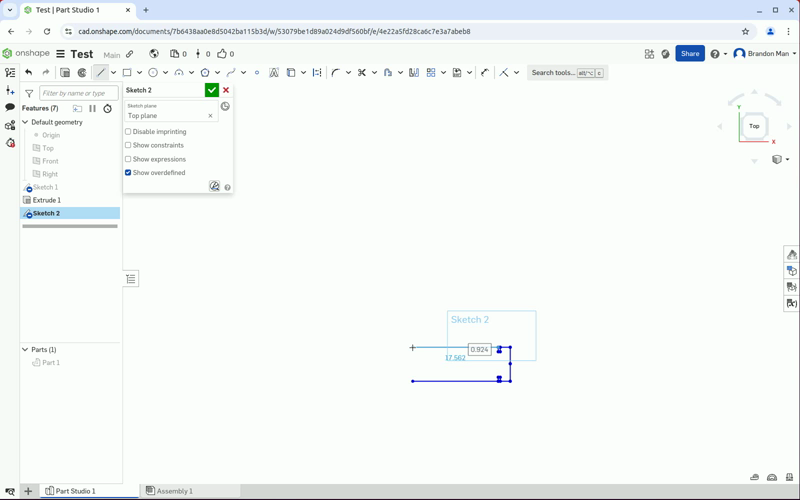
key_down(shift)
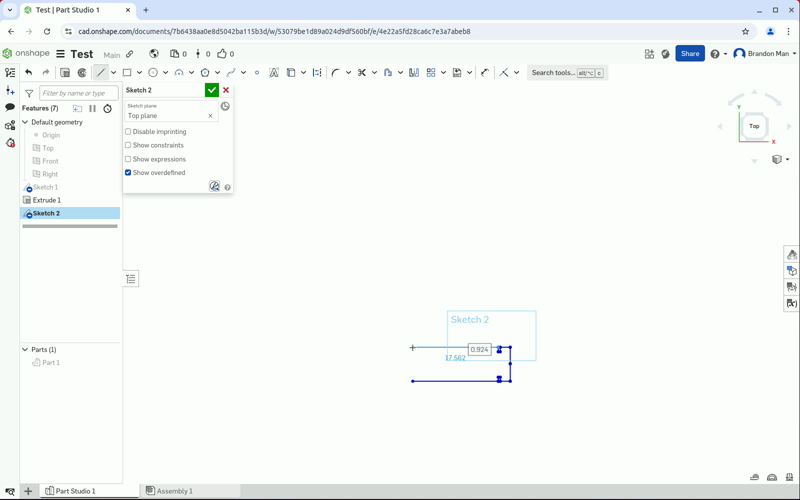
mouse_move(442, 347)
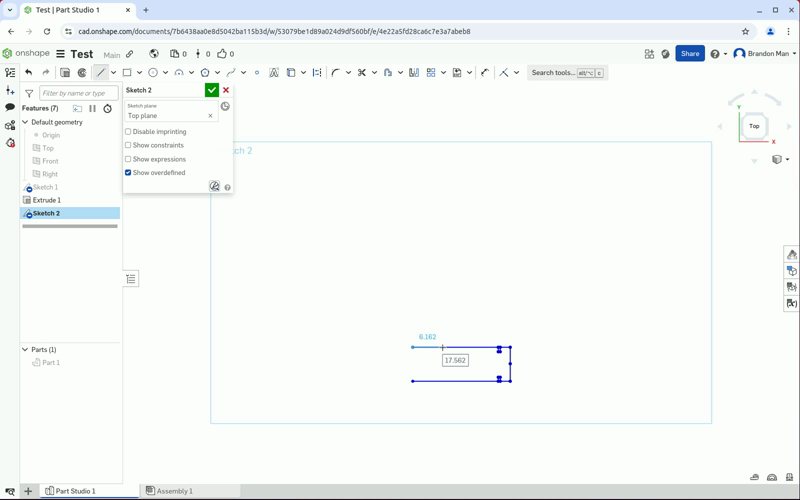
mouse_move(412, 363)
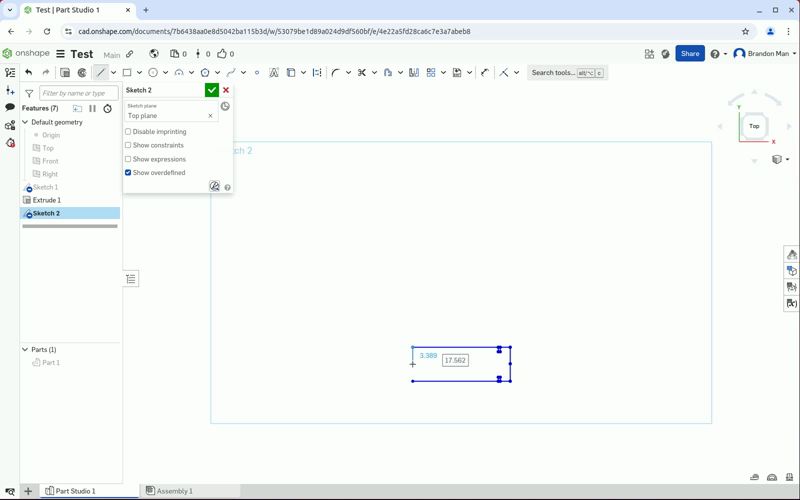
click(412, 363)
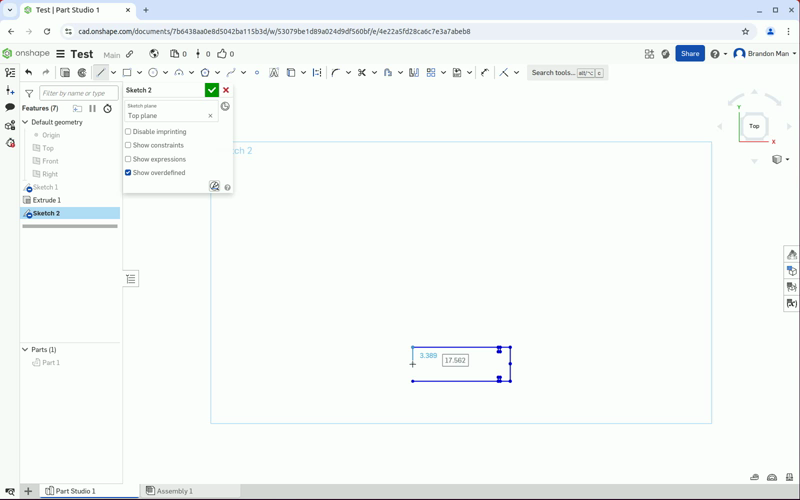
key_up(shift)
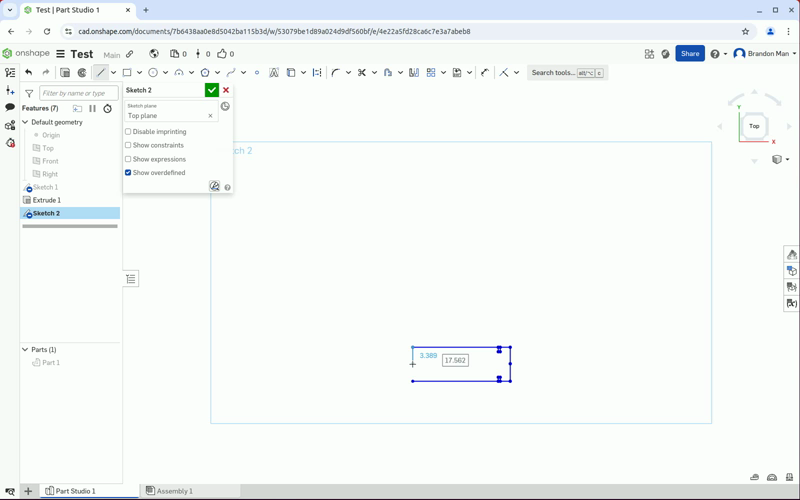
mouse_move(442, 363)
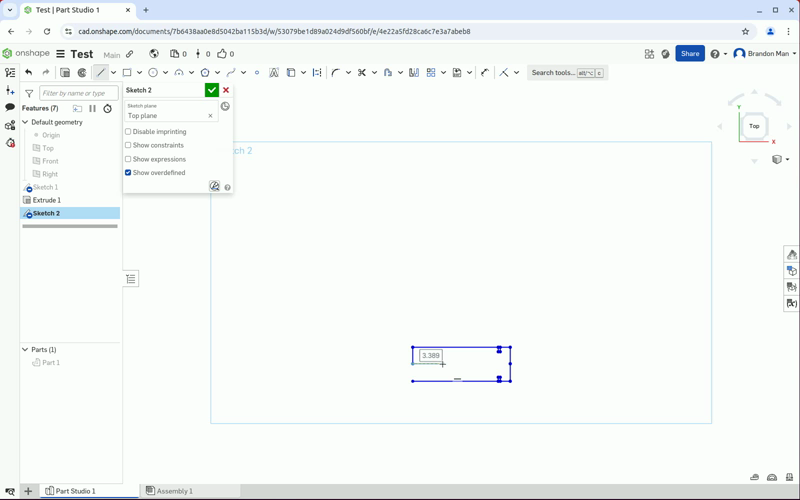
key_down(shift)
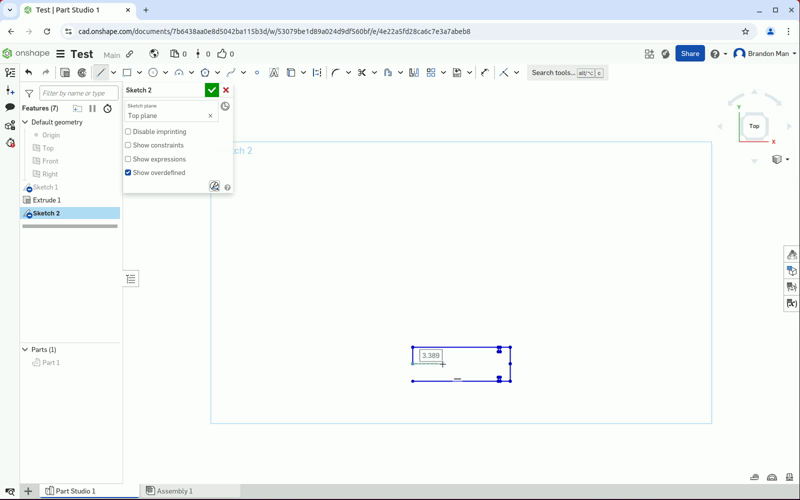
mouse_move(412, 381)
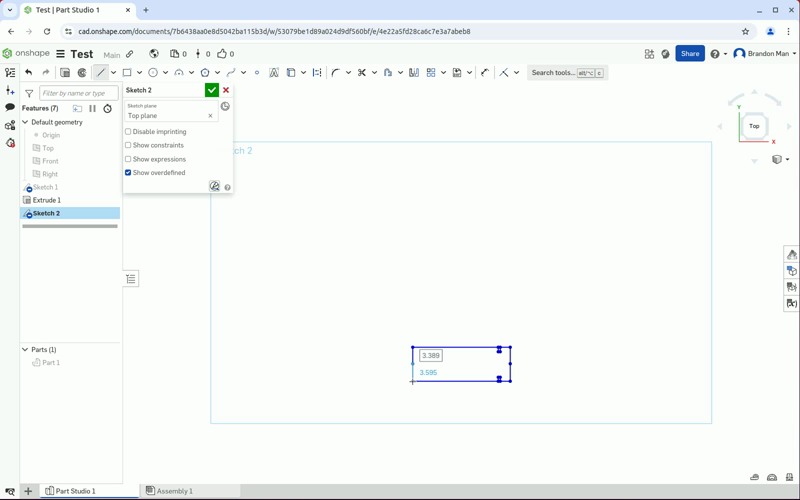
key_up(shift)
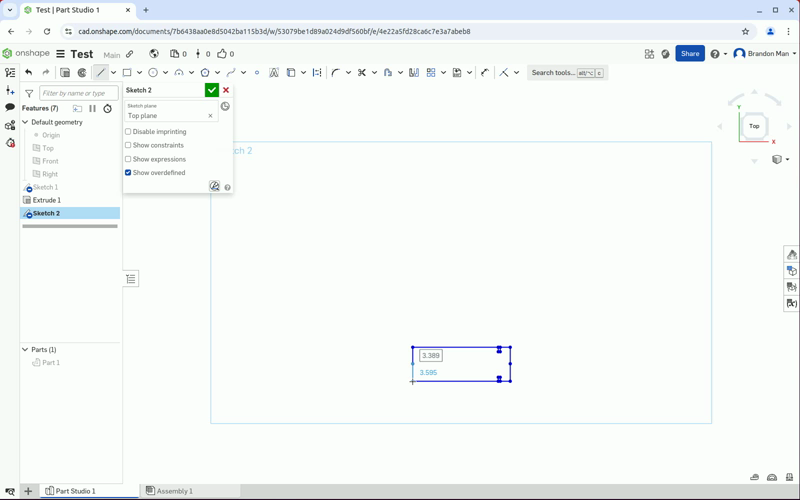
click(412, 381)
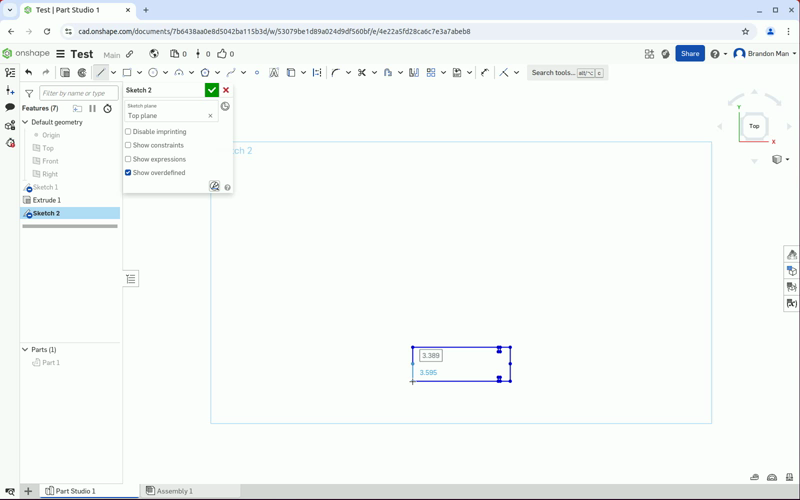
key(esc)
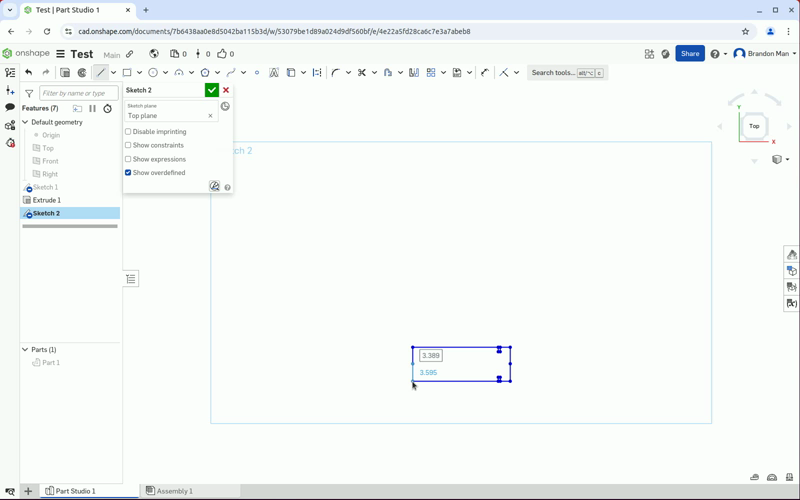
mouse_move(483, 355)
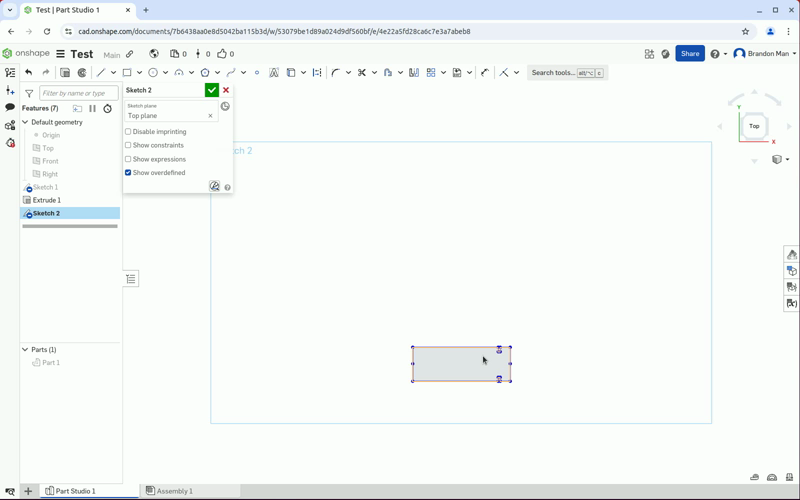
click(483, 355)
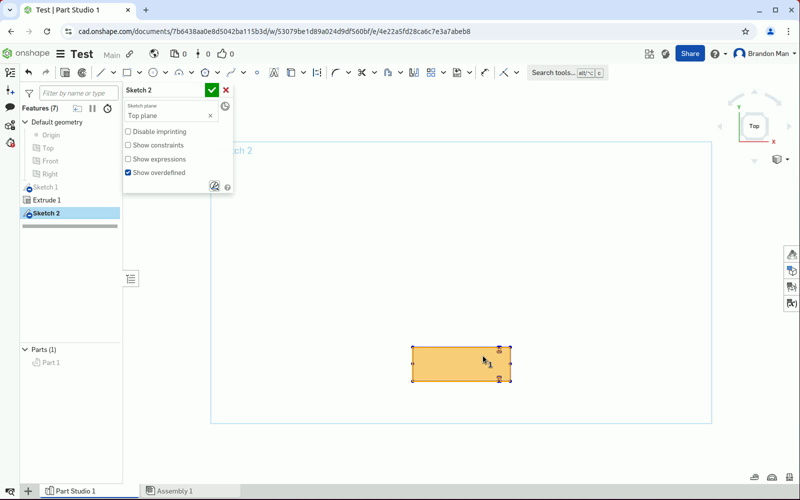
mouse_move(73, 352)
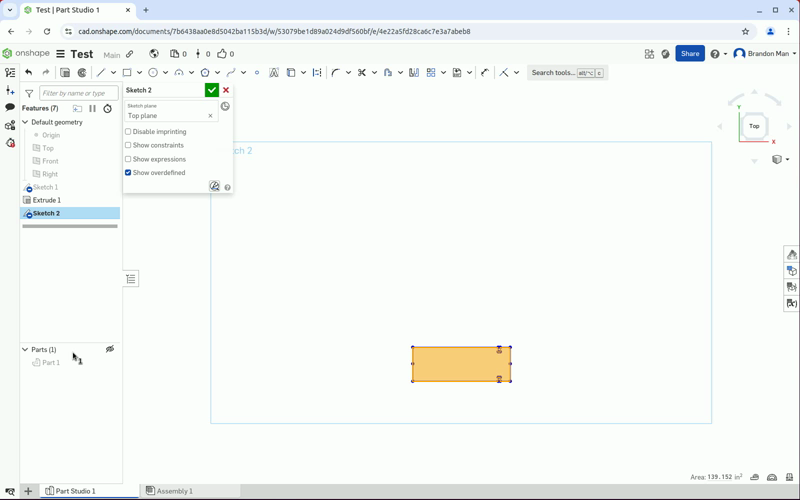
key(shift+y)
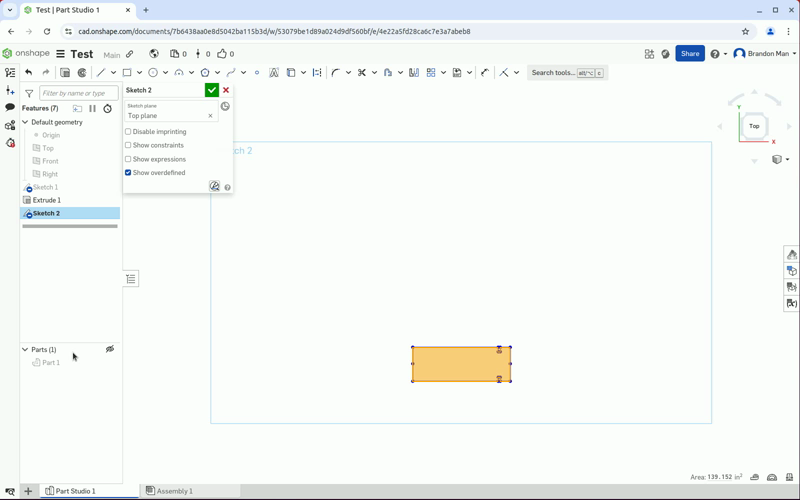
key(shift+e)
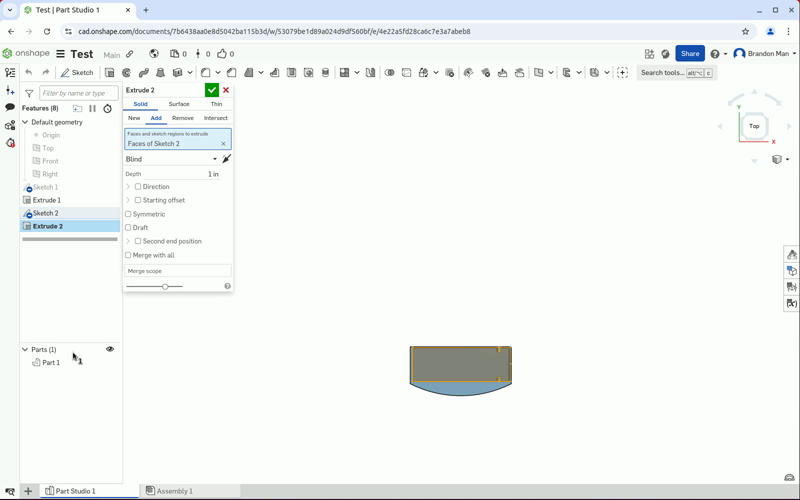
mouse_move(143, 106)
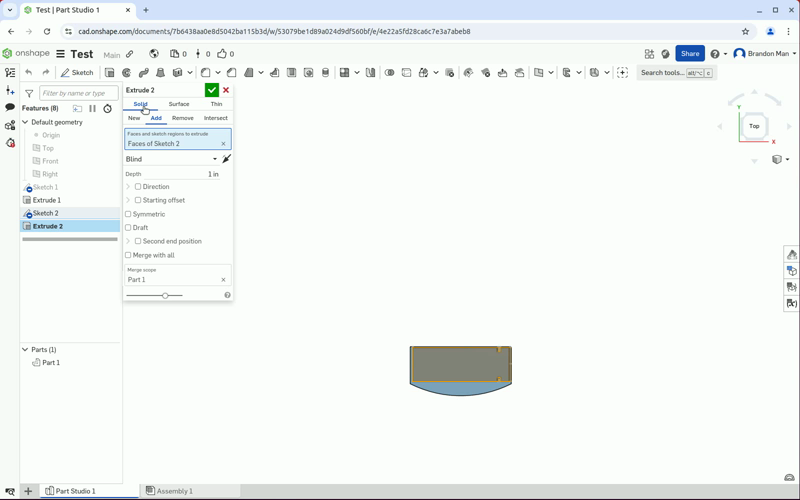
click(143, 106)
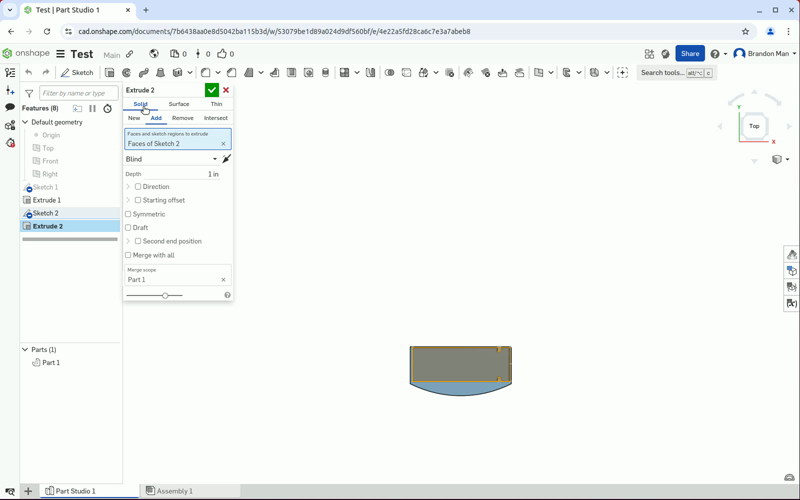
mouse_move(137, 120)
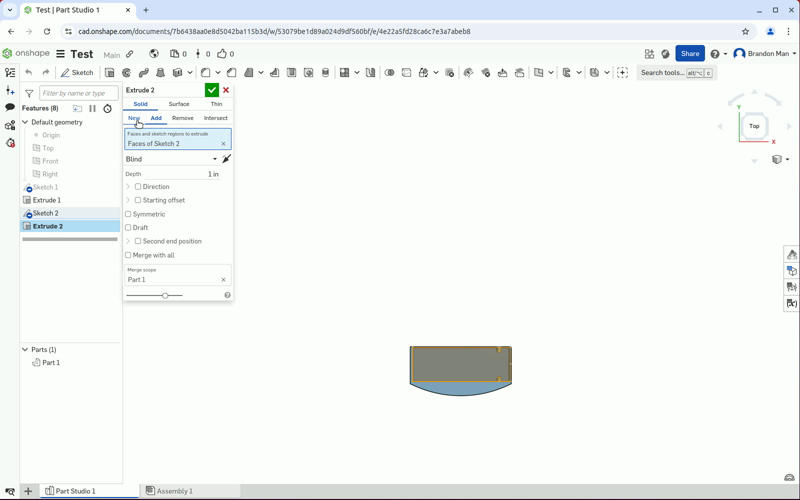
click(137, 120)
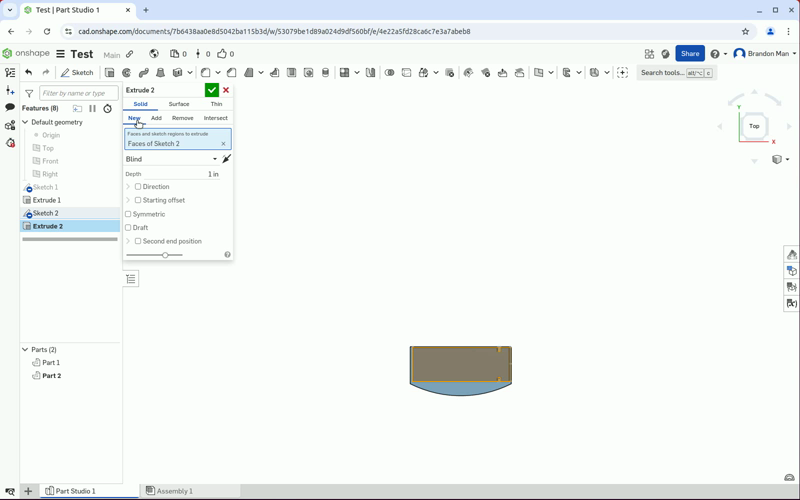
key(tab, 4)
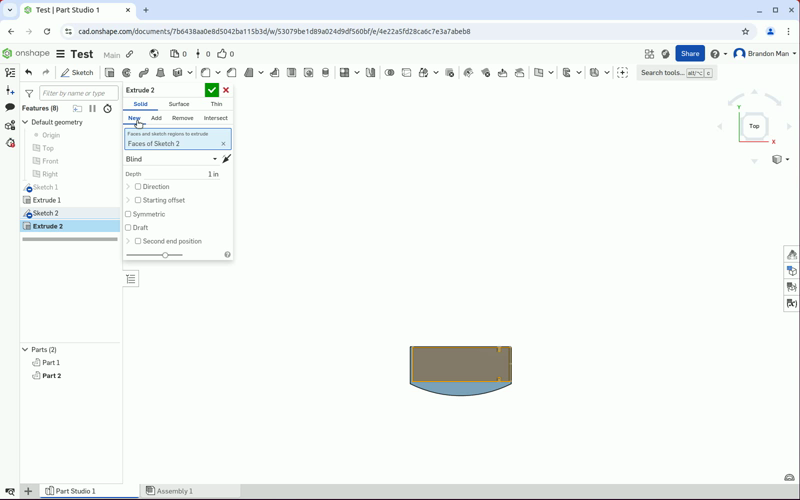
text(0.481)
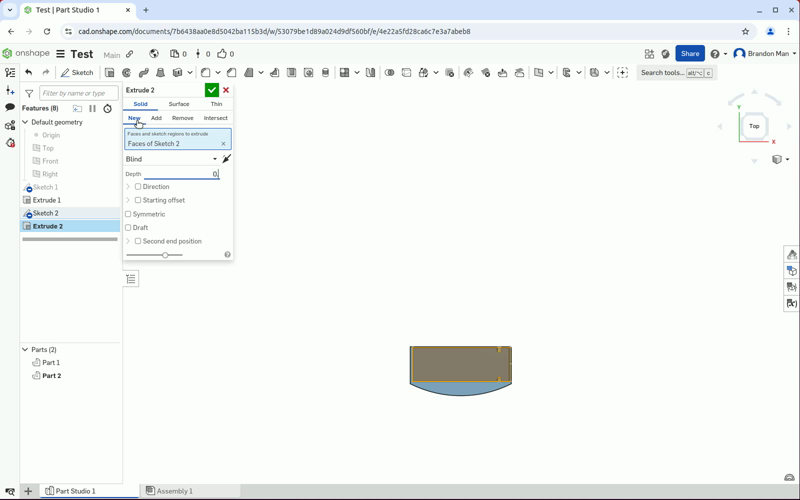
key(enter)
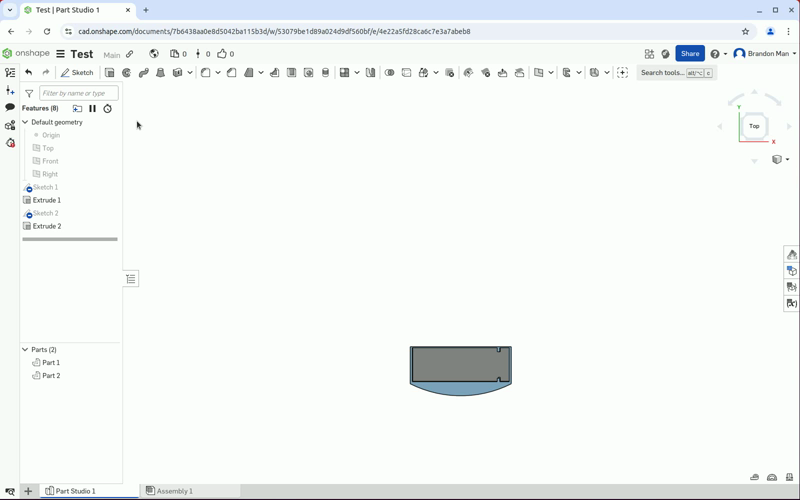
key(shift+h)
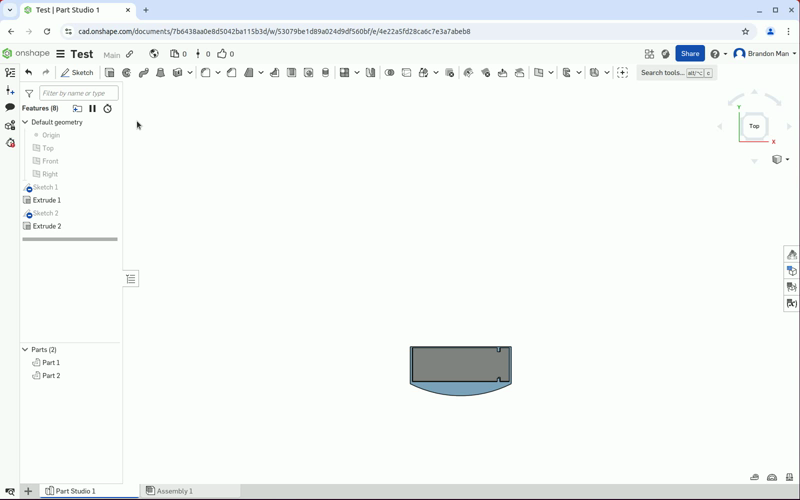
key(shift+h)
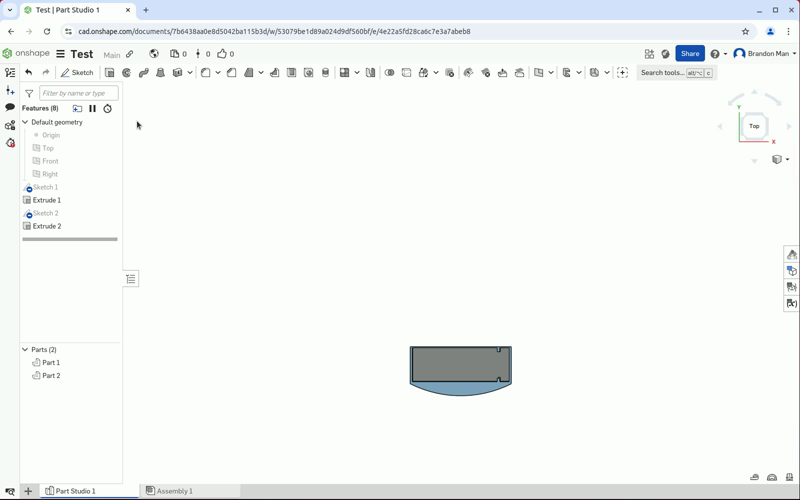
key(shift+7)
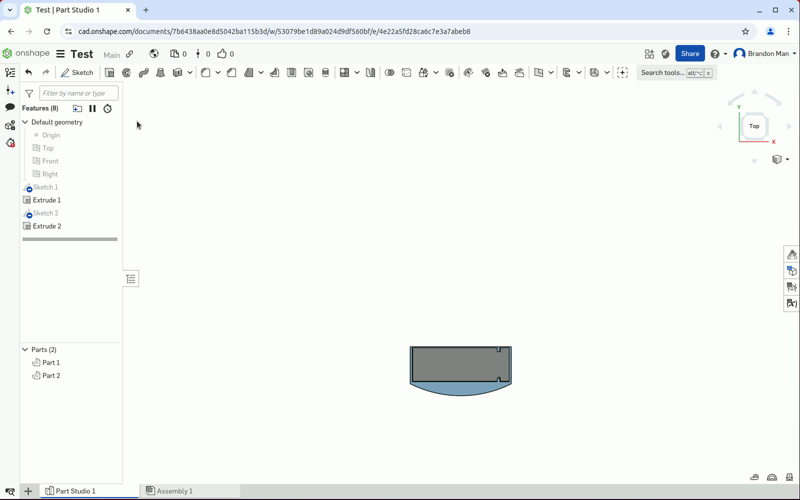
key(up, 3)
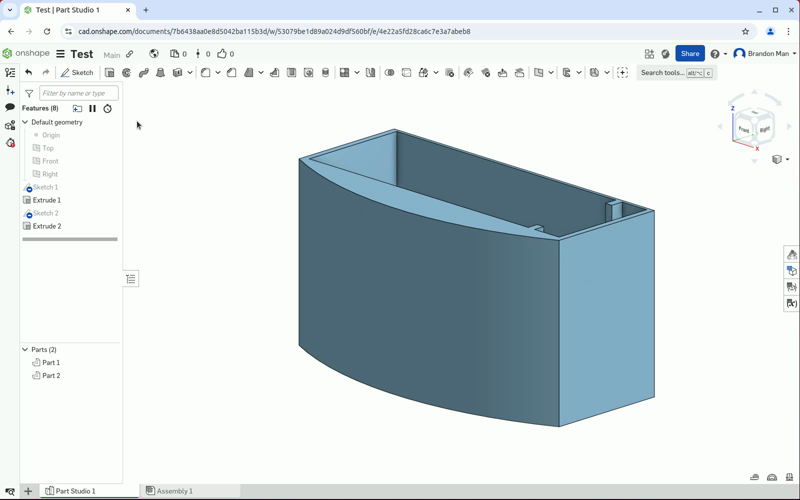
key(left, 3)
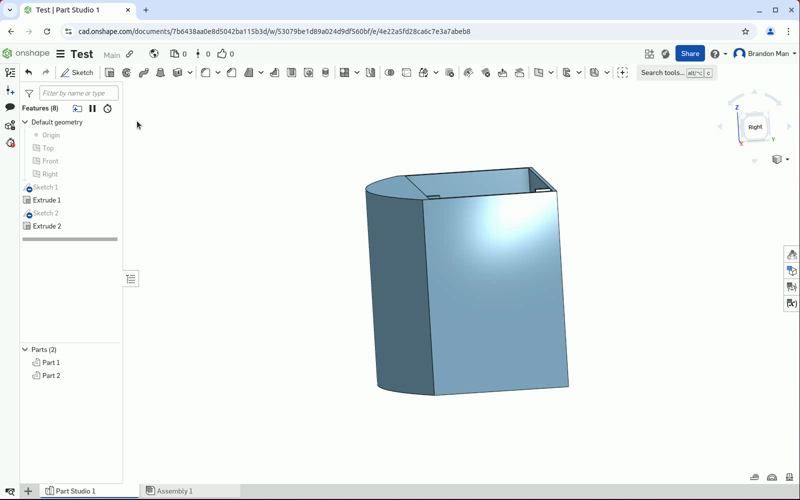
key(right, 3)
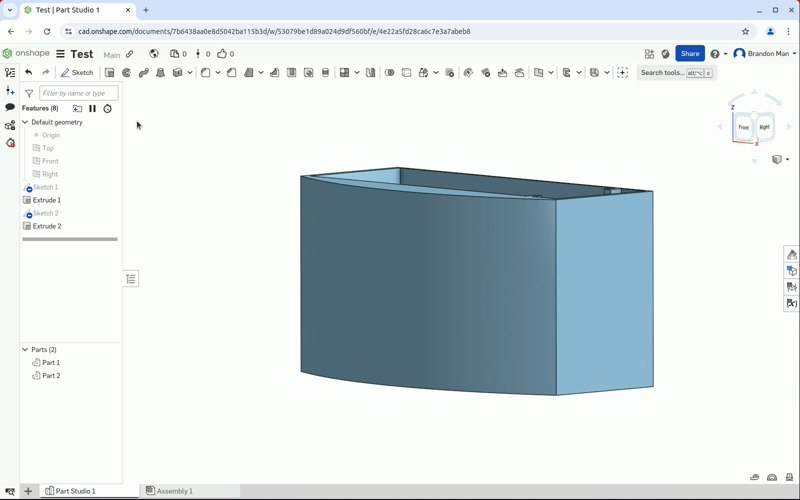
key(down, 3)
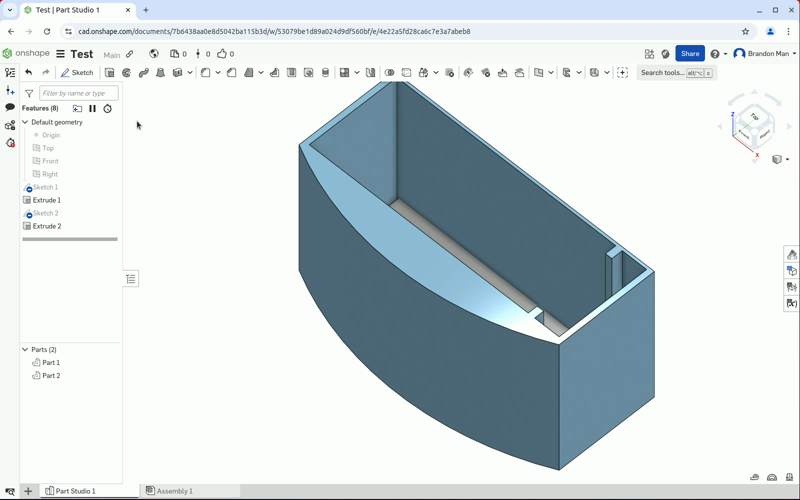
mouse_move(73, 189)
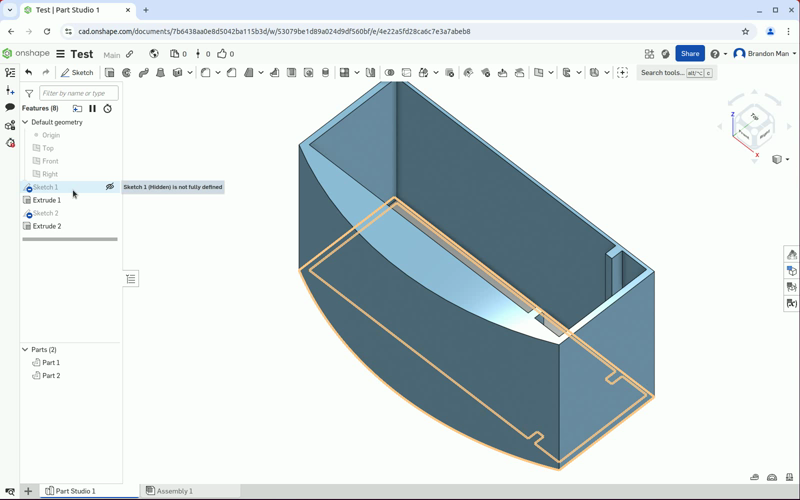
click(73, 189)